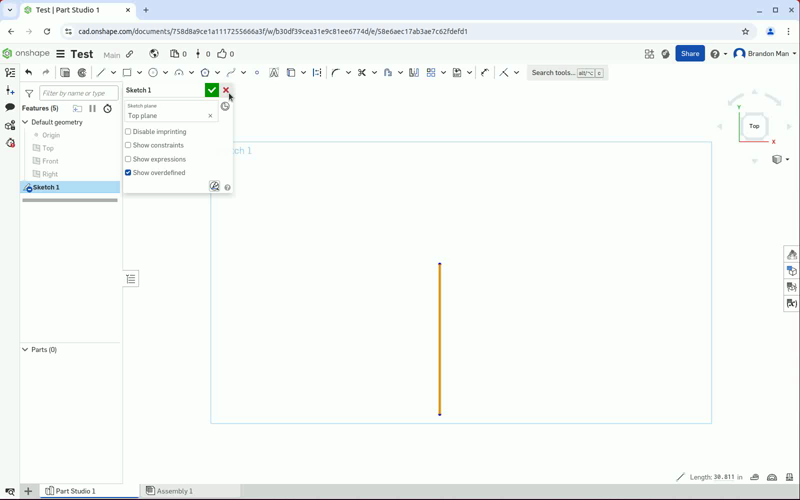
key(shift+h)
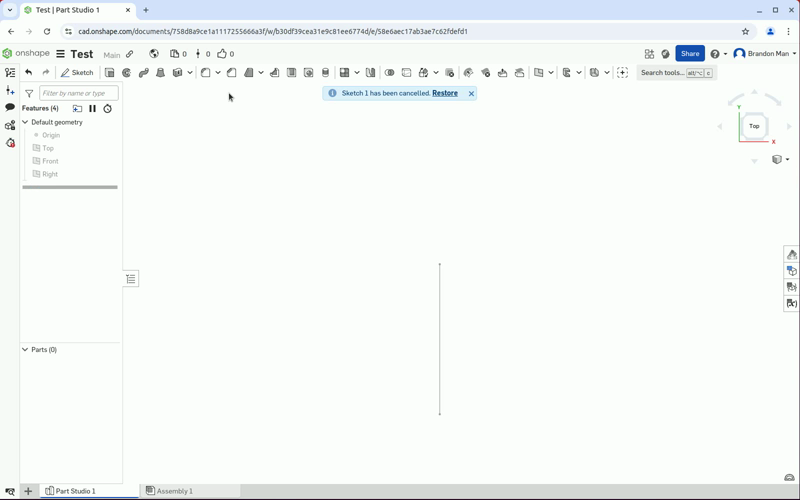
mouse_move(73, 352)
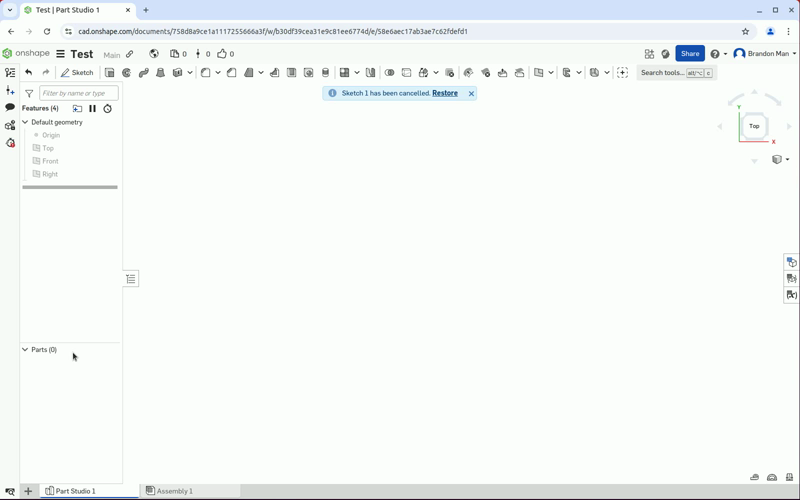
key(y)
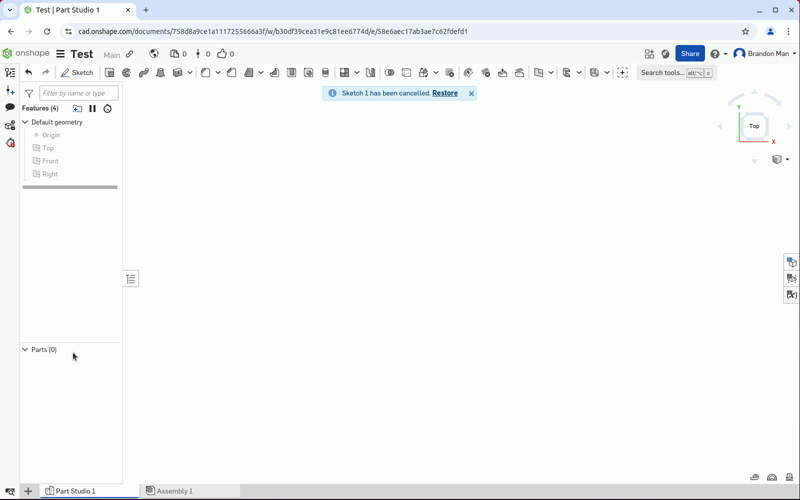
key(shift+p)
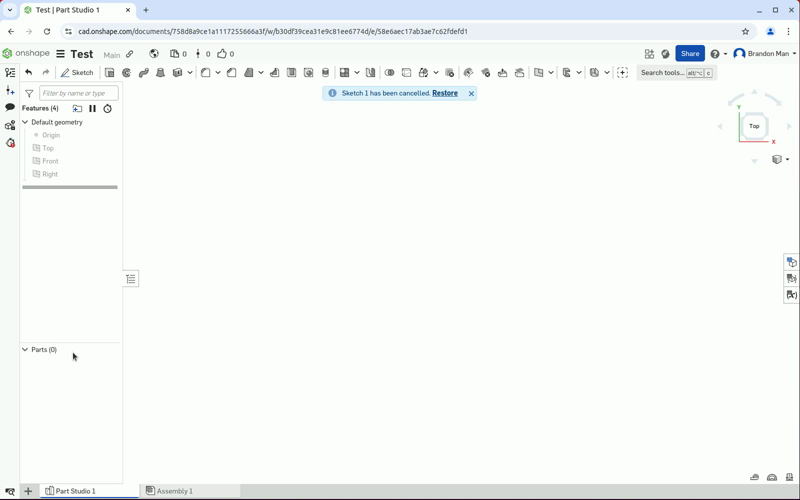
key(space)
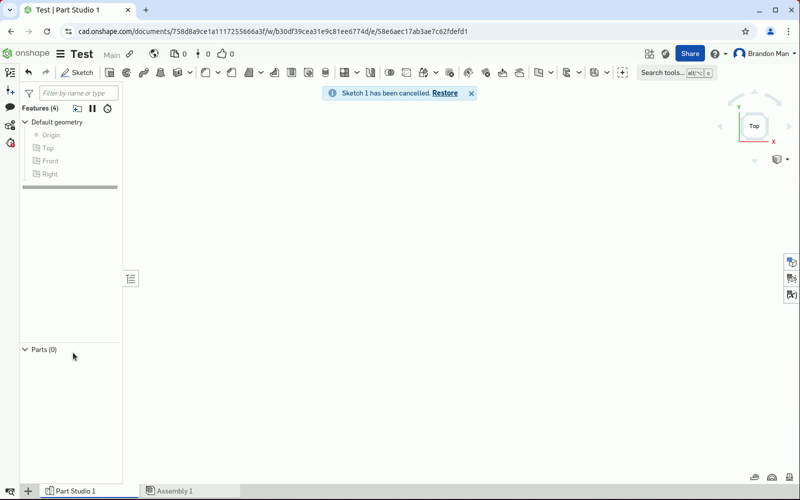
key_down(shift)
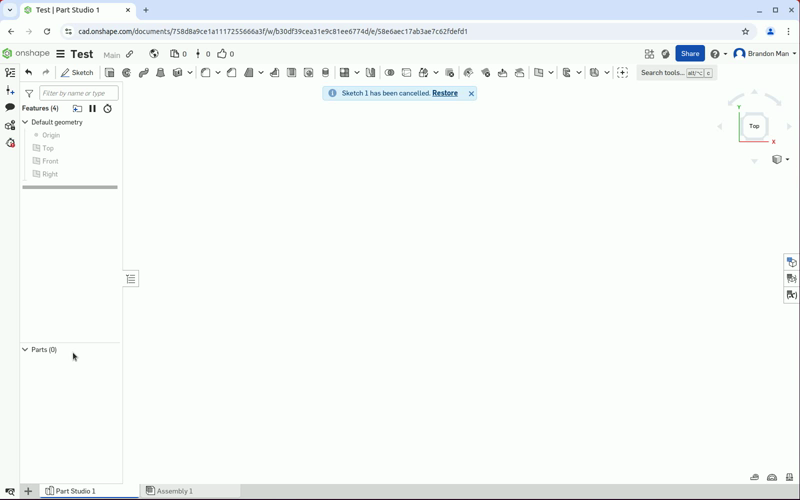
key(up)
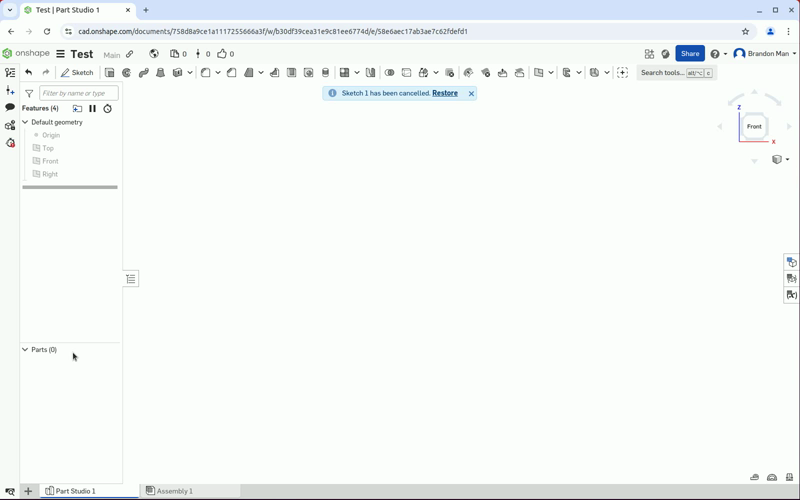
key_up(shift)
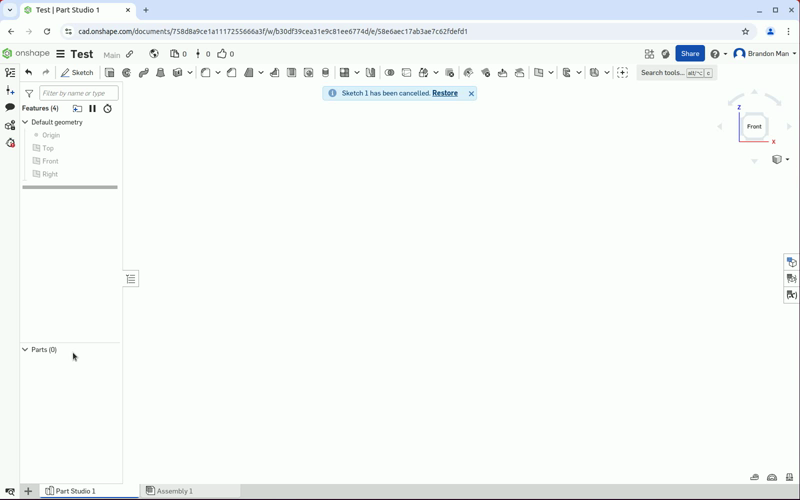
mouse_move(73, 352)
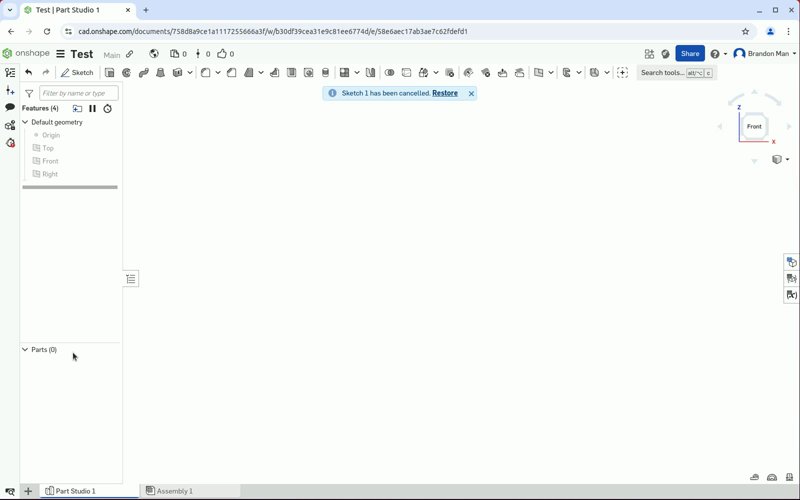
key(shift+y)
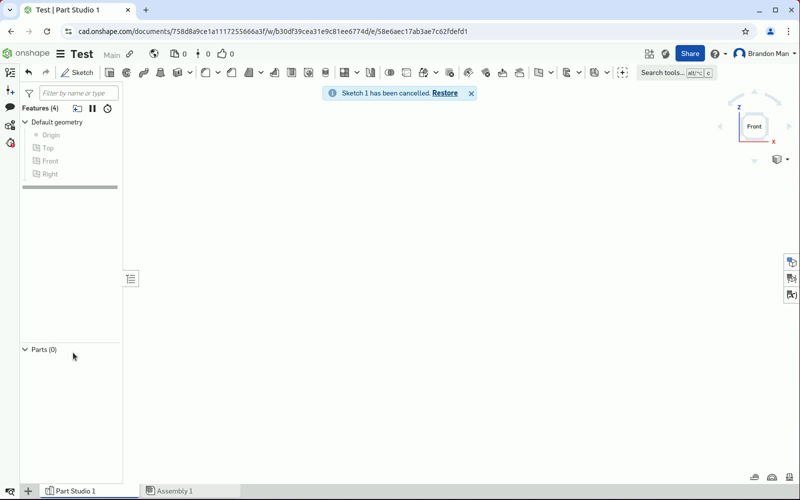
key(shift+s)
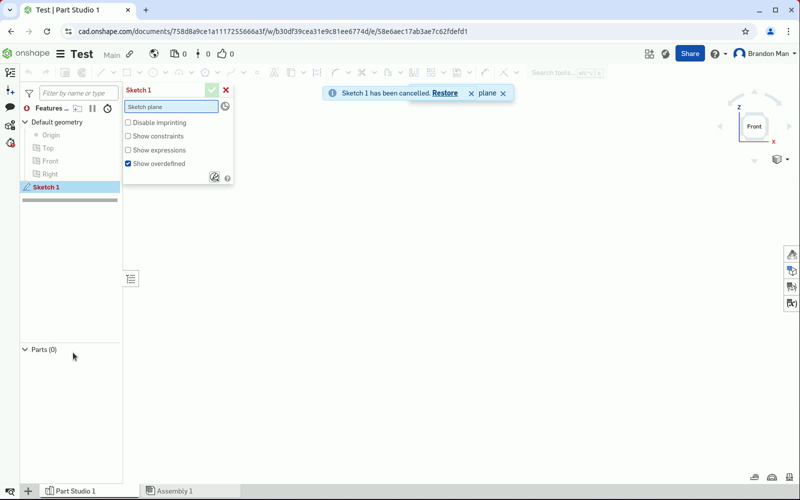
mouse_move(73, 163)
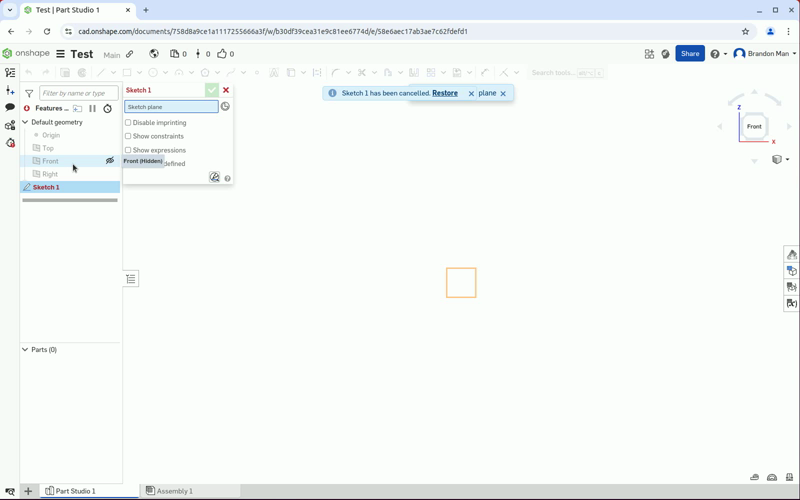
click(73, 163)
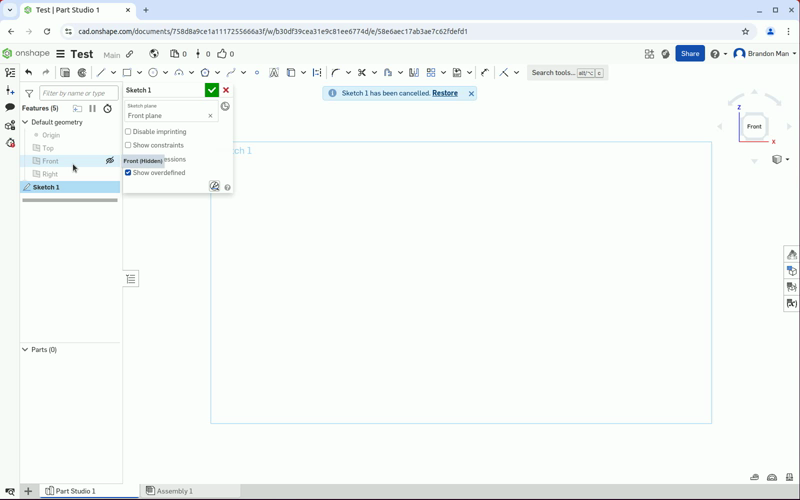
mouse_move(73, 352)
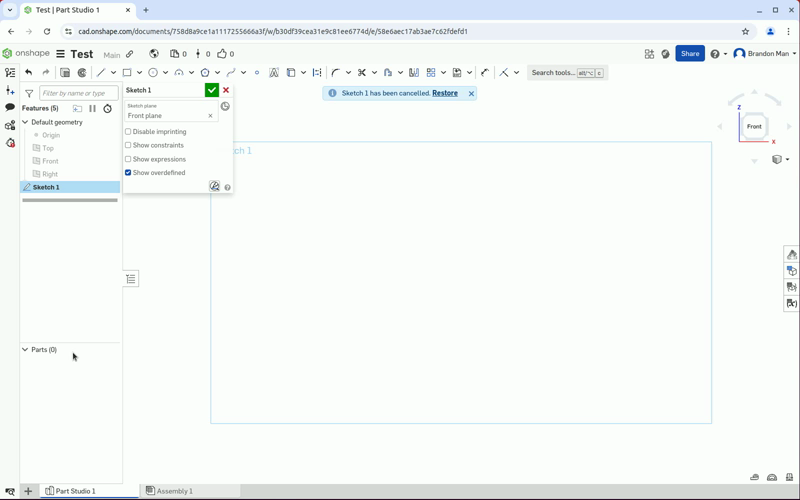
key(y)
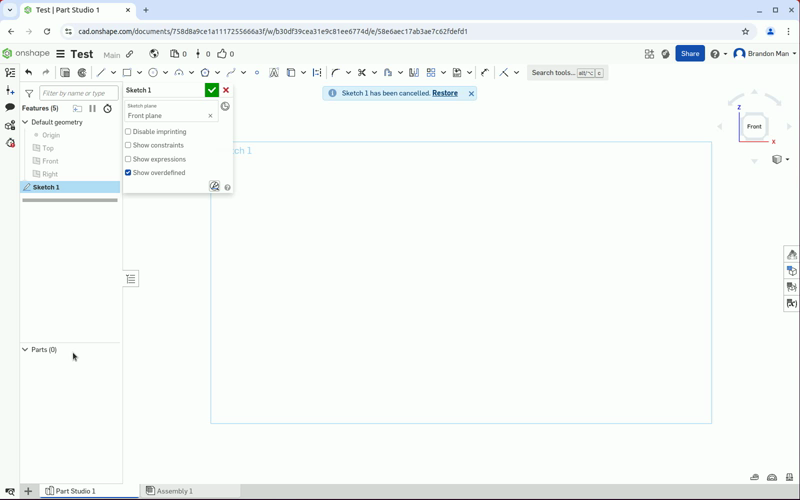
key(l)
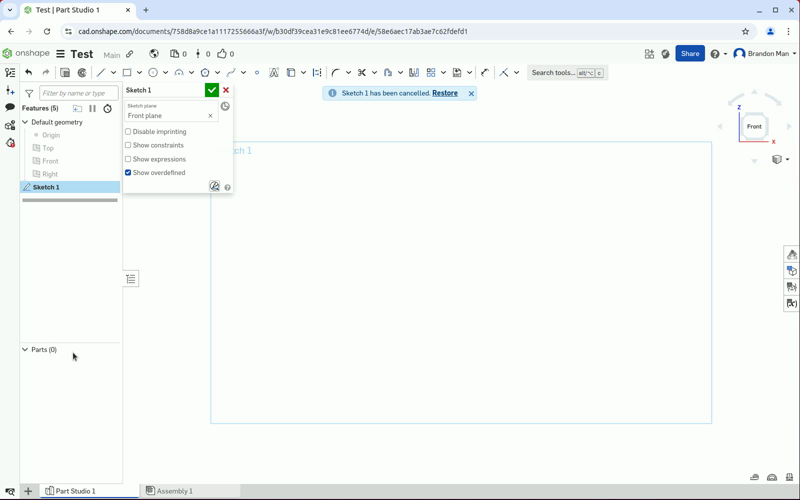
key_down(shift)
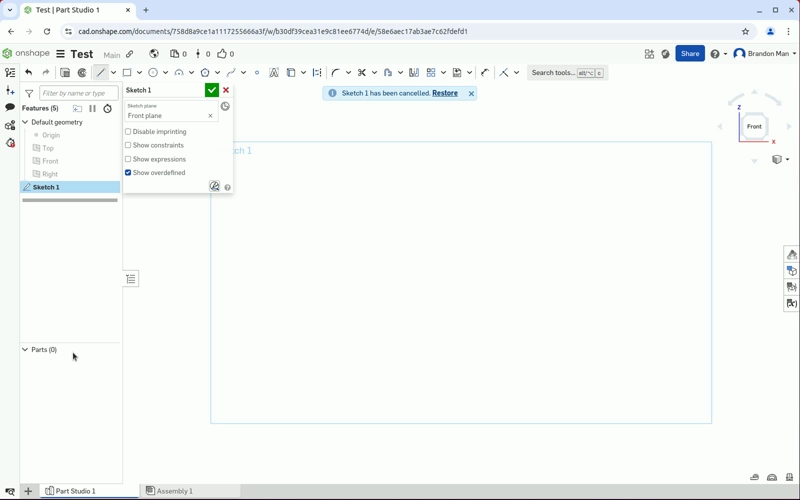
mouse_move(348, 304)
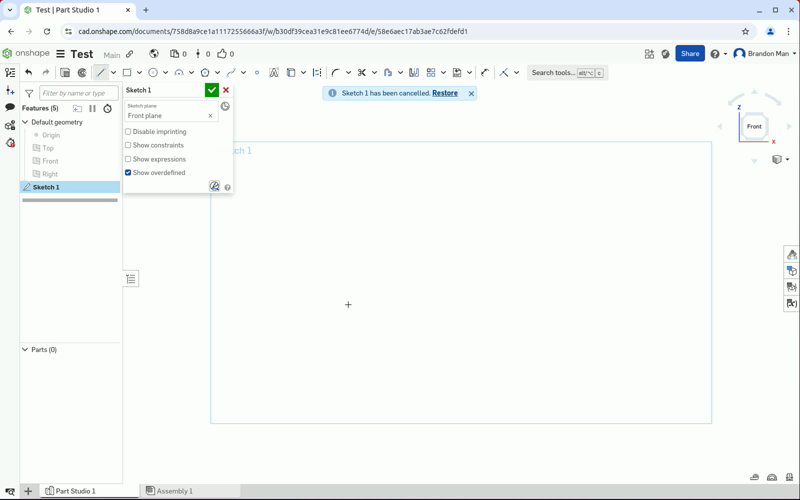
click(348, 304)
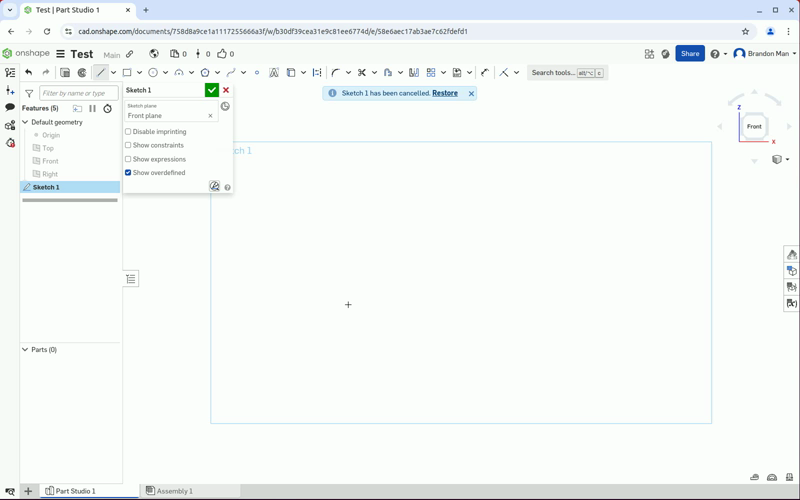
key_up(shift)
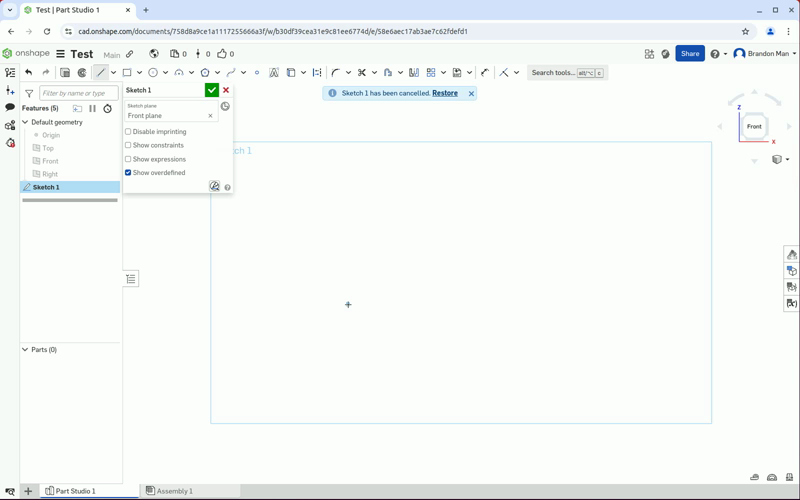
key_down(shift)
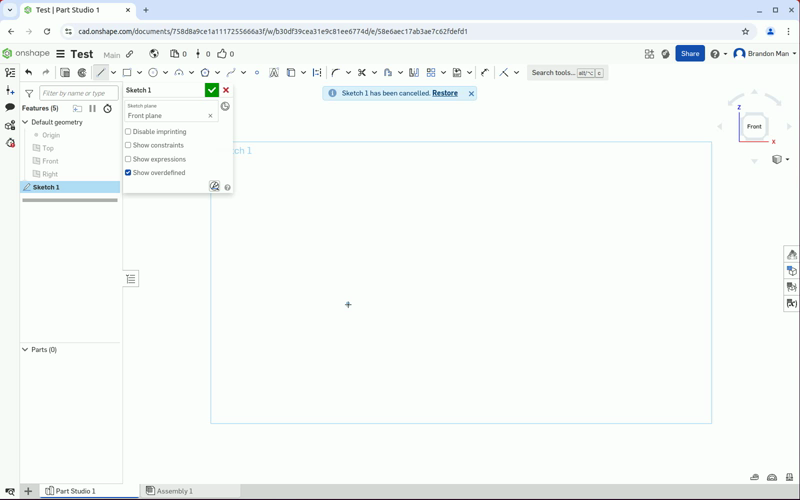
mouse_move(568, 304)
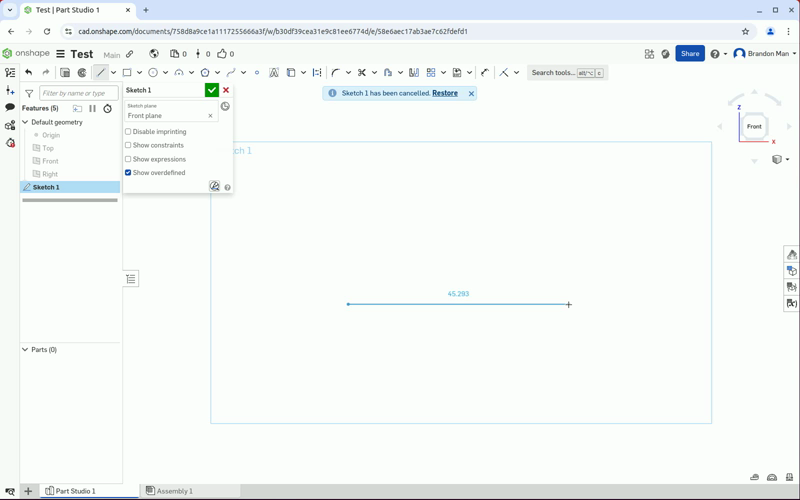
click(568, 304)
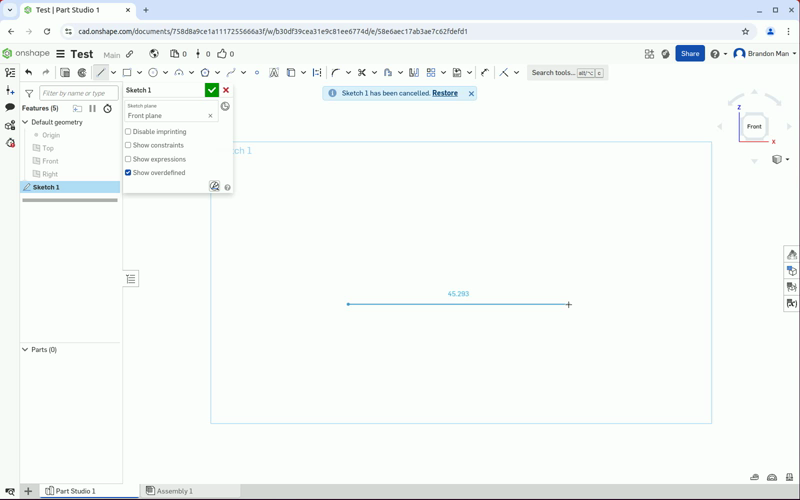
key_up(shift)
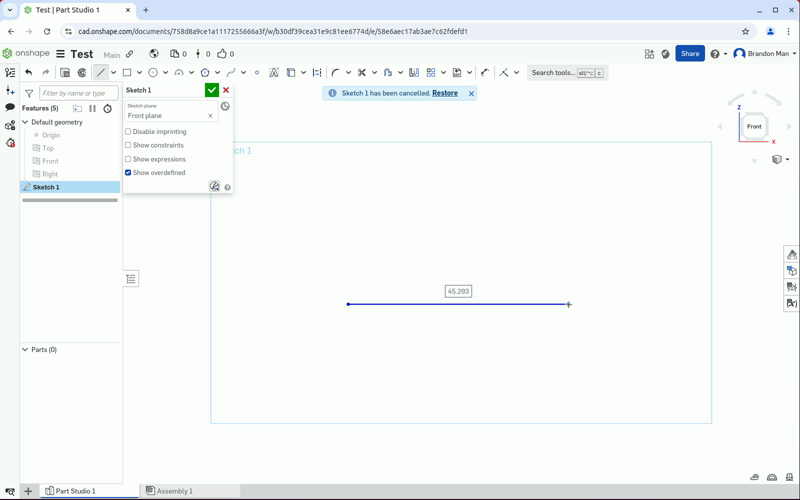
key_down(shift)
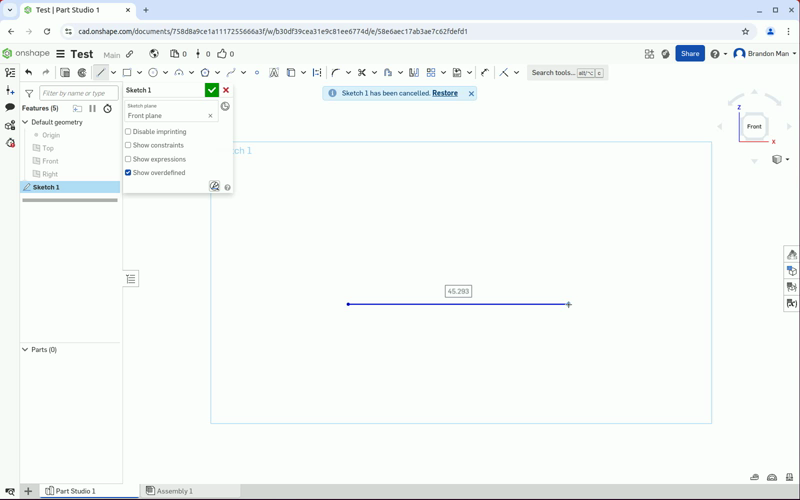
mouse_move(589, 304)
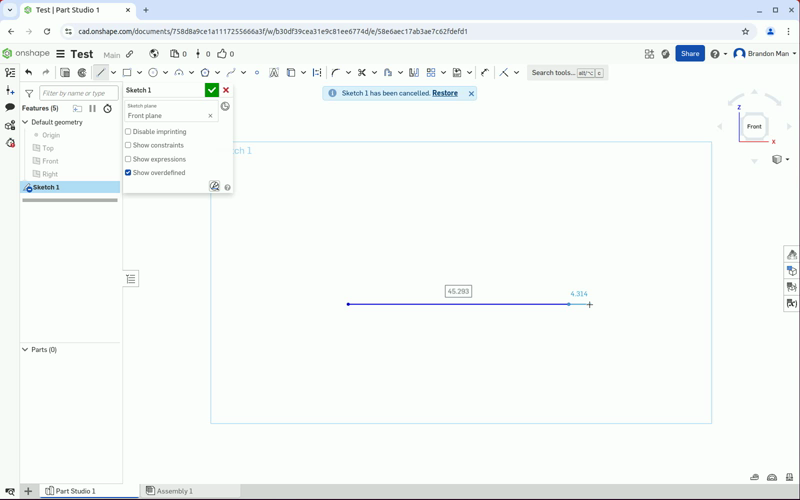
mouse_move(568, 267)
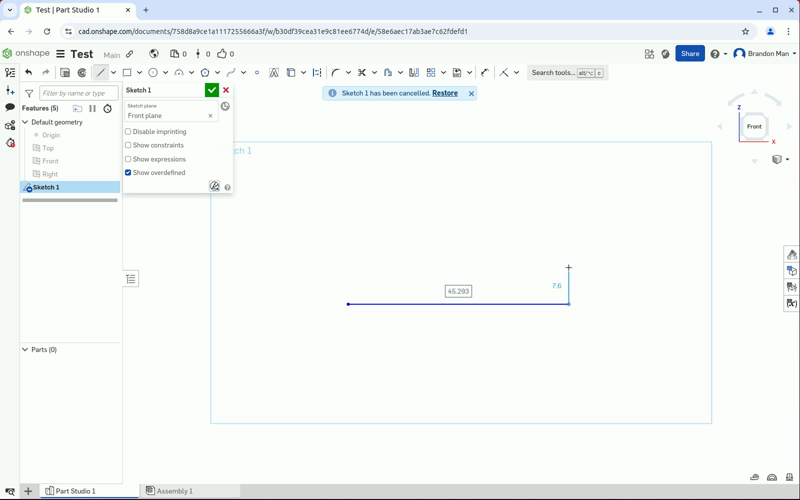
click(568, 267)
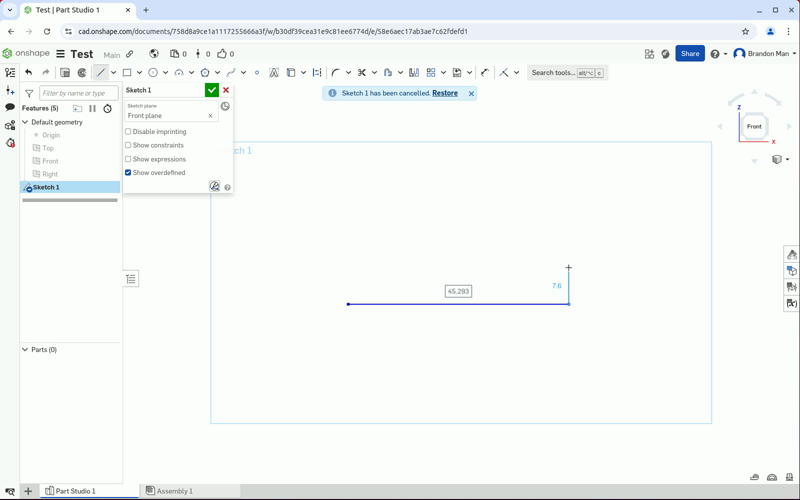
key_up(shift)
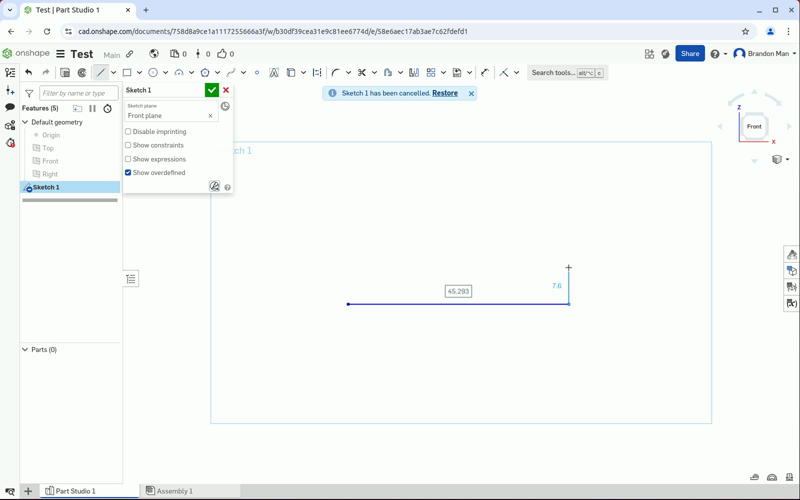
key_down(shift)
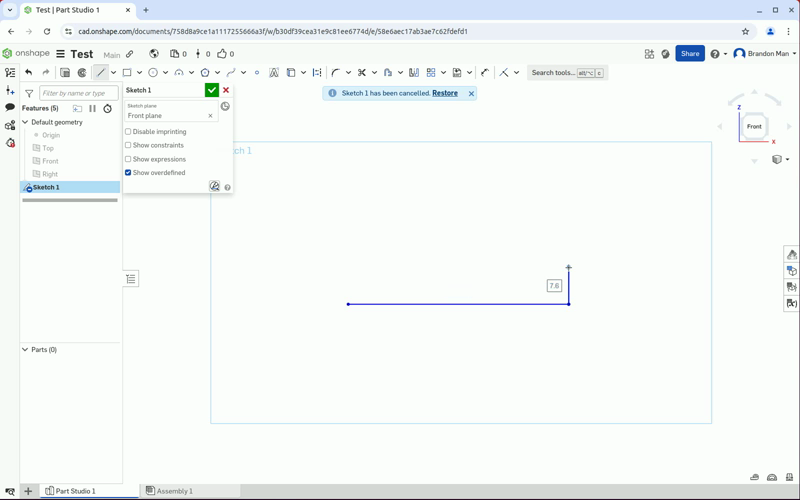
mouse_move(348, 267)
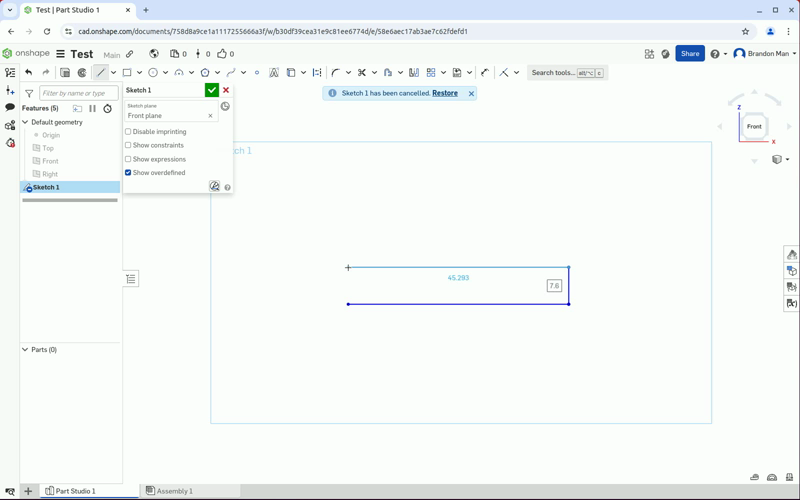
click(348, 267)
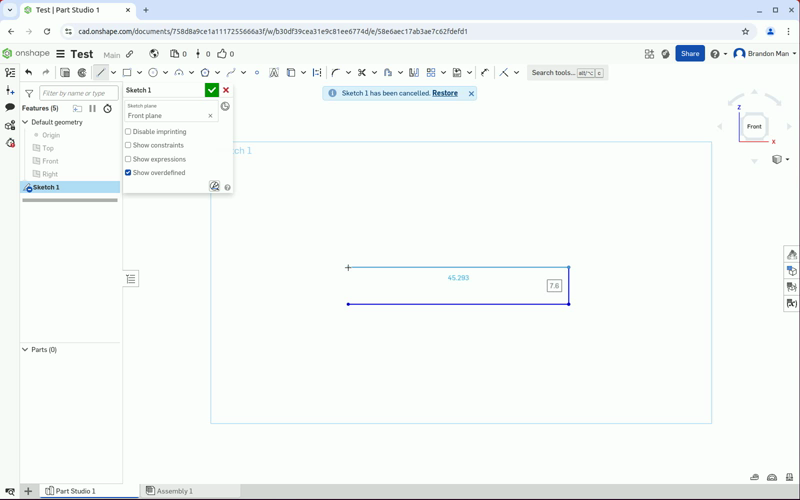
key_up(shift)
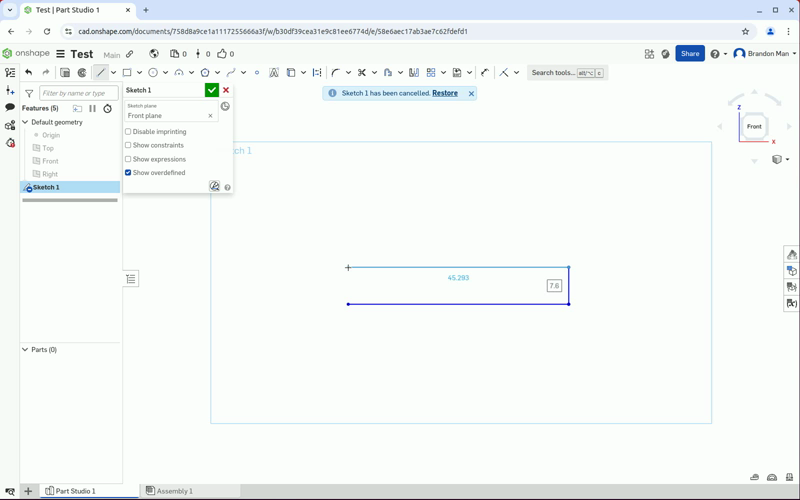
mouse_move(378, 267)
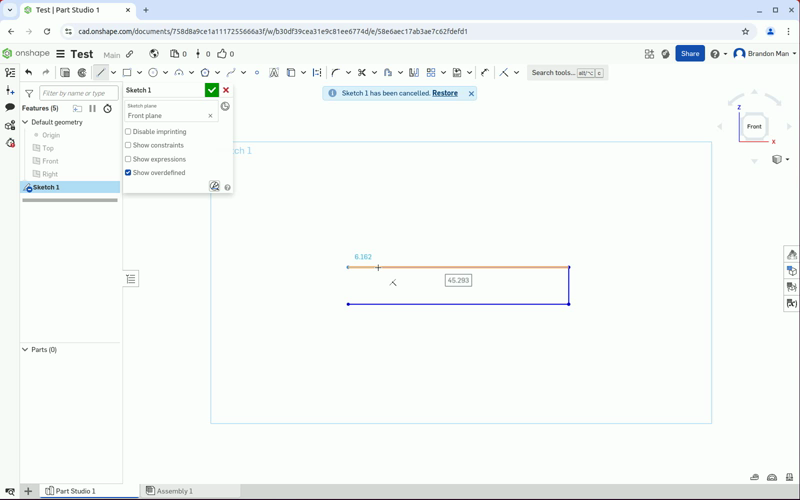
key_down(shift)
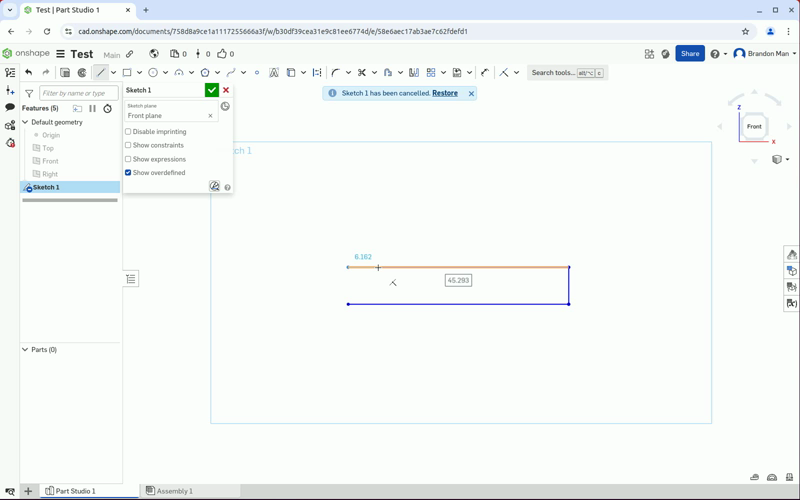
mouse_move(348, 304)
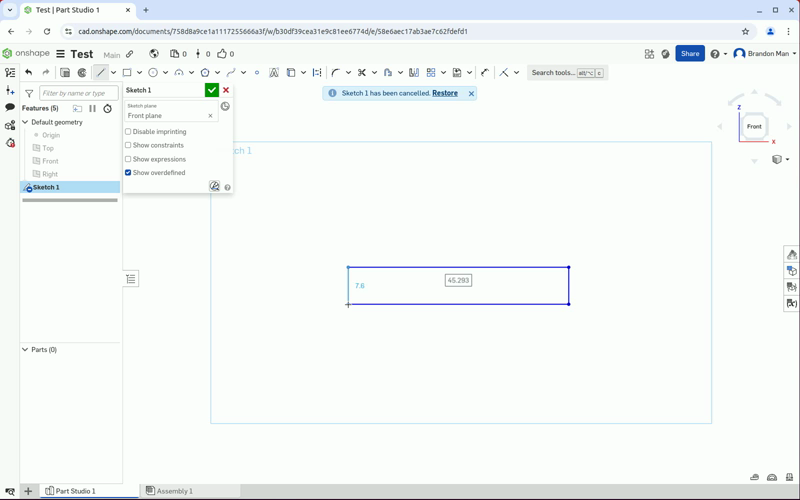
key_up(shift)
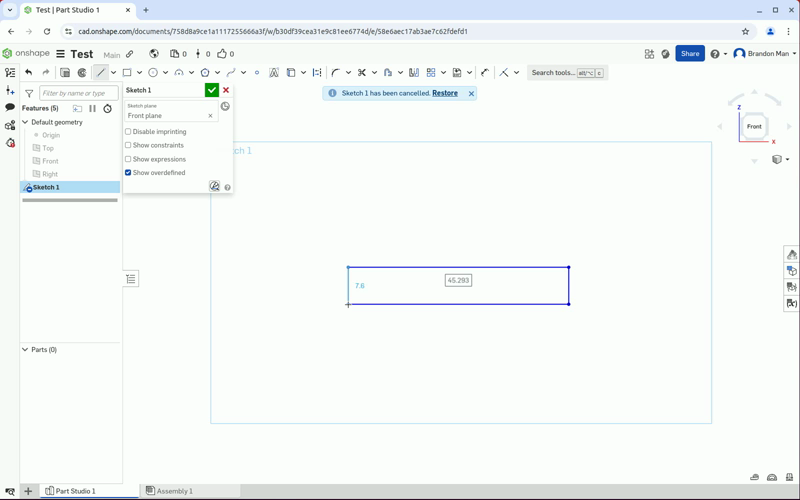
click(348, 304)
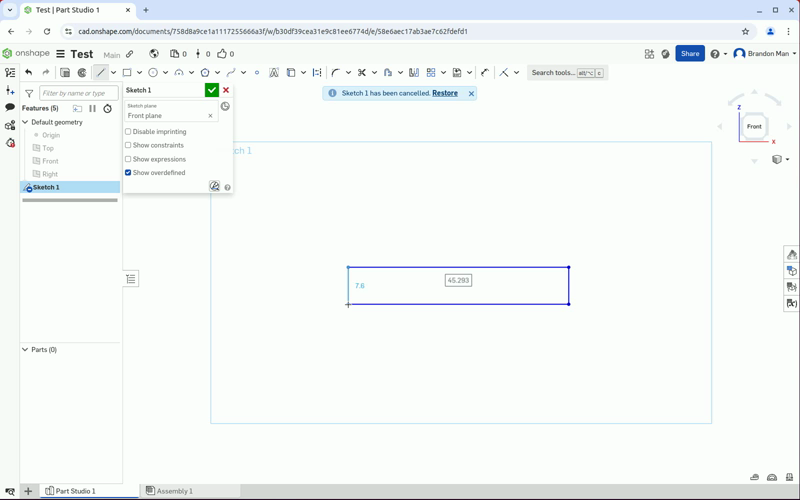
key(esc)
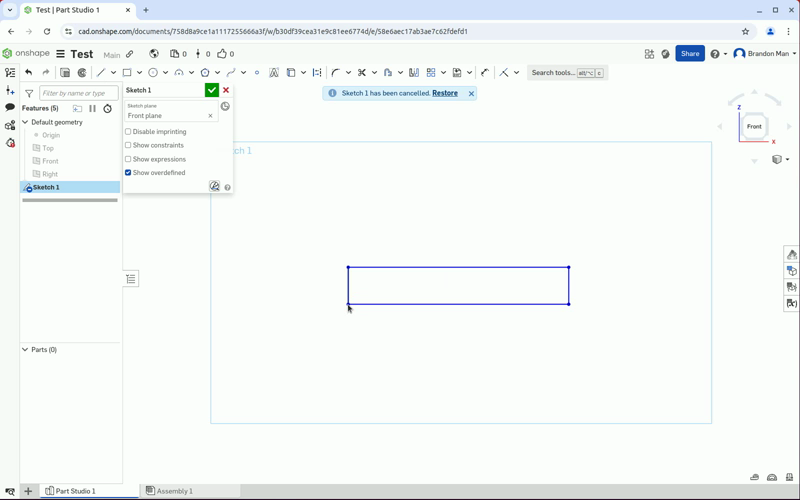
mouse_move(379, 276)
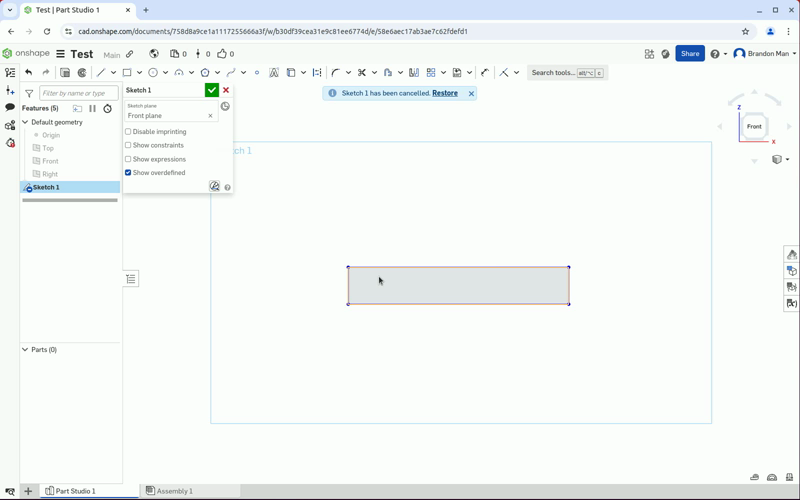
click(379, 276)
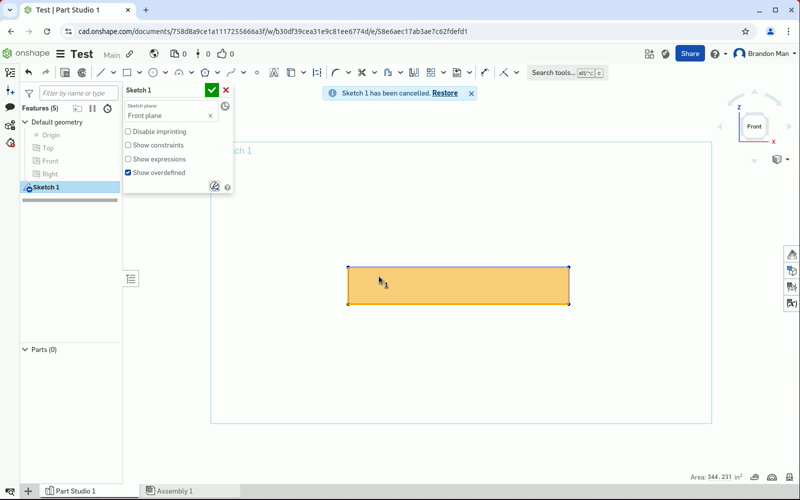
mouse_move(73, 352)
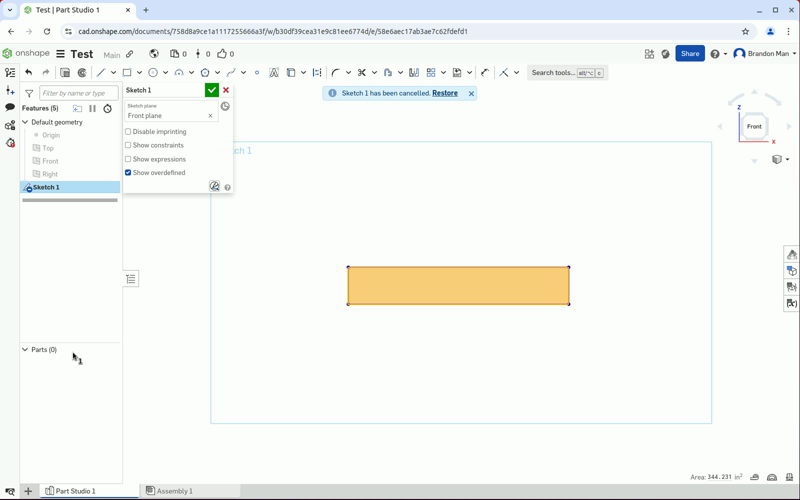
key(shift+y)
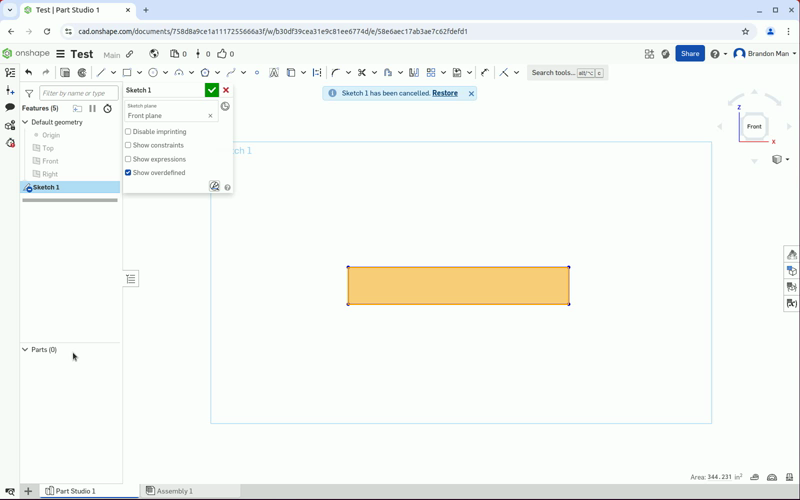
key(shift+e)
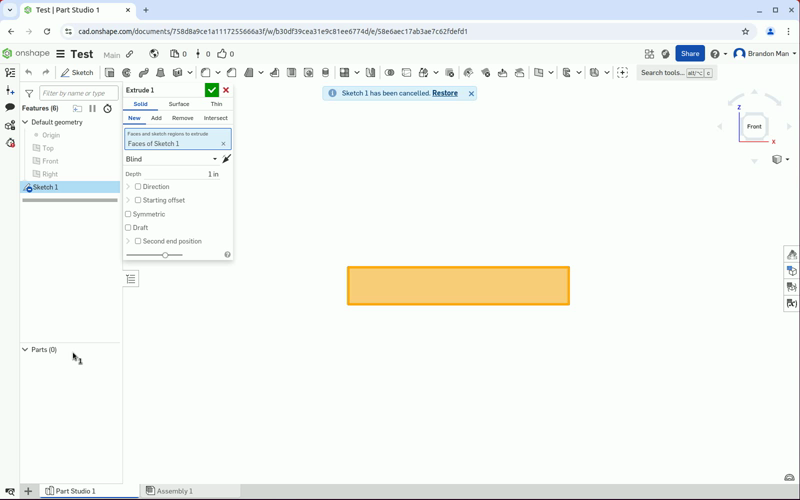
mouse_move(143, 106)
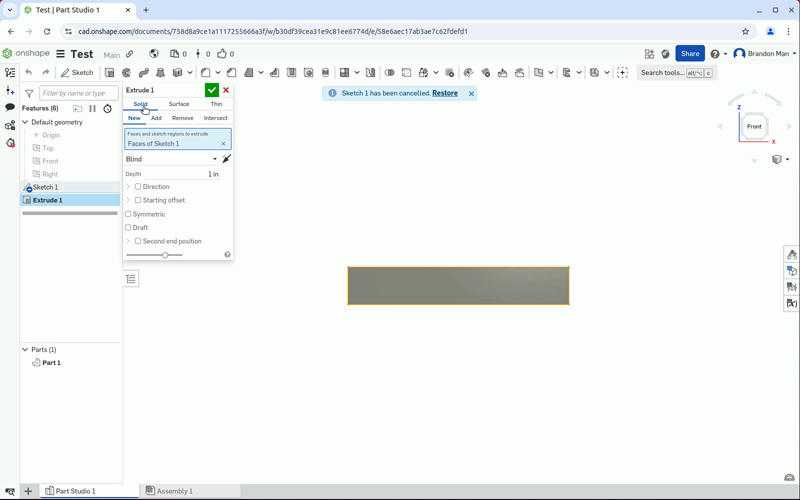
click(143, 106)
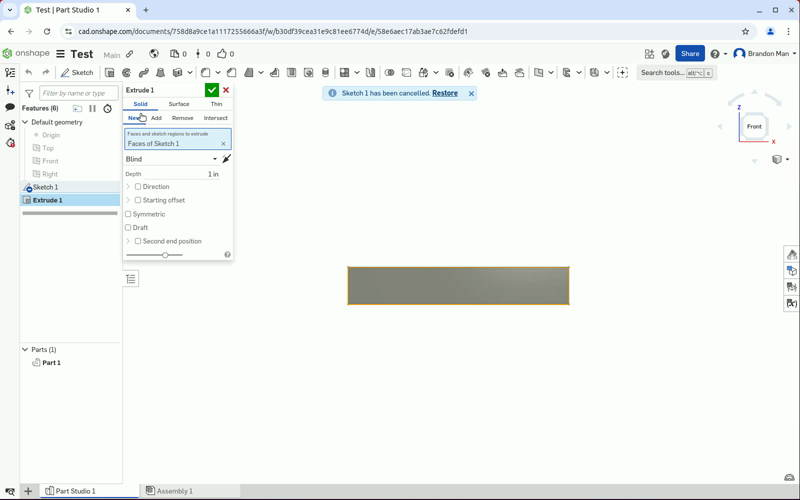
mouse_move(137, 120)
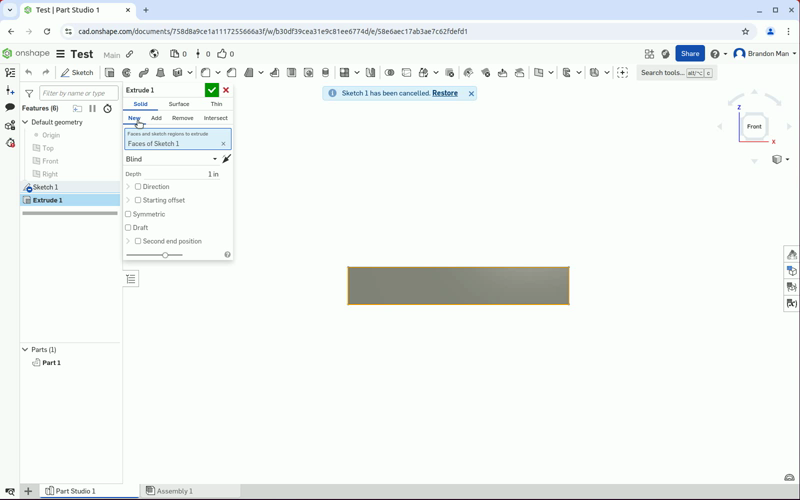
click(137, 120)
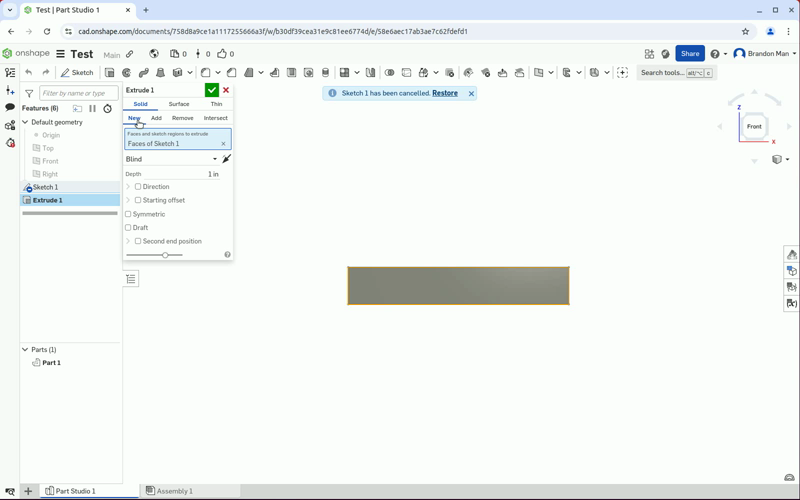
key(tab, 4)
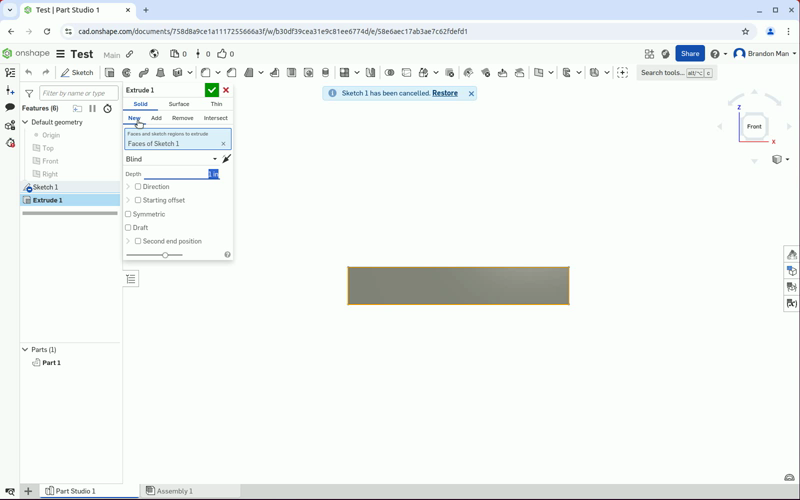
text(0.481)
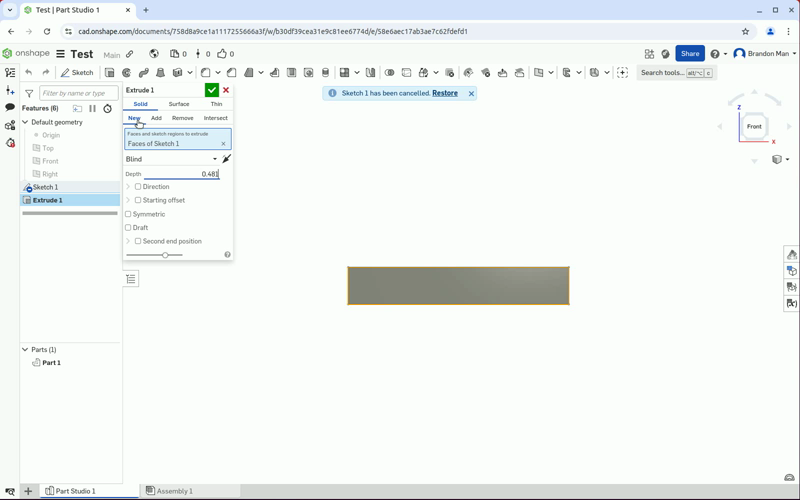
key(enter)
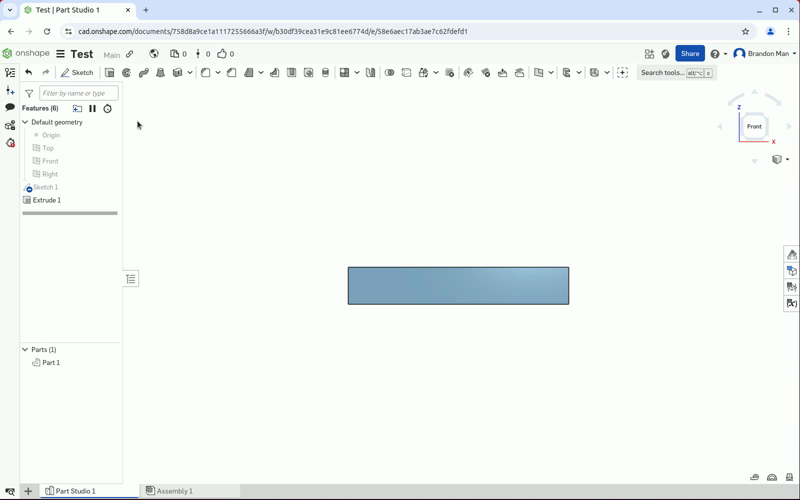
key(shift+h)
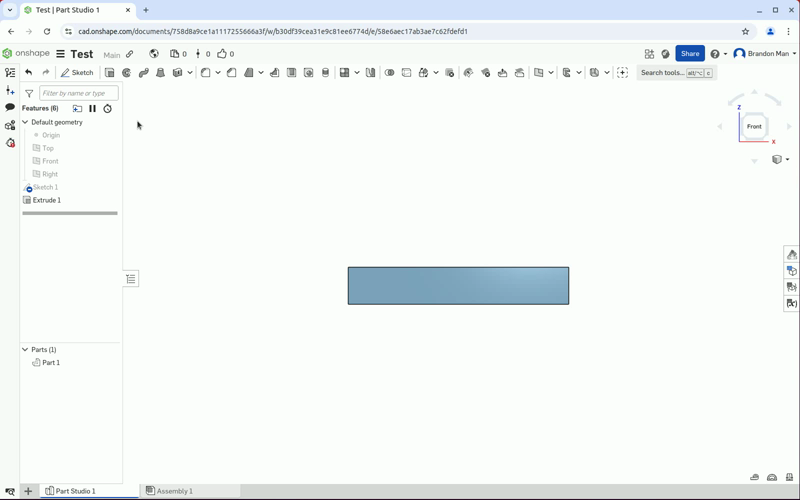
key(shift+h)
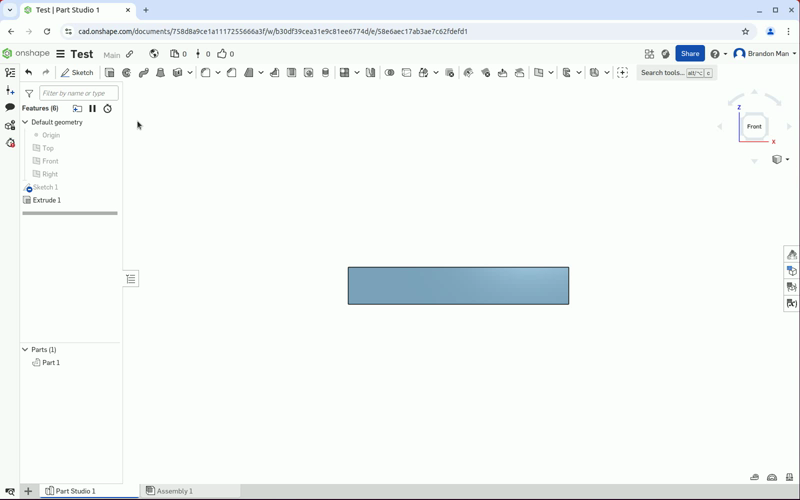
mouse_move(73, 189)
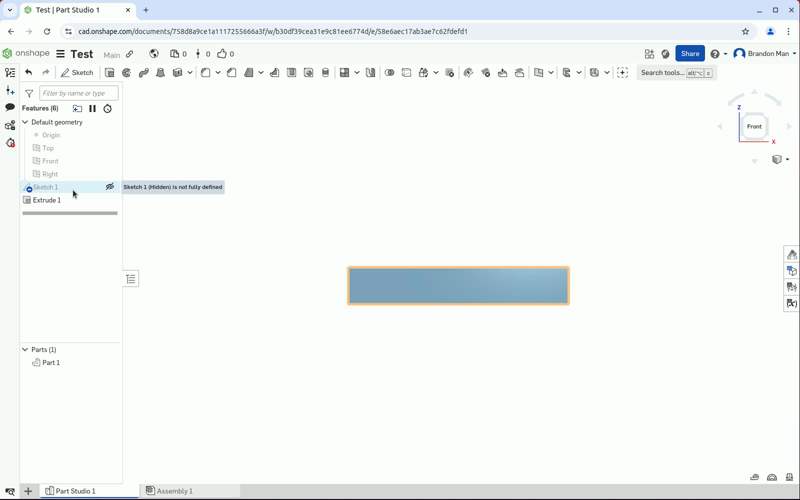
click(73, 189)
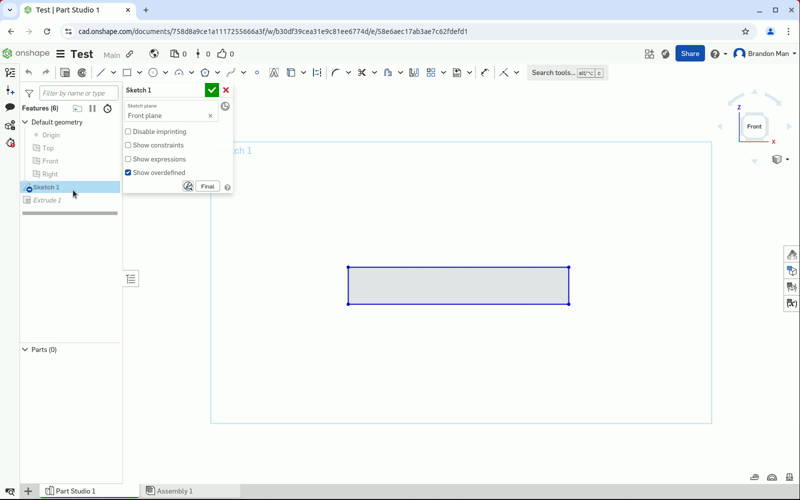
mouse_move(229, 92)
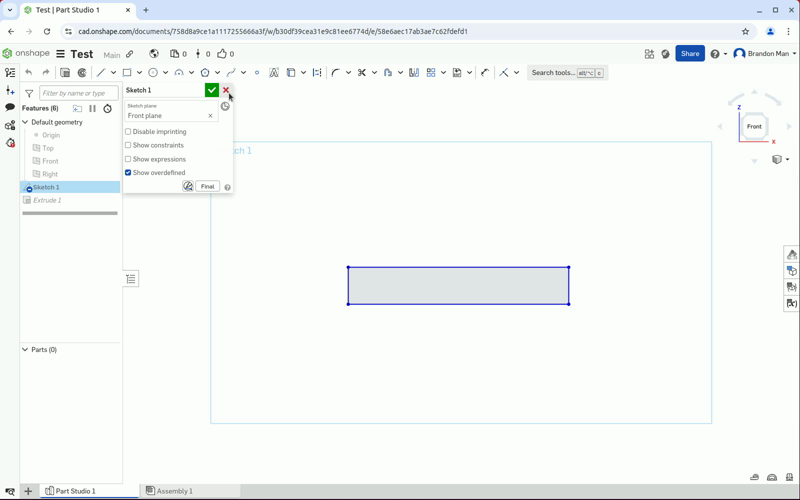
click(229, 92)
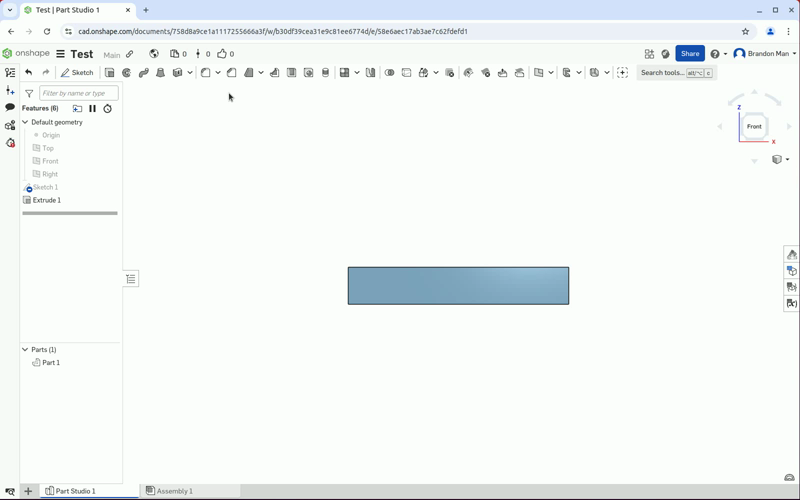
mouse_move(541, 75)
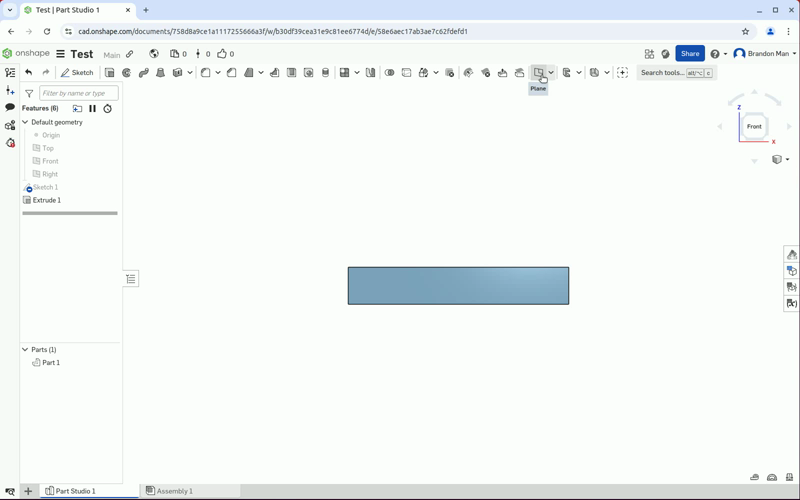
click(541, 75)
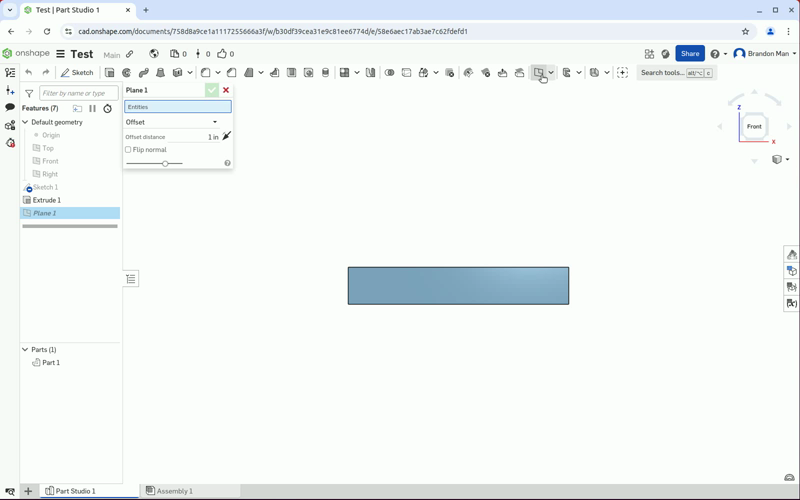
mouse_move(73, 163)
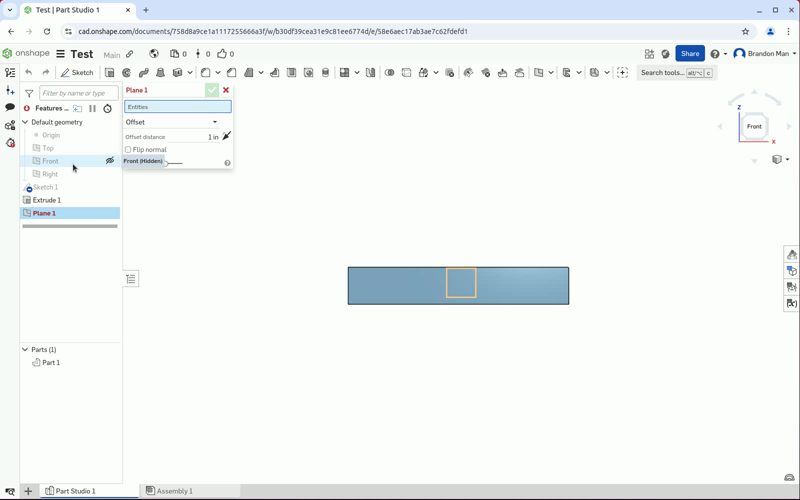
click(73, 163)
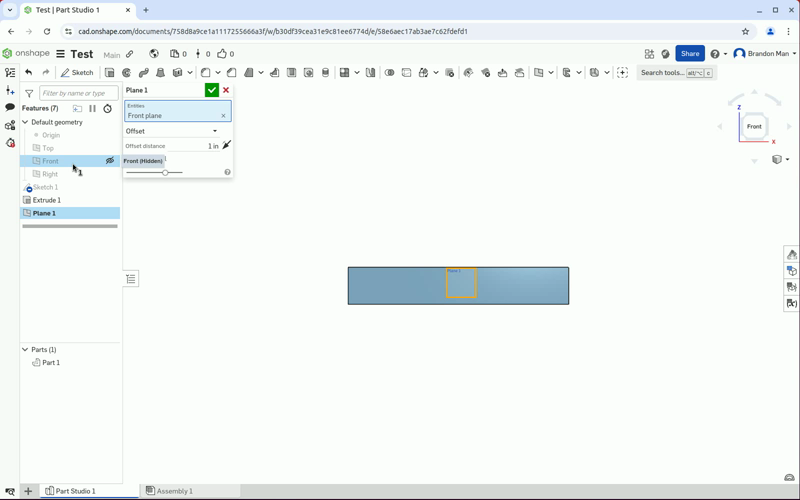
key(tab, 2)
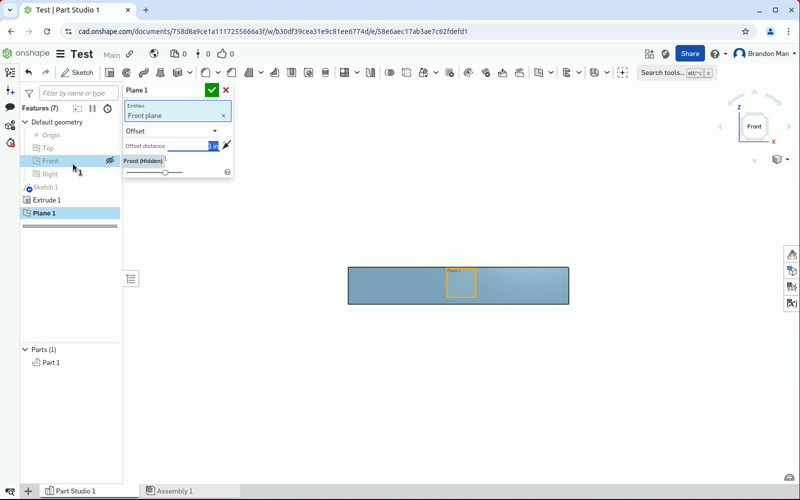
text(0.493)
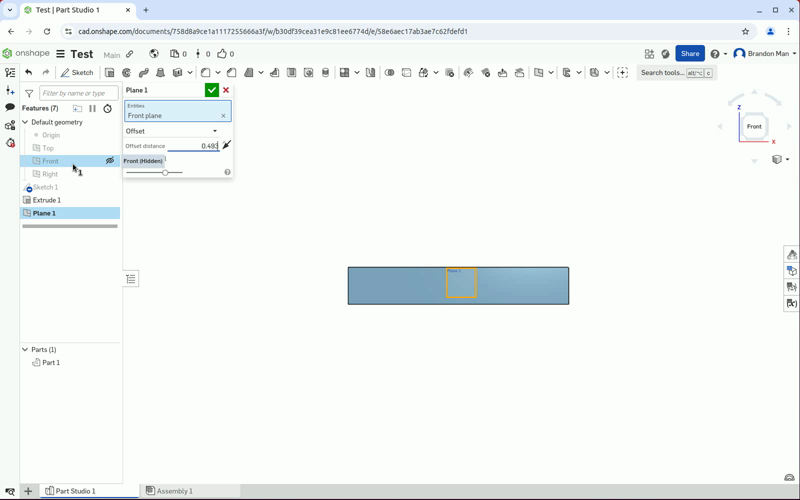
key(enter, 2)
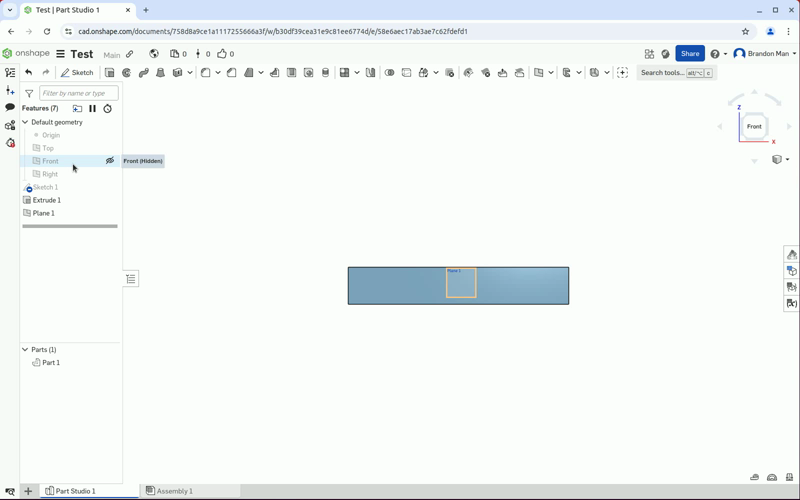
key(shift+s)
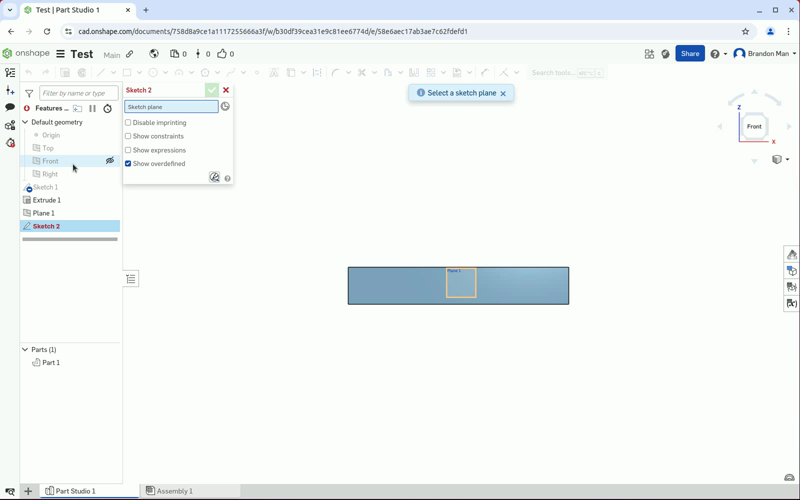
mouse_move(73, 215)
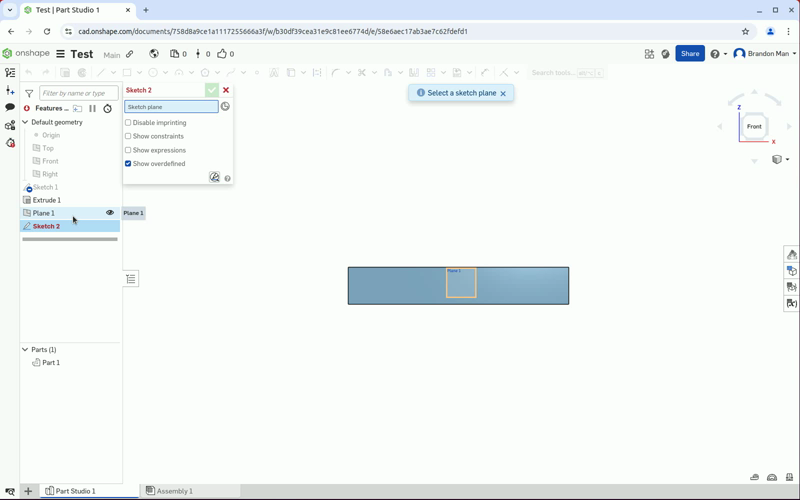
click(73, 215)
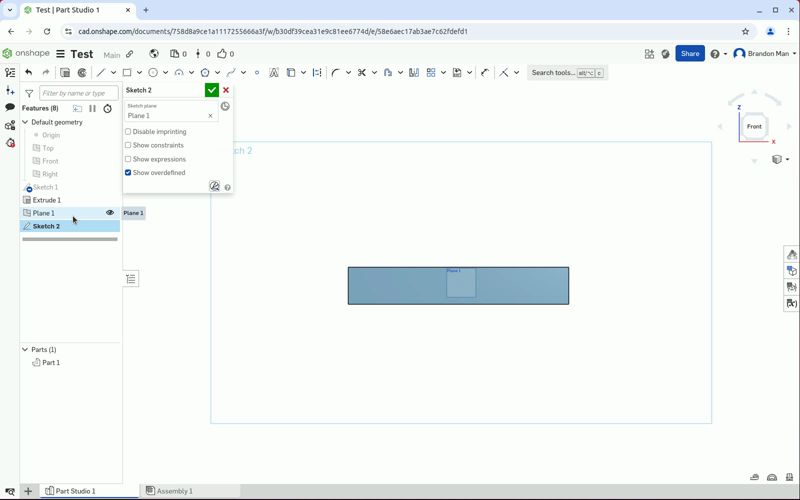
mouse_move(73, 352)
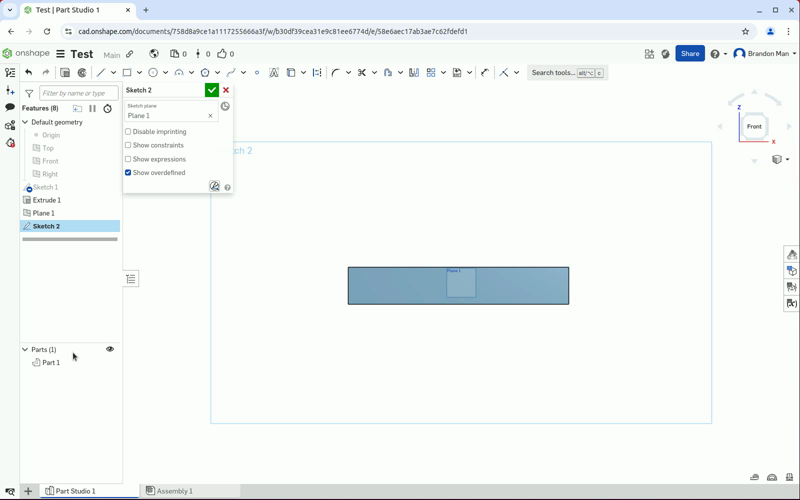
key(y)
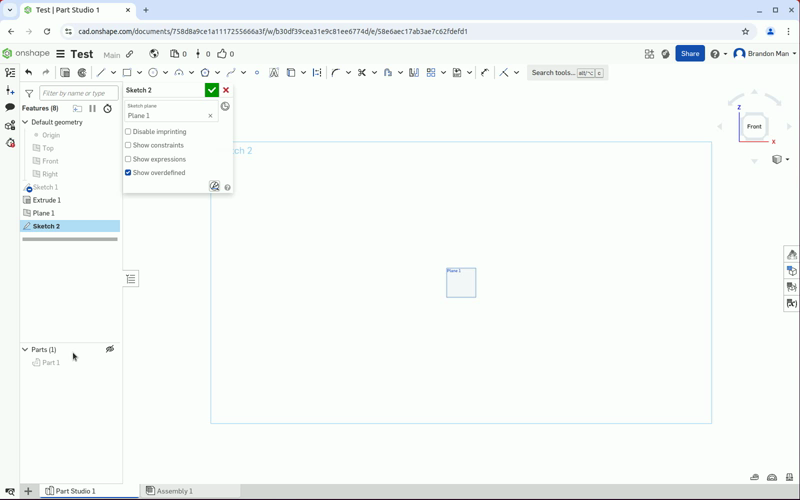
key(l)
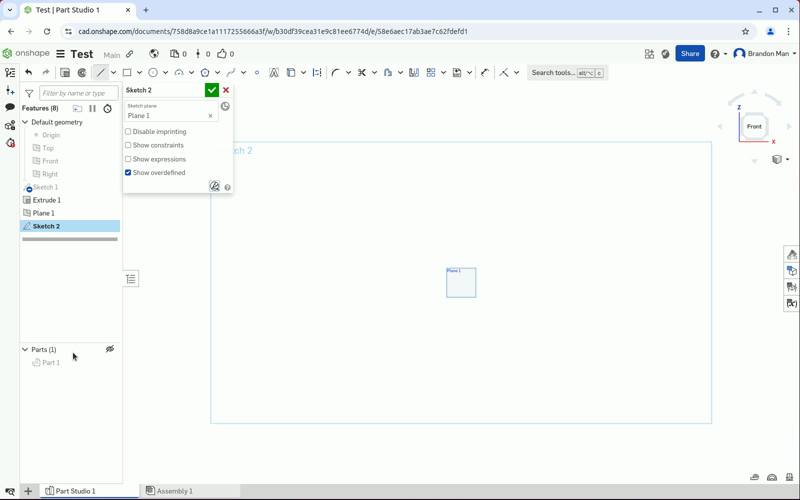
key_down(shift)
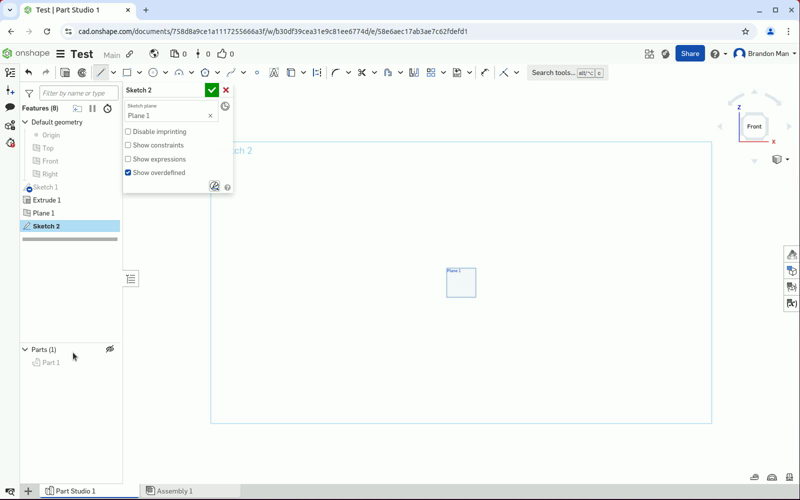
mouse_move(390, 304)
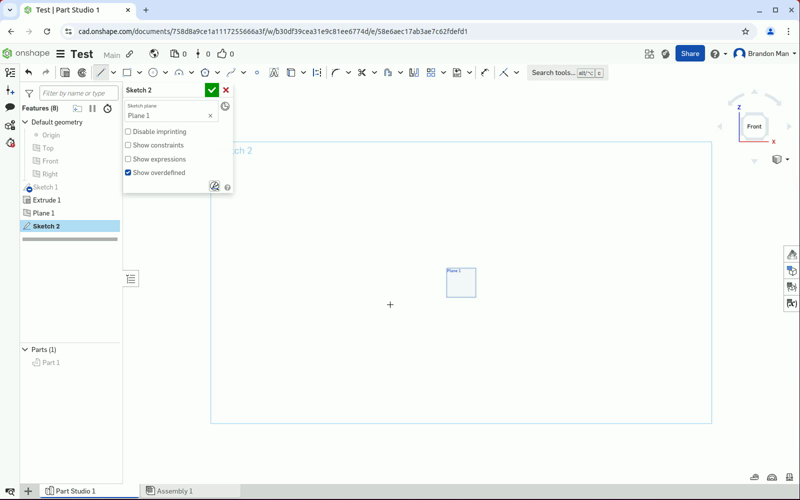
click(390, 304)
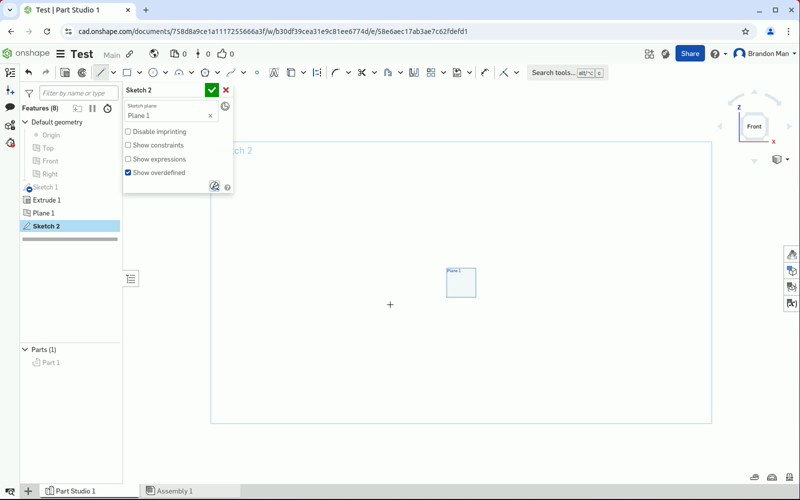
key_up(shift)
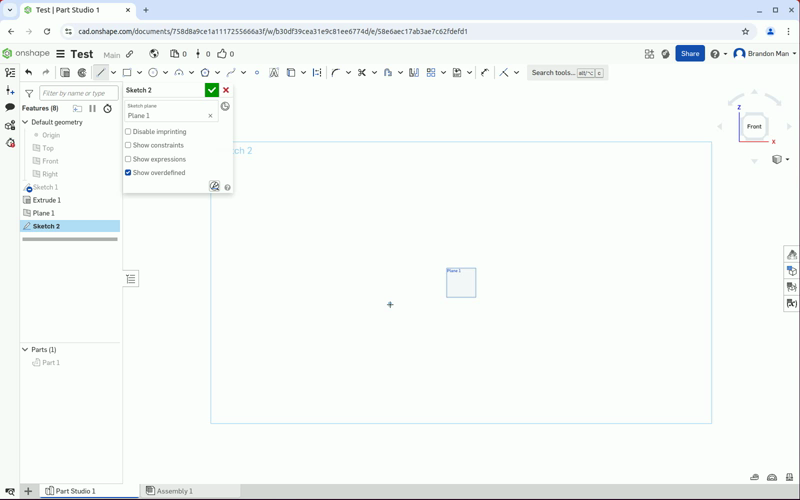
key_down(shift)
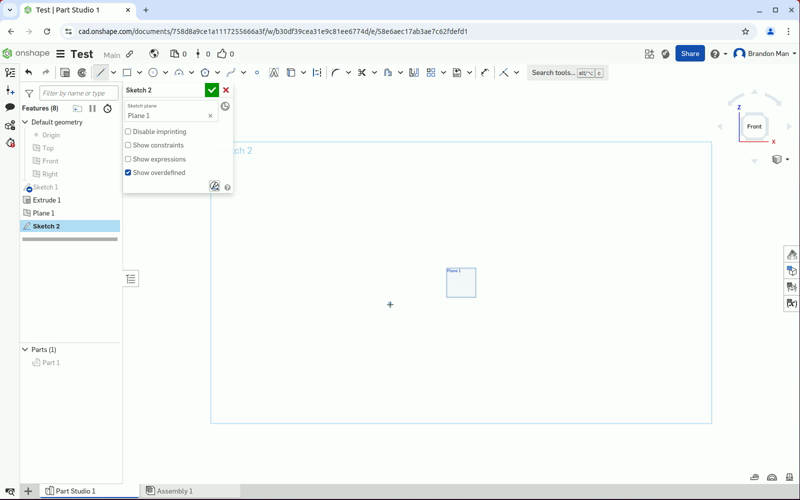
mouse_move(420, 304)
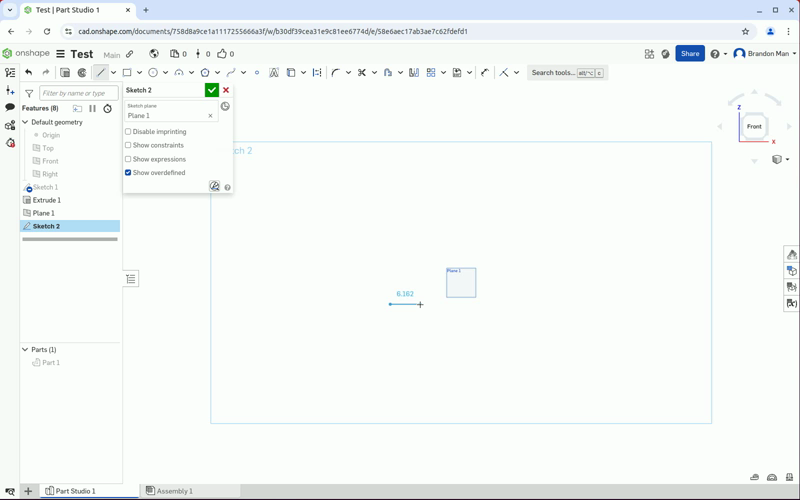
mouse_move(392, 304)
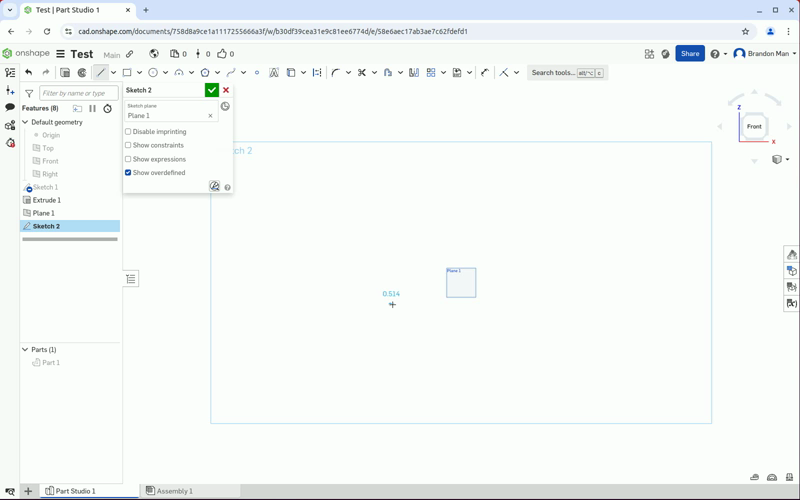
scroll(6)
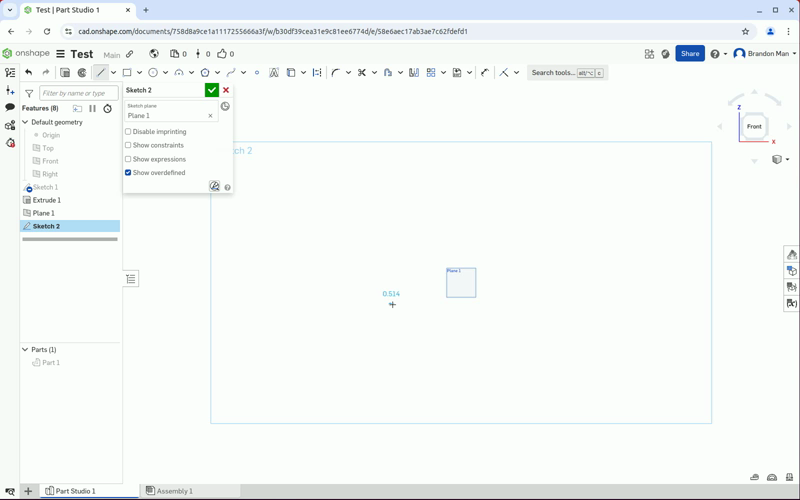
scroll(6)
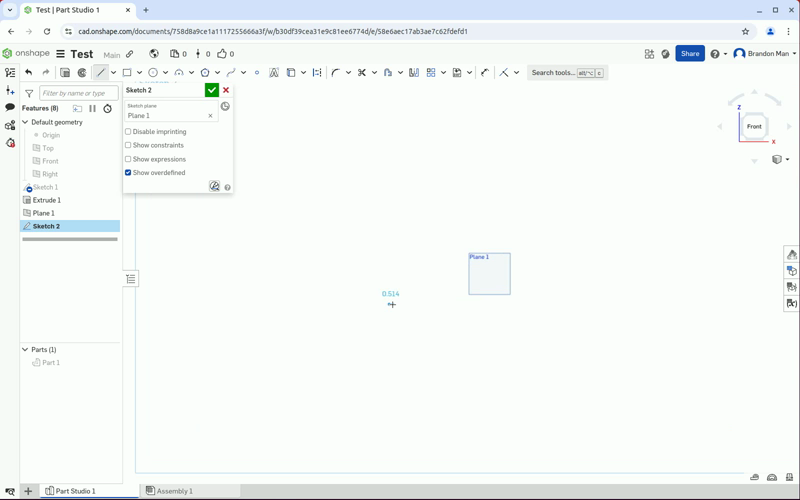
scroll(6)
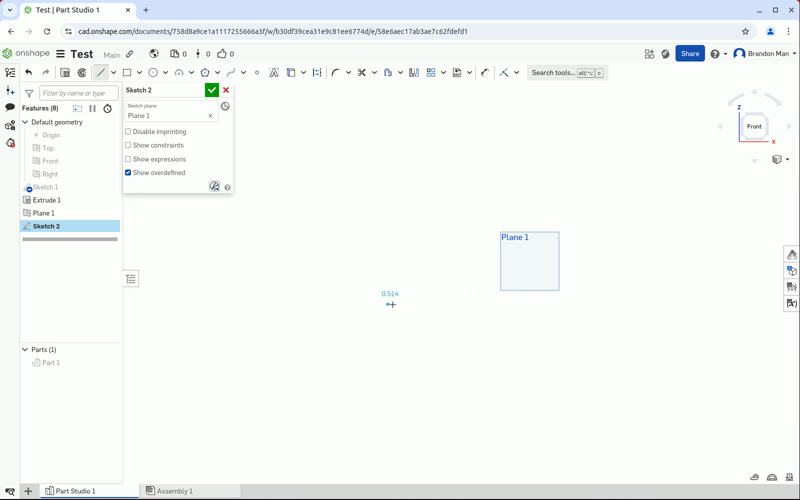
scroll(6)
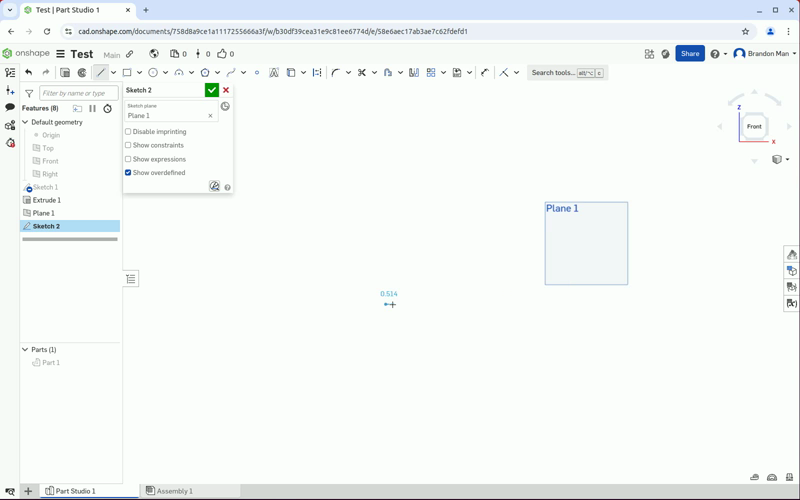
scroll(6)
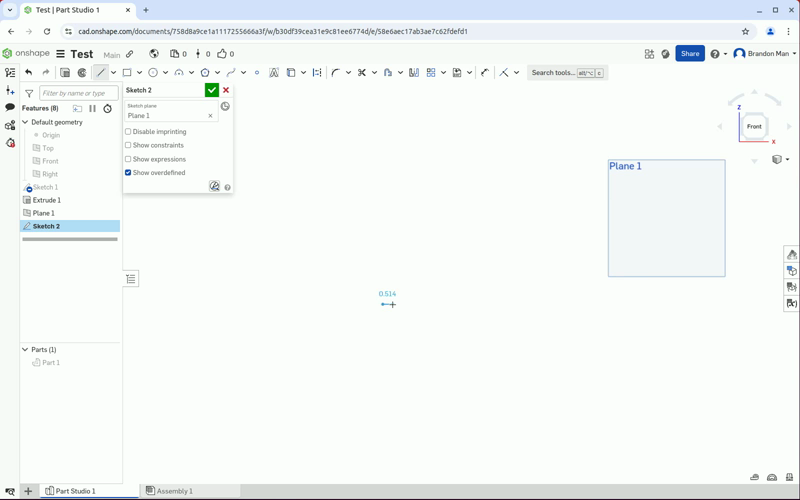
scroll(6)
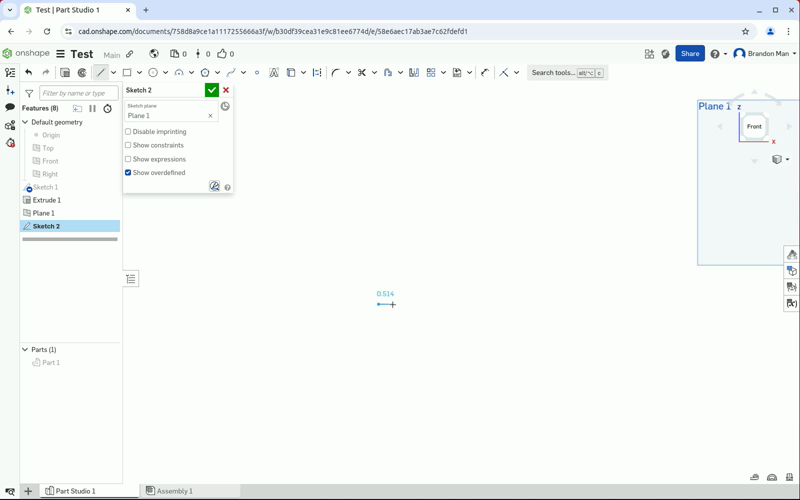
scroll(6)
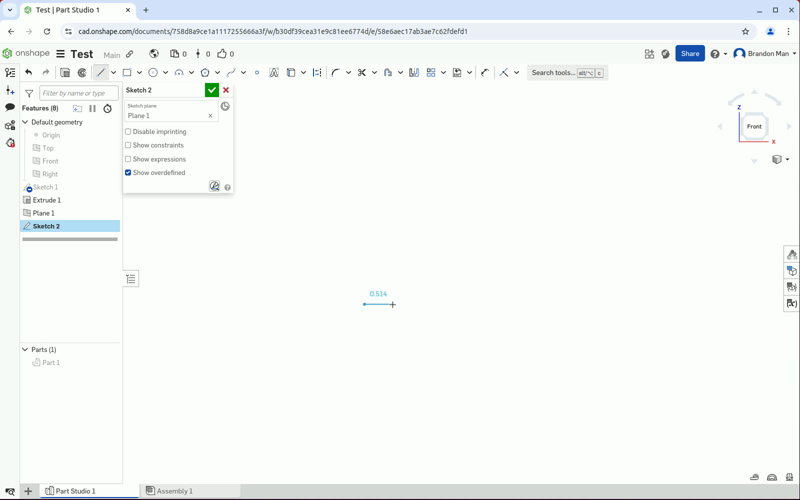
click(392, 304)
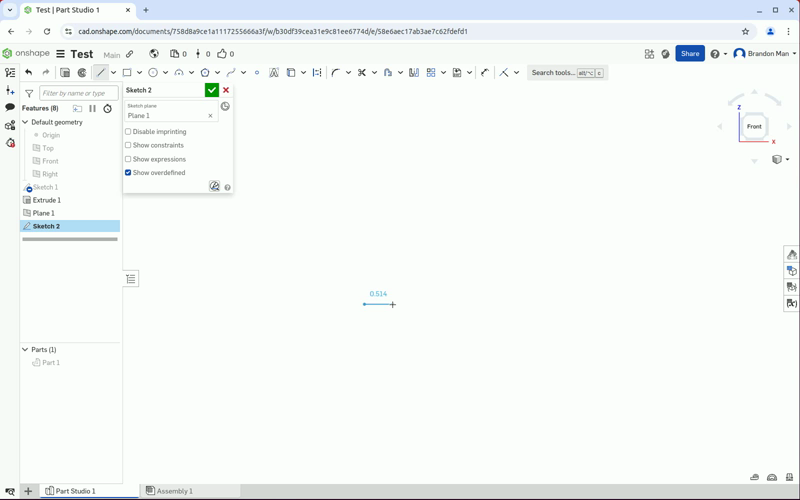
scroll(-6)
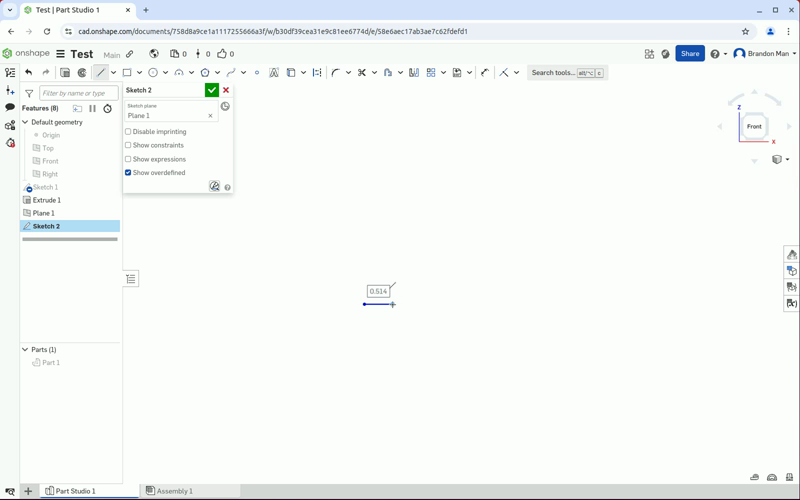
scroll(-6)
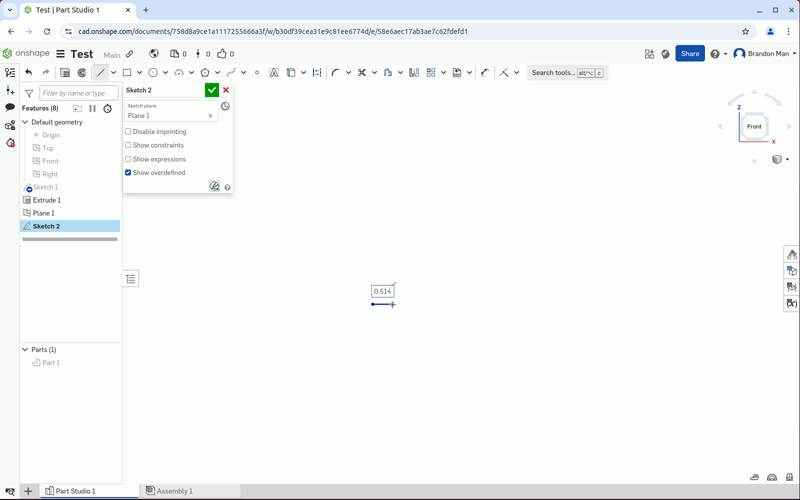
scroll(-6)
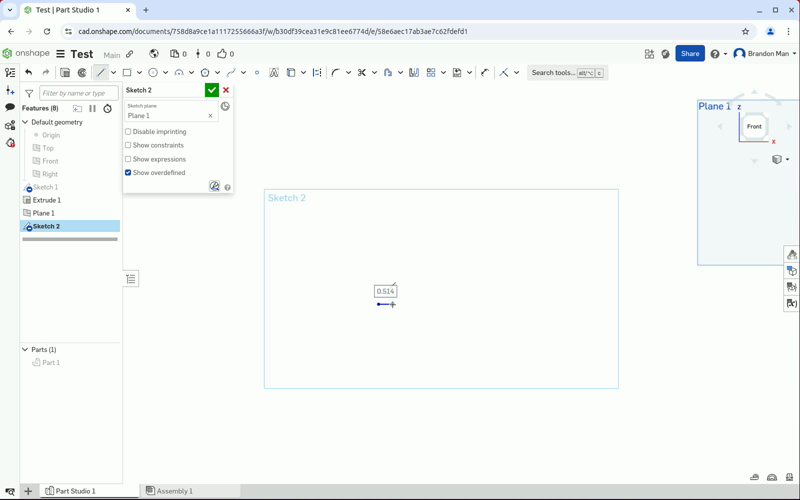
scroll(-6)
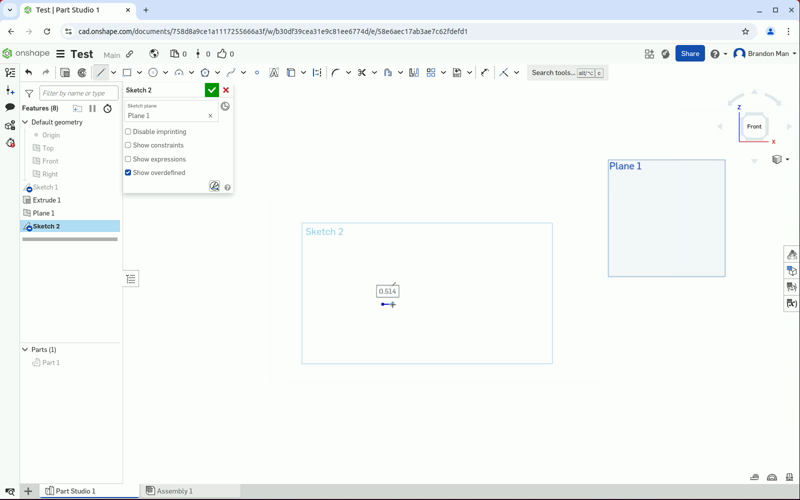
scroll(-6)
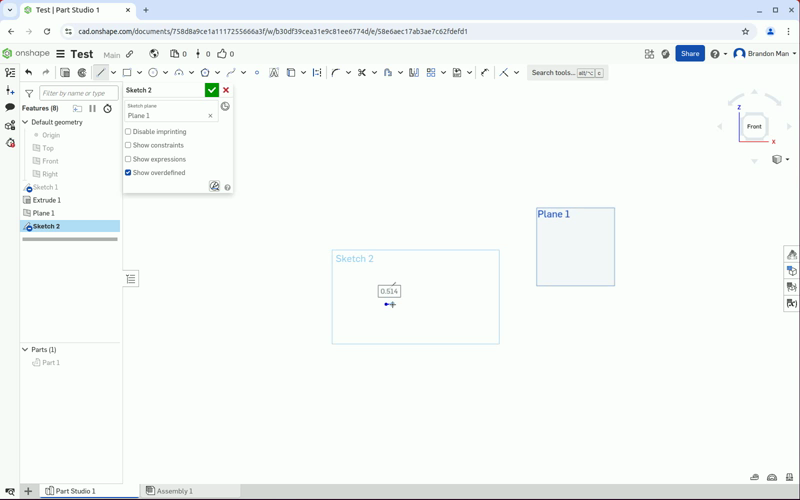
scroll(-6)
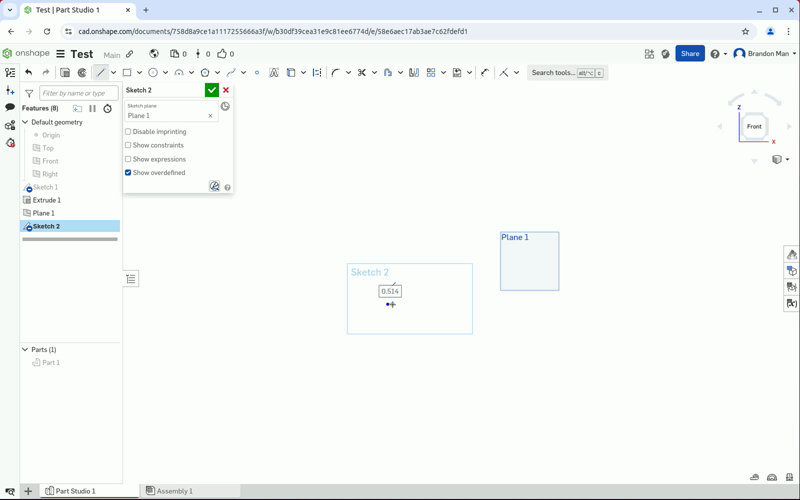
scroll(-6)
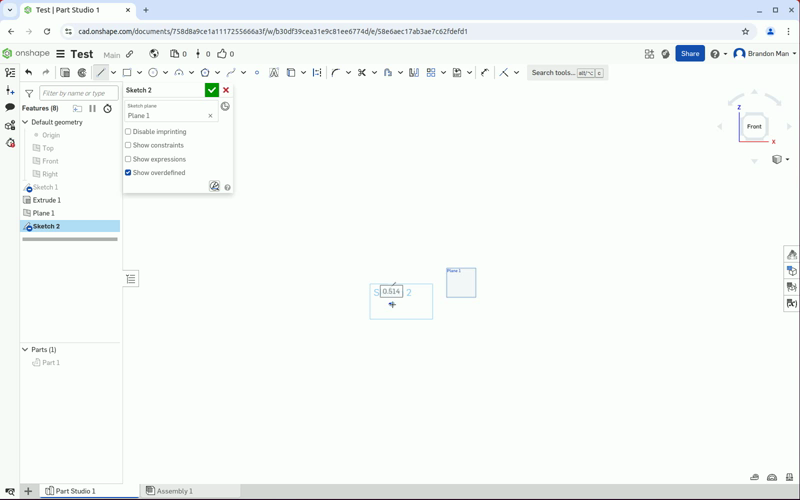
key_up(shift)
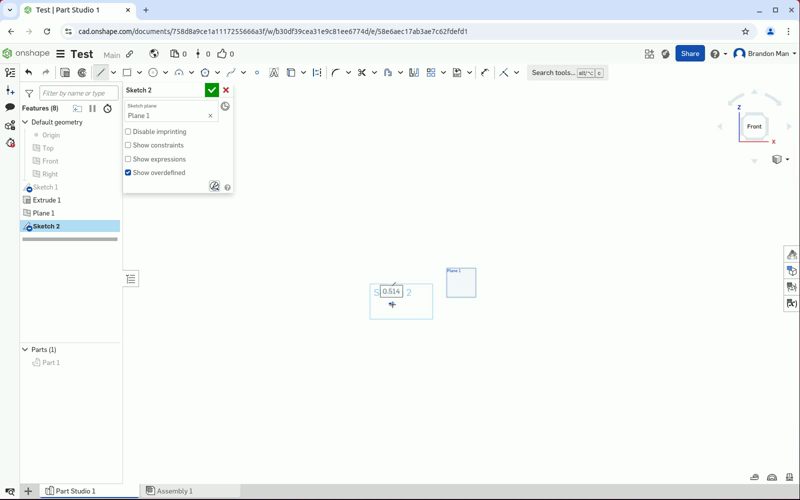
key_down(shift)
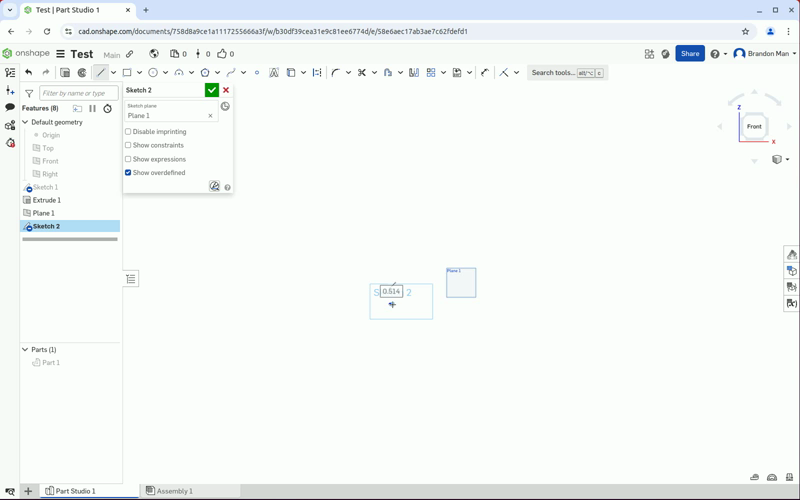
mouse_move(422, 304)
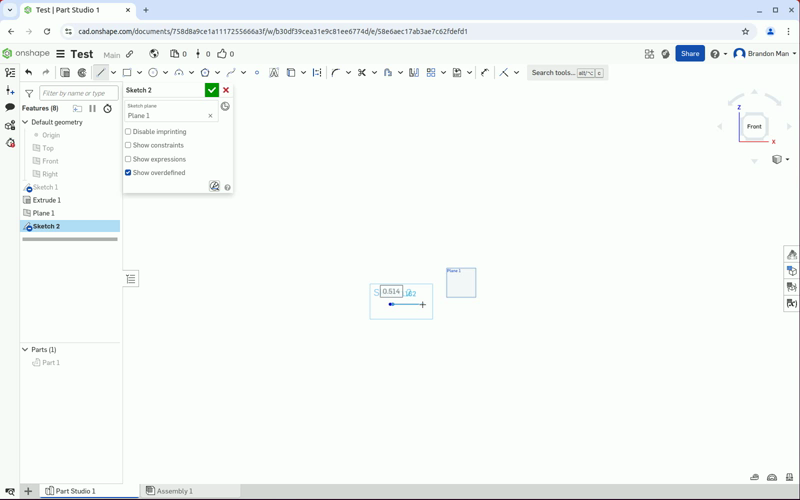
mouse_move(392, 284)
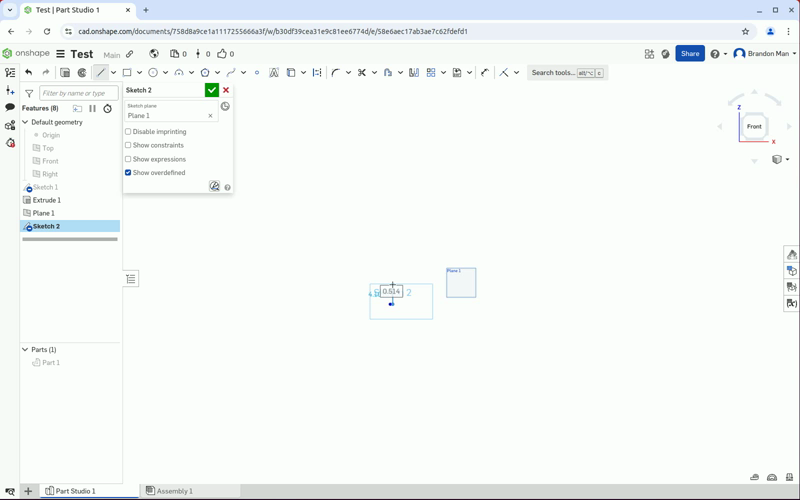
click(392, 284)
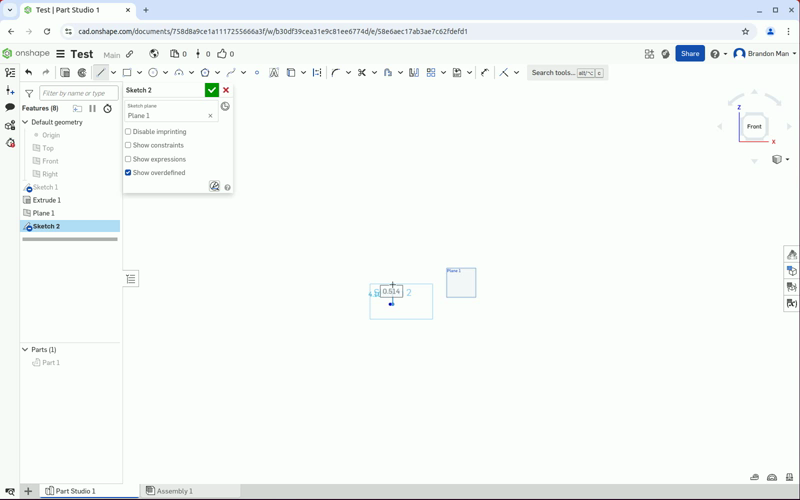
key_up(shift)
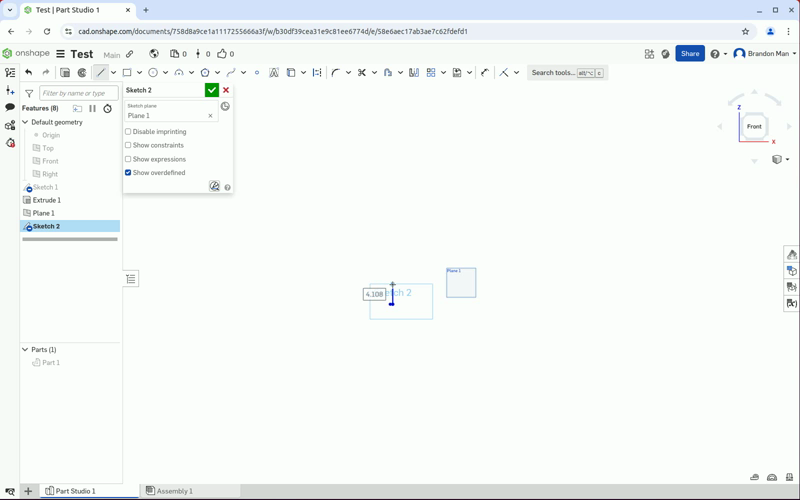
key_down(shift)
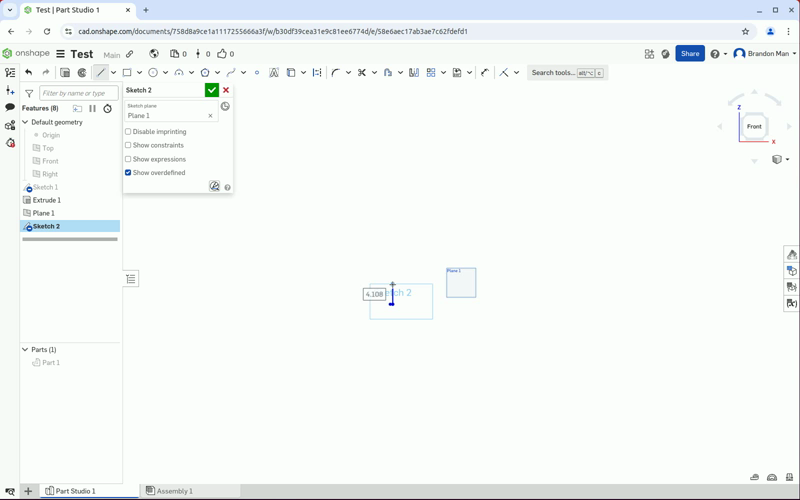
mouse_move(422, 284)
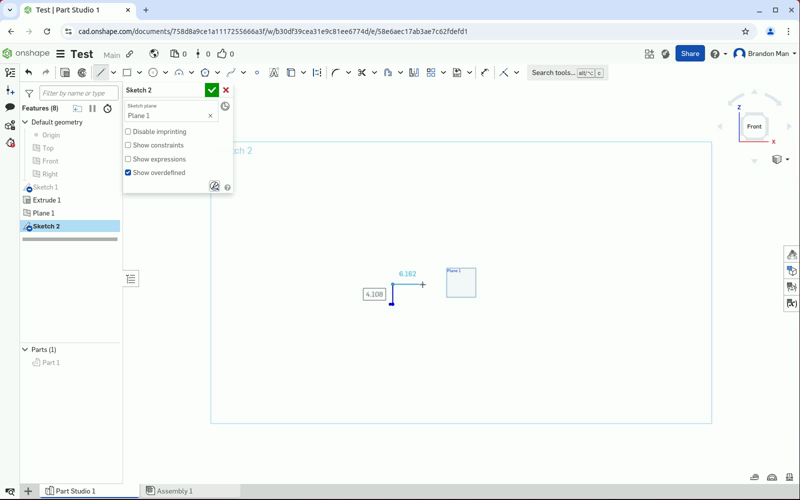
mouse_move(390, 284)
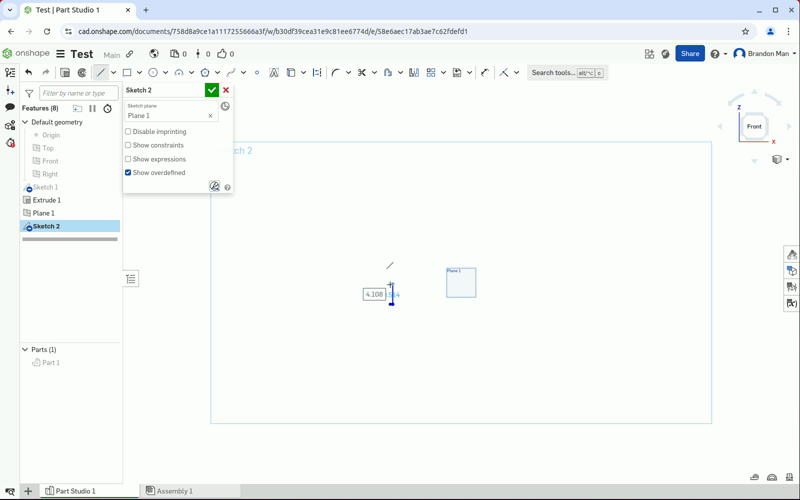
scroll(6)
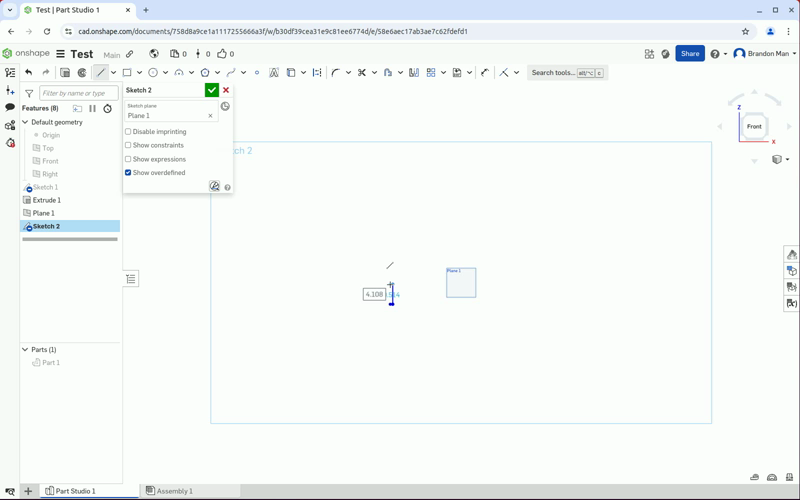
scroll(6)
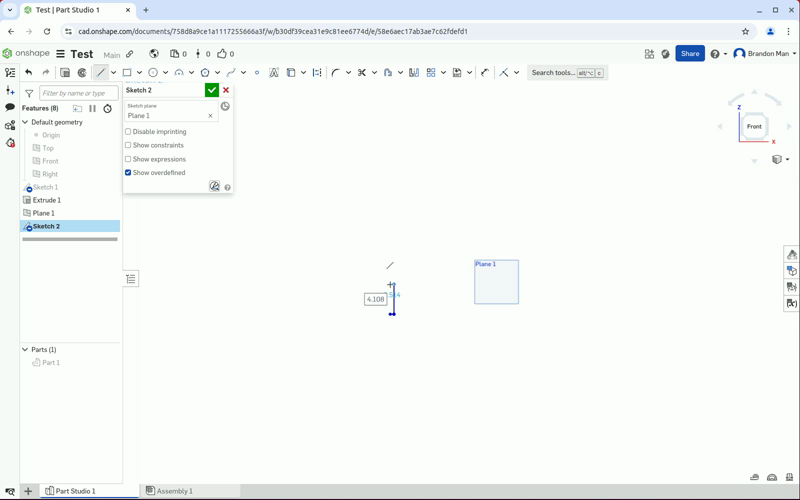
scroll(6)
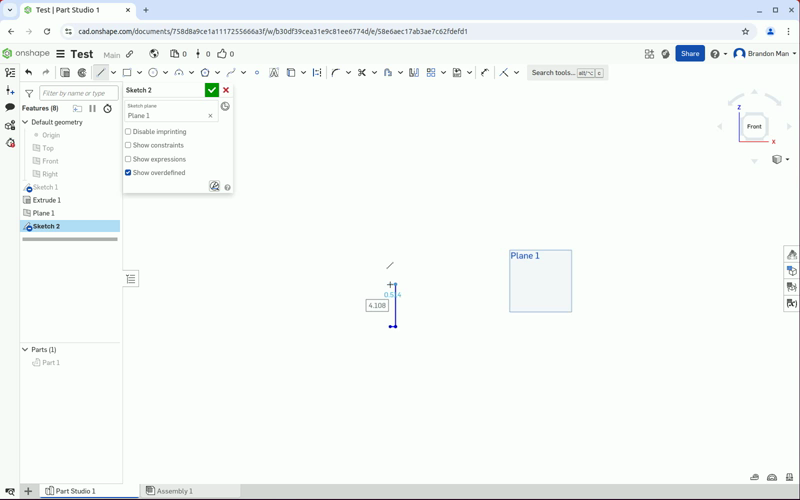
scroll(6)
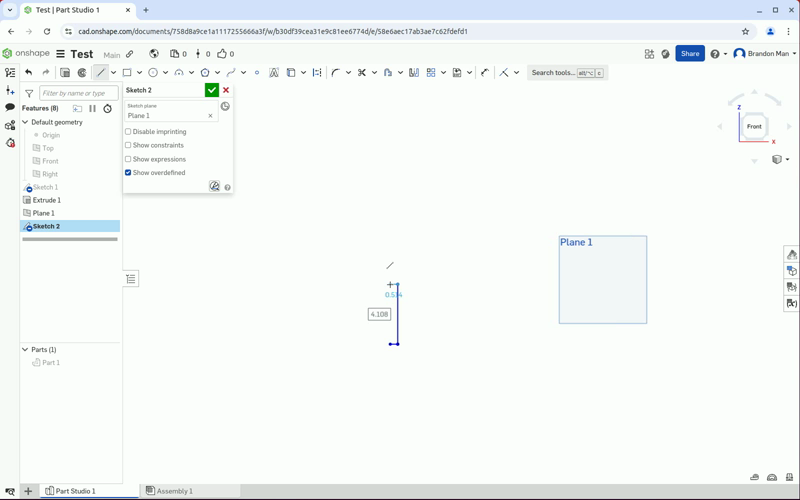
scroll(6)
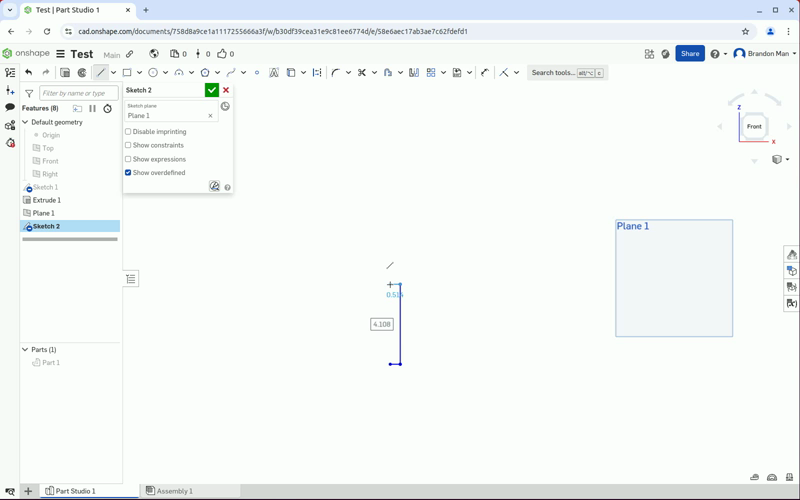
scroll(6)
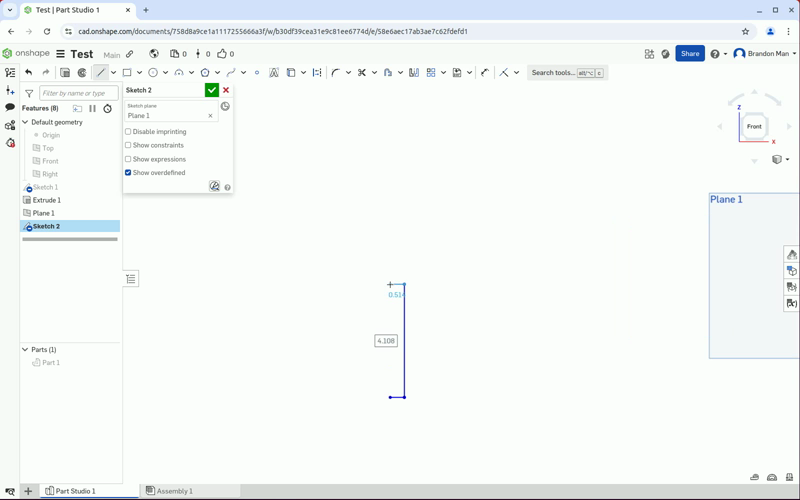
scroll(6)
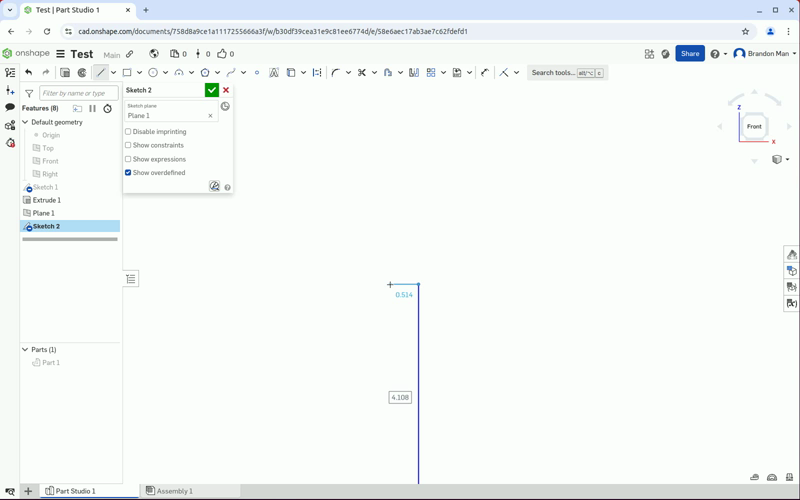
click(390, 284)
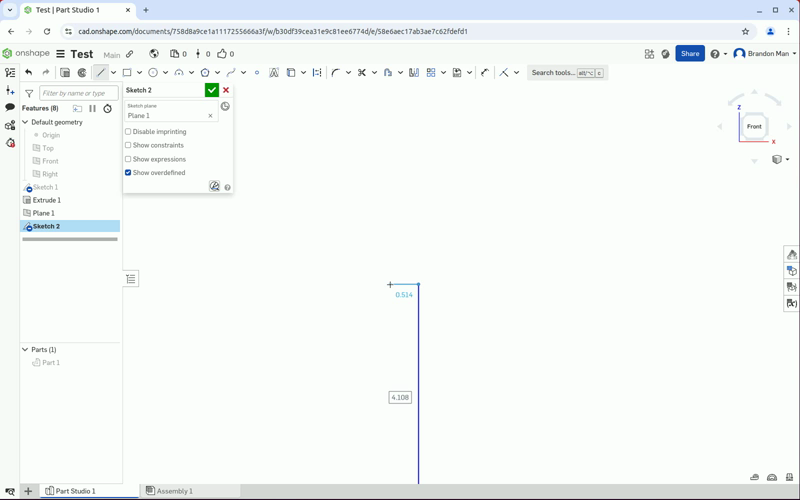
scroll(-6)
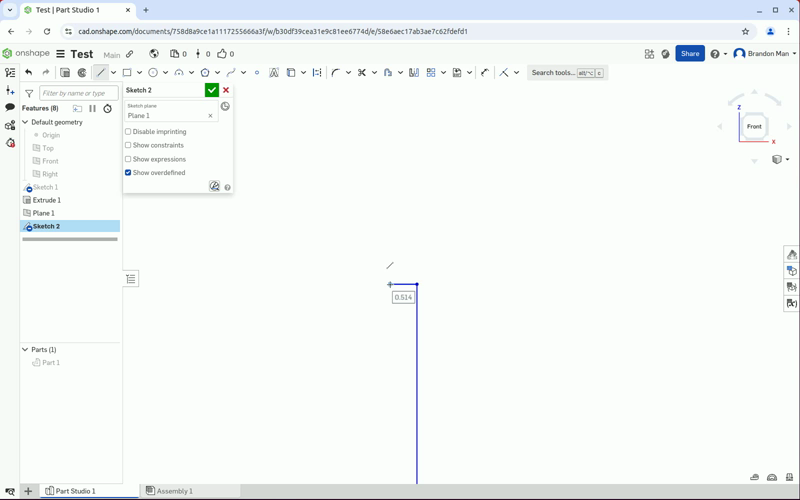
scroll(-6)
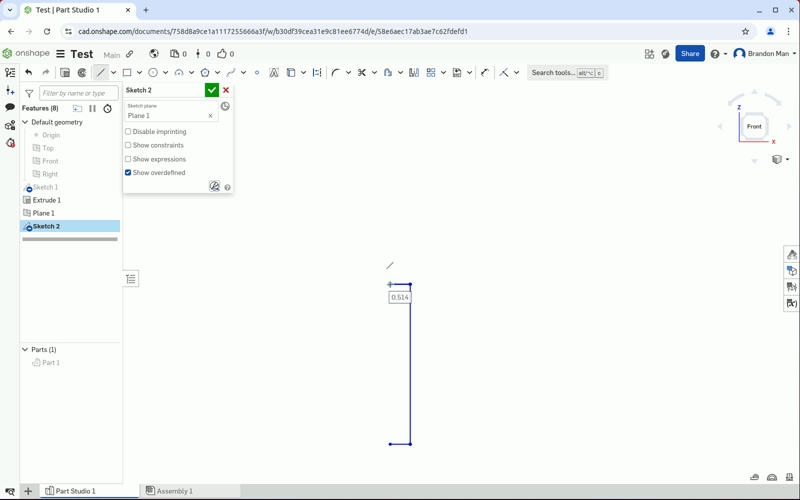
scroll(-6)
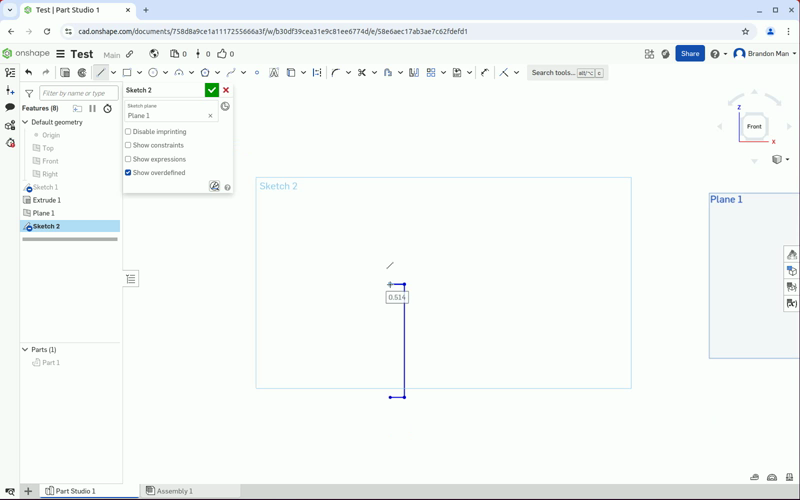
scroll(-6)
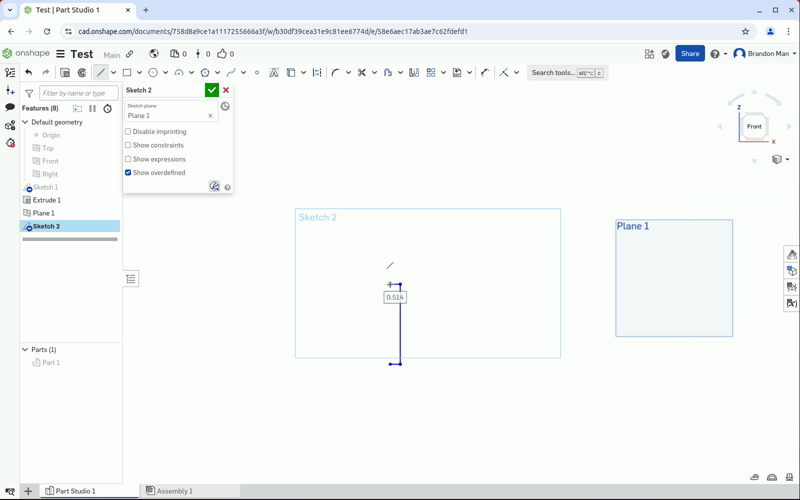
scroll(-6)
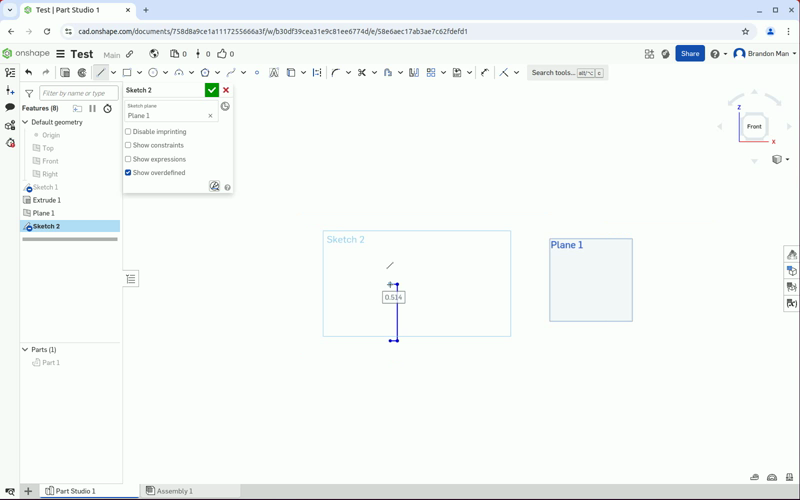
scroll(-6)
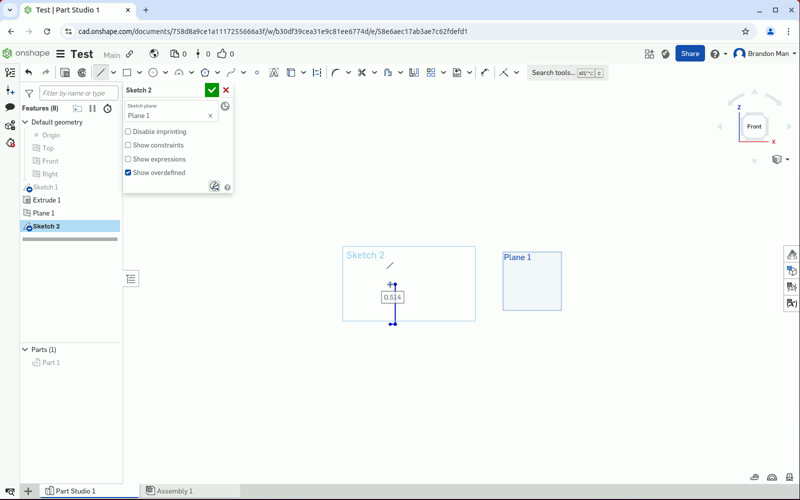
scroll(-6)
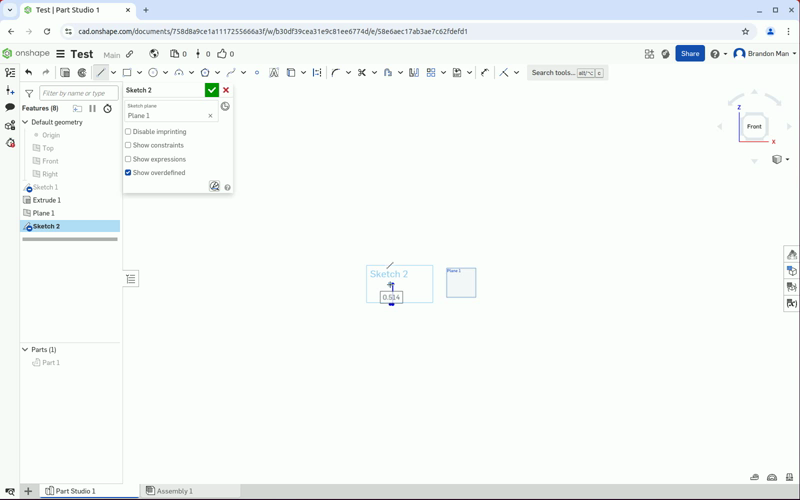
key_up(shift)
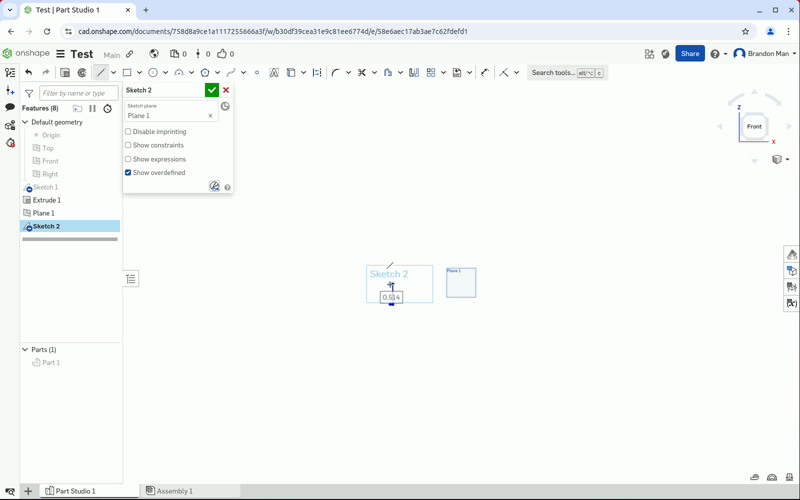
mouse_move(420, 284)
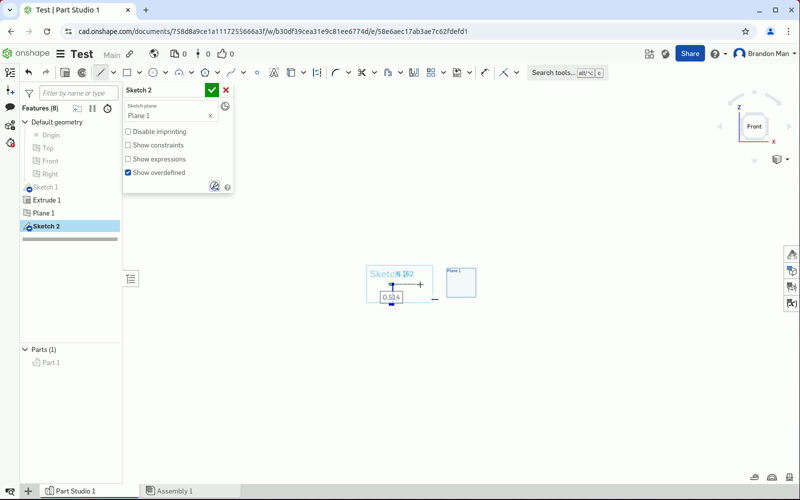
key_down(shift)
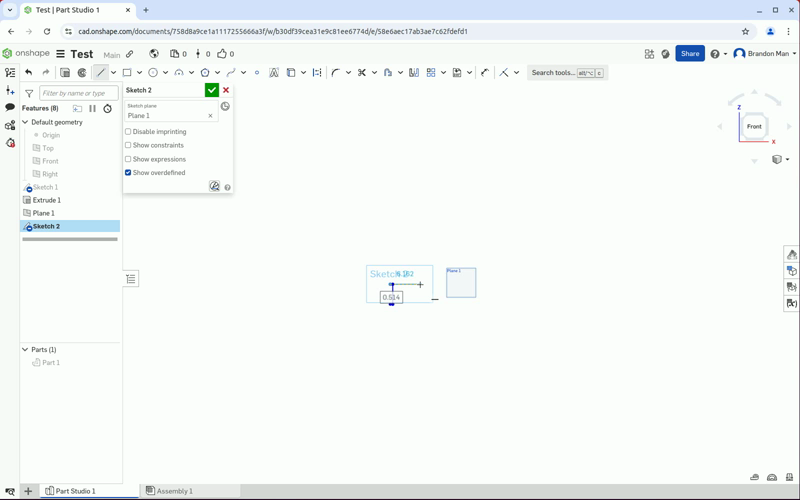
mouse_move(390, 304)
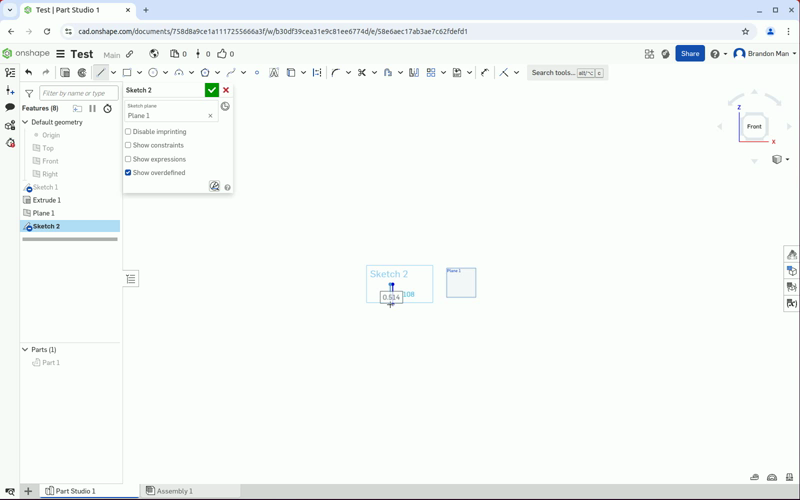
scroll(6)
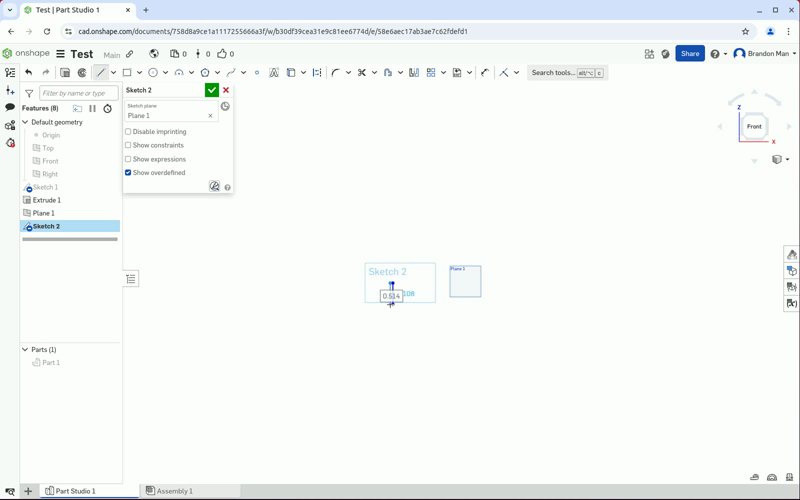
scroll(6)
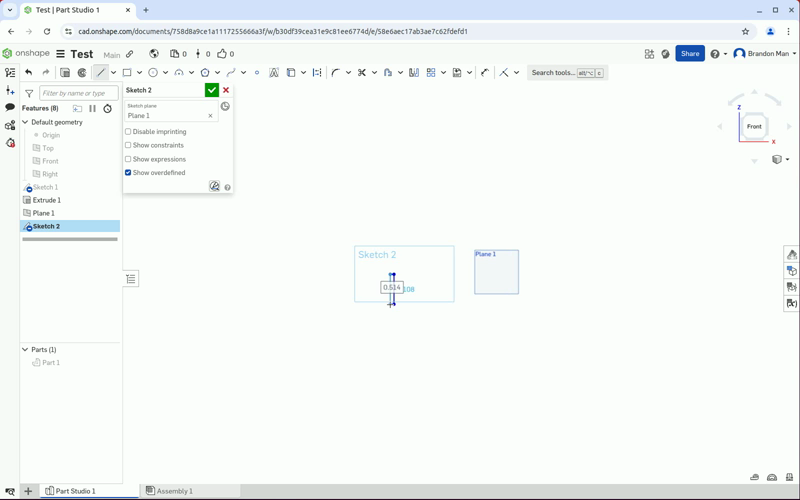
scroll(6)
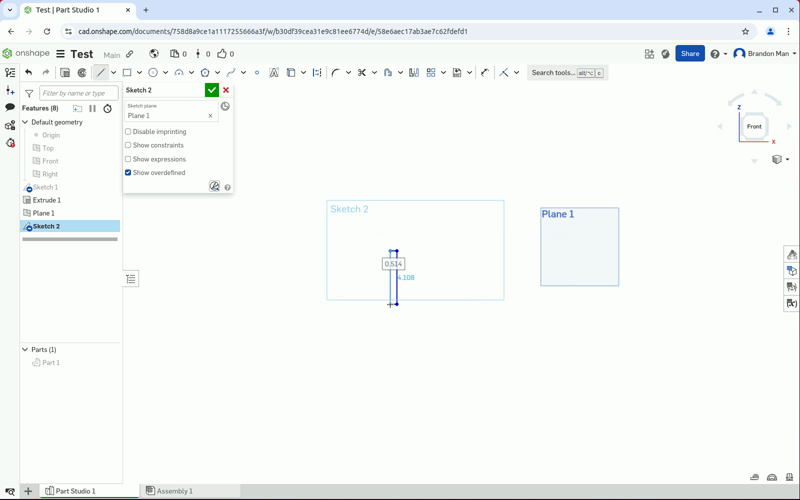
scroll(6)
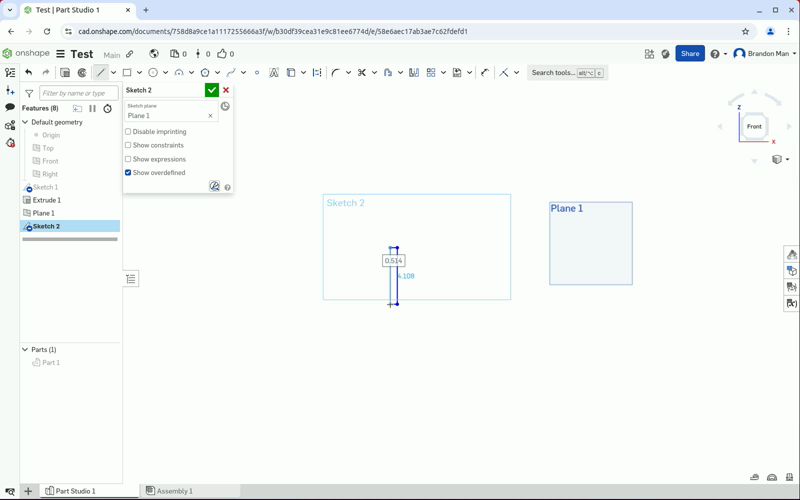
scroll(6)
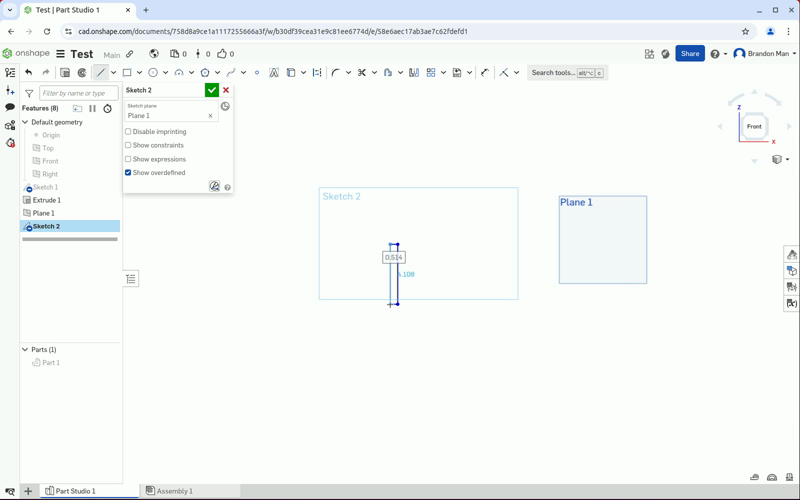
scroll(6)
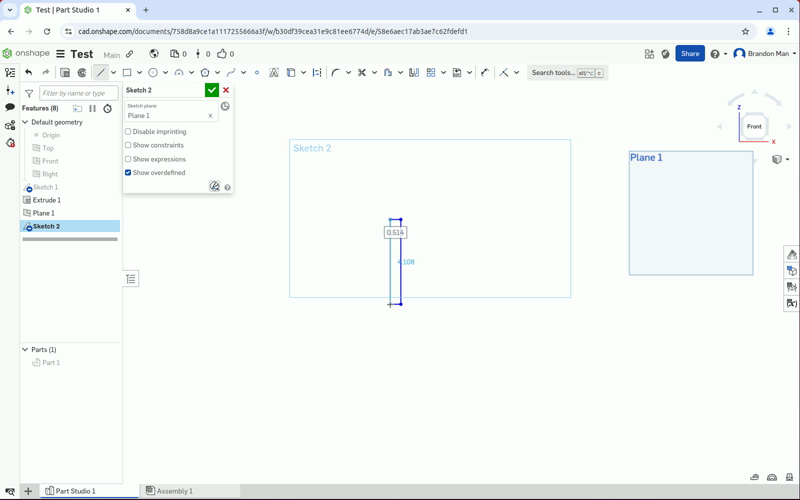
scroll(6)
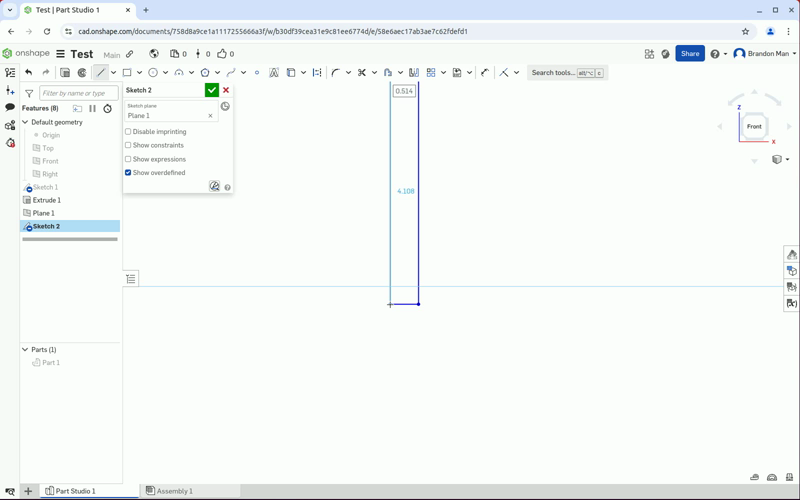
key_up(shift)
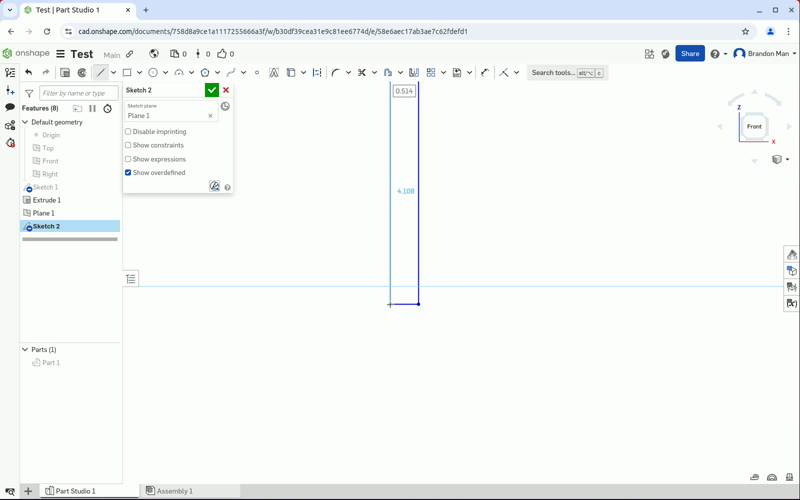
click(390, 304)
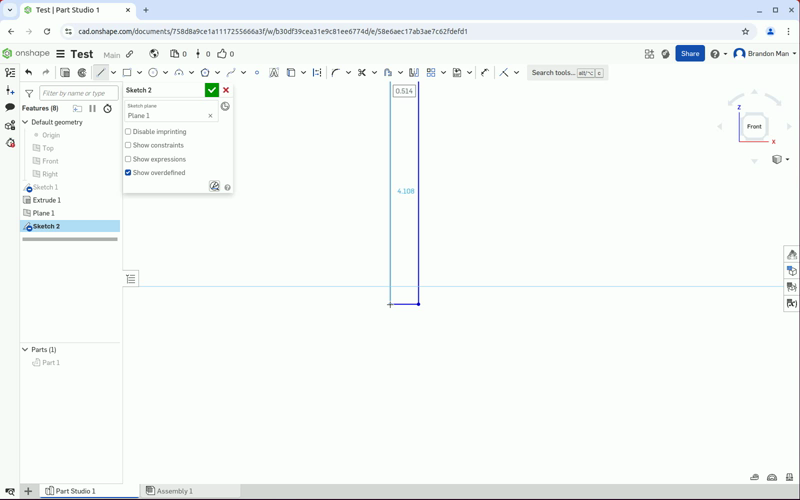
scroll(-6)
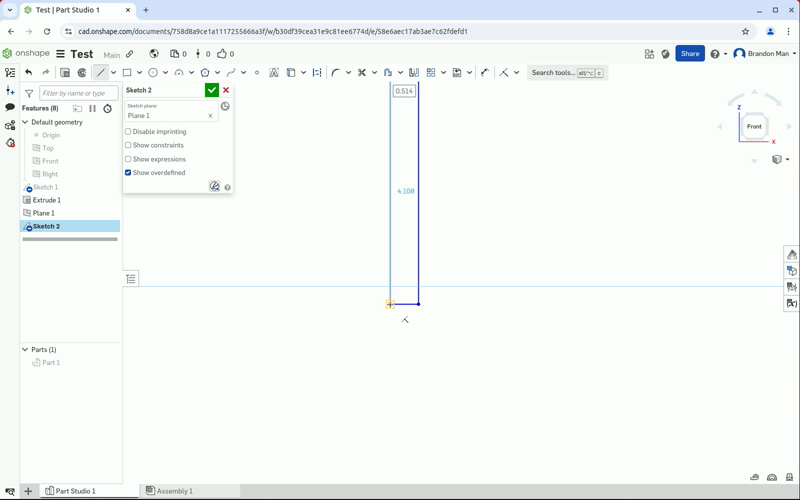
scroll(-6)
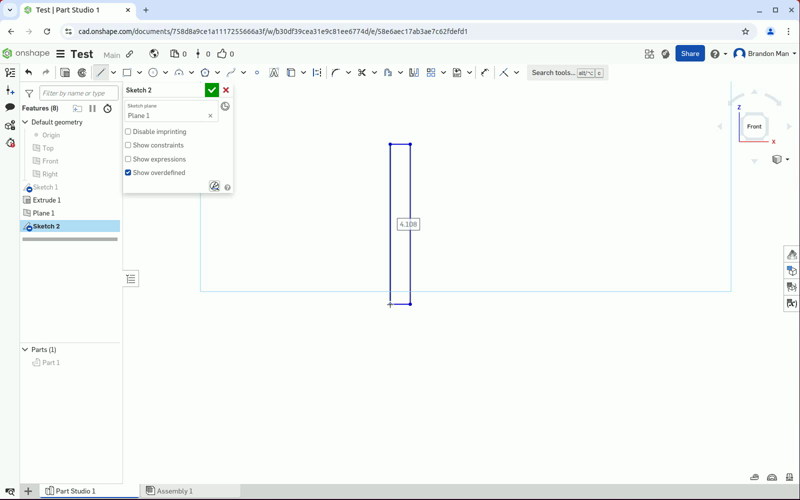
scroll(-6)
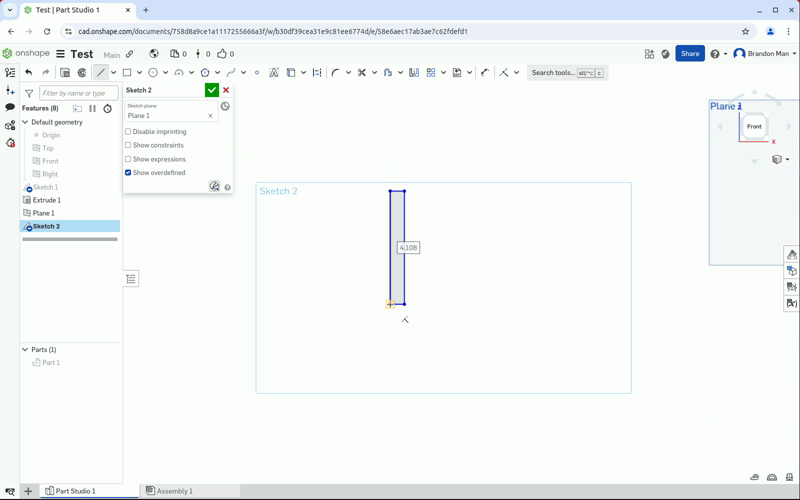
scroll(-6)
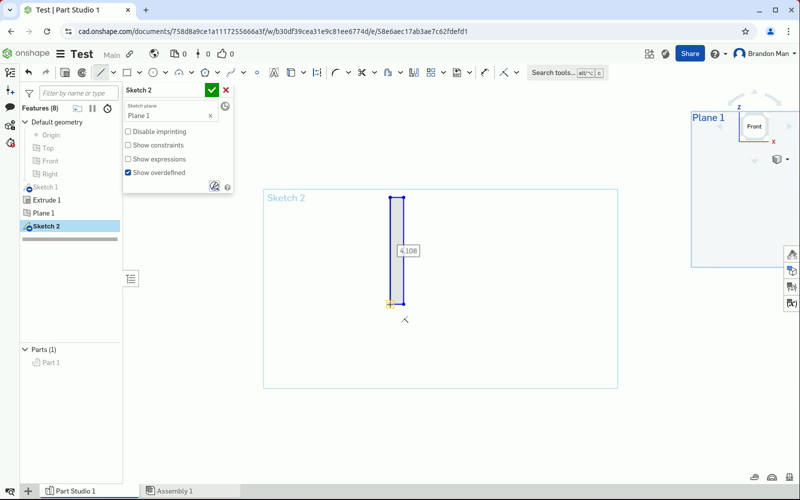
scroll(-6)
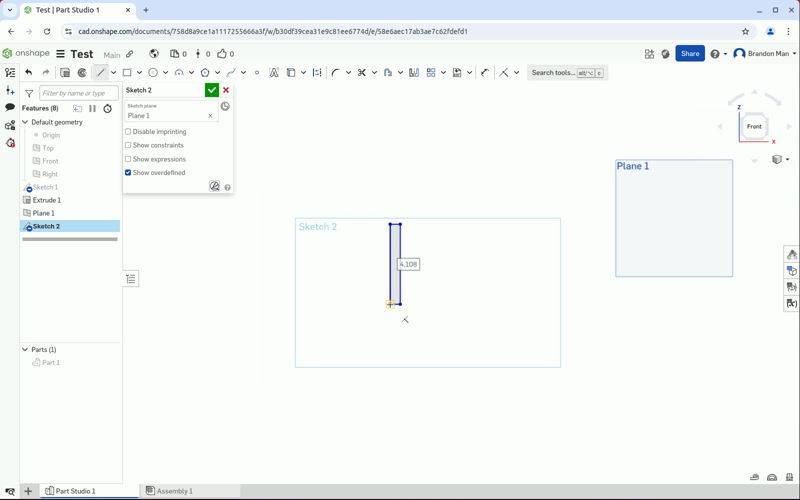
scroll(-6)
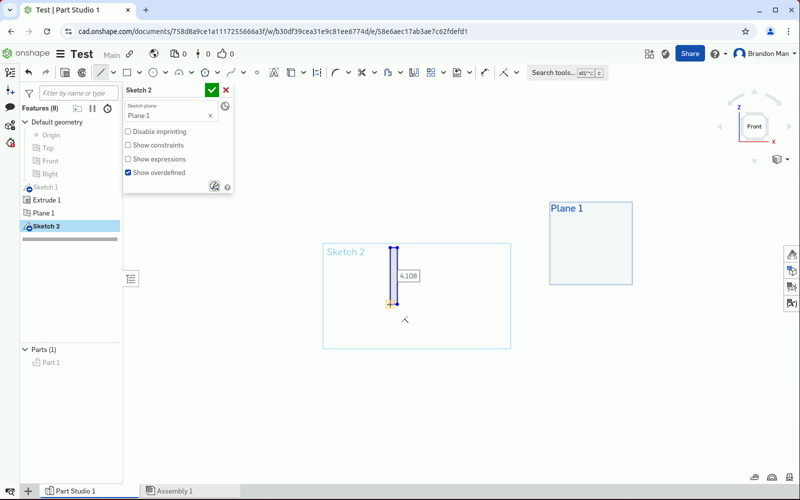
scroll(-6)
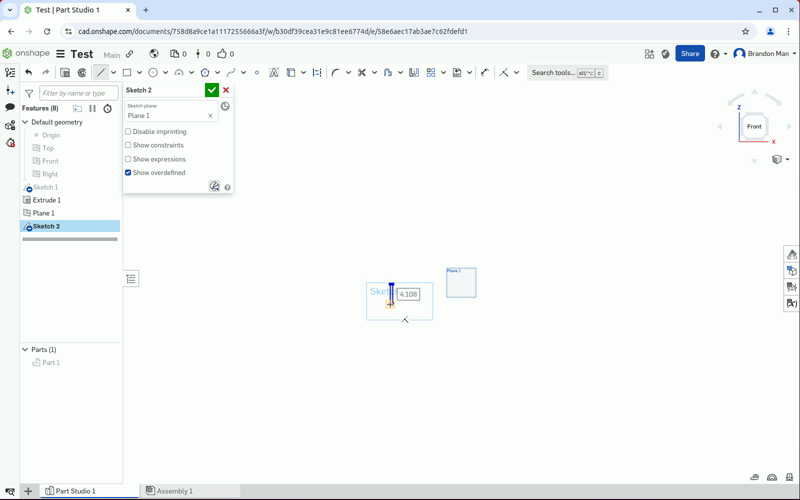
key(esc)
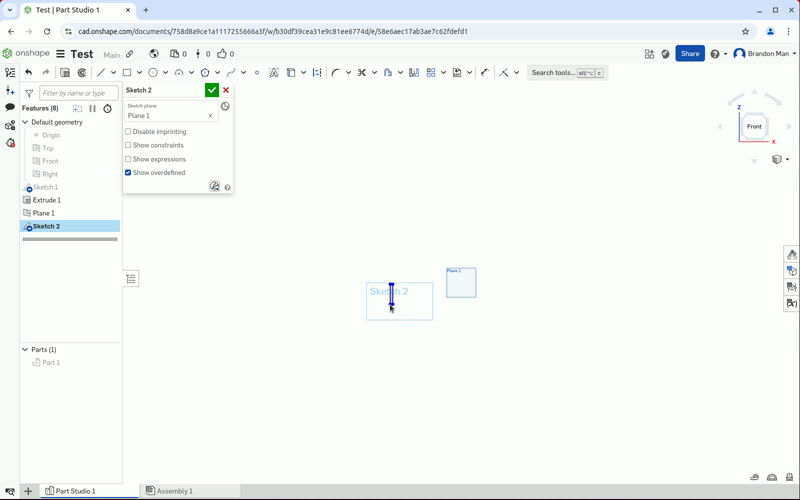
mouse_move(392, 291)
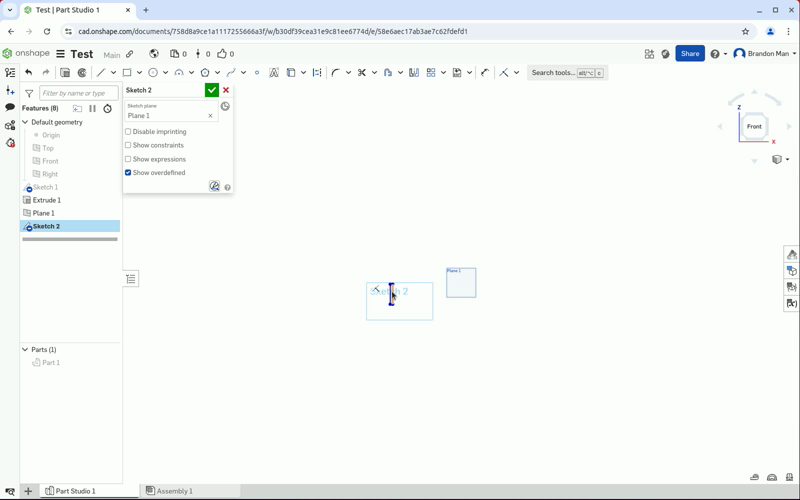
scroll(6)
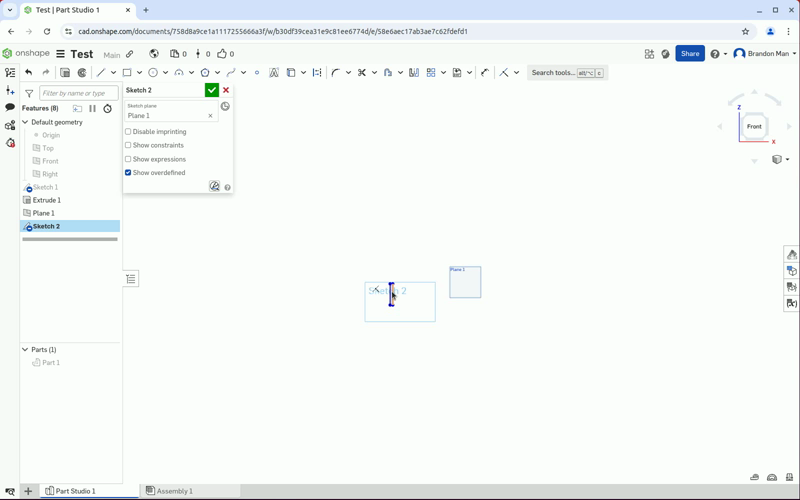
scroll(6)
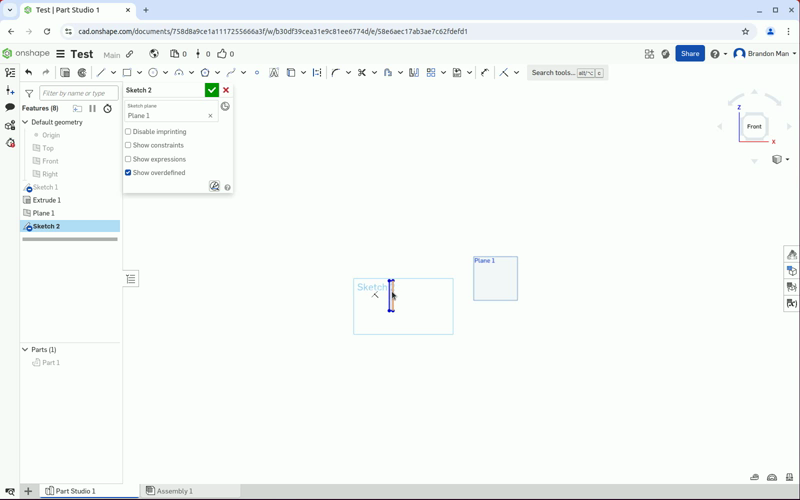
scroll(6)
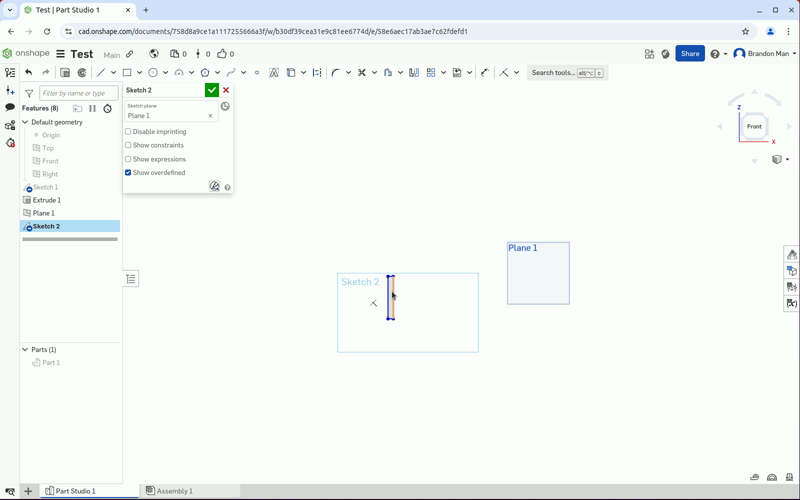
scroll(6)
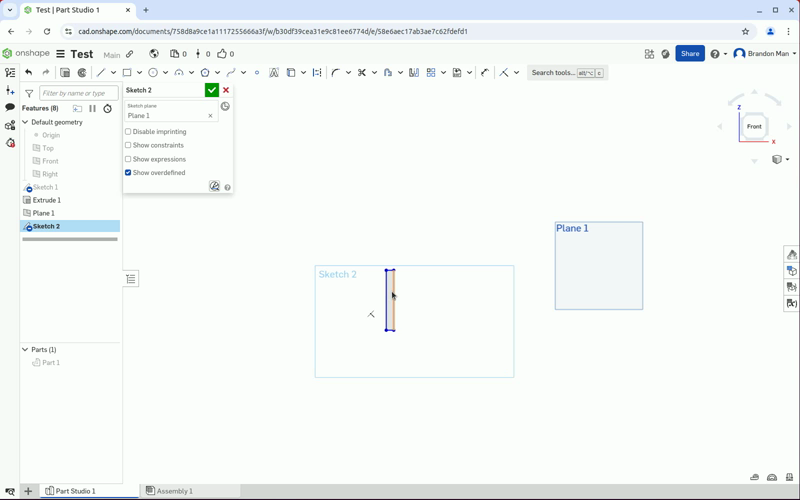
scroll(6)
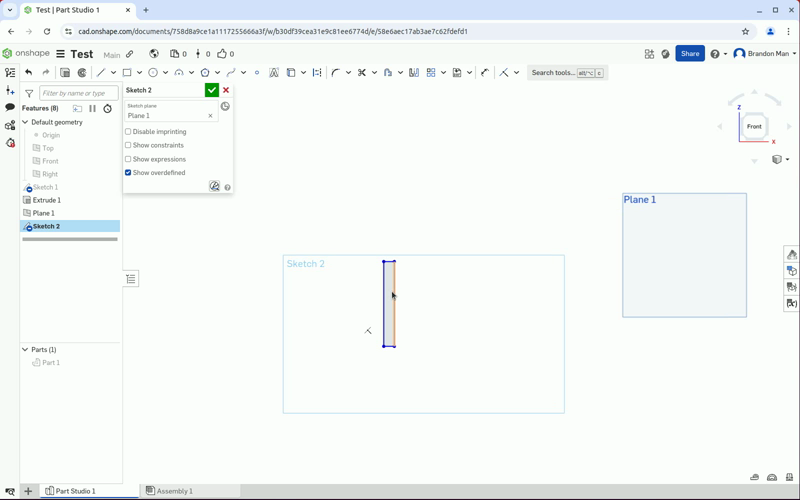
scroll(6)
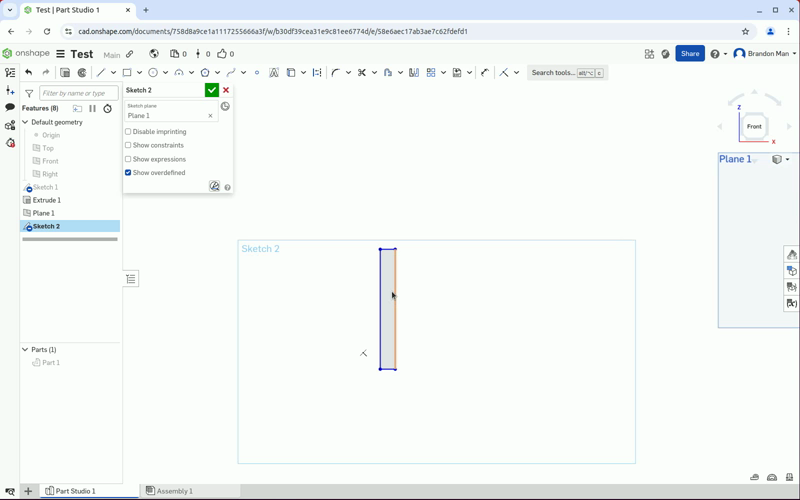
scroll(6)
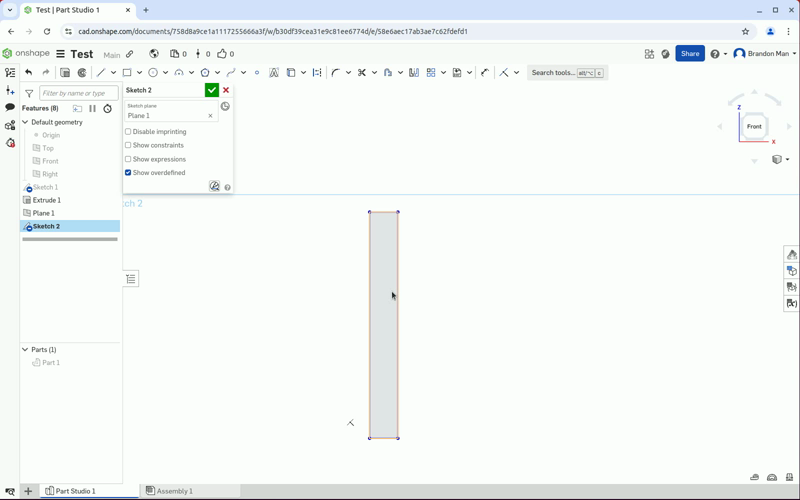
click(392, 291)
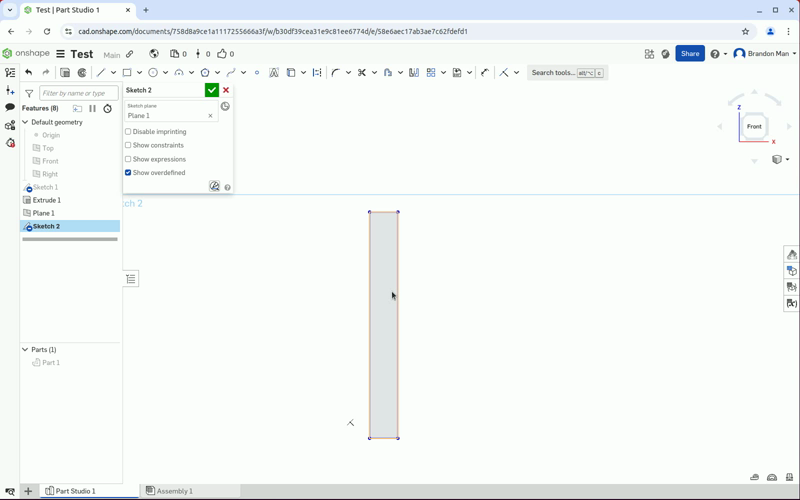
scroll(-6)
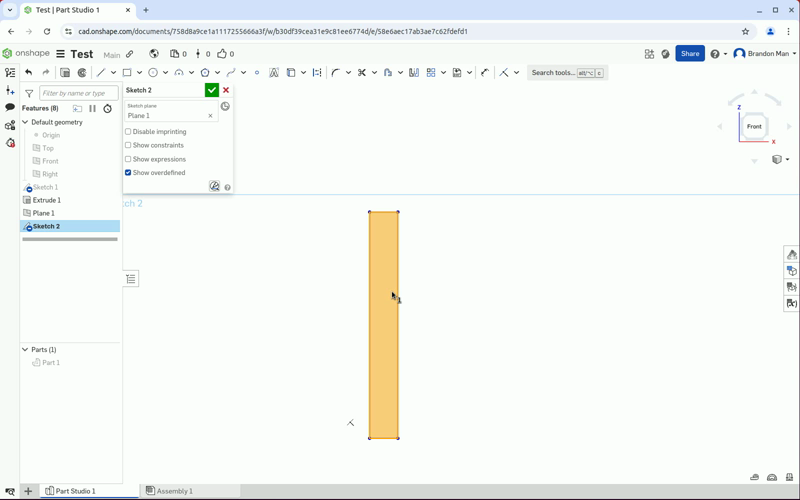
scroll(-6)
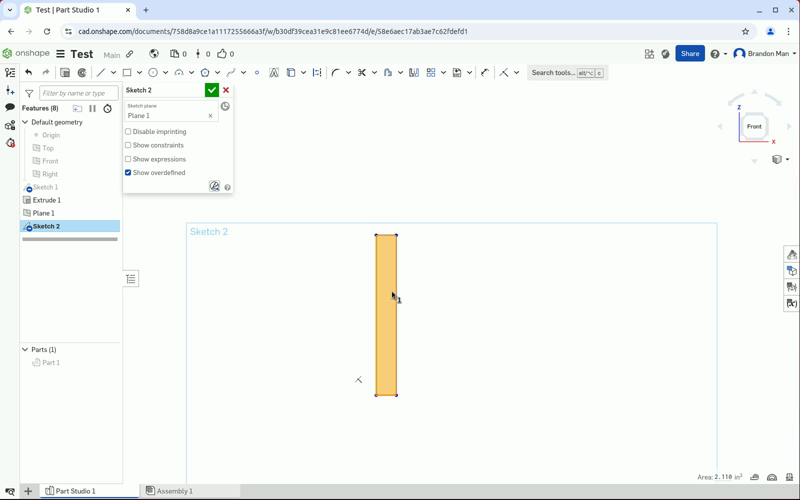
scroll(-6)
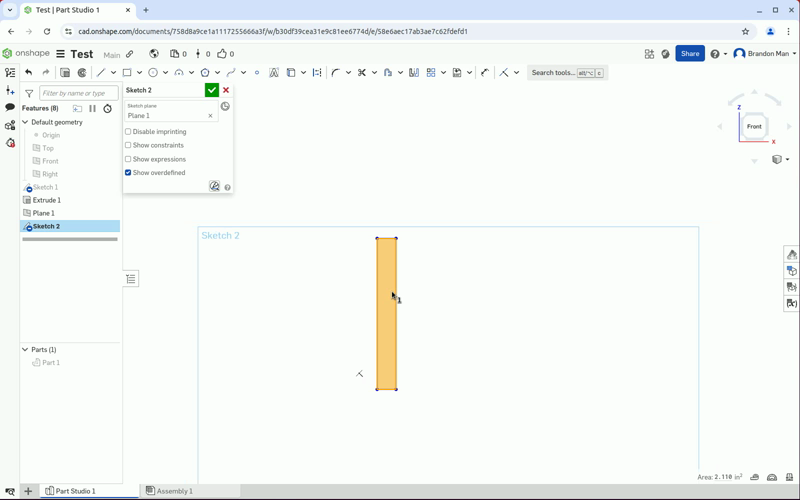
scroll(-6)
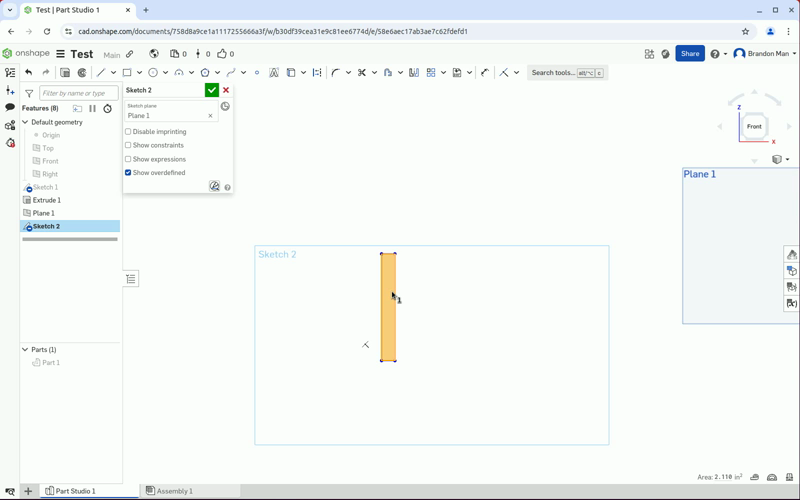
scroll(-6)
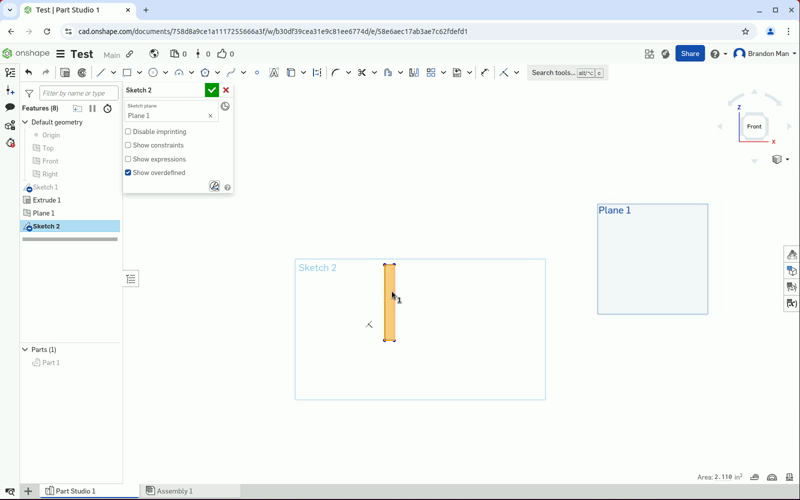
scroll(-6)
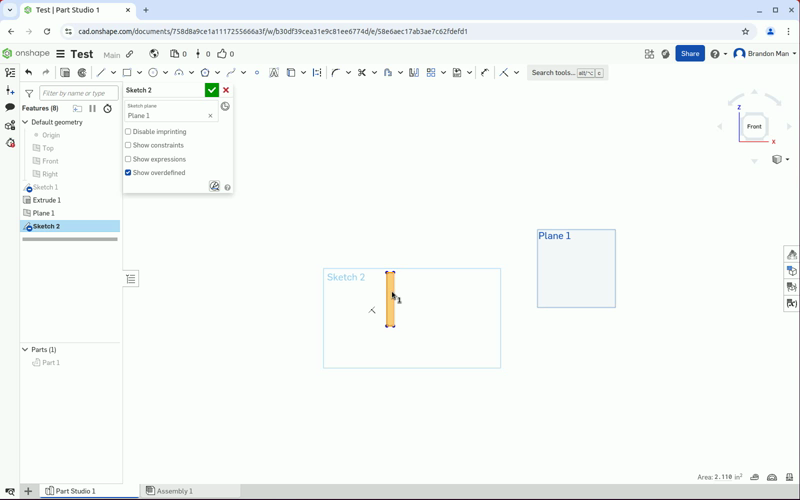
scroll(-6)
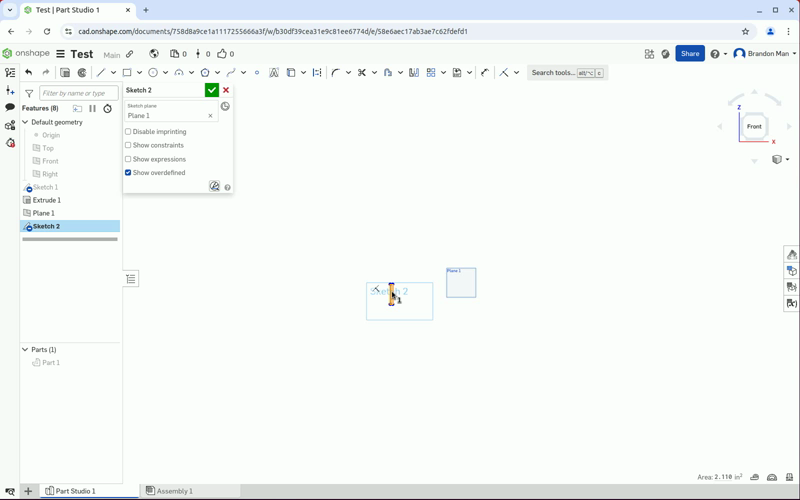
mouse_move(73, 352)
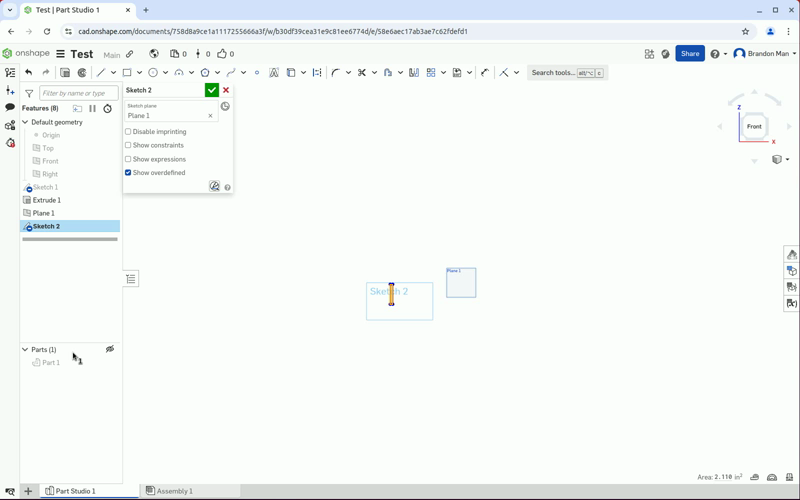
key(shift+y)
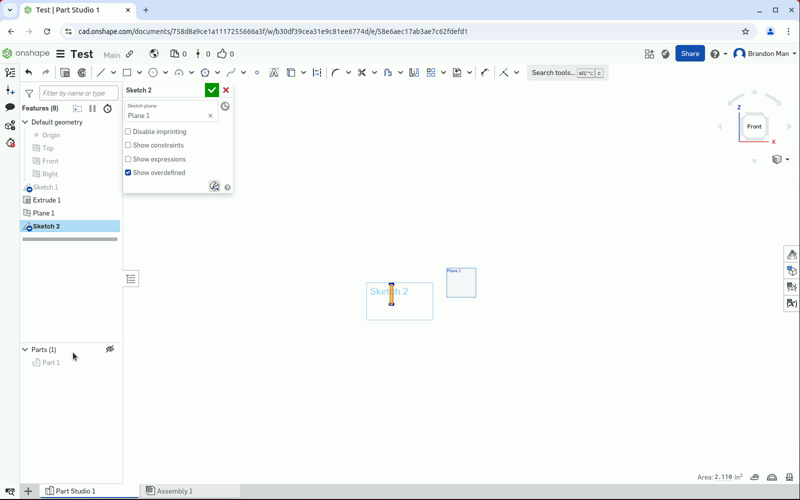
key(shift+e)
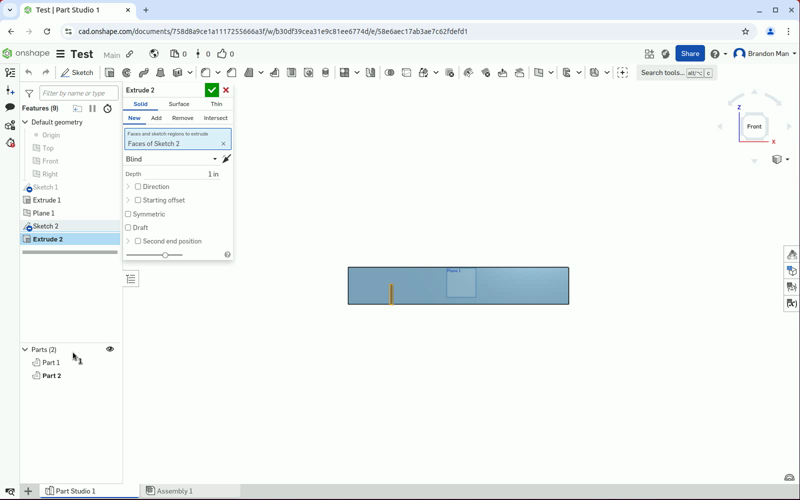
mouse_move(143, 106)
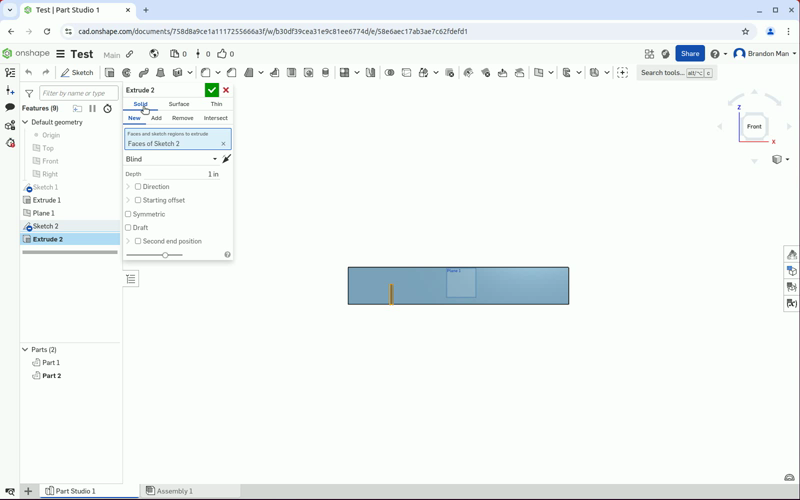
click(143, 106)
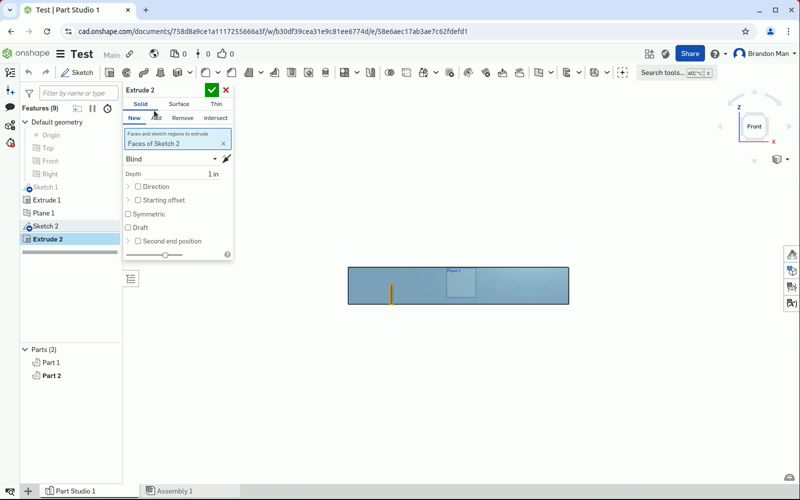
mouse_move(186, 120)
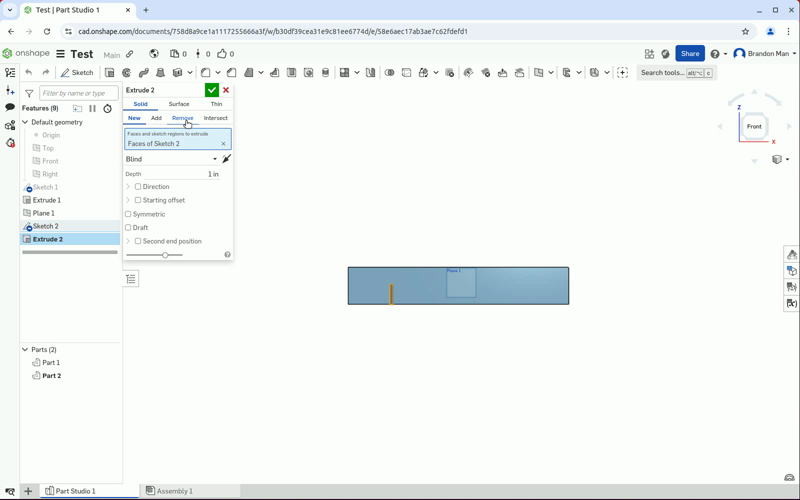
click(186, 120)
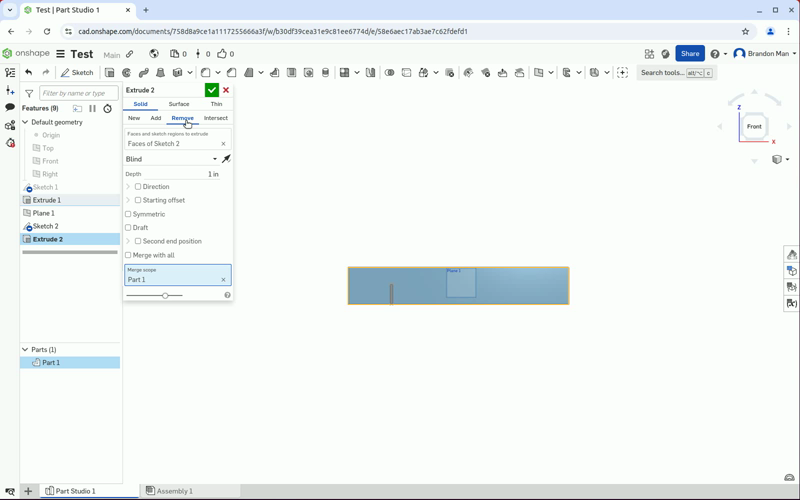
key(tab, 4)
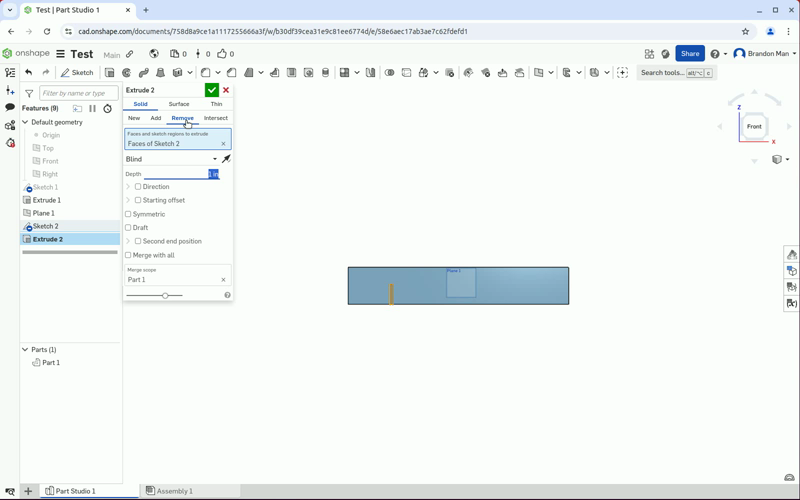
text(3.851)
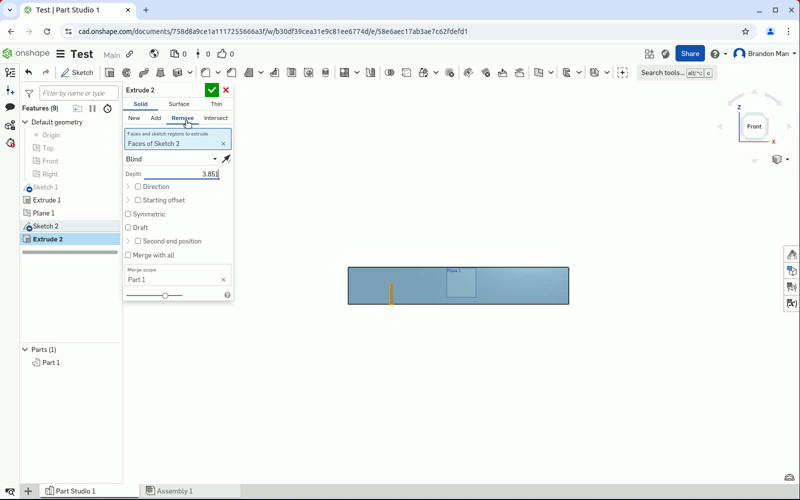
key(tab, 6)
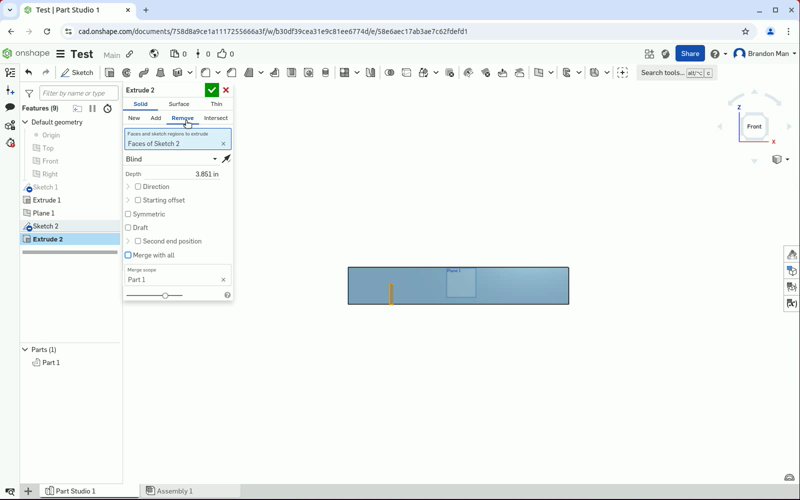
key(space)
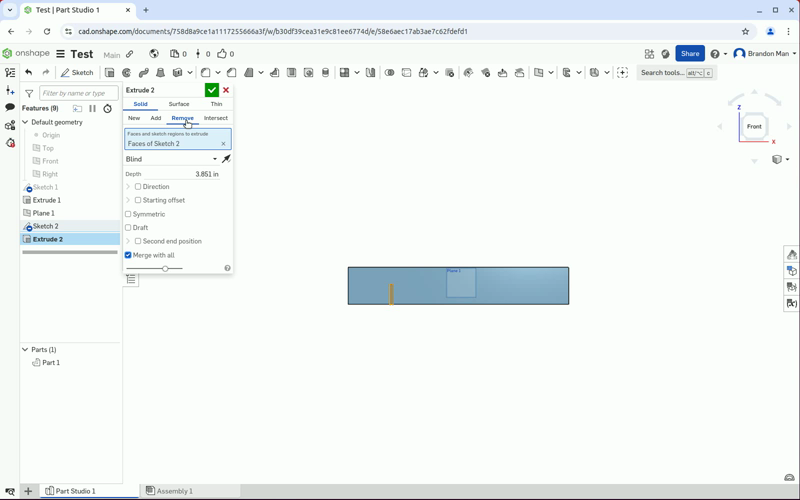
key(enter)
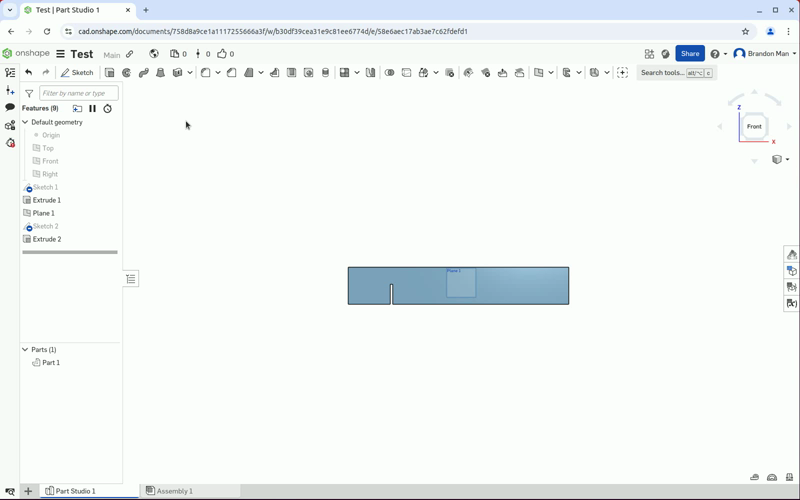
key(shift+h)
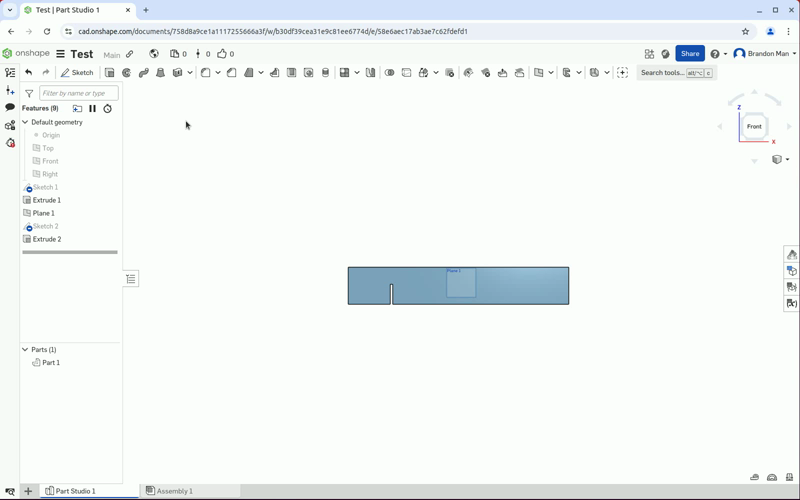
key(shift+h)
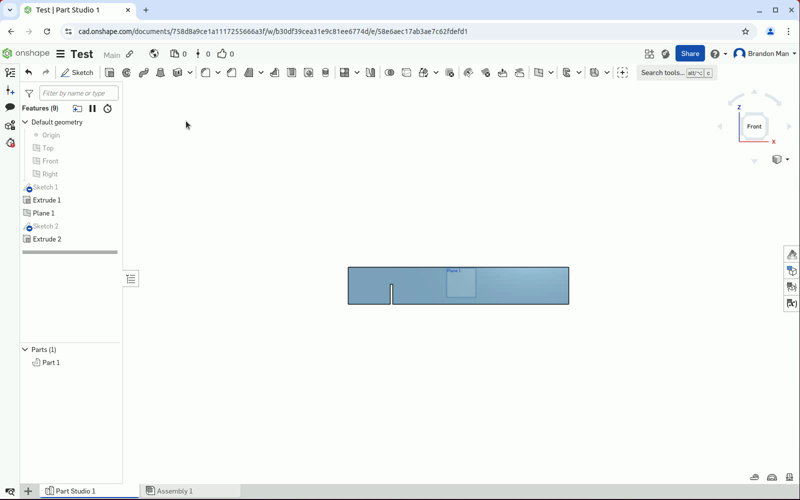
mouse_move(73, 189)
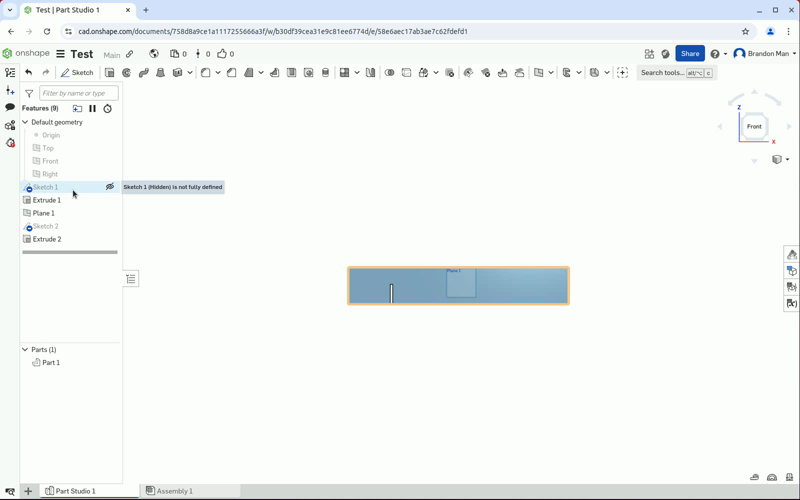
click(73, 189)
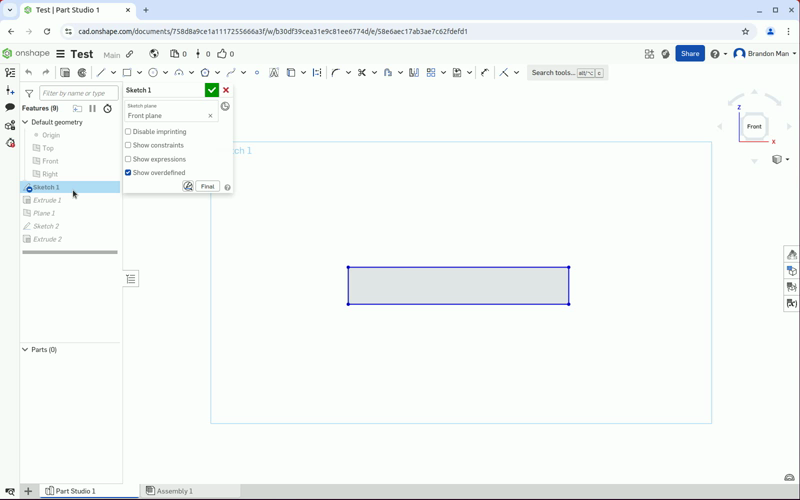
mouse_move(229, 92)
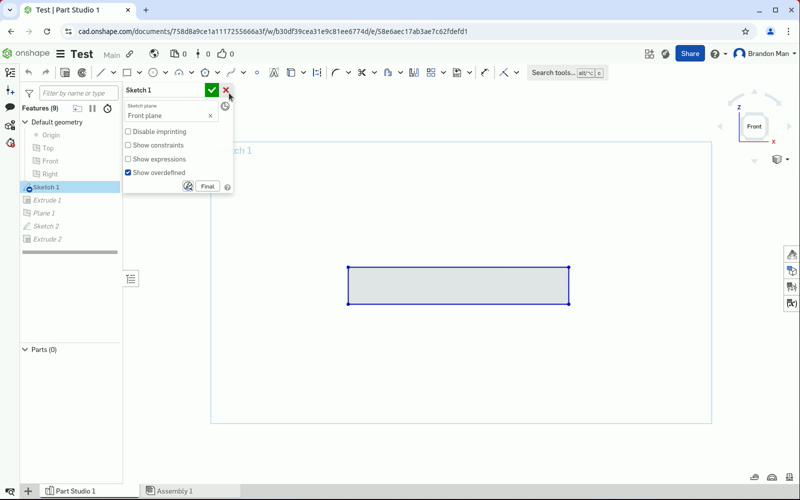
click(229, 92)
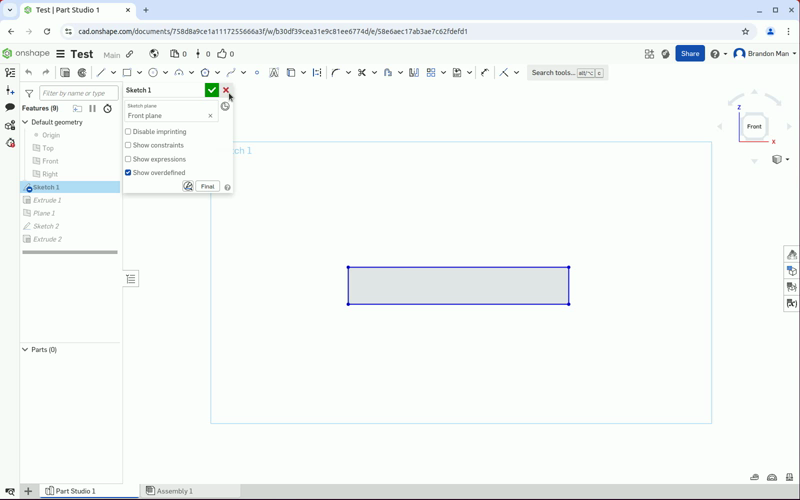
key(shift+s)
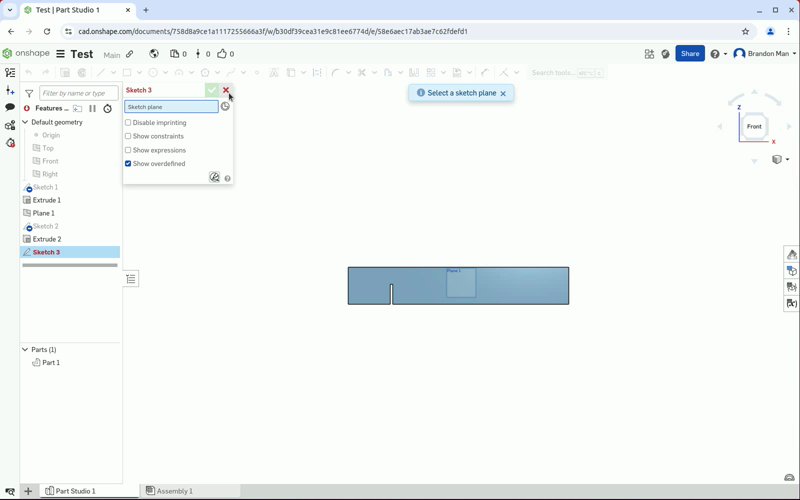
mouse_move(73, 215)
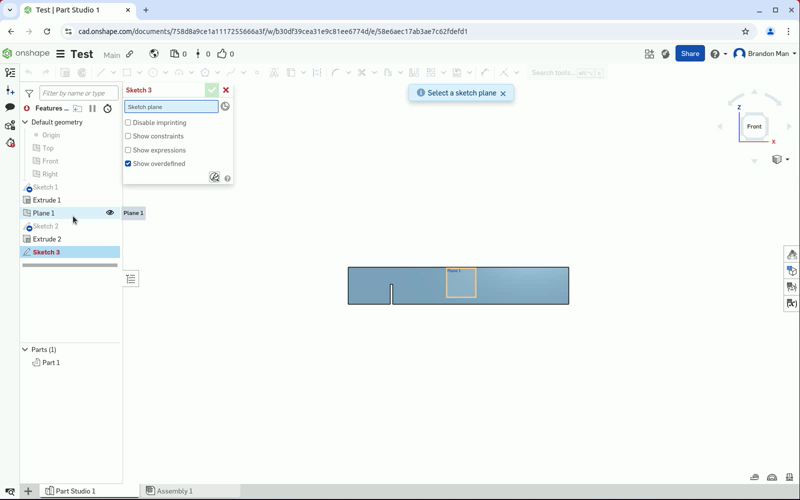
click(73, 215)
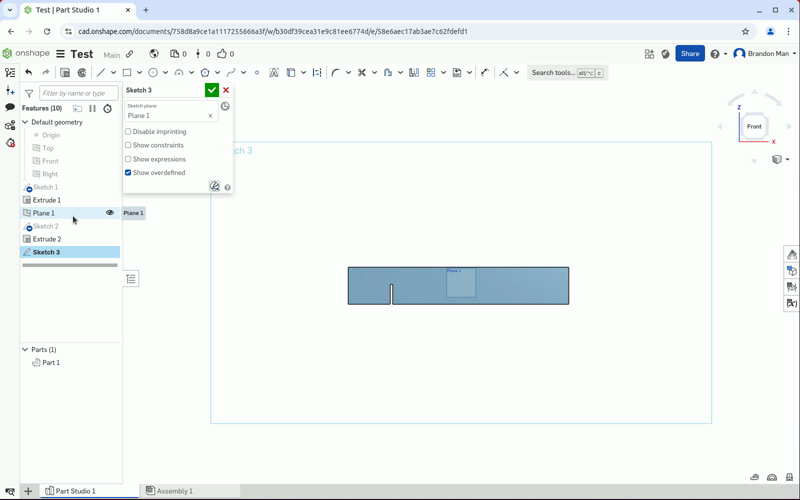
mouse_move(73, 352)
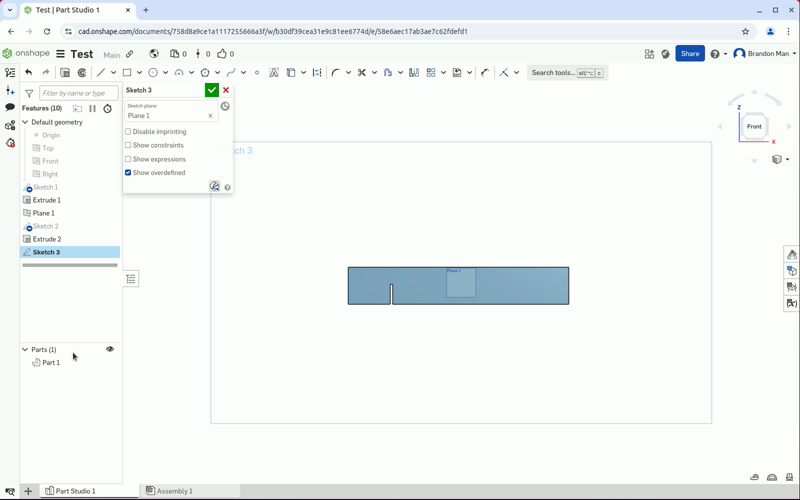
key(y)
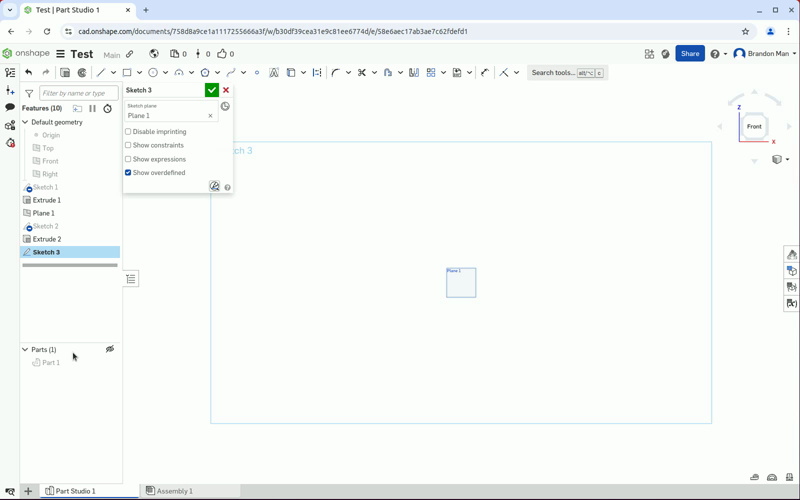
key(l)
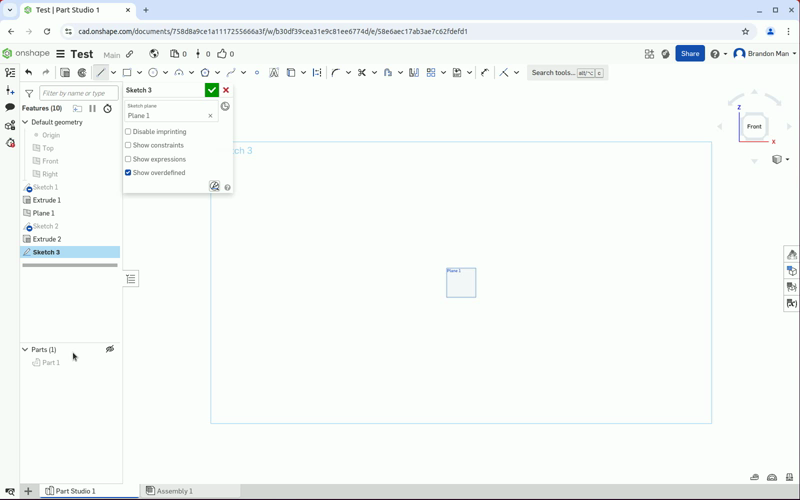
key_down(shift)
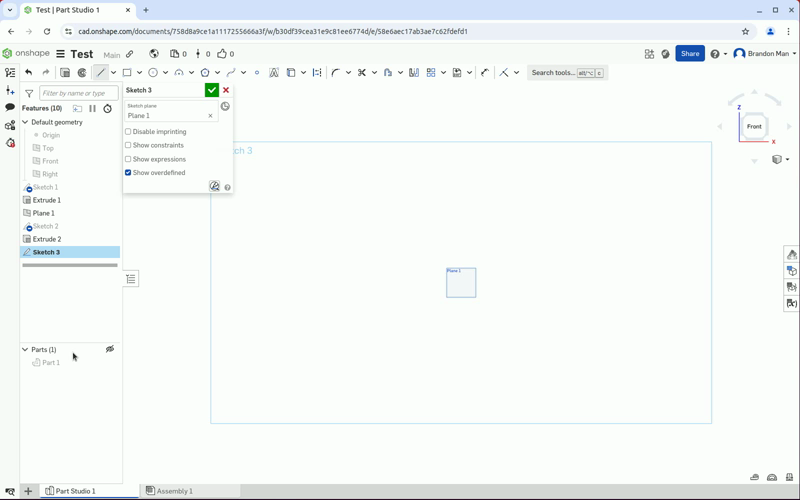
mouse_move(436, 304)
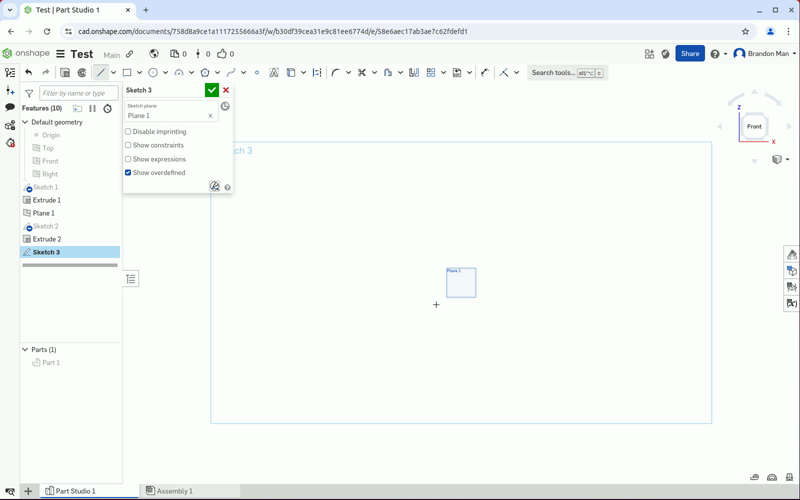
click(436, 304)
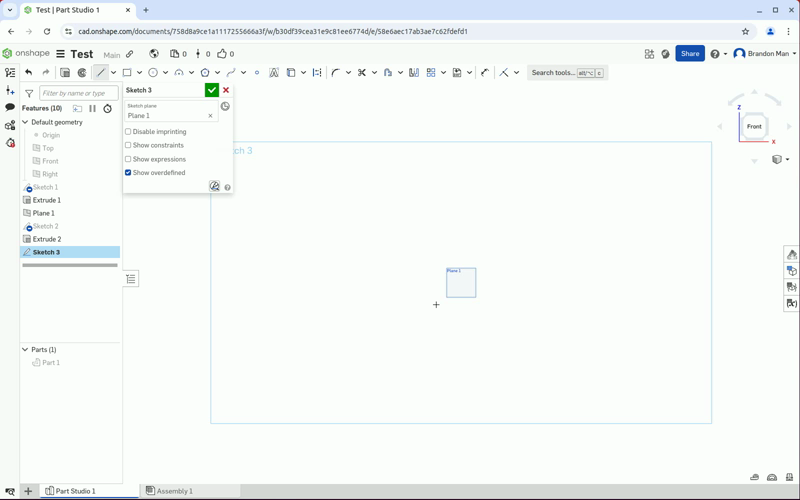
key_up(shift)
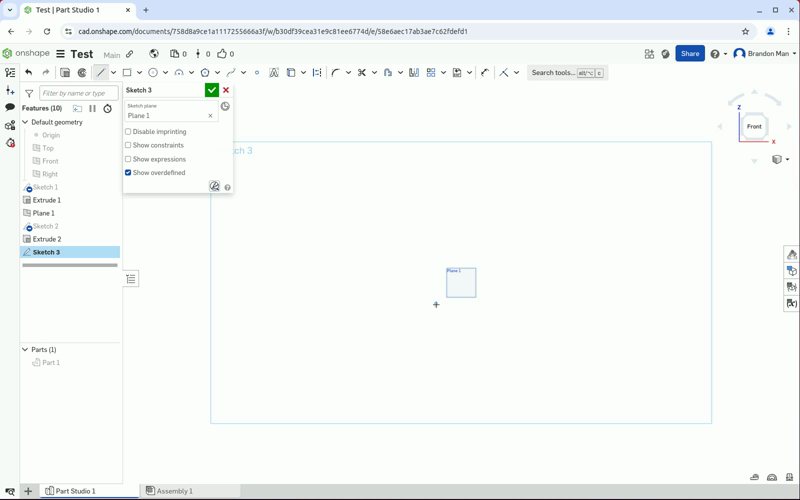
key_down(shift)
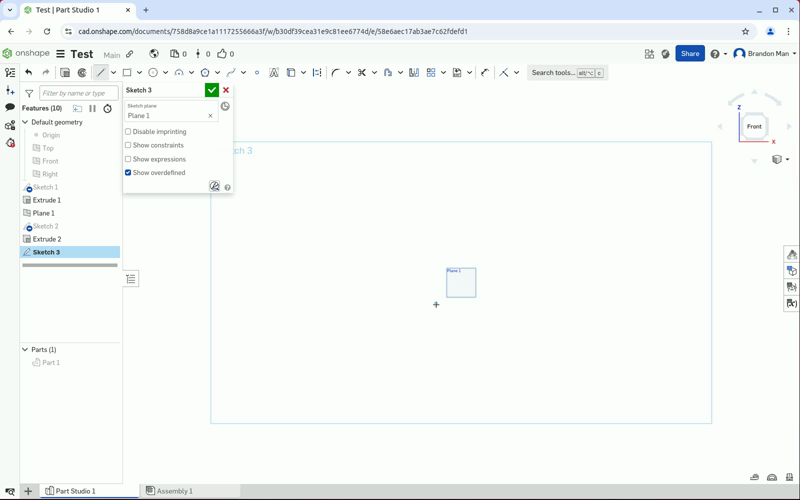
mouse_move(466, 304)
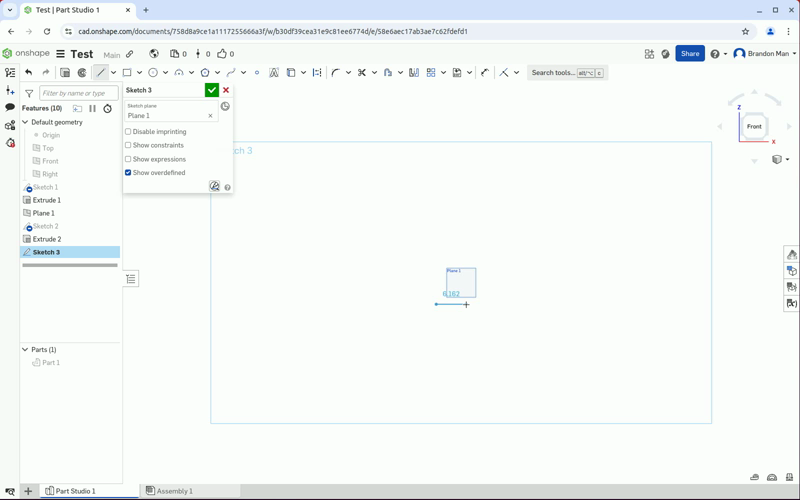
mouse_move(438, 304)
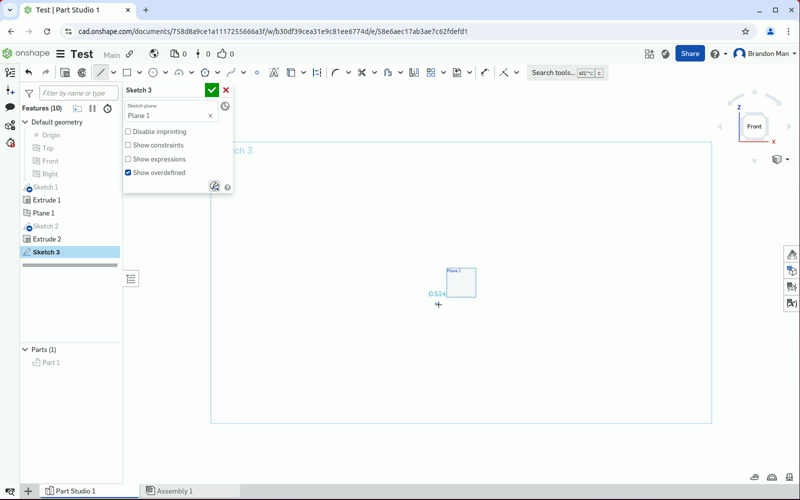
scroll(6)
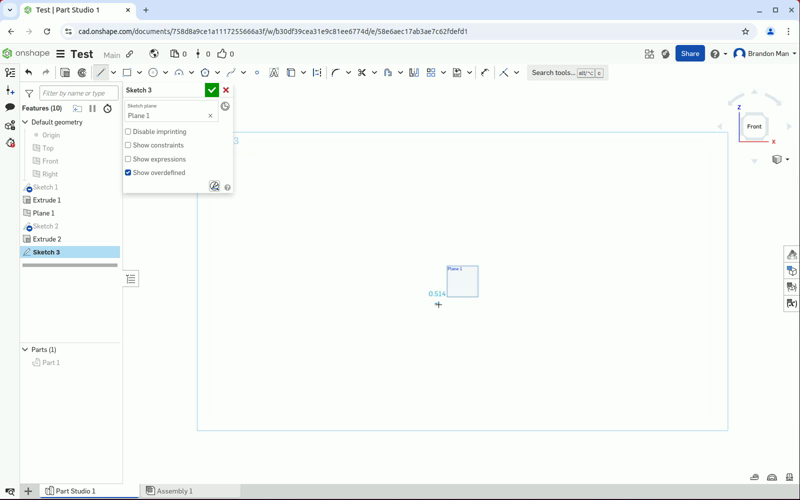
scroll(6)
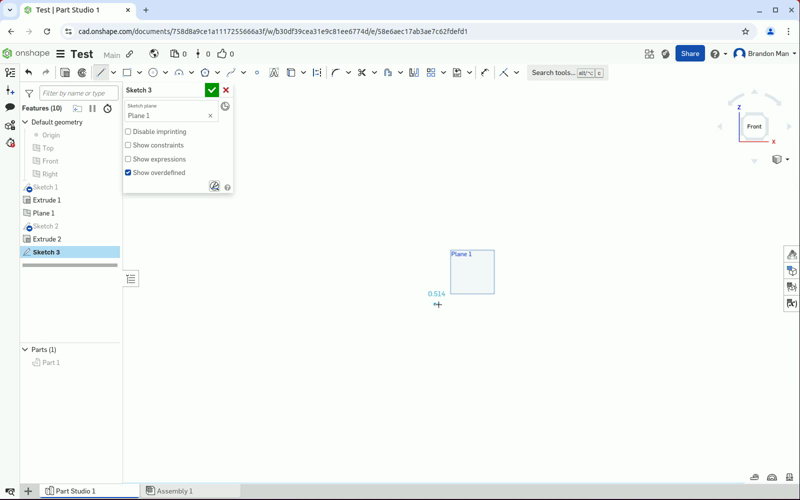
scroll(6)
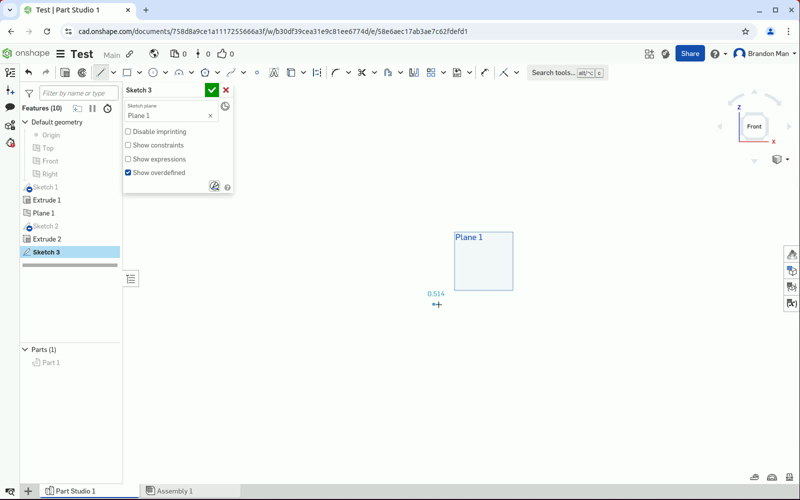
scroll(6)
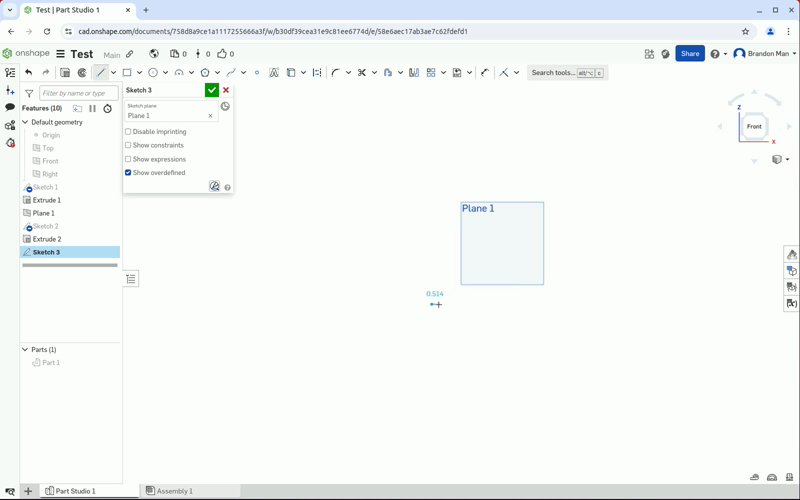
scroll(6)
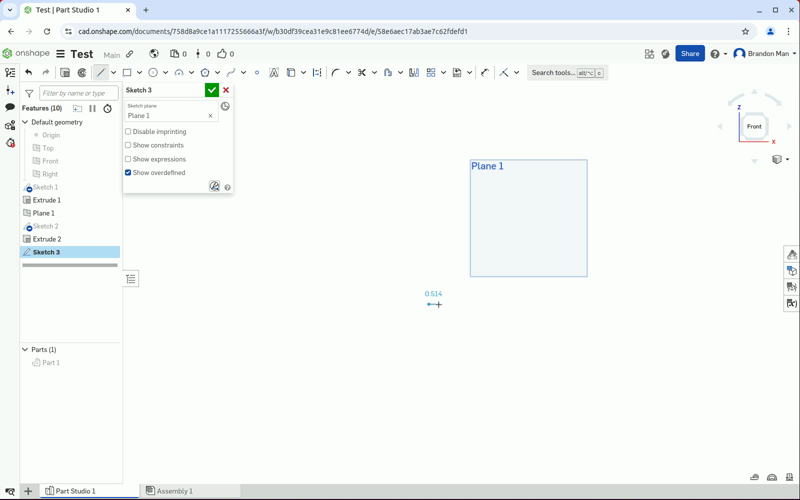
scroll(6)
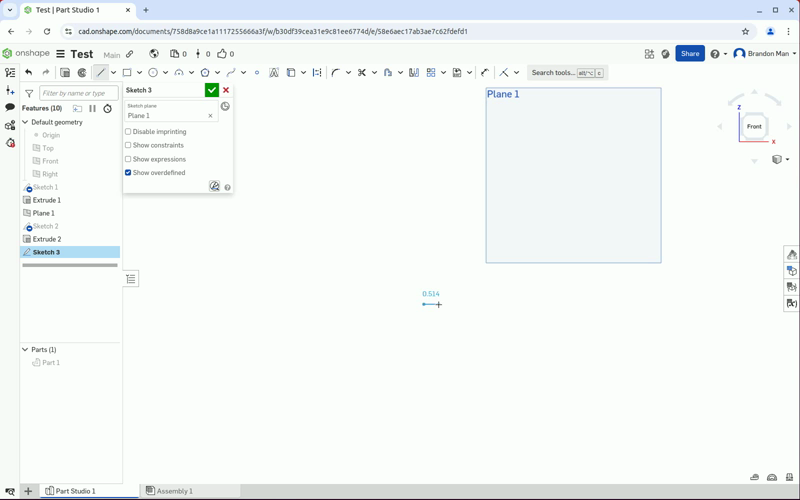
scroll(6)
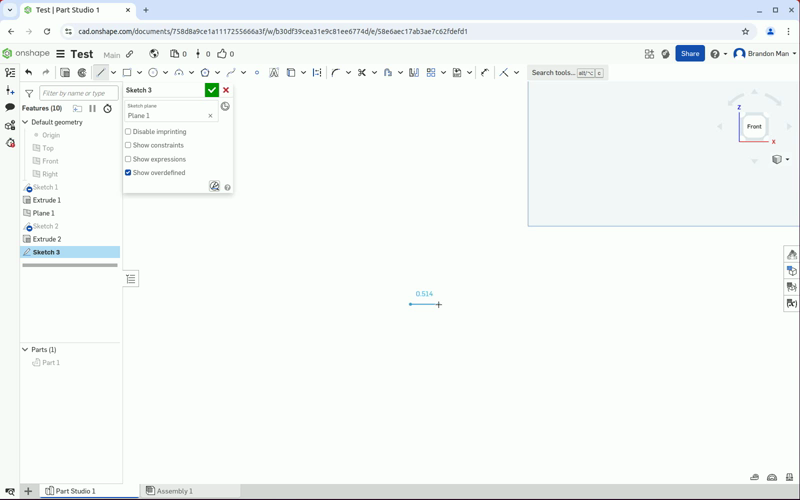
click(438, 304)
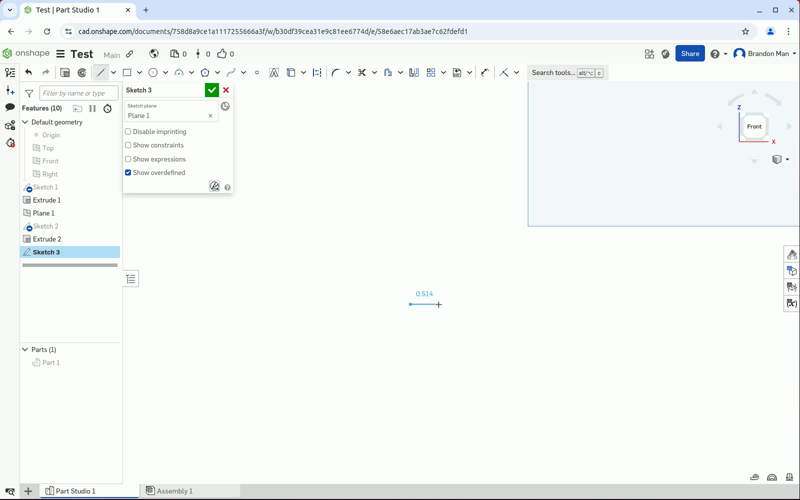
scroll(-6)
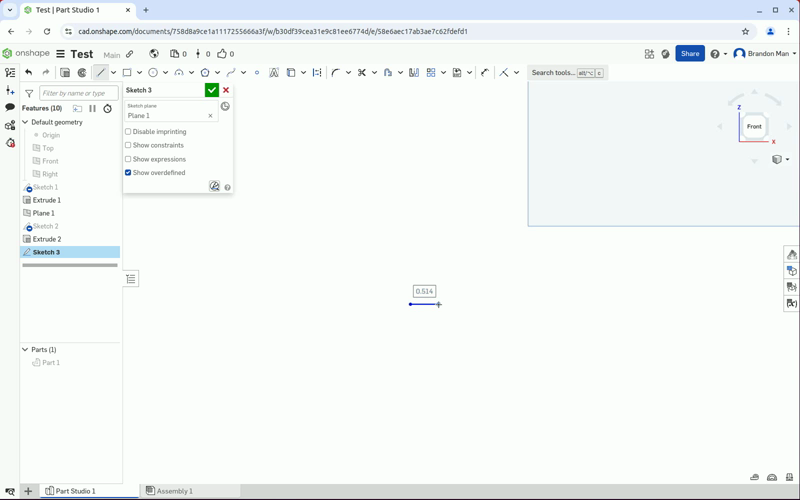
scroll(-6)
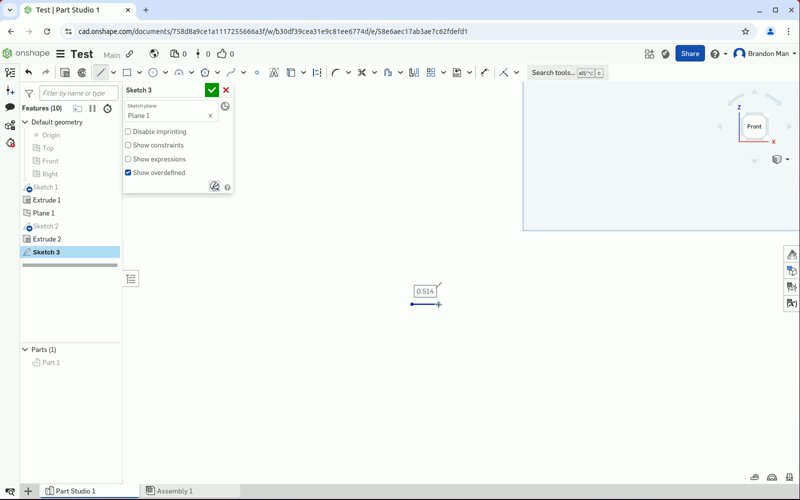
scroll(-6)
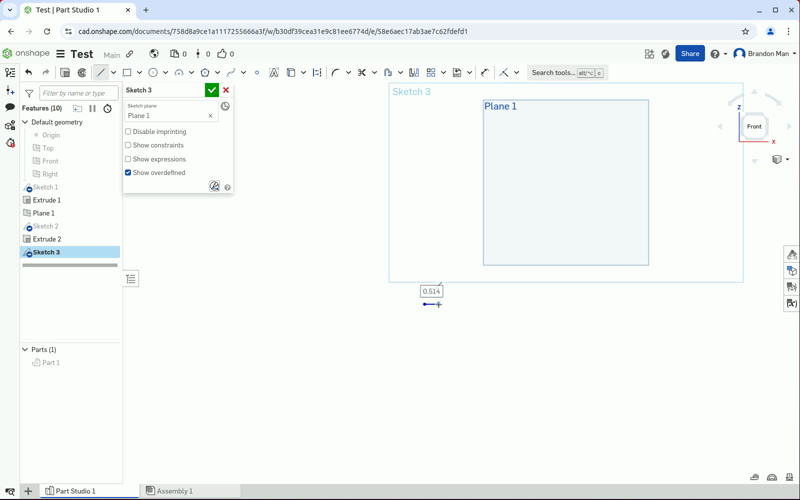
scroll(-6)
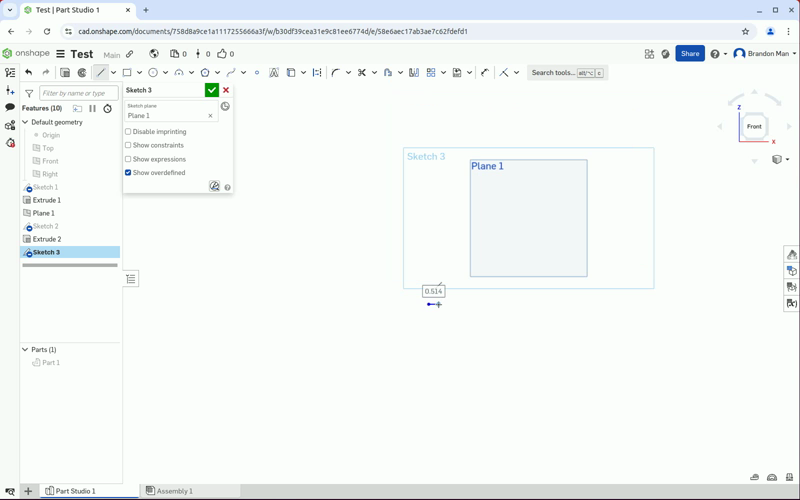
scroll(-6)
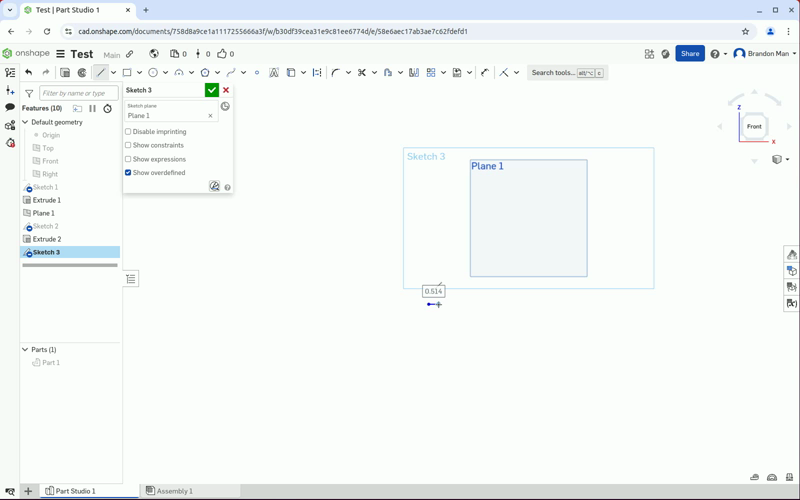
scroll(-6)
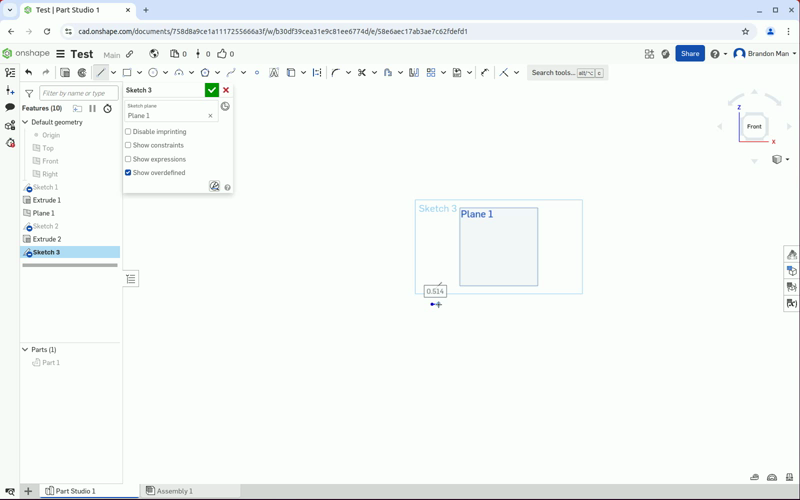
scroll(-6)
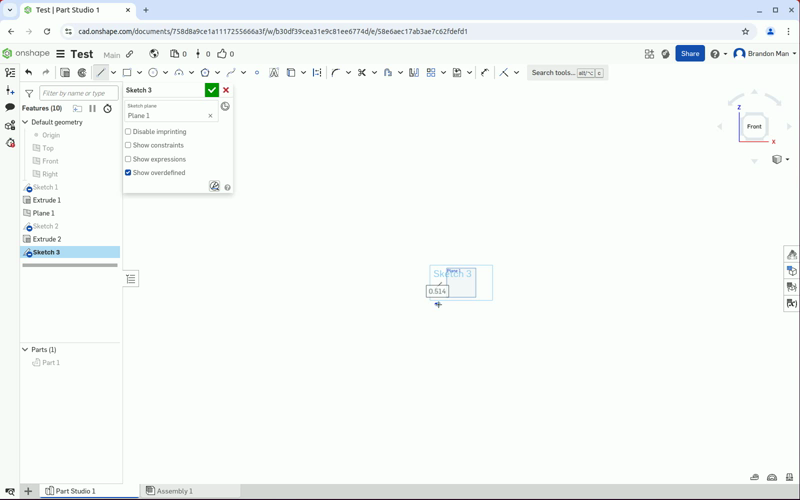
key_up(shift)
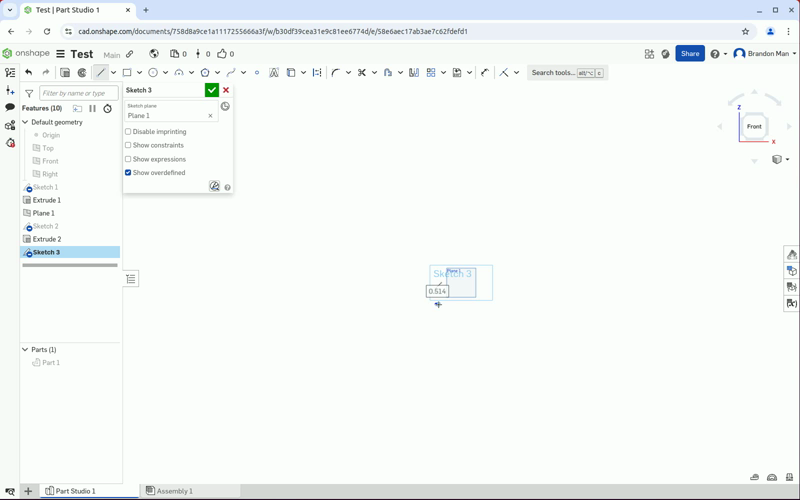
key_down(shift)
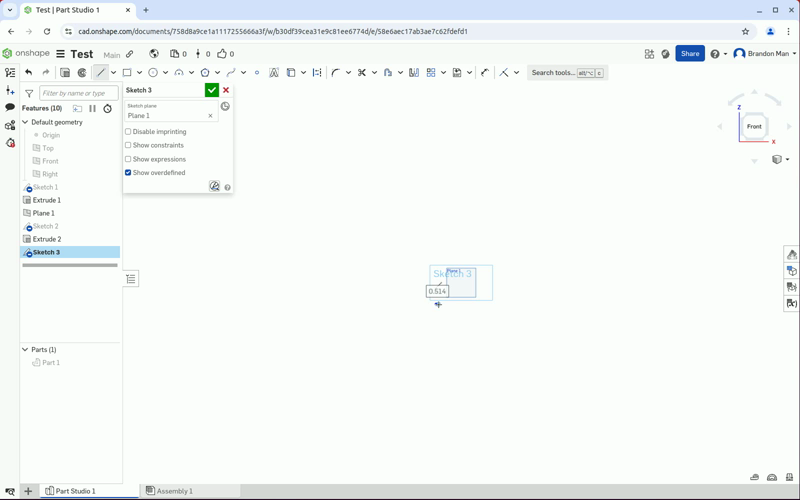
mouse_move(468, 304)
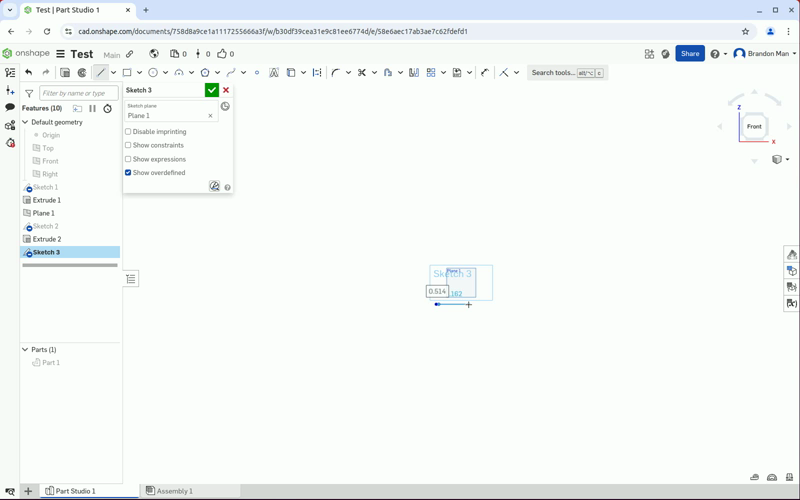
mouse_move(438, 284)
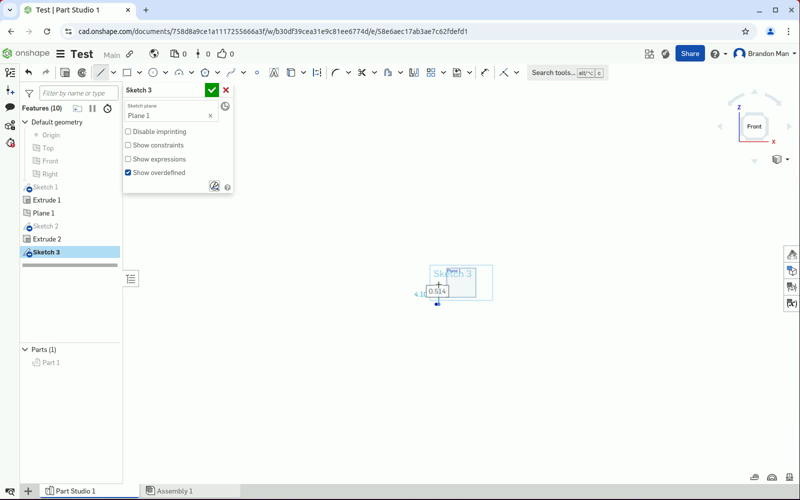
click(438, 284)
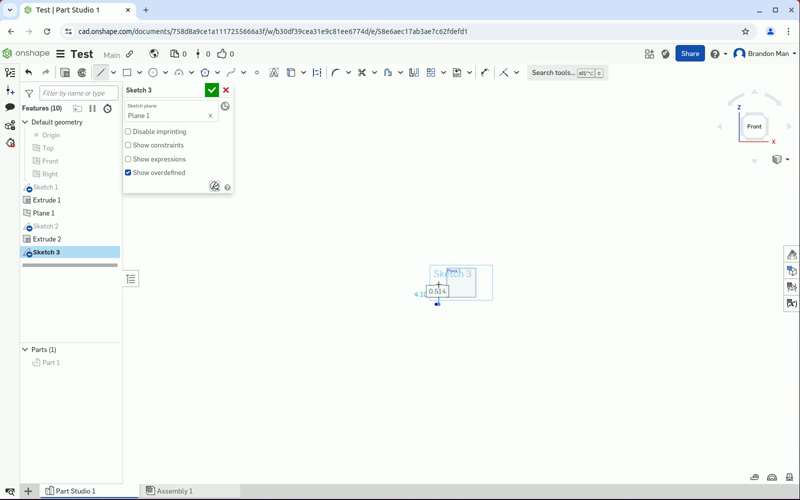
key_up(shift)
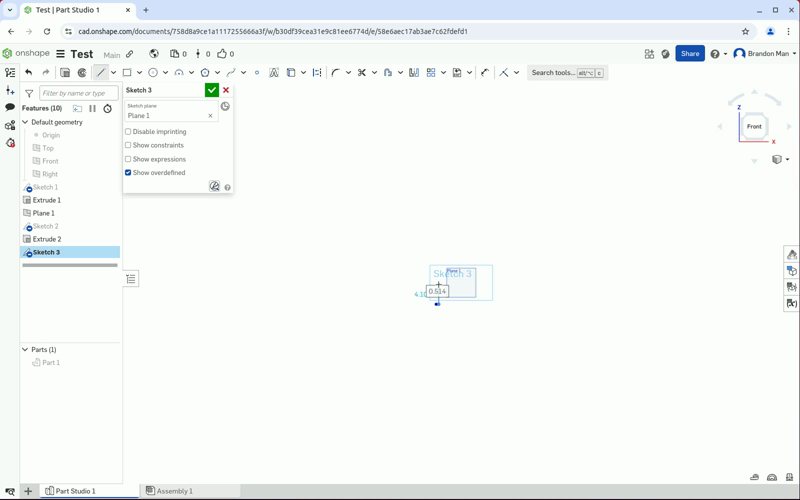
key_down(shift)
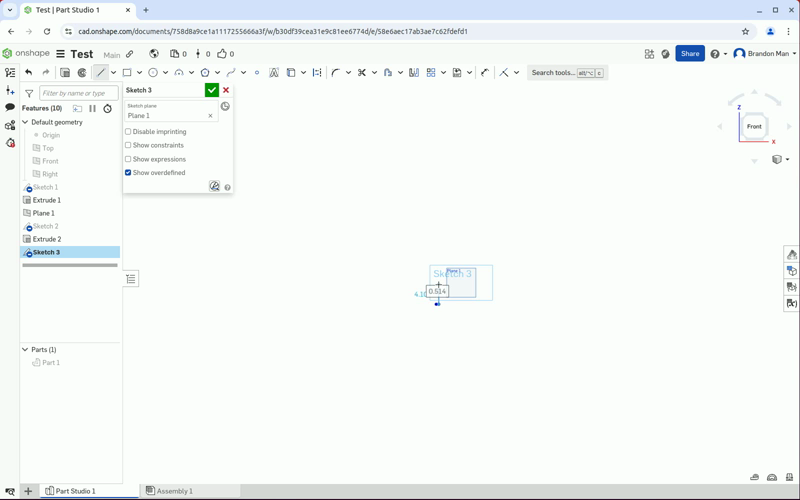
mouse_move(468, 284)
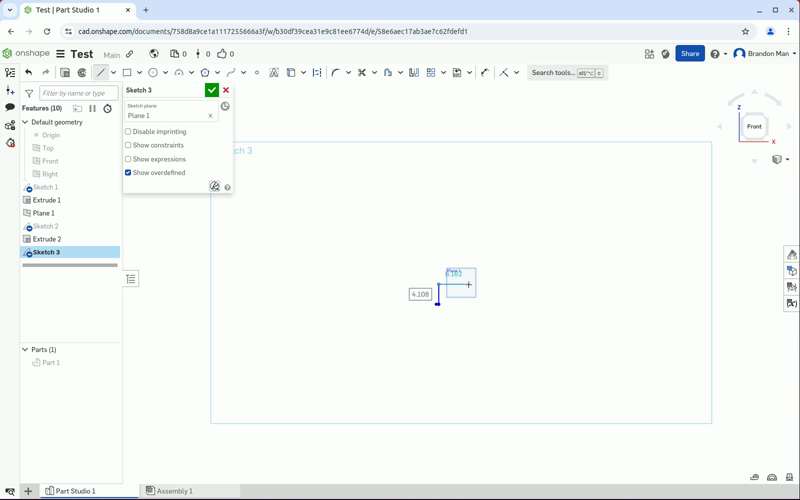
mouse_move(436, 284)
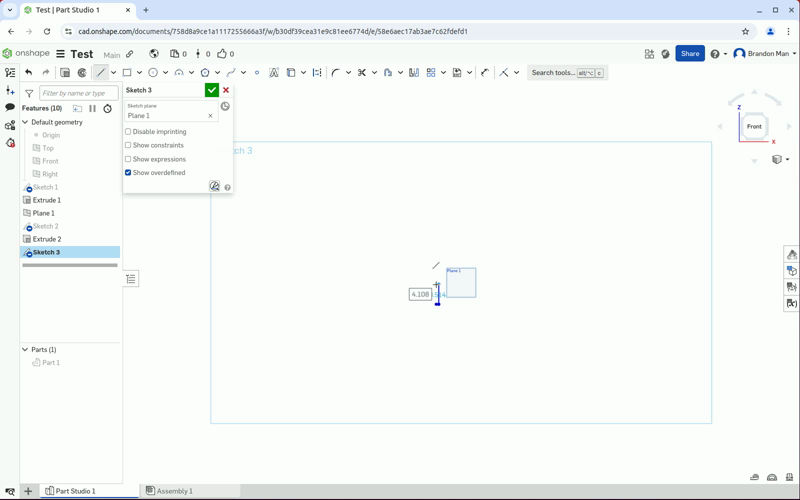
scroll(6)
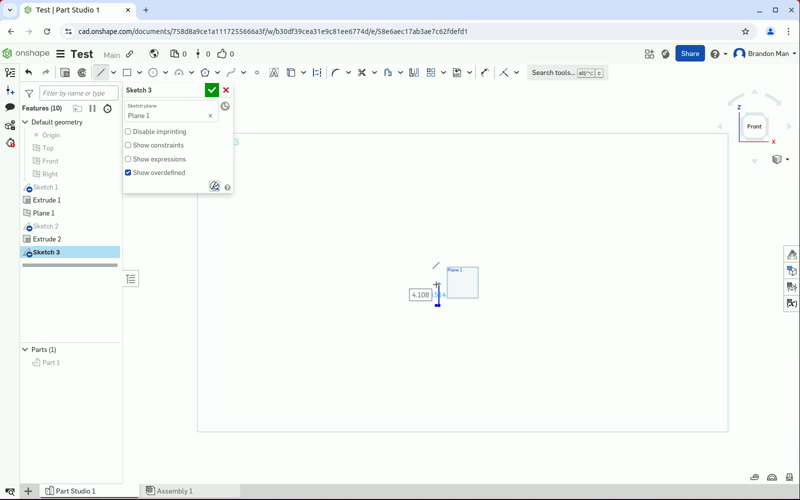
scroll(6)
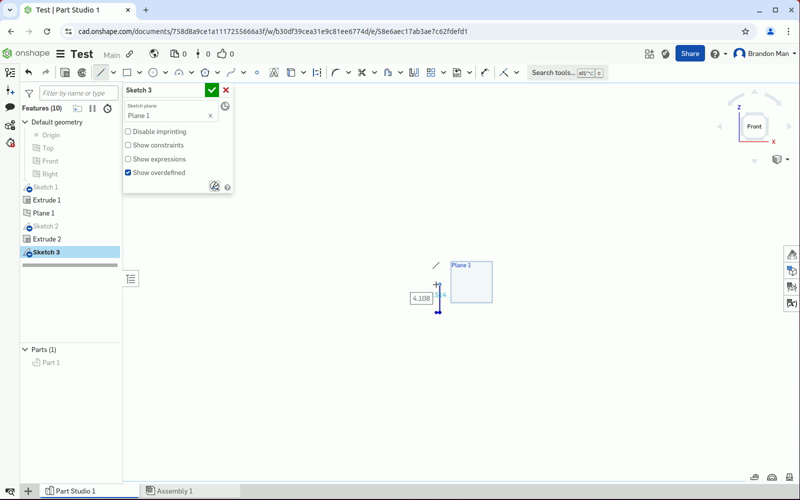
scroll(6)
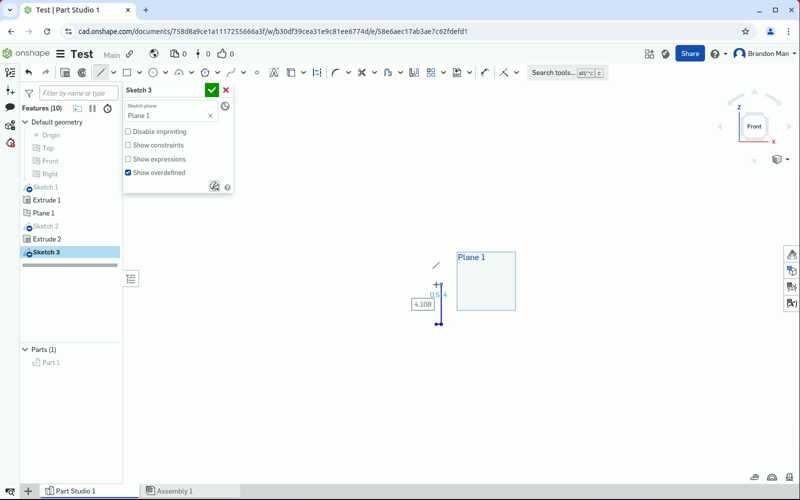
scroll(6)
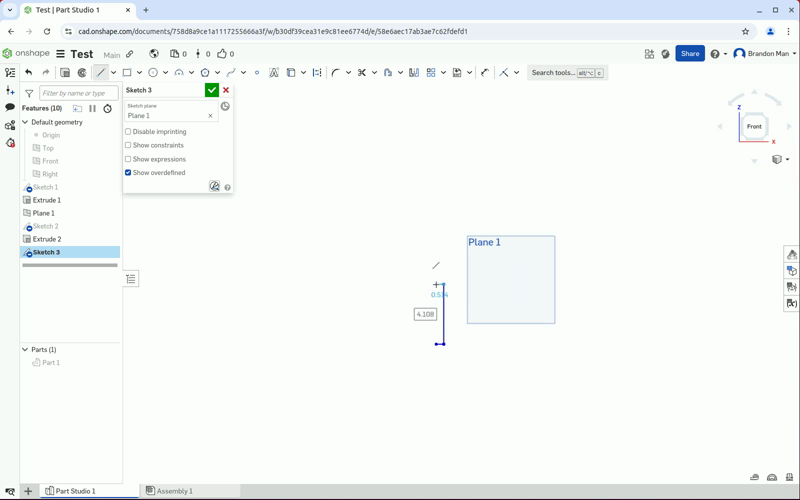
scroll(6)
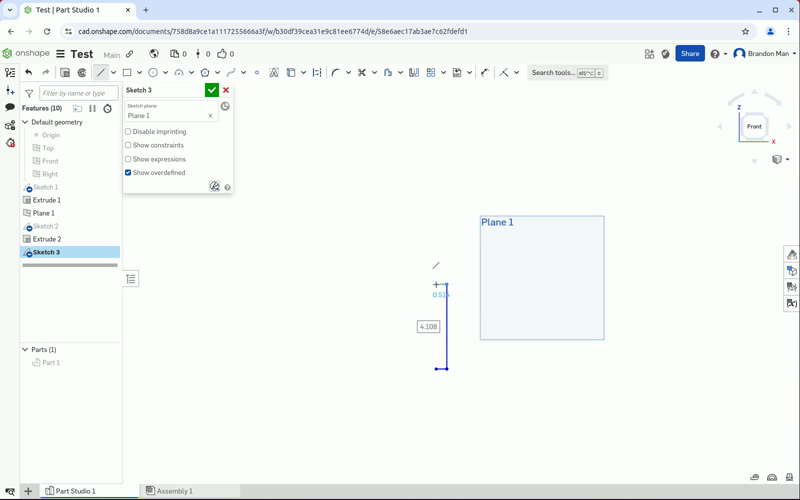
scroll(6)
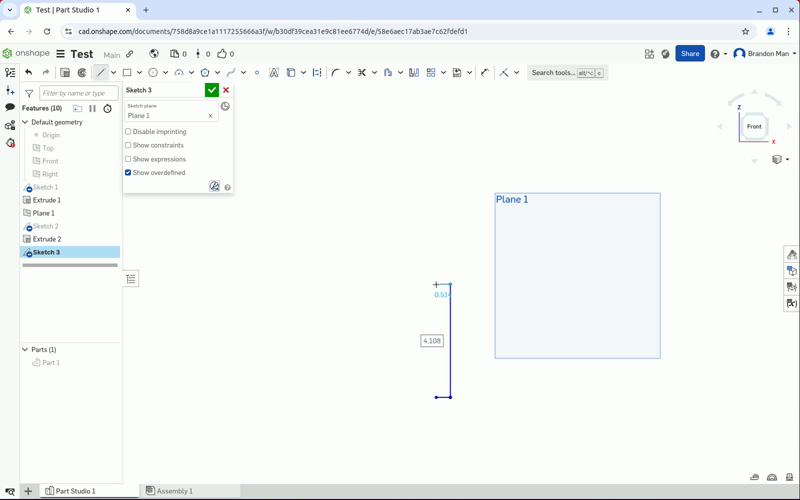
scroll(6)
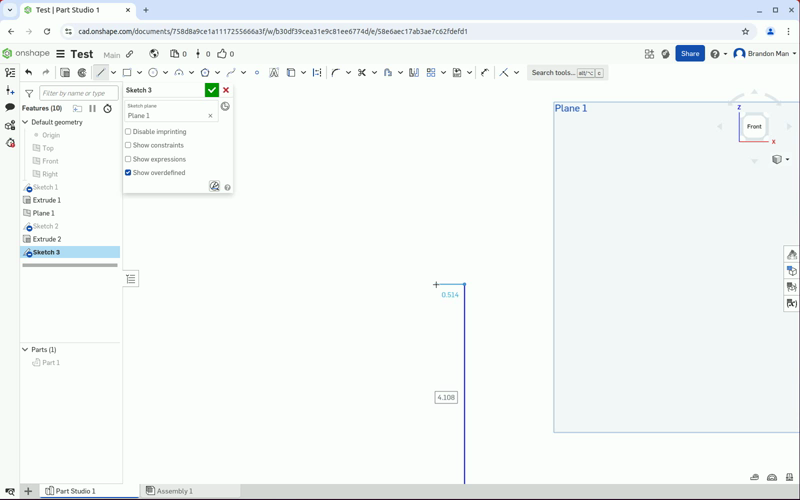
click(436, 284)
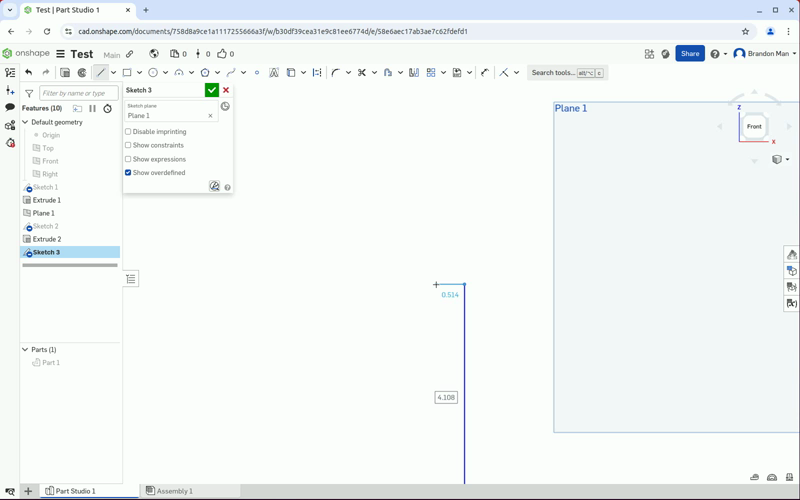
scroll(-6)
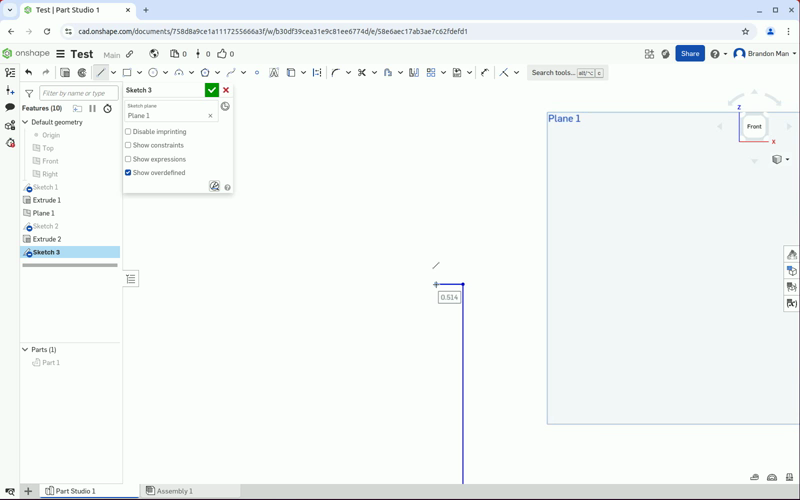
scroll(-6)
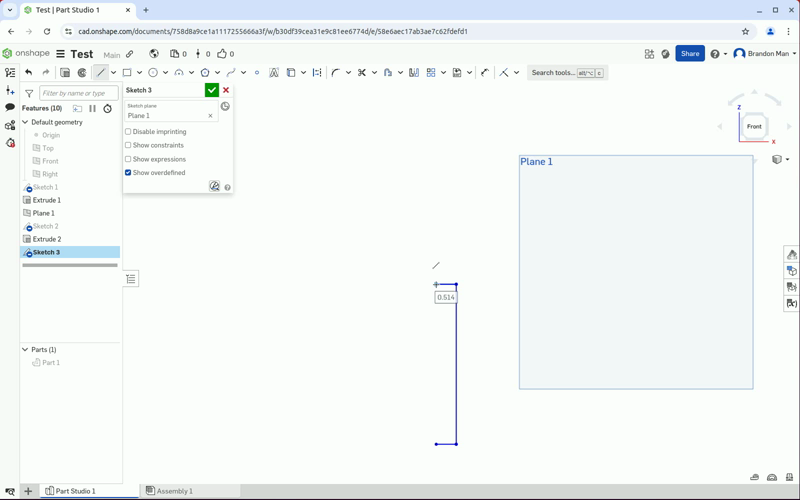
scroll(-6)
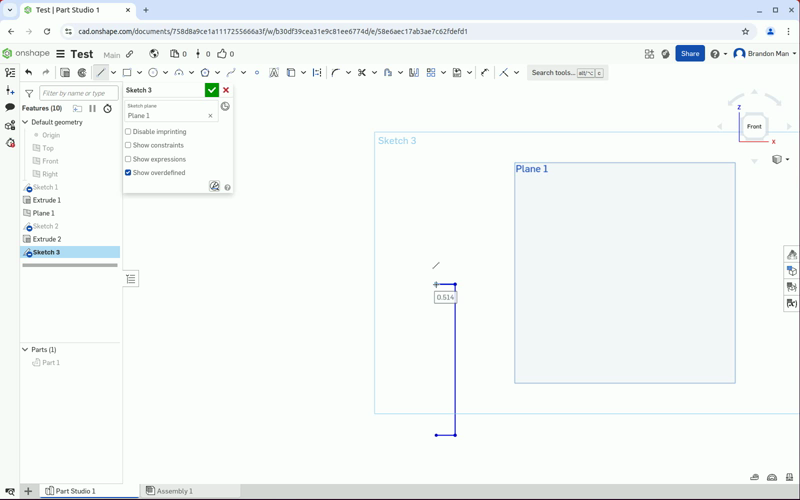
scroll(-6)
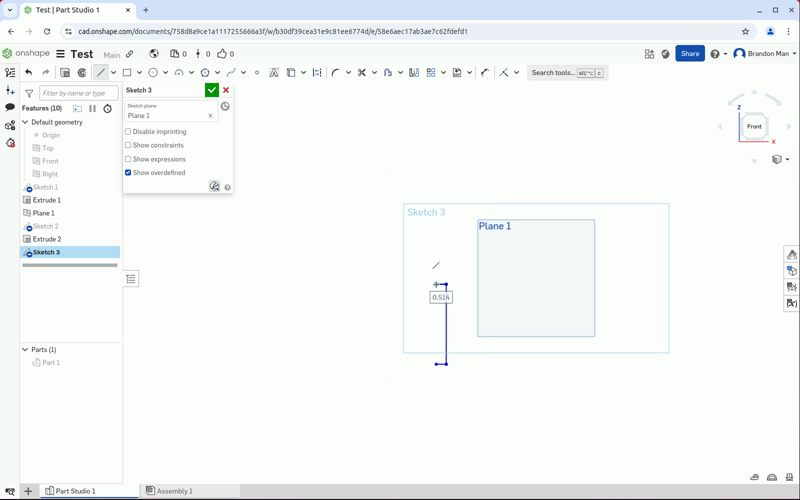
scroll(-6)
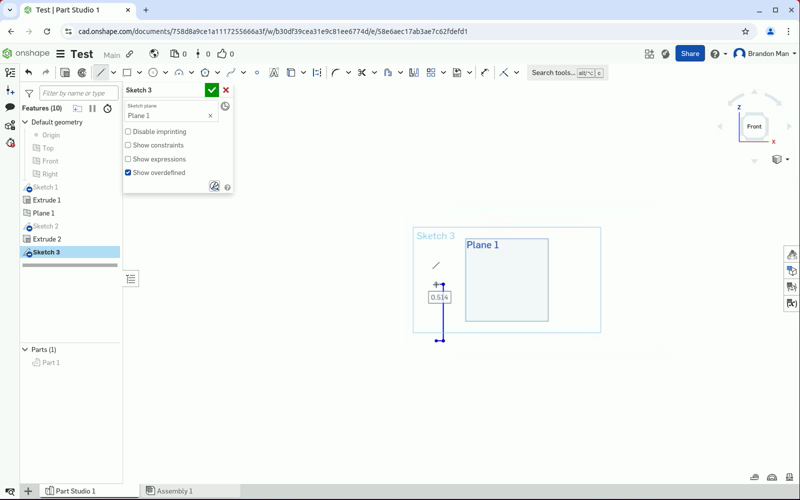
scroll(-6)
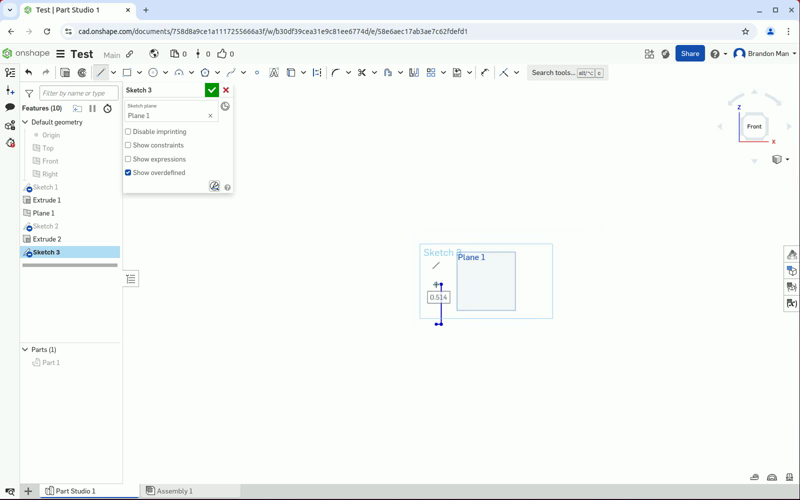
scroll(-6)
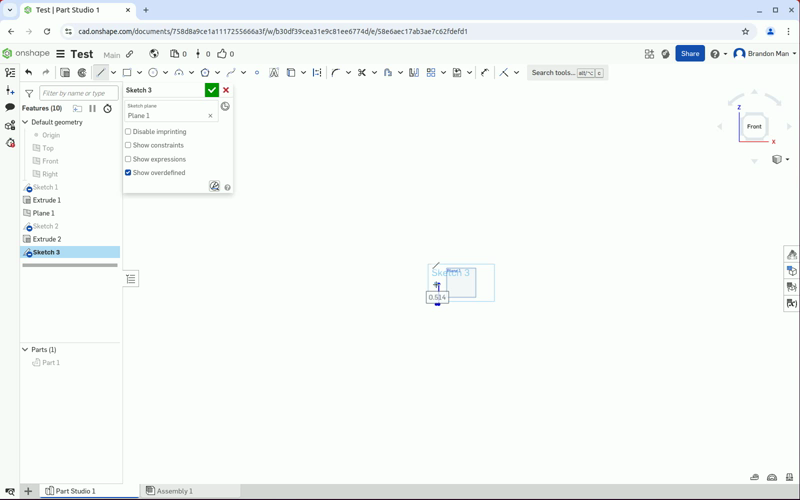
key_up(shift)
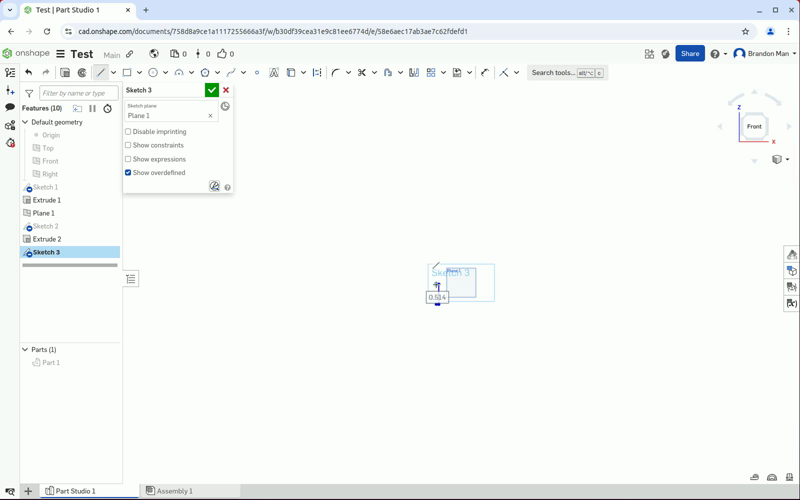
mouse_move(466, 284)
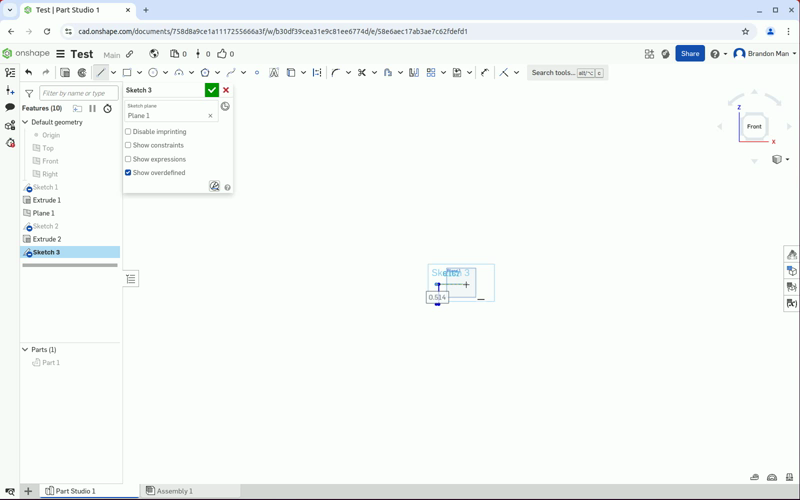
key_down(shift)
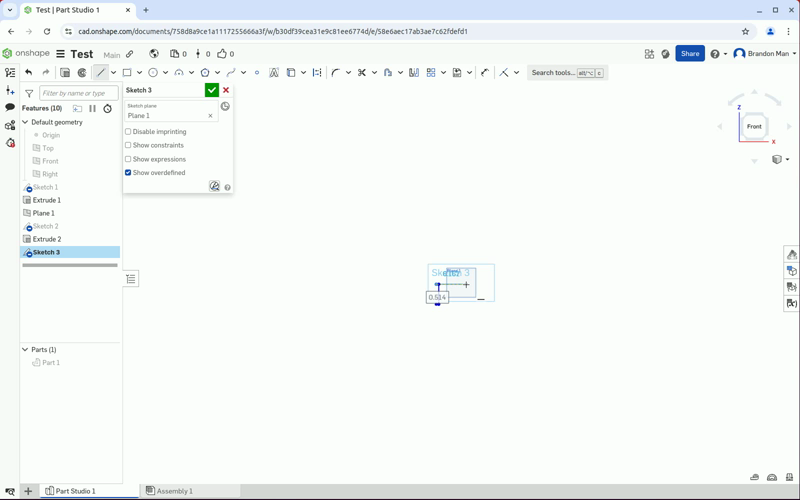
mouse_move(436, 304)
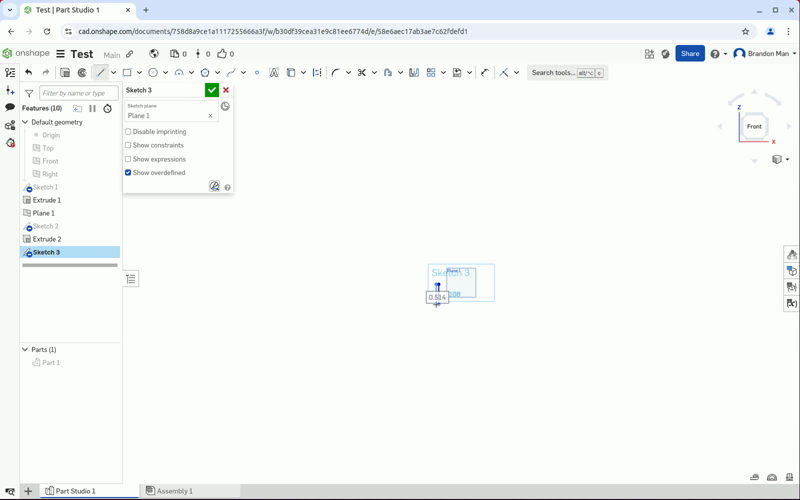
scroll(6)
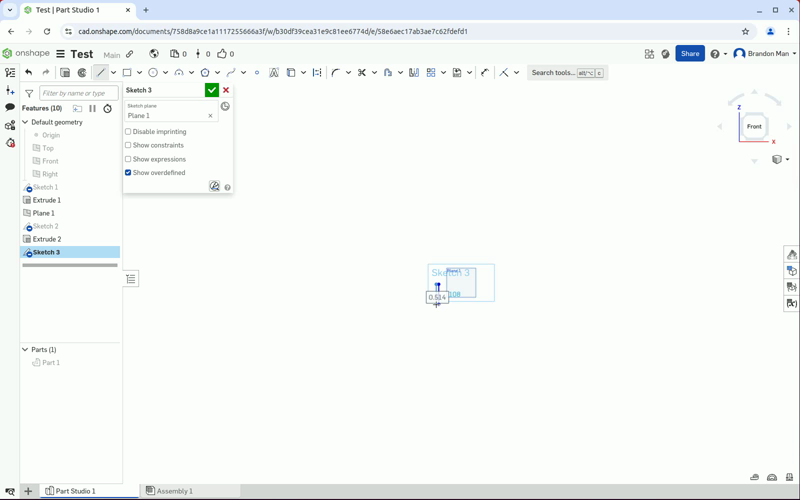
scroll(6)
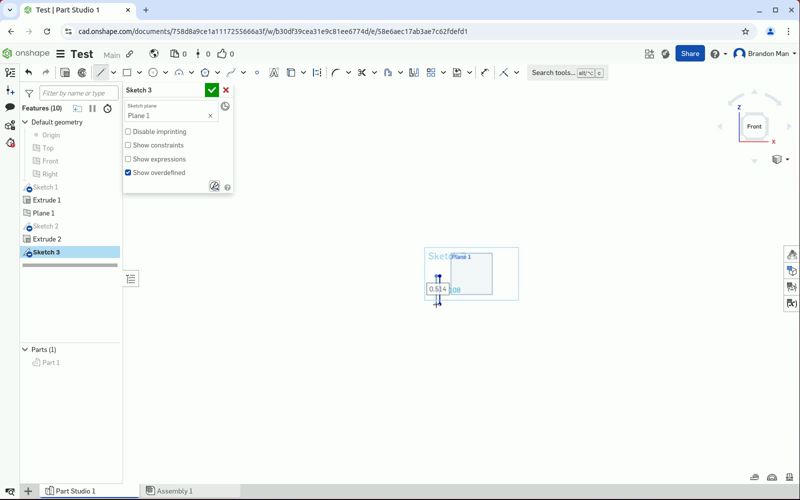
scroll(6)
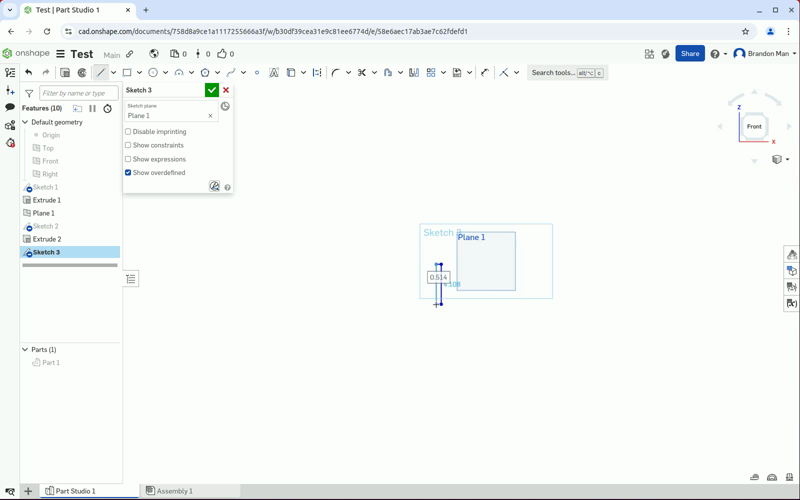
scroll(6)
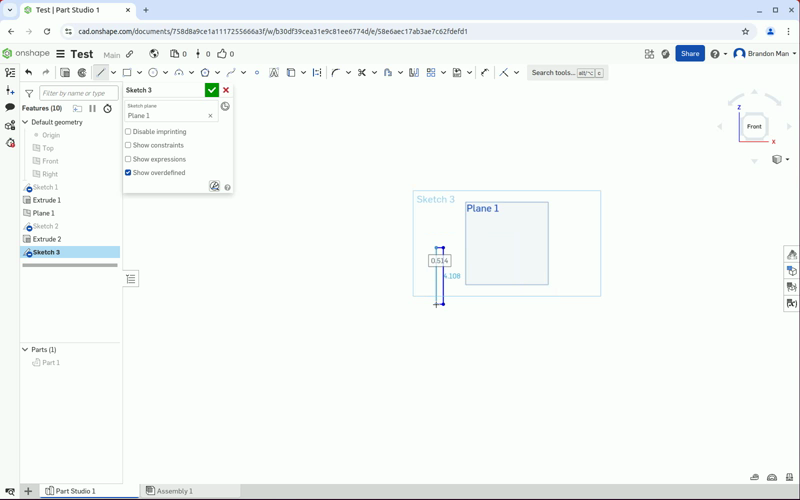
scroll(6)
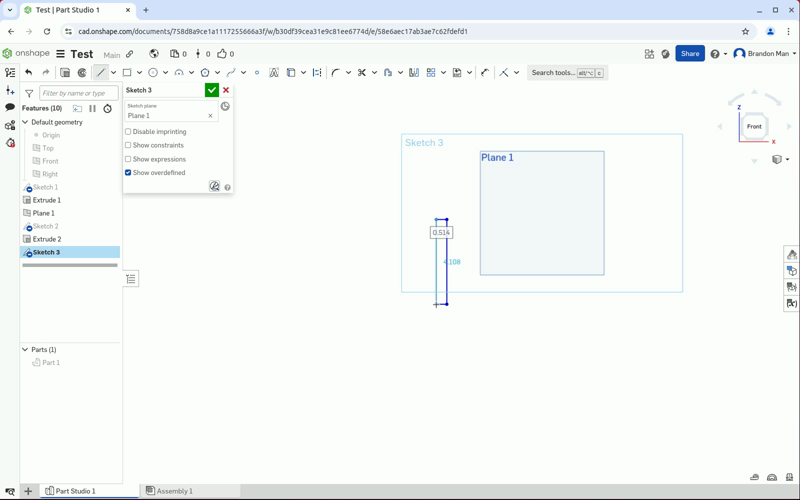
scroll(6)
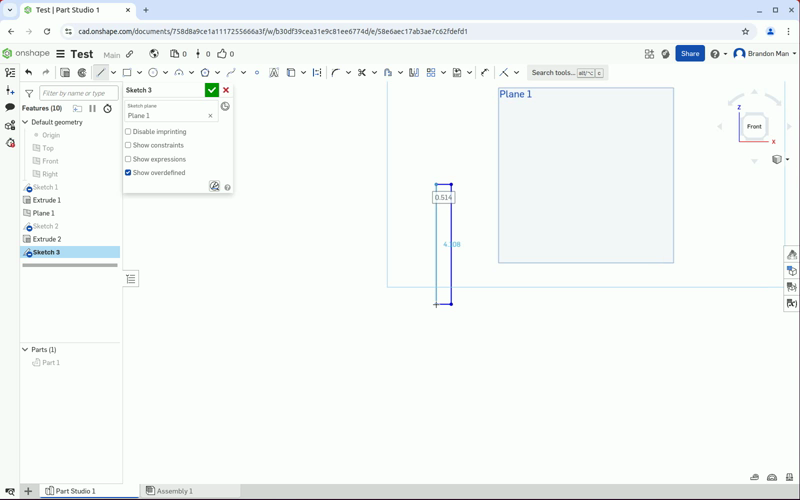
scroll(6)
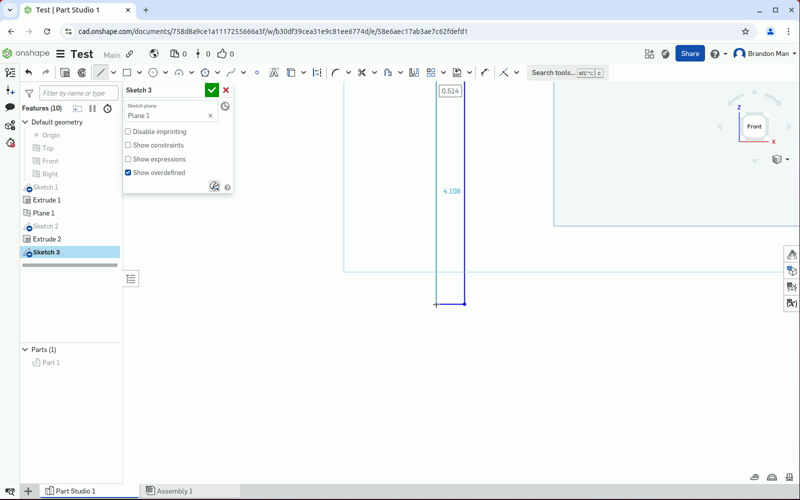
key_up(shift)
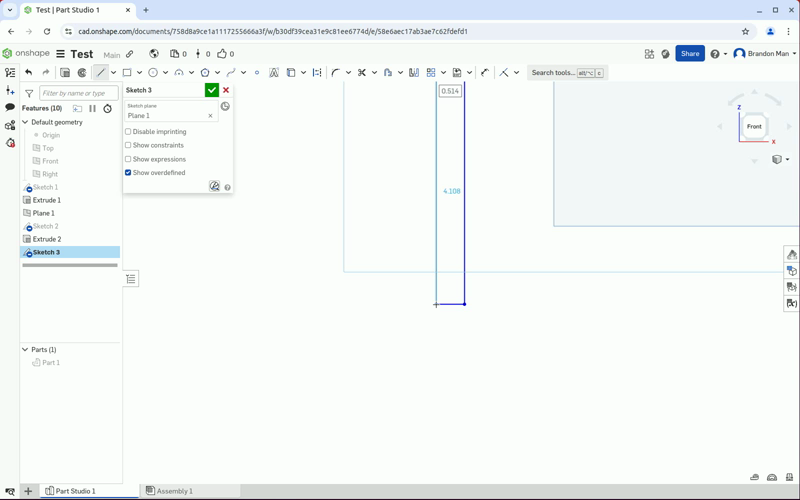
click(436, 304)
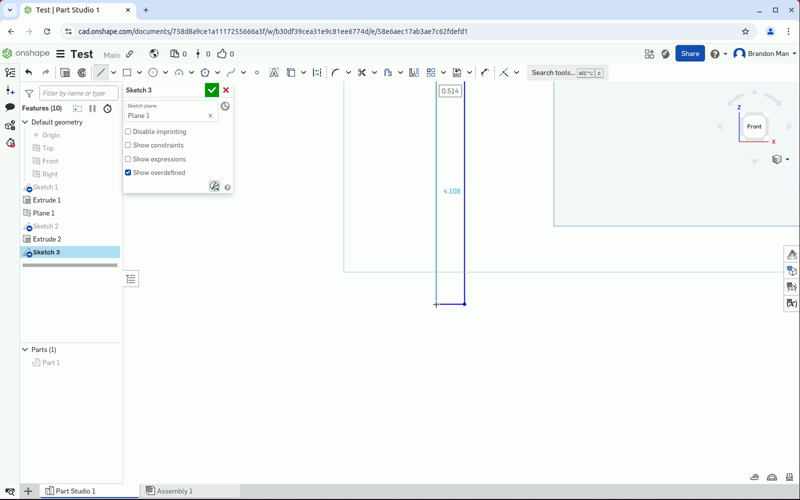
scroll(-6)
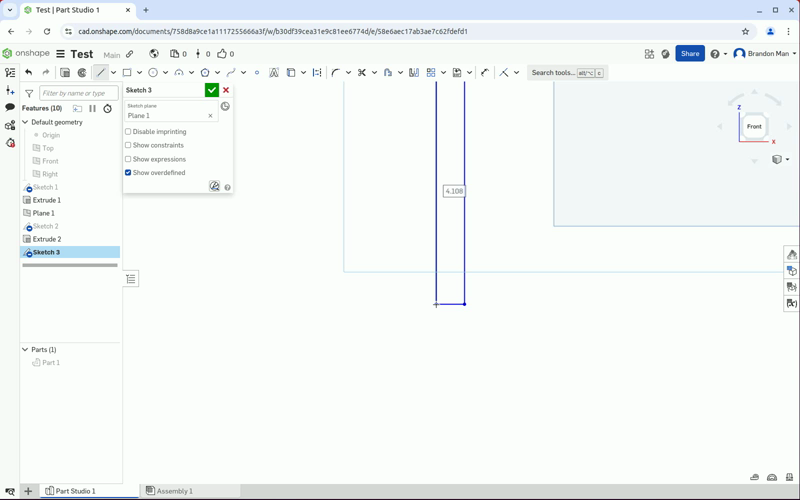
scroll(-6)
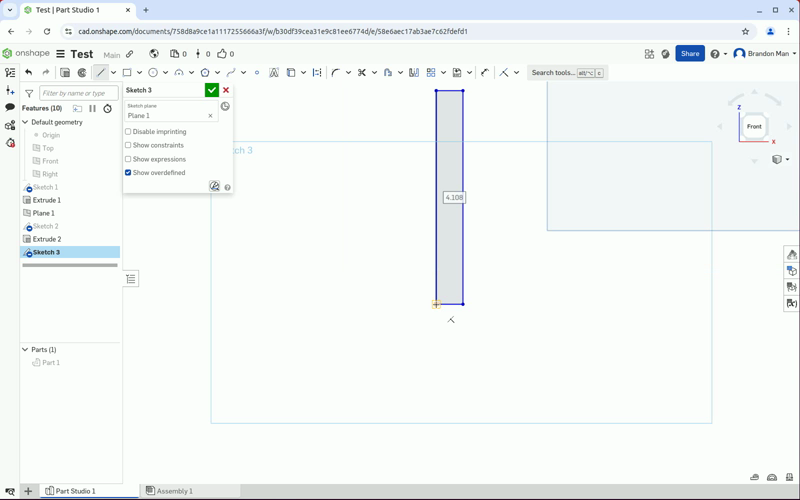
scroll(-6)
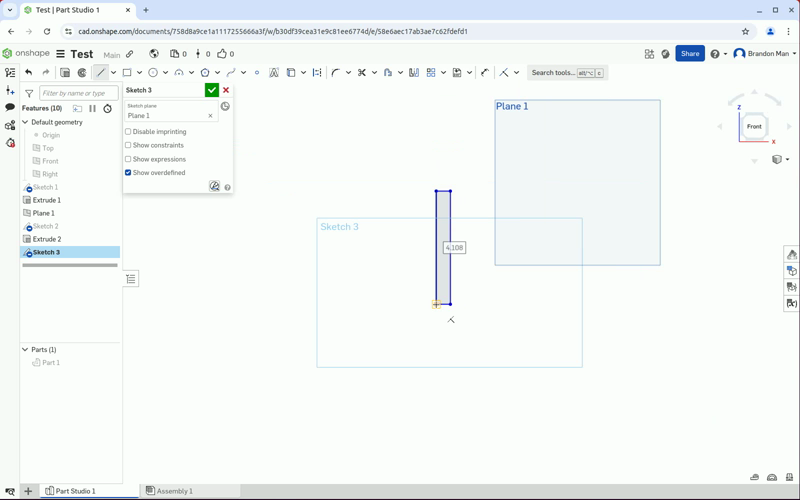
scroll(-6)
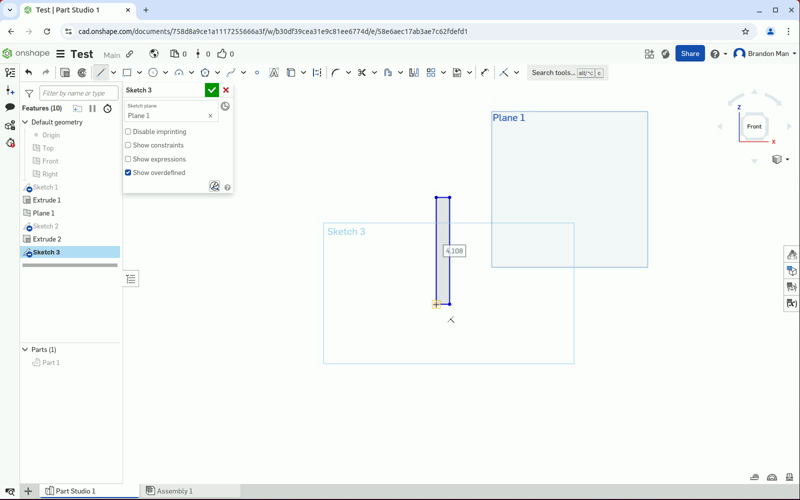
scroll(-6)
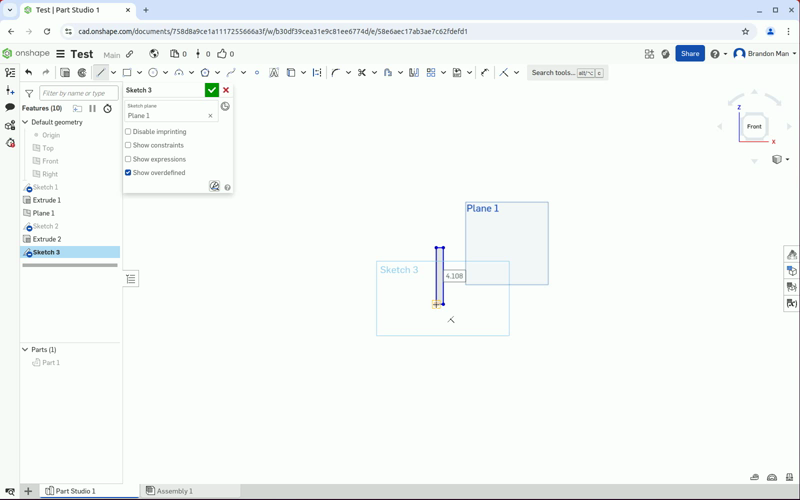
scroll(-6)
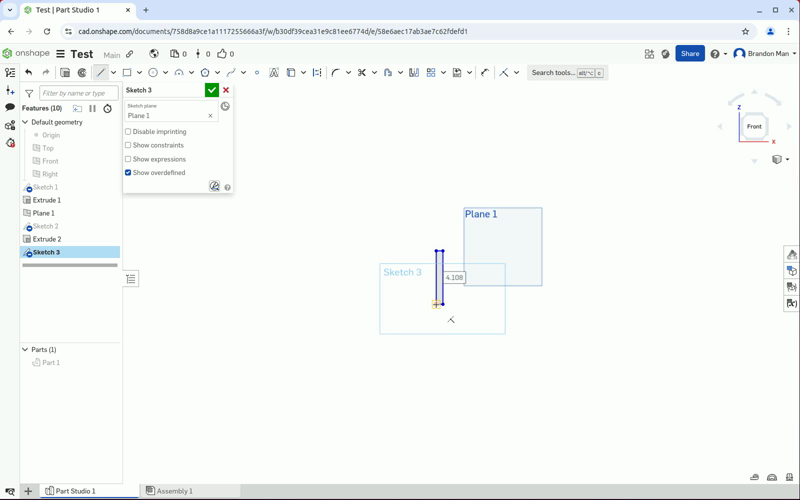
scroll(-6)
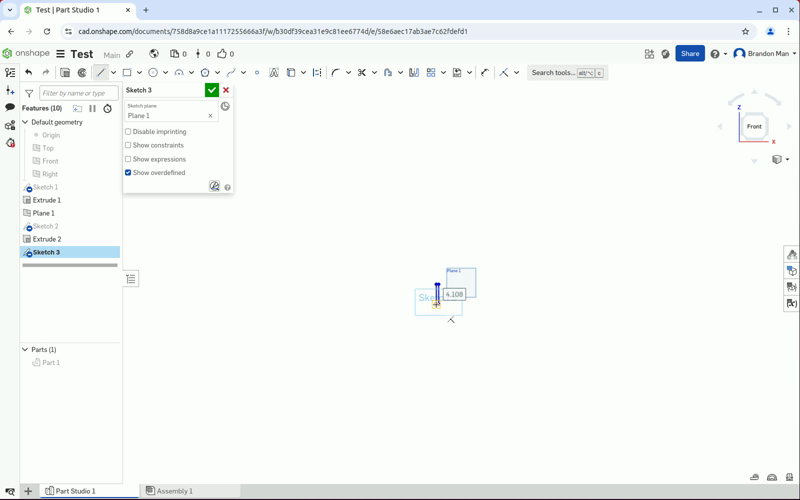
key(esc)
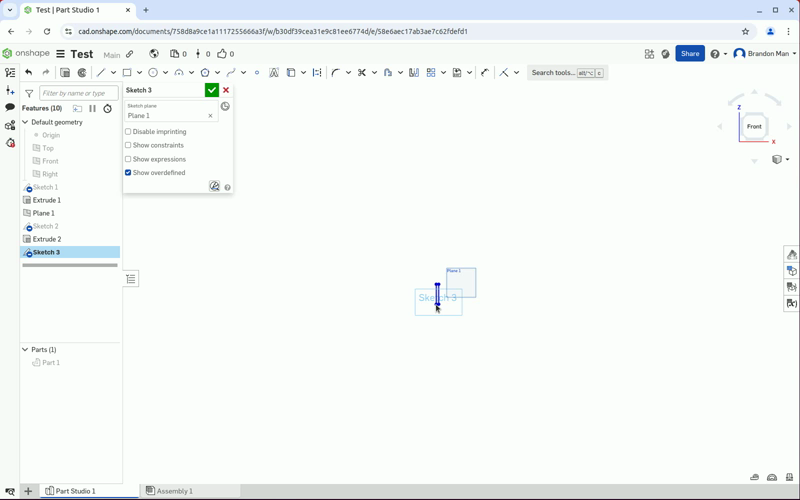
mouse_move(438, 299)
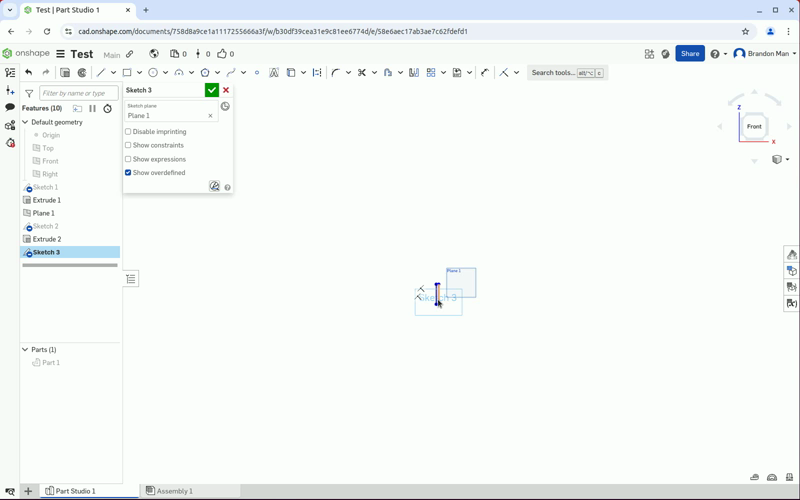
scroll(6)
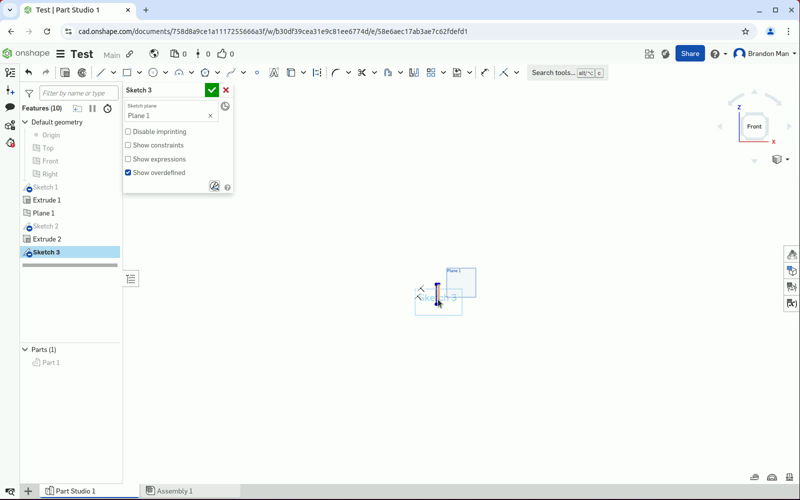
scroll(6)
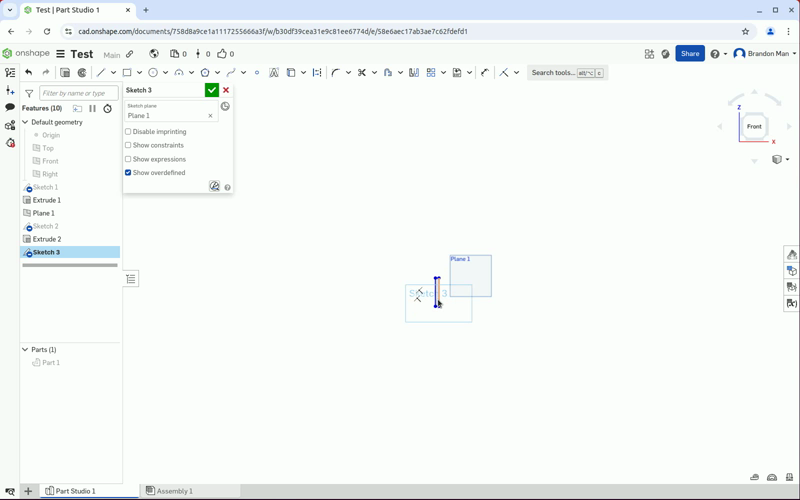
scroll(6)
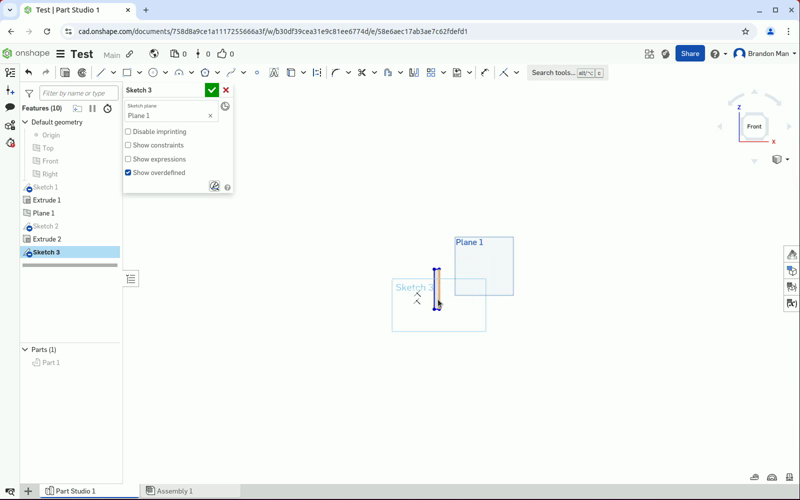
scroll(6)
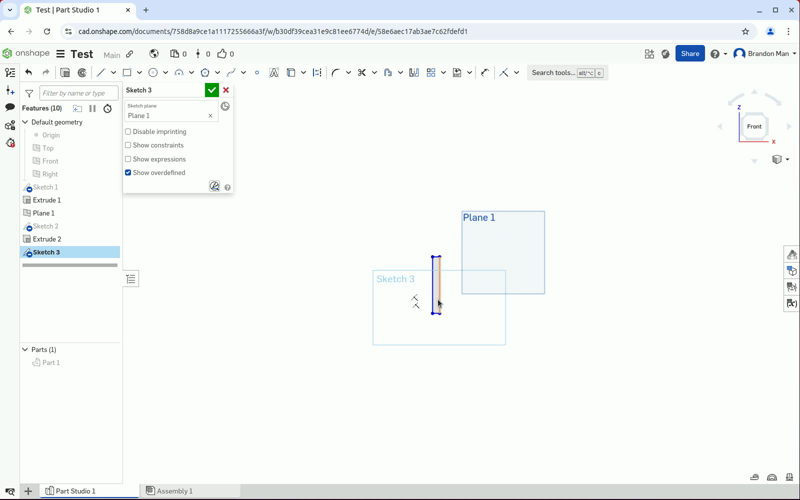
scroll(6)
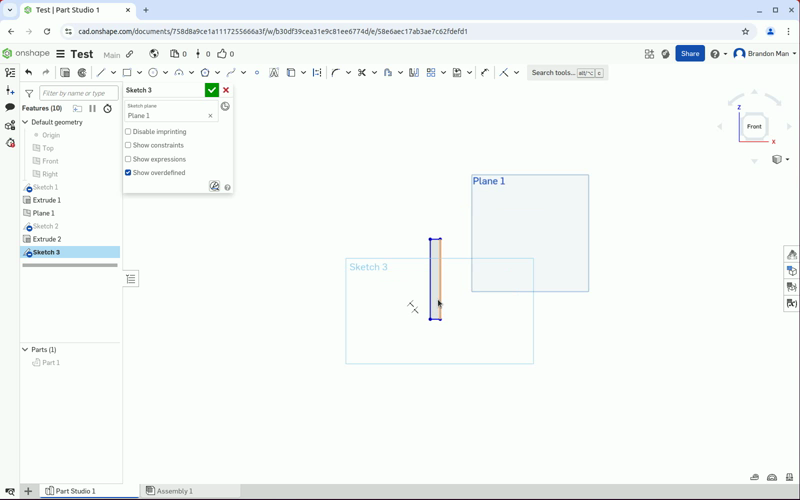
scroll(6)
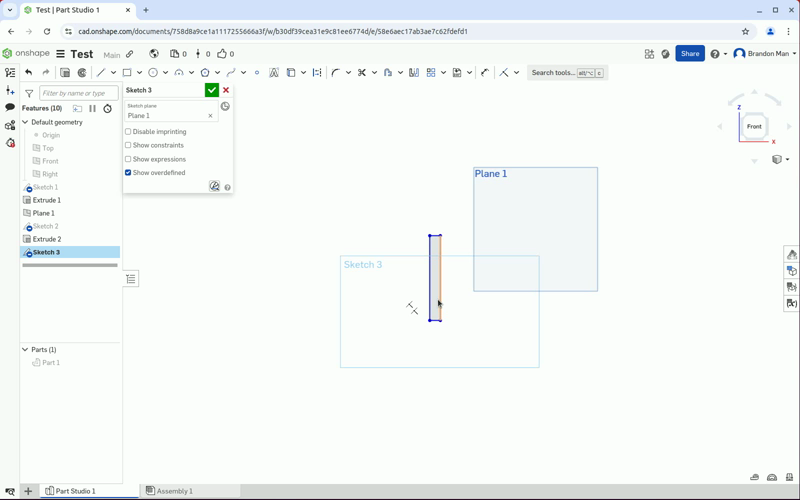
scroll(6)
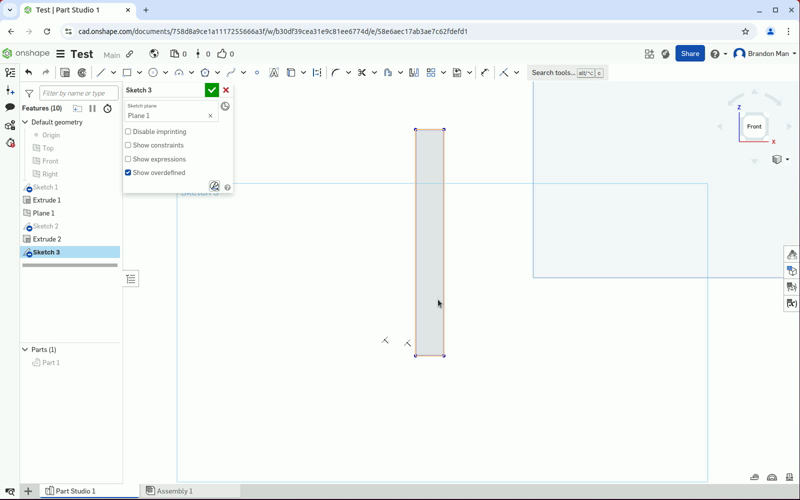
click(438, 299)
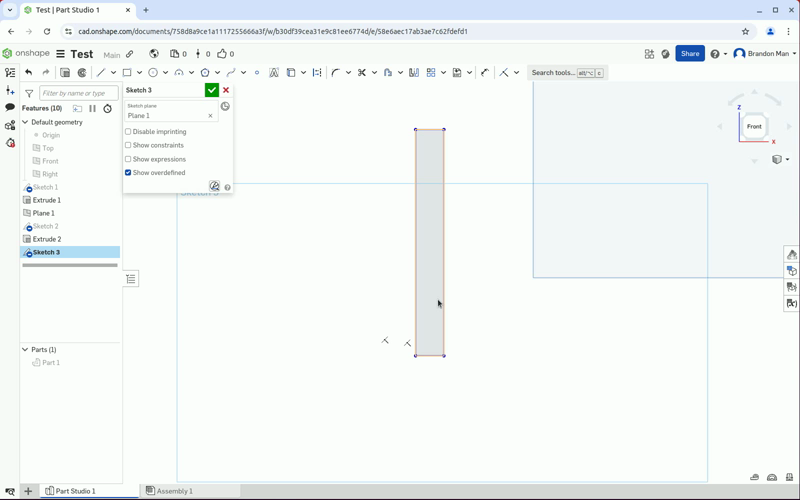
scroll(-6)
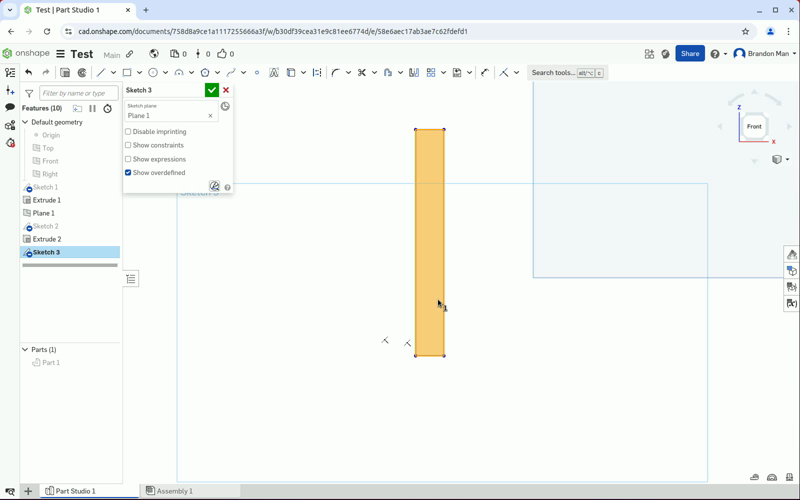
scroll(-6)
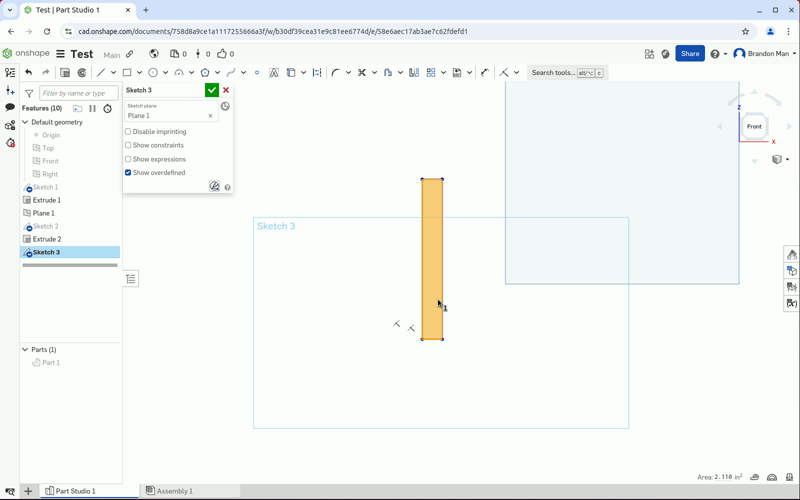
scroll(-6)
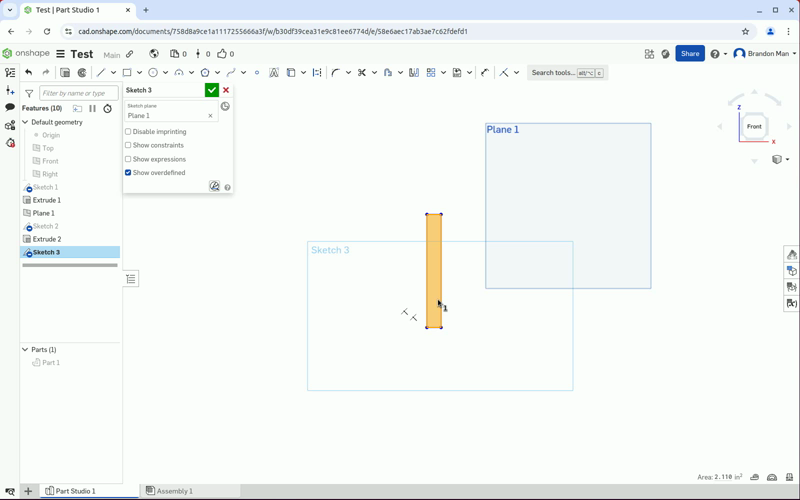
scroll(-6)
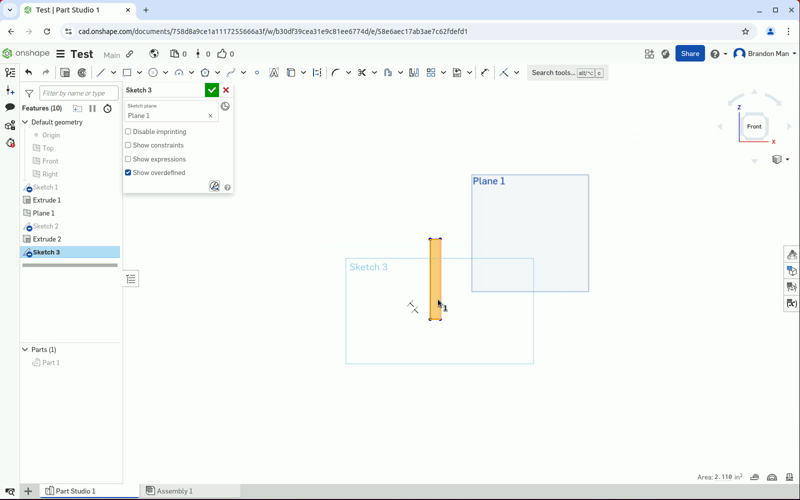
scroll(-6)
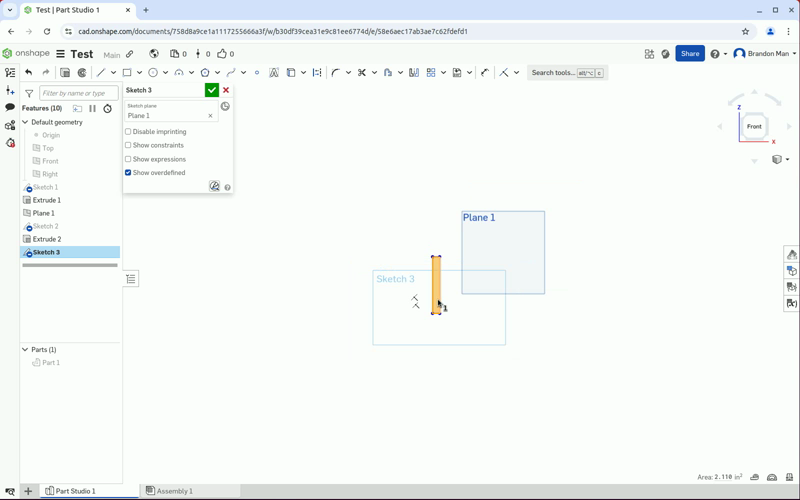
scroll(-6)
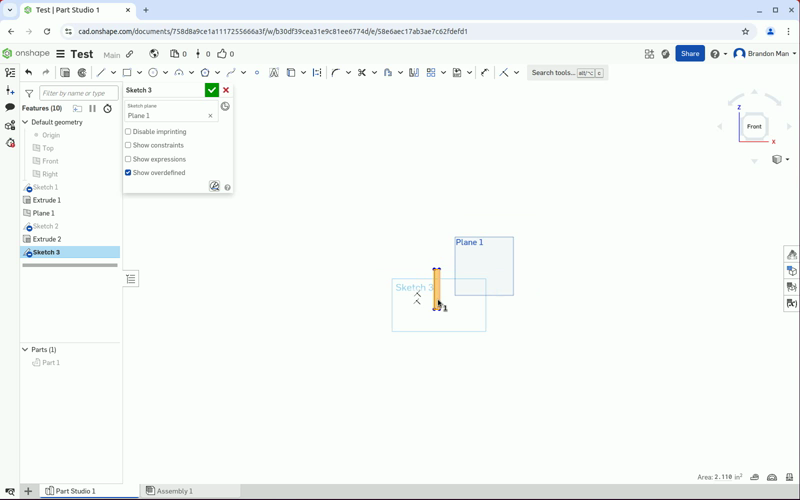
scroll(-6)
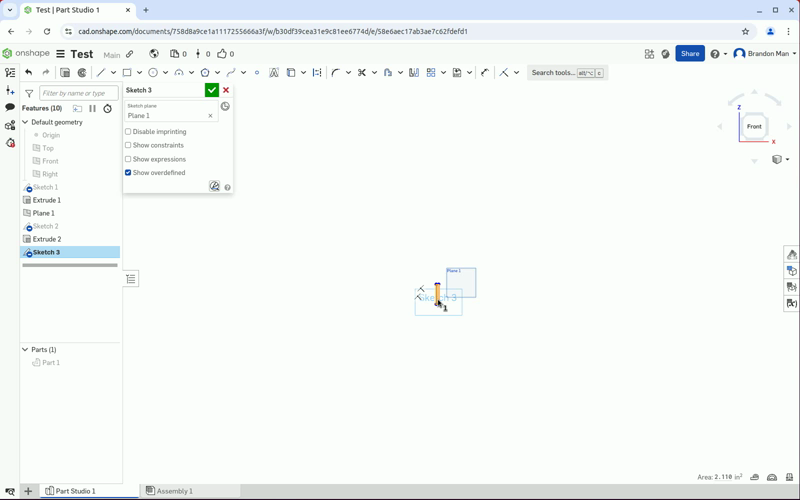
mouse_move(73, 352)
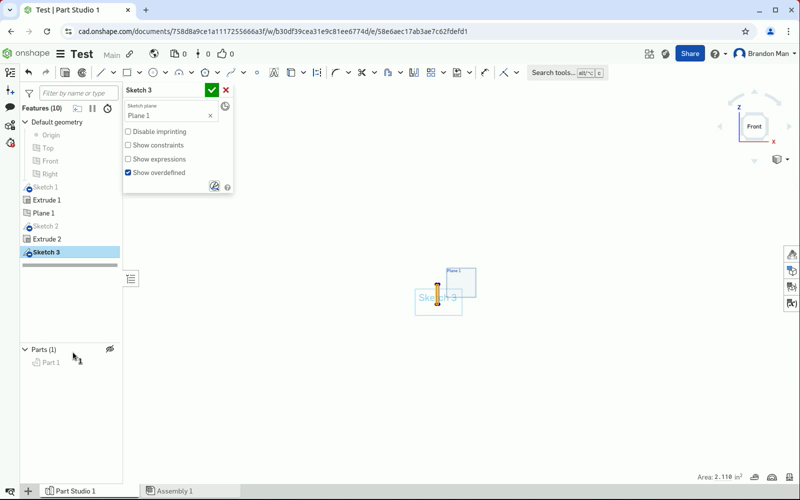
key(shift+y)
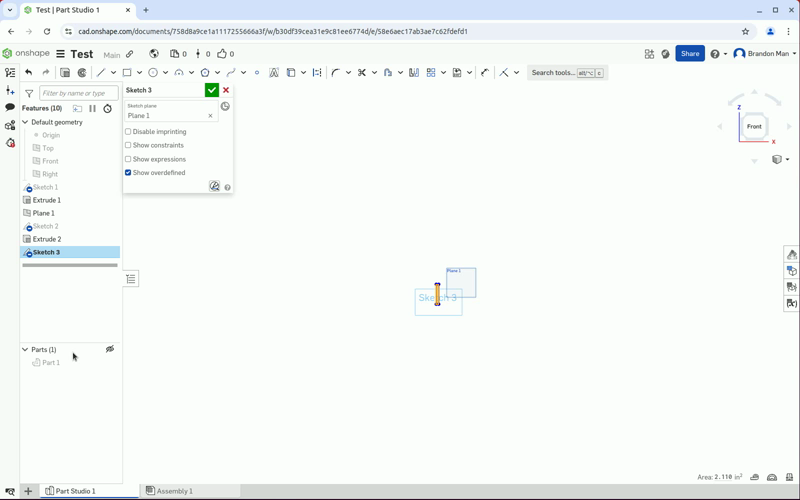
key(shift+e)
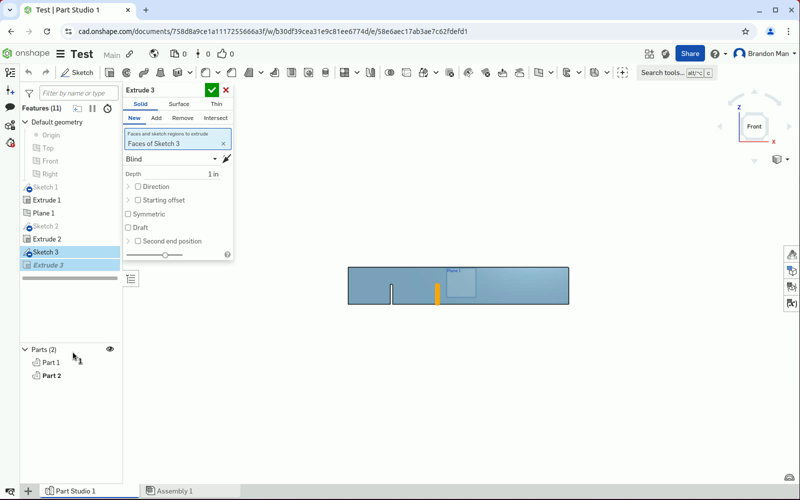
mouse_move(143, 106)
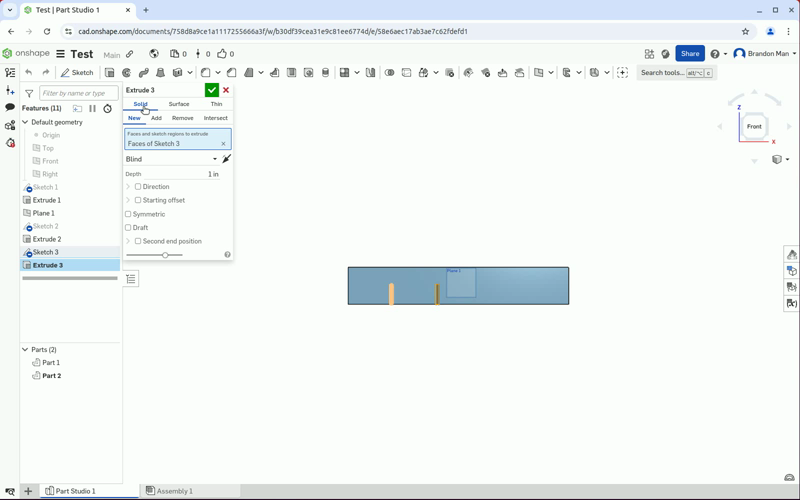
click(143, 106)
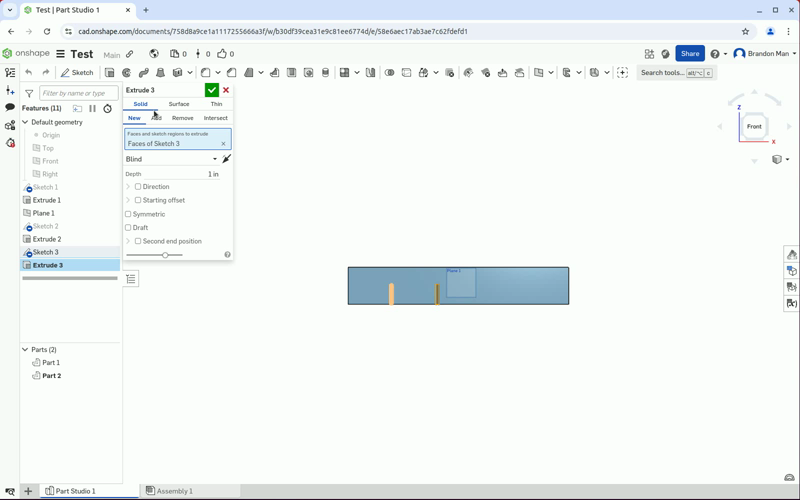
mouse_move(186, 120)
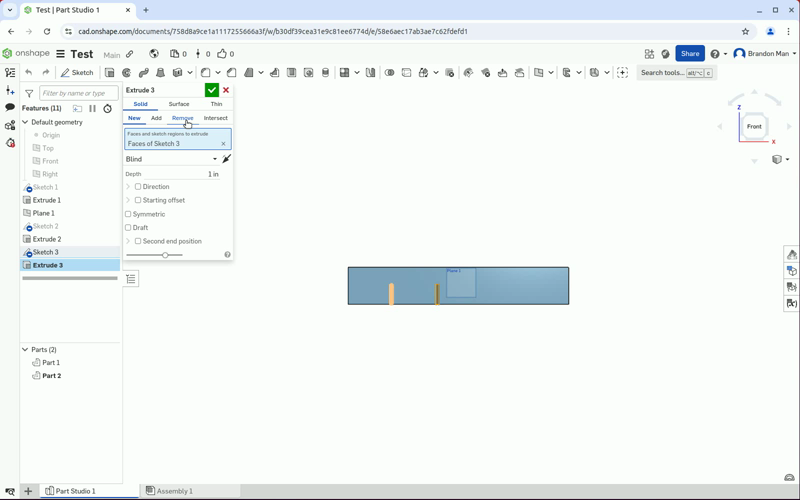
click(186, 120)
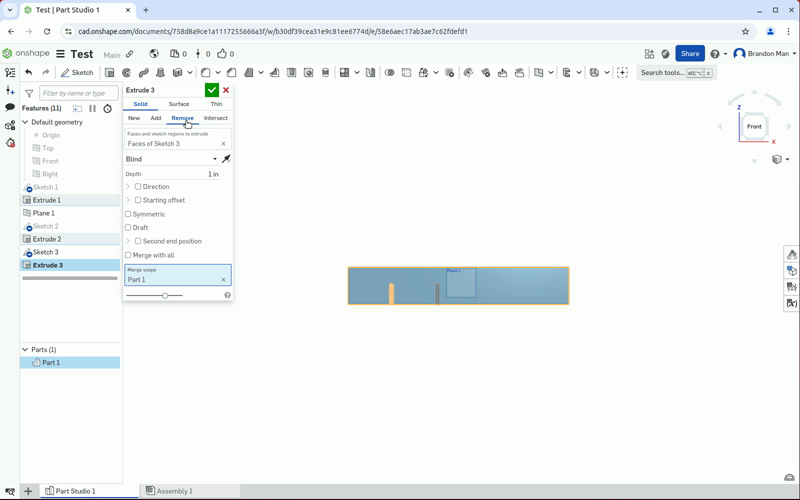
key(tab, 4)
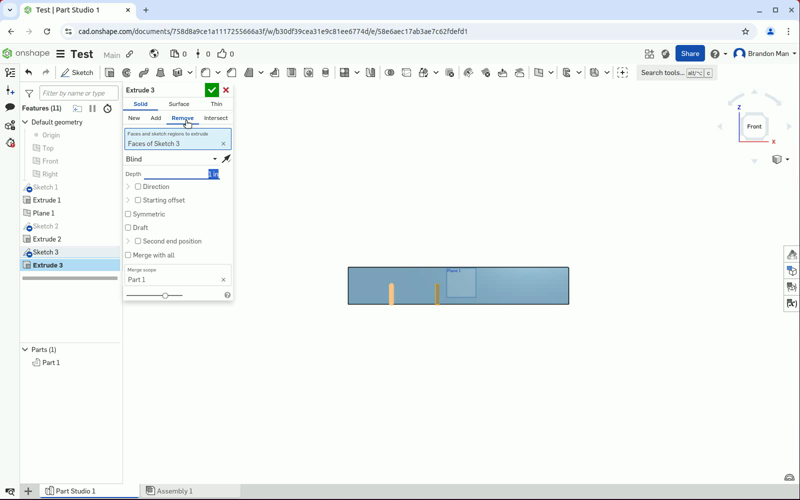
text(3.851)
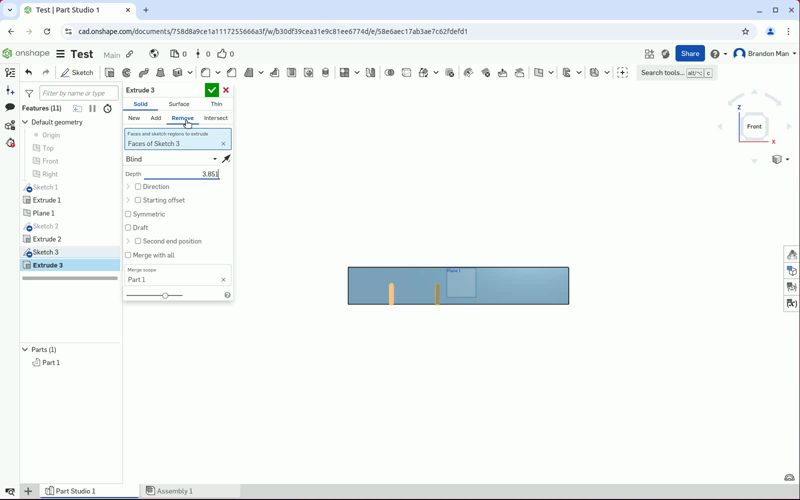
key(tab, 6)
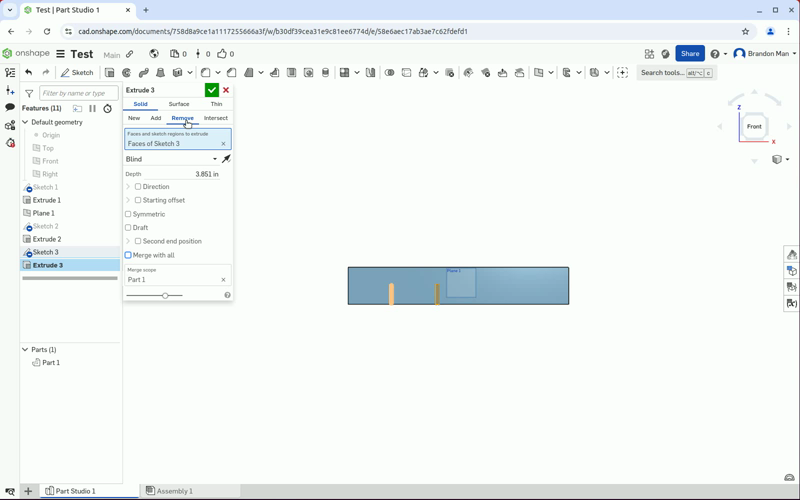
key(space)
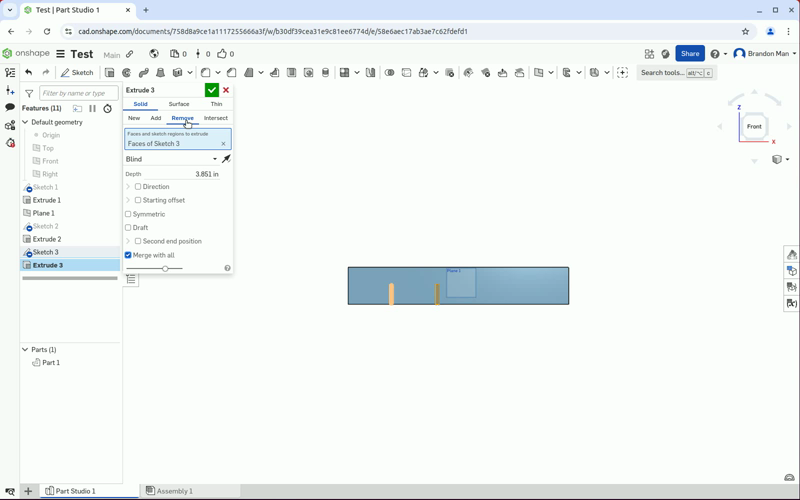
key(enter)
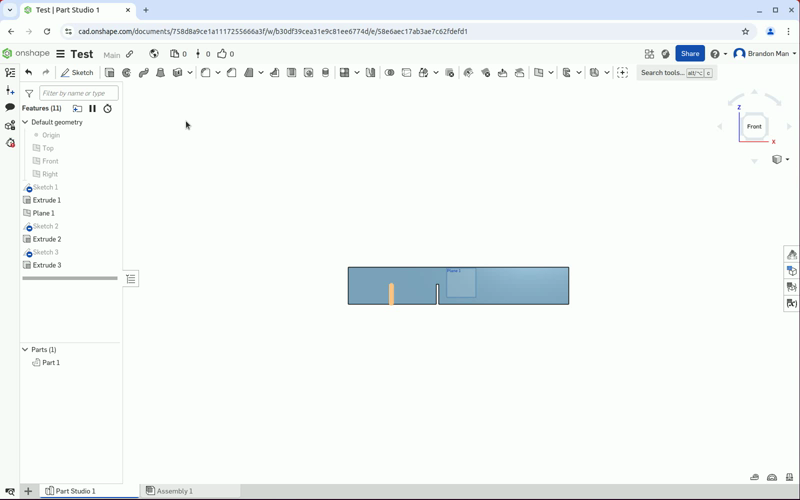
key(shift+h)
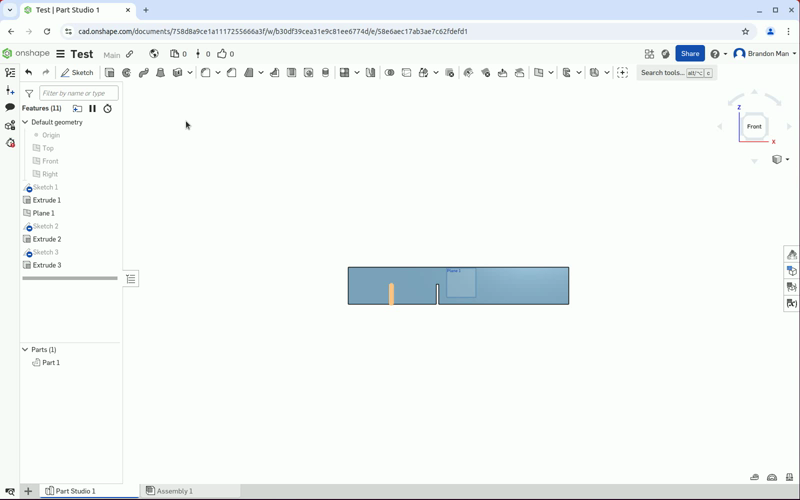
key(shift+h)
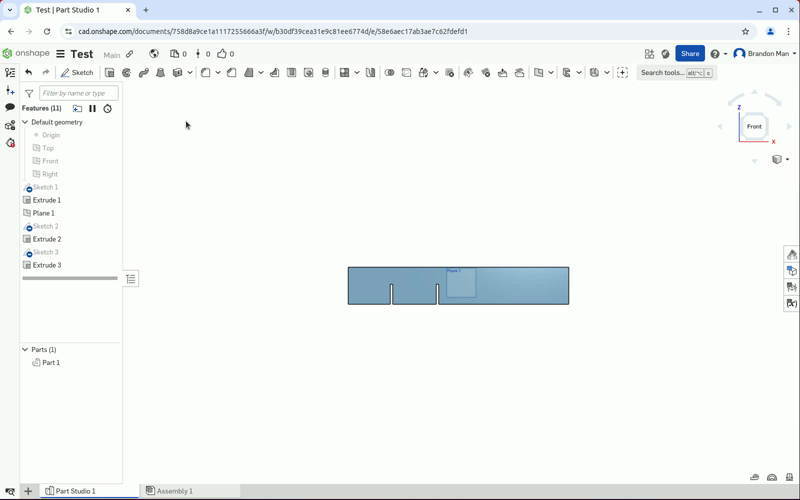
mouse_move(73, 189)
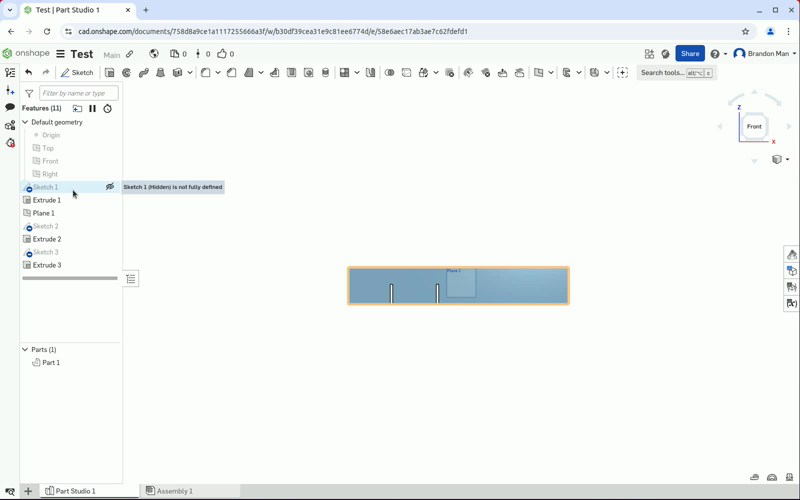
click(73, 189)
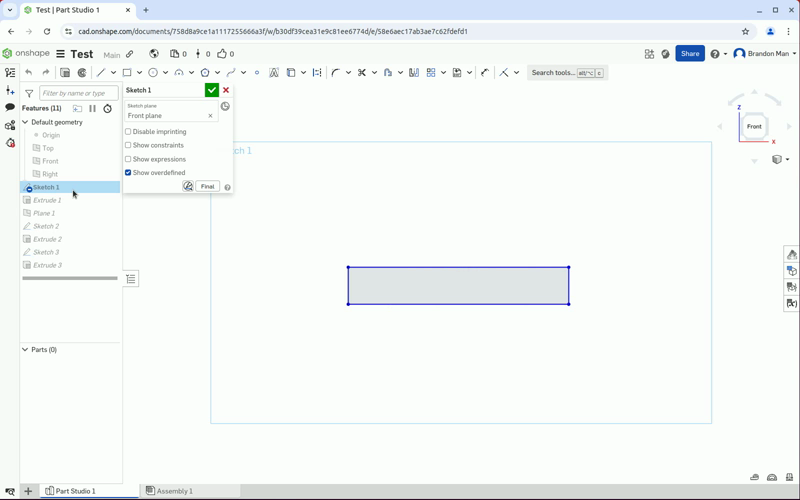
mouse_move(229, 92)
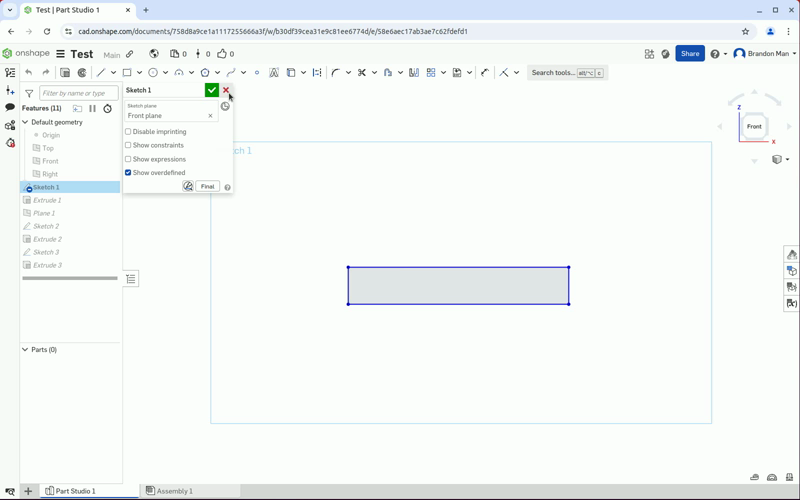
click(229, 92)
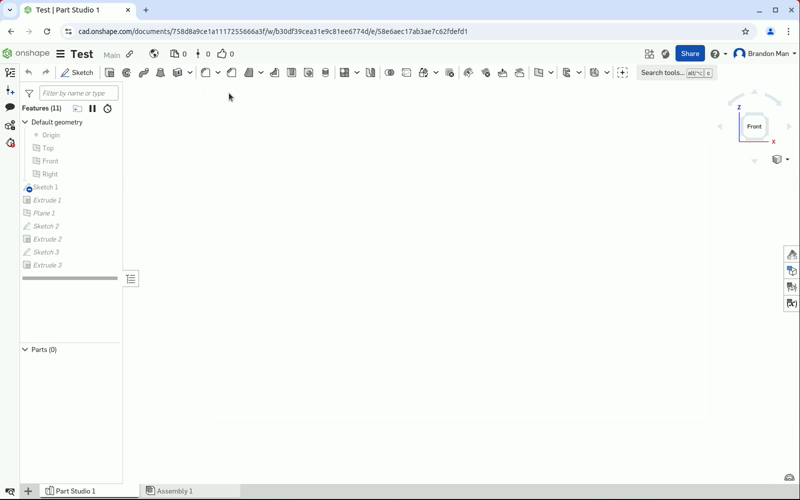
key(shift+s)
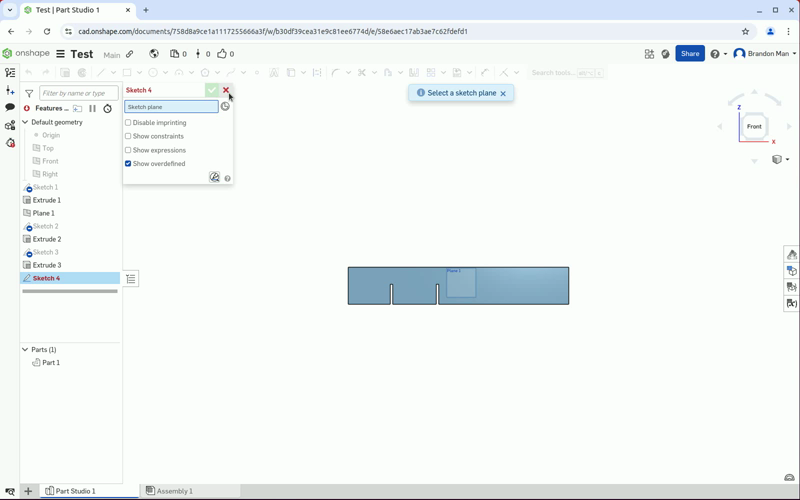
mouse_move(73, 215)
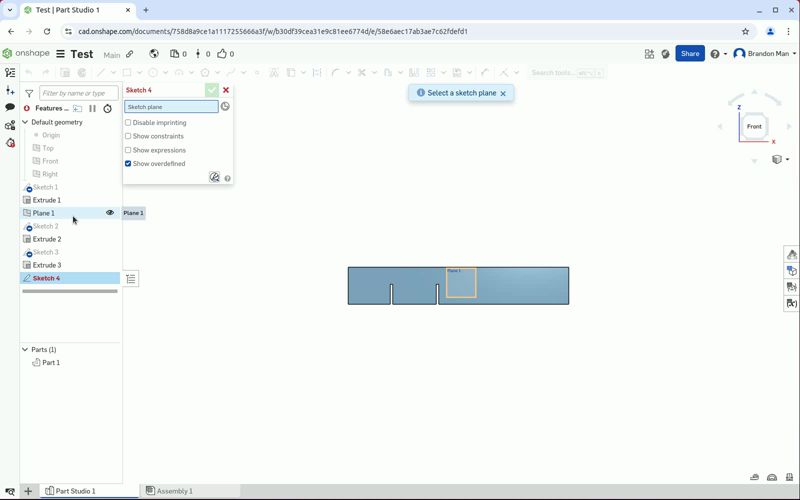
click(73, 215)
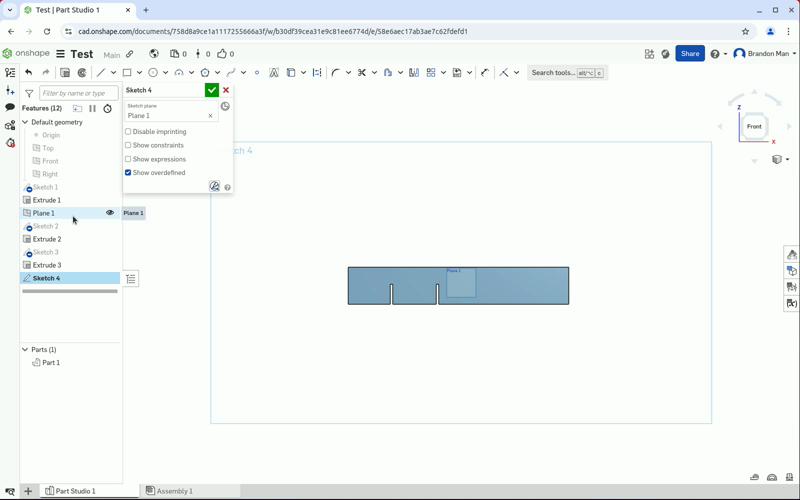
mouse_move(73, 352)
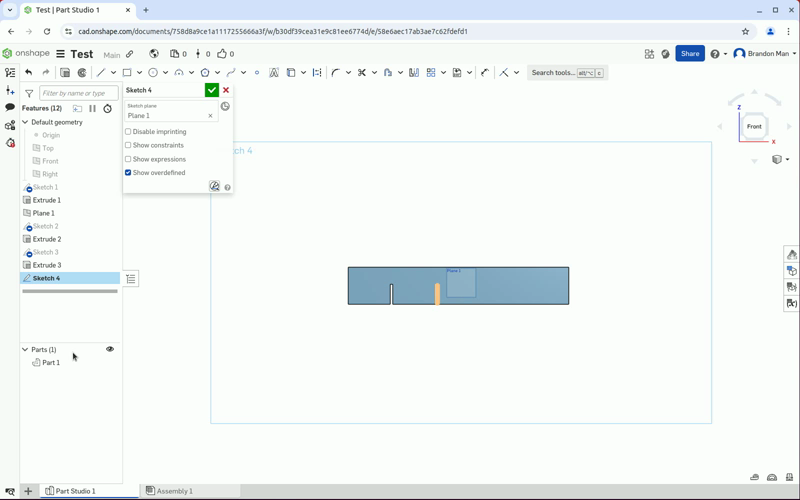
key(y)
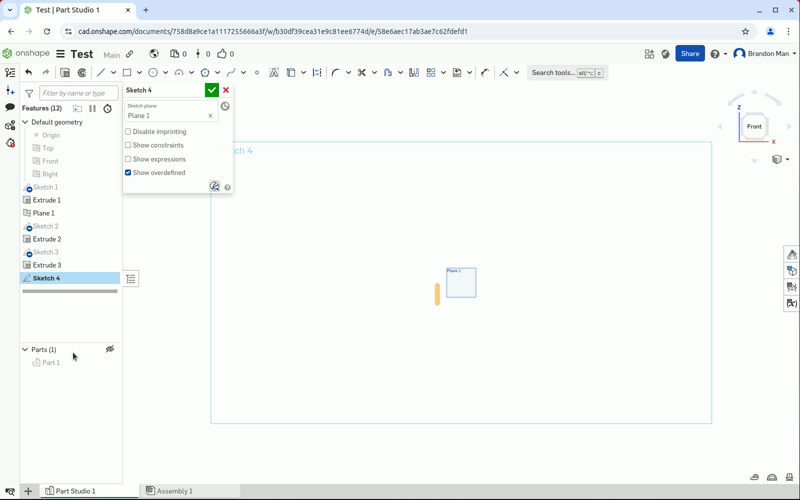
key(l)
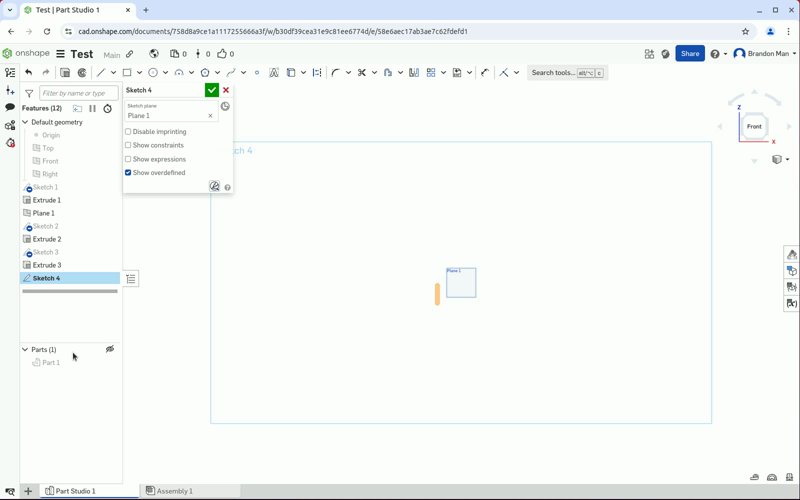
key_down(shift)
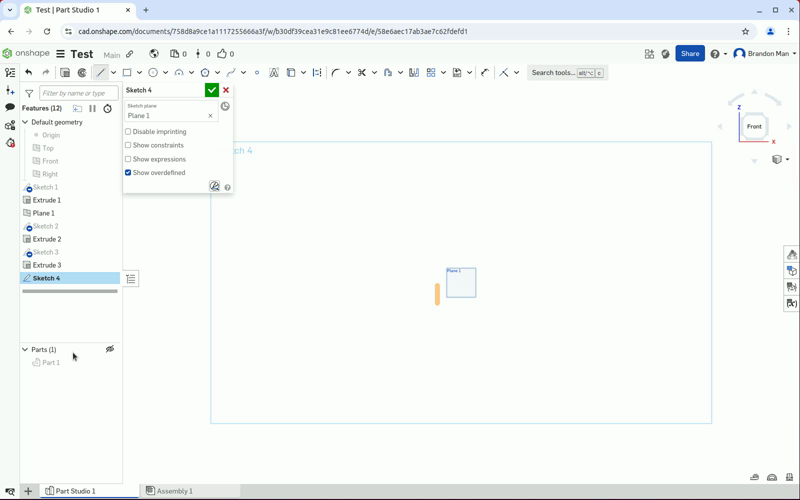
mouse_move(480, 304)
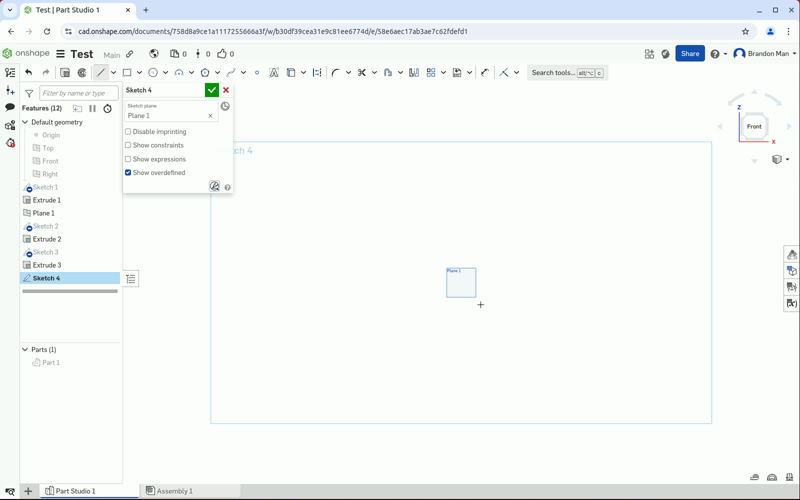
click(480, 304)
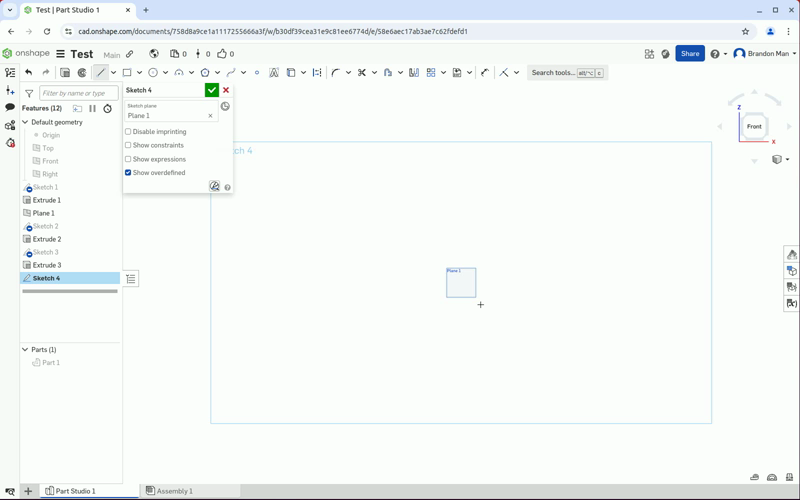
key_up(shift)
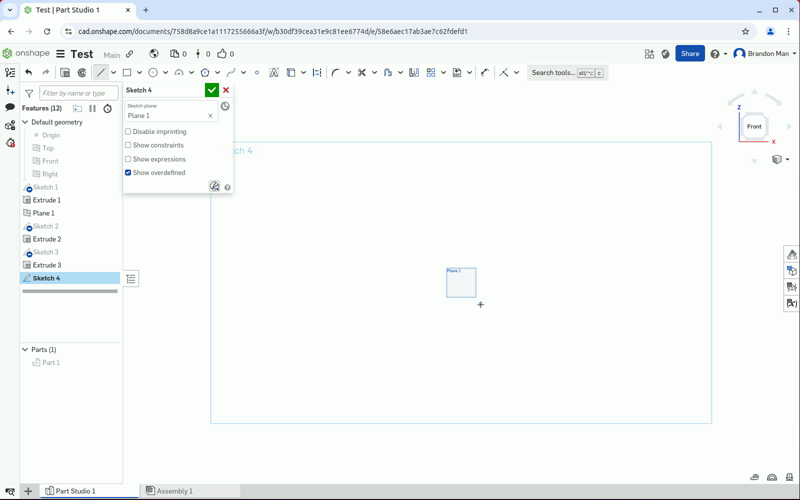
key_down(shift)
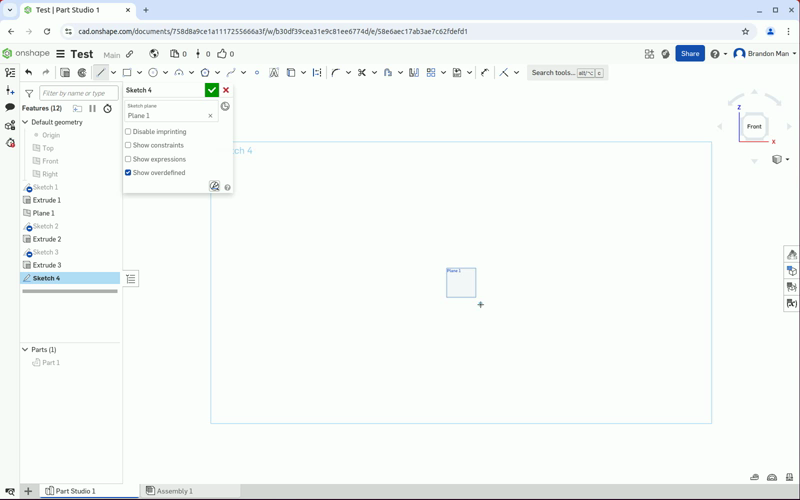
mouse_move(510, 304)
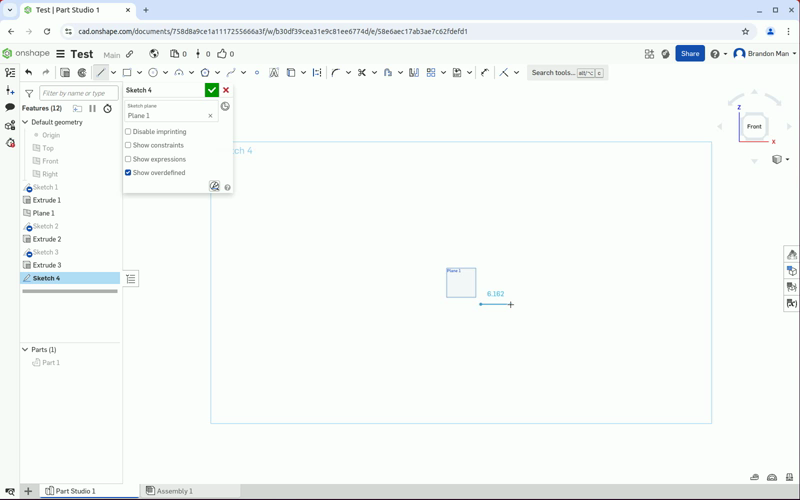
mouse_move(483, 304)
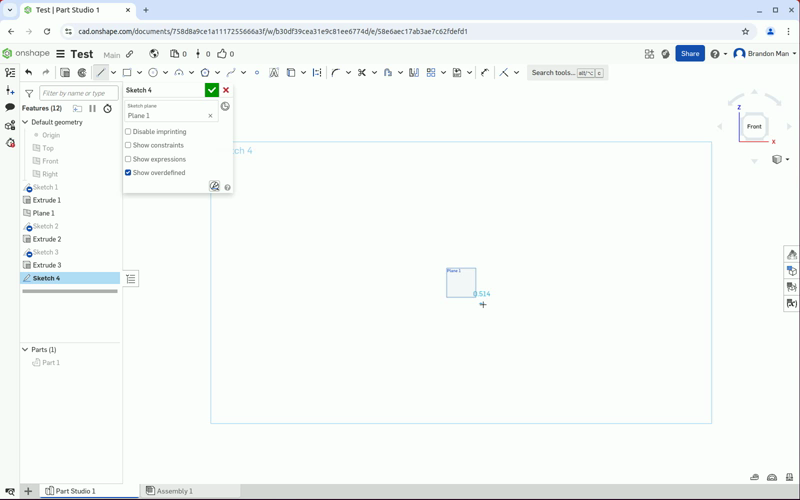
scroll(6)
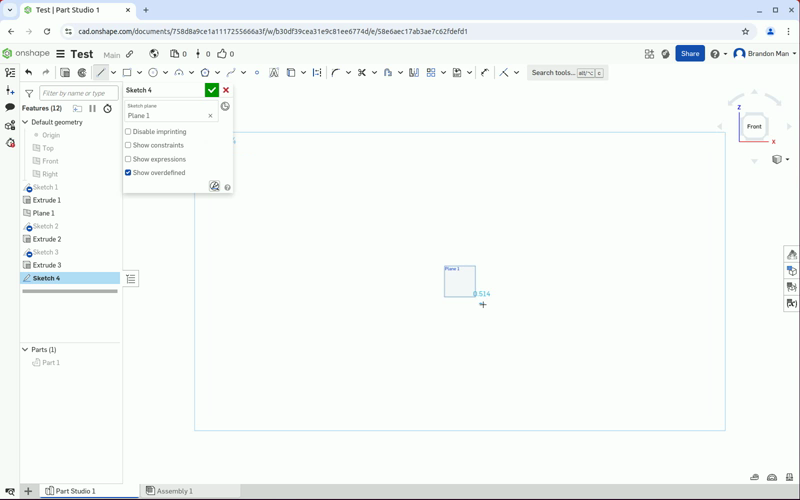
scroll(6)
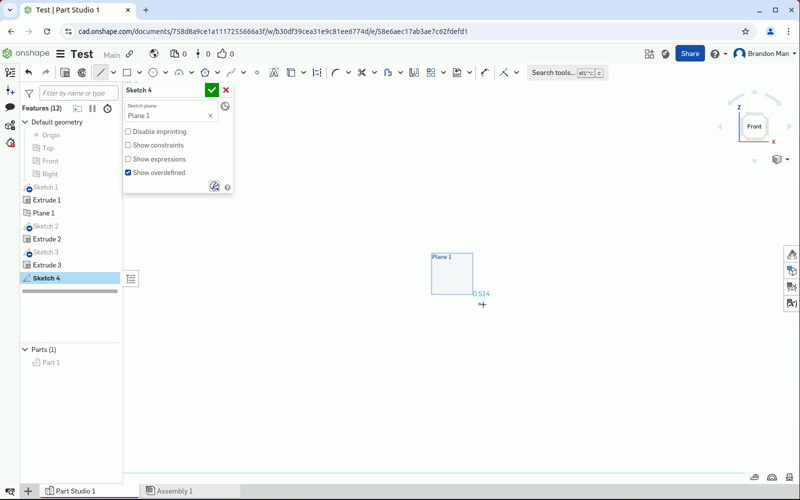
scroll(6)
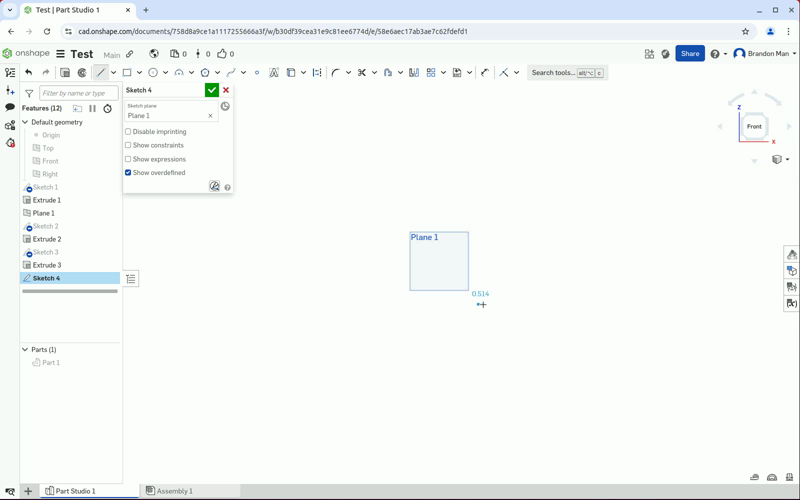
scroll(6)
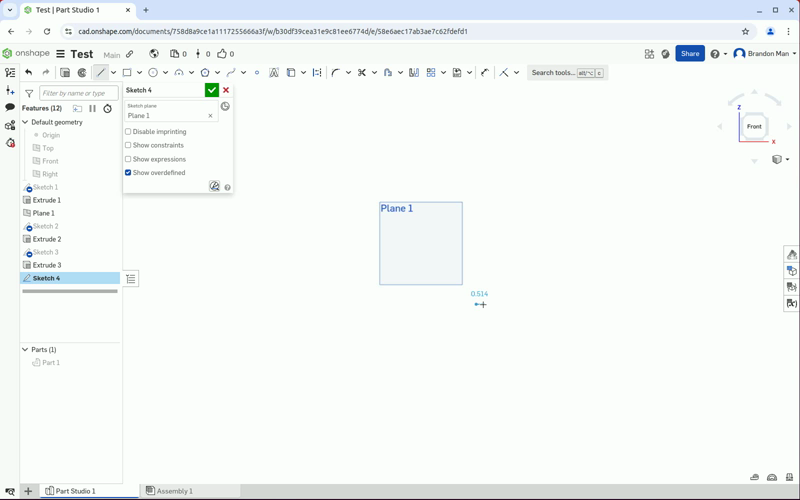
scroll(6)
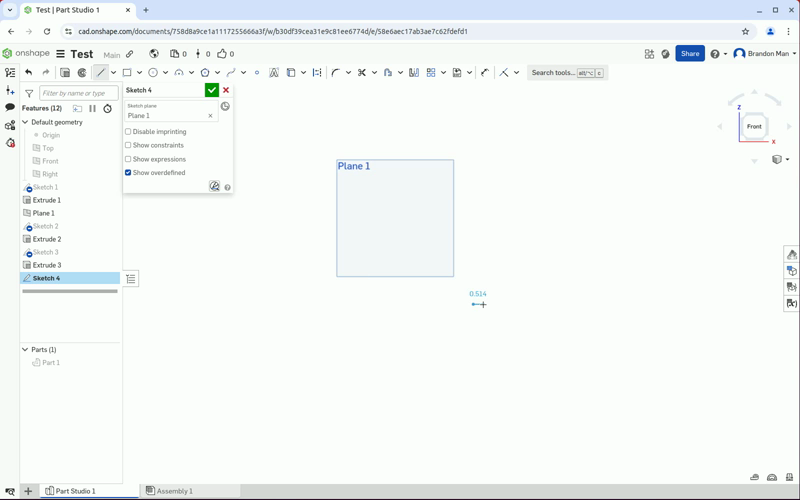
scroll(6)
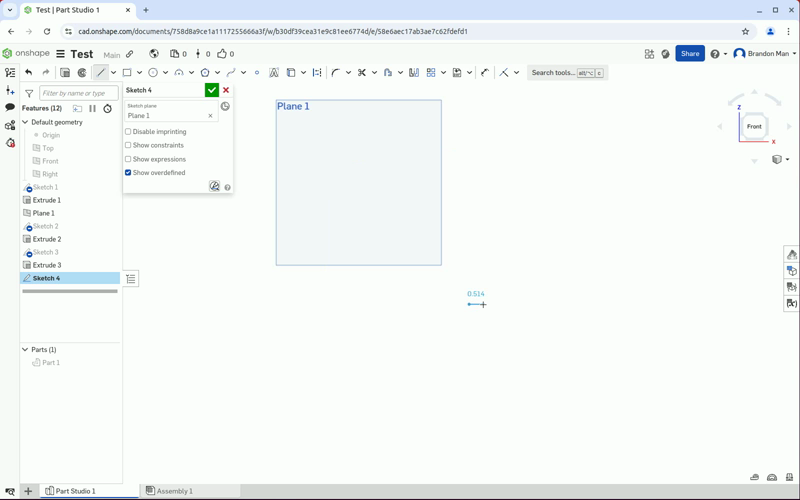
scroll(6)
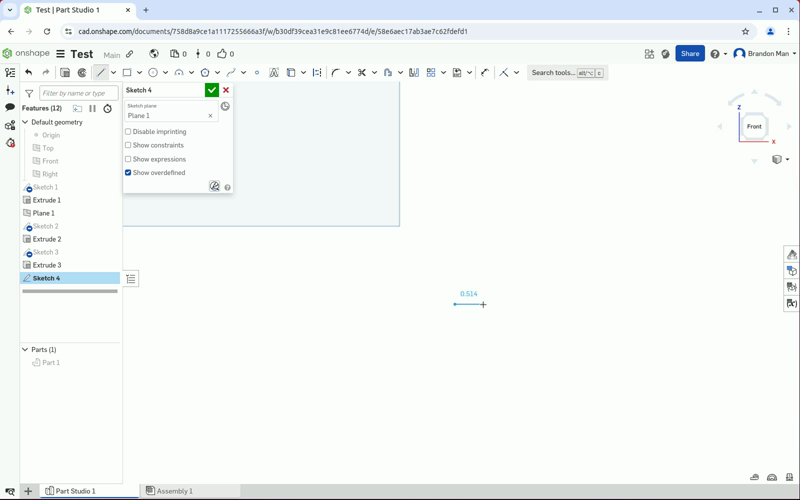
click(483, 304)
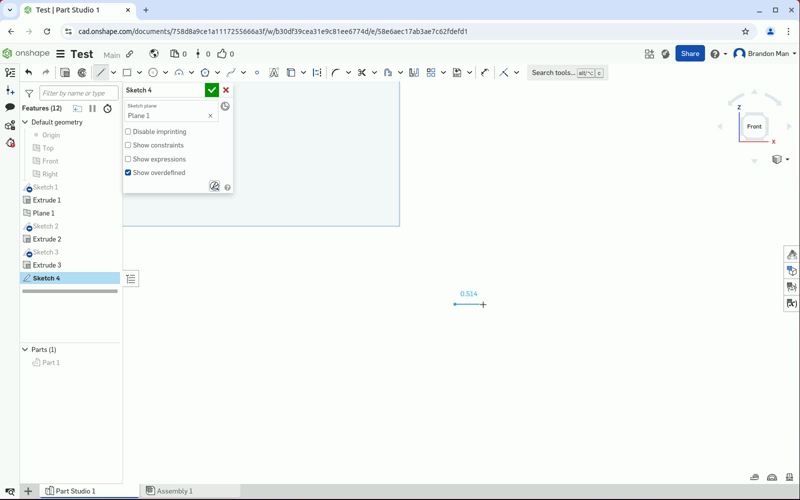
scroll(-6)
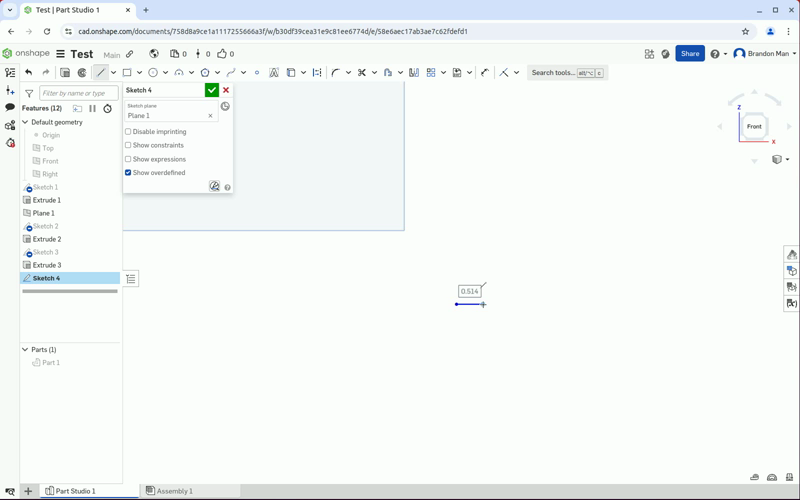
scroll(-6)
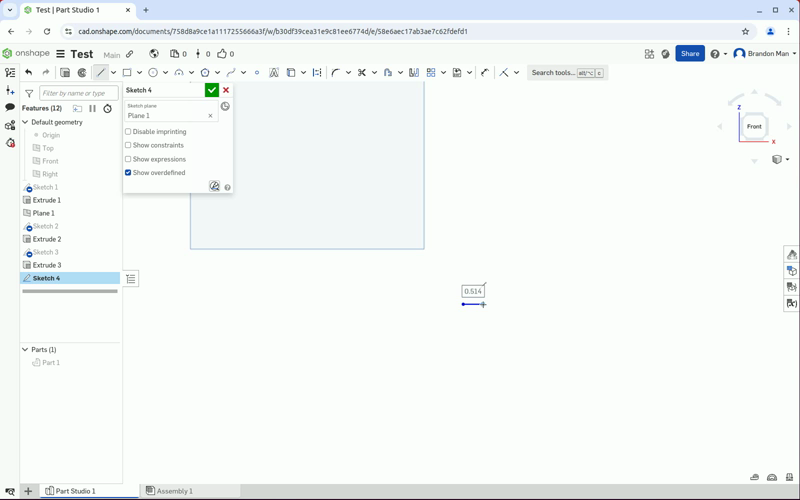
scroll(-6)
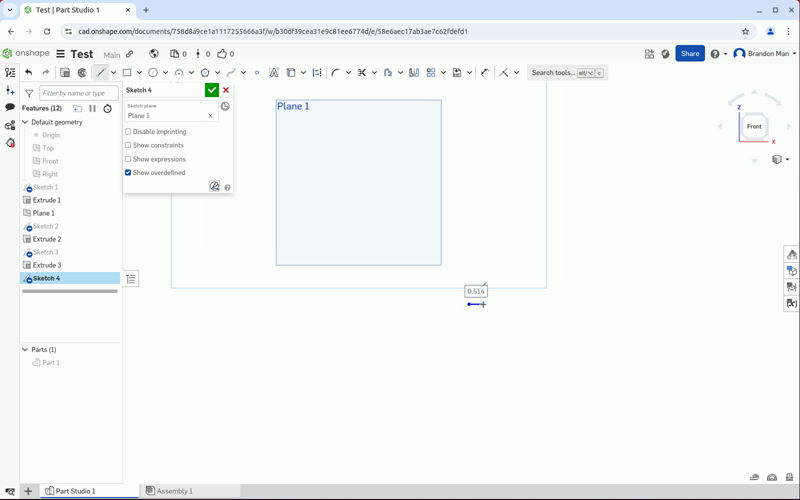
scroll(-6)
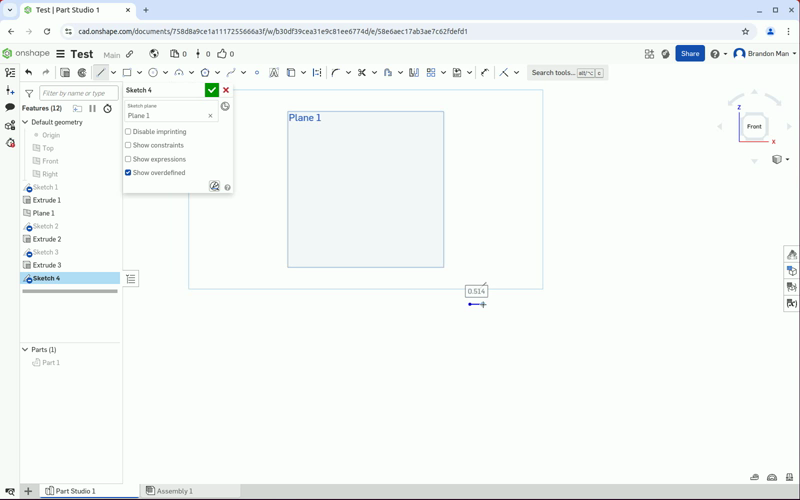
scroll(-6)
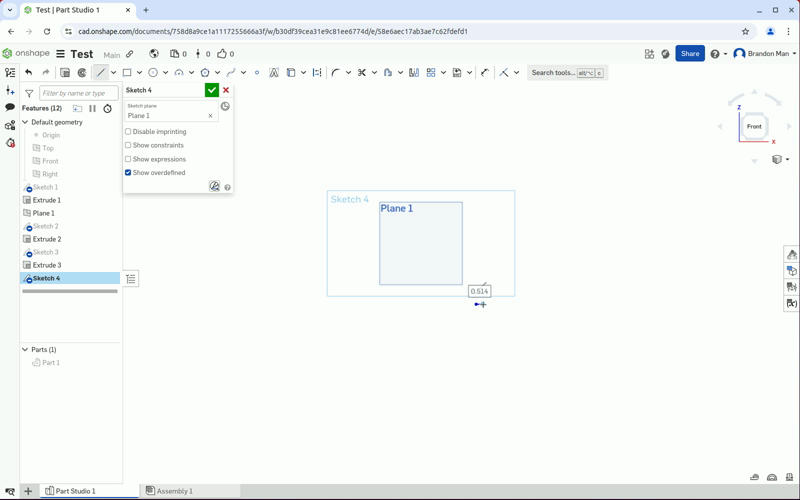
scroll(-6)
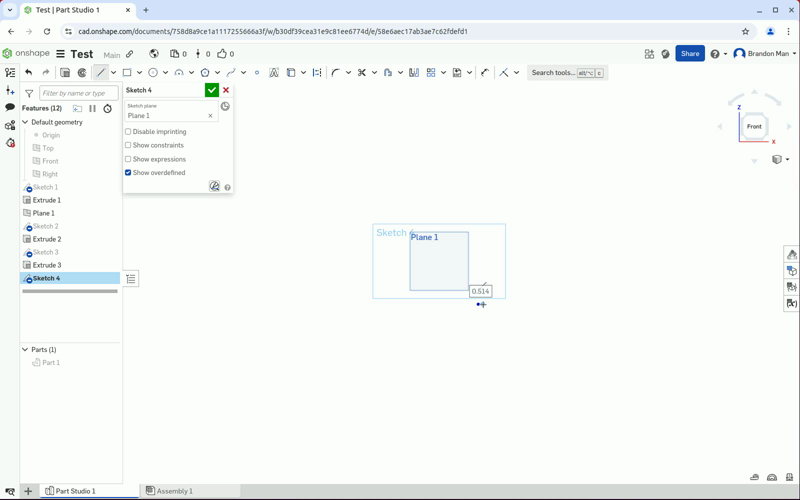
scroll(-6)
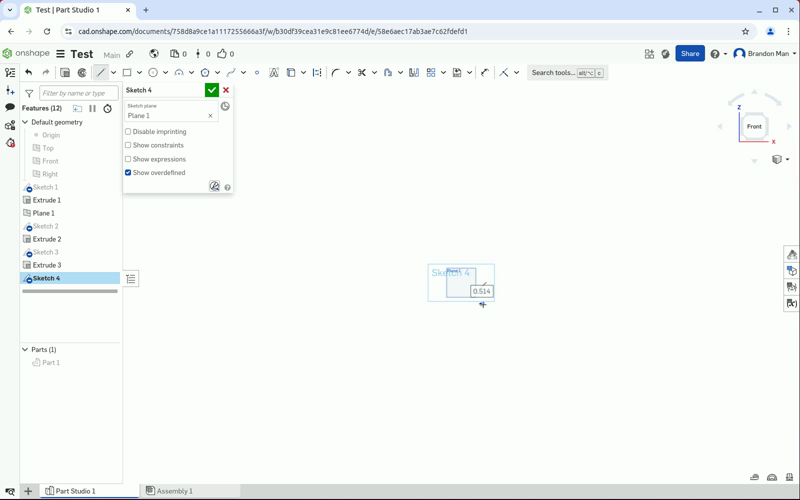
key_up(shift)
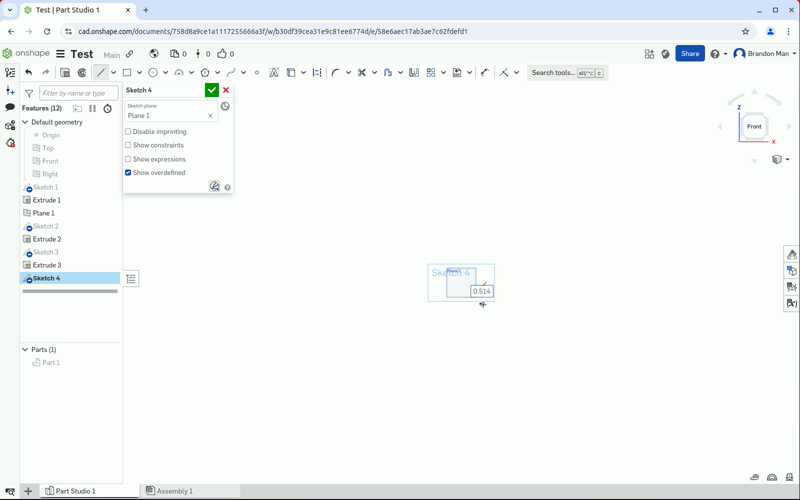
key_down(shift)
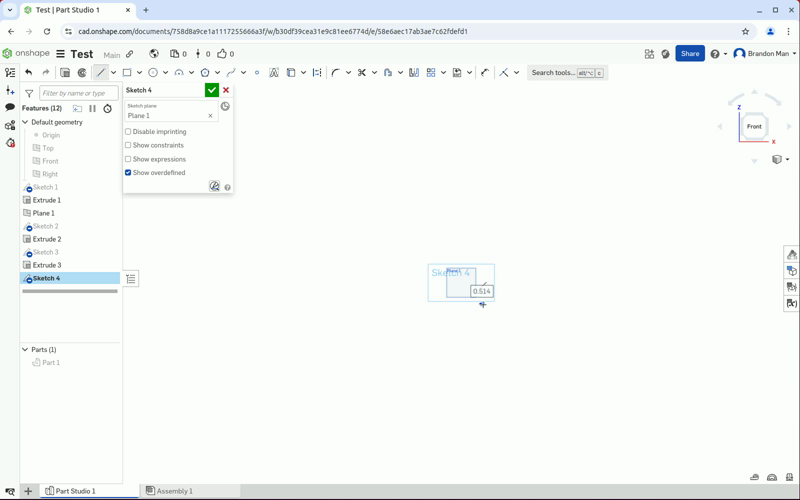
mouse_move(513, 304)
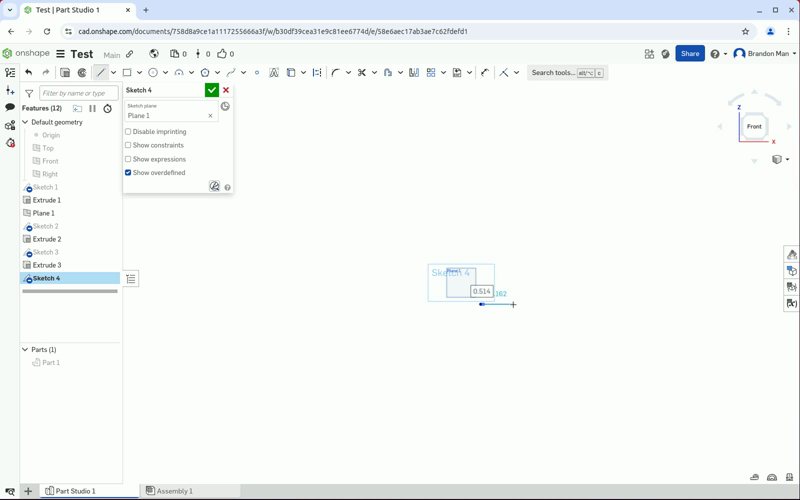
mouse_move(483, 284)
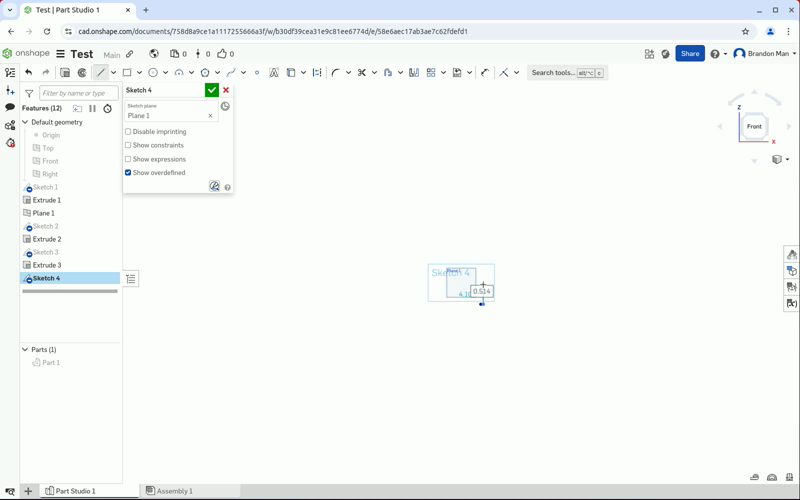
click(483, 284)
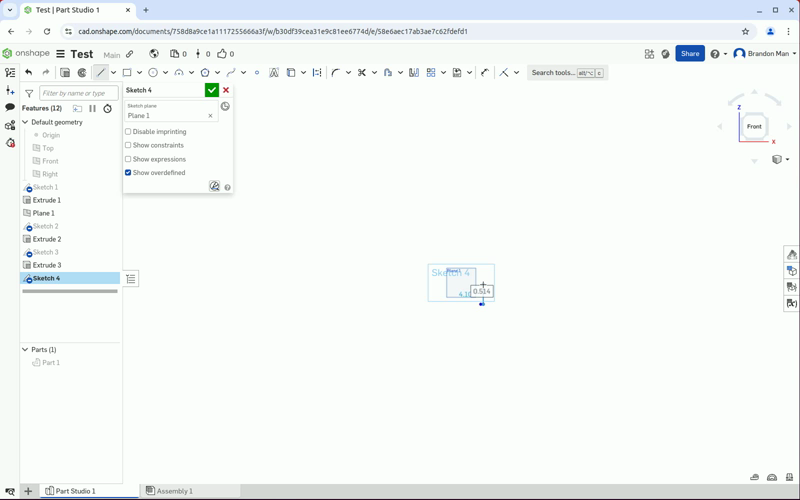
key_up(shift)
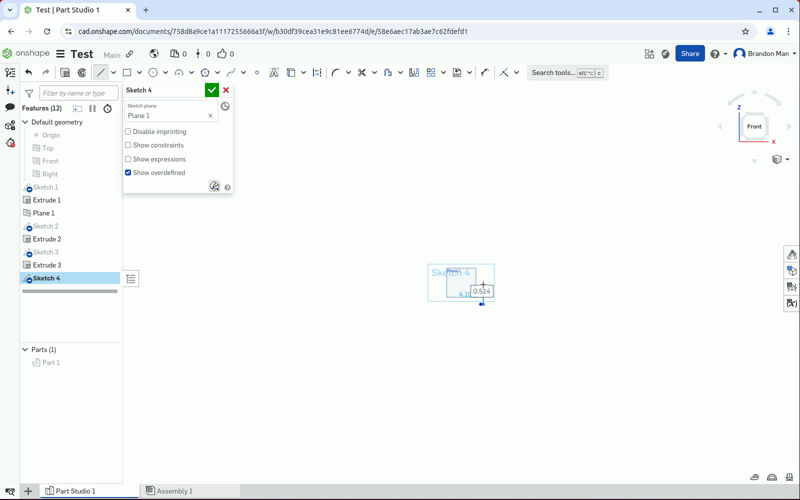
key_down(shift)
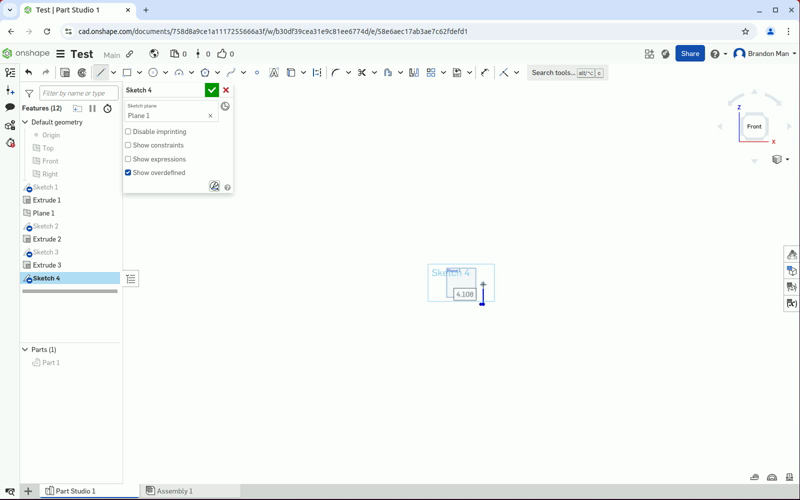
mouse_move(513, 284)
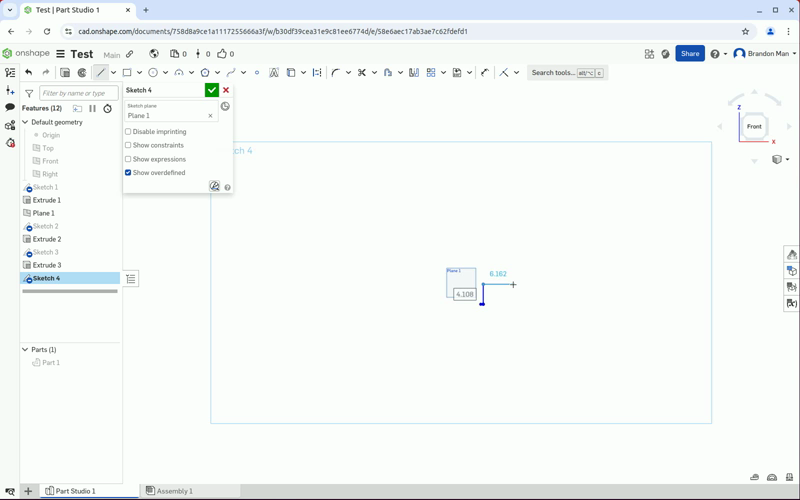
mouse_move(480, 284)
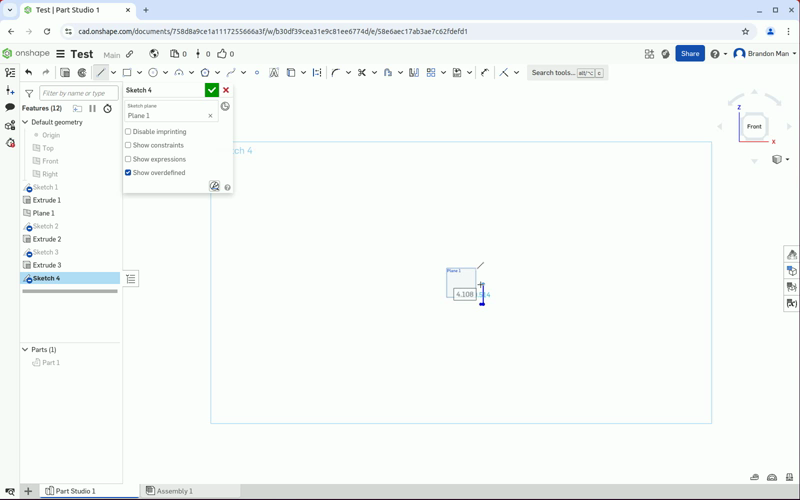
scroll(6)
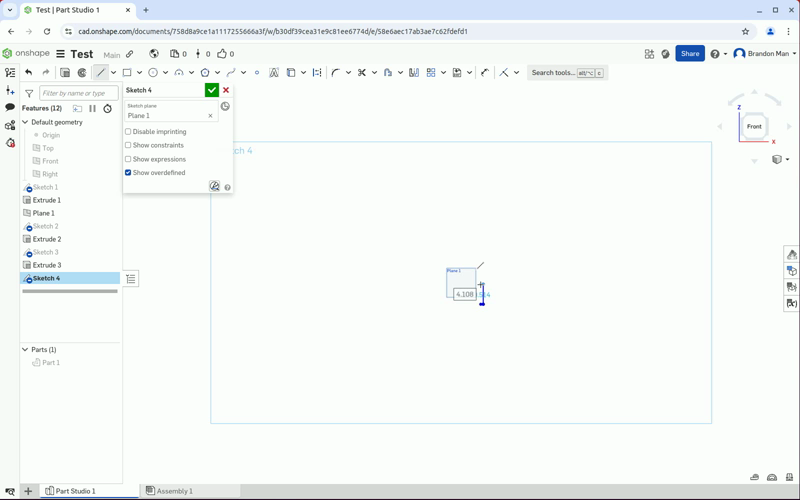
scroll(6)
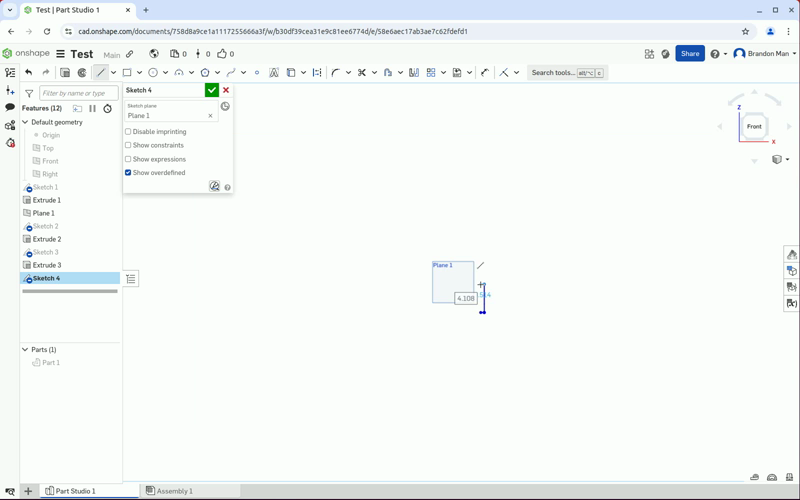
scroll(6)
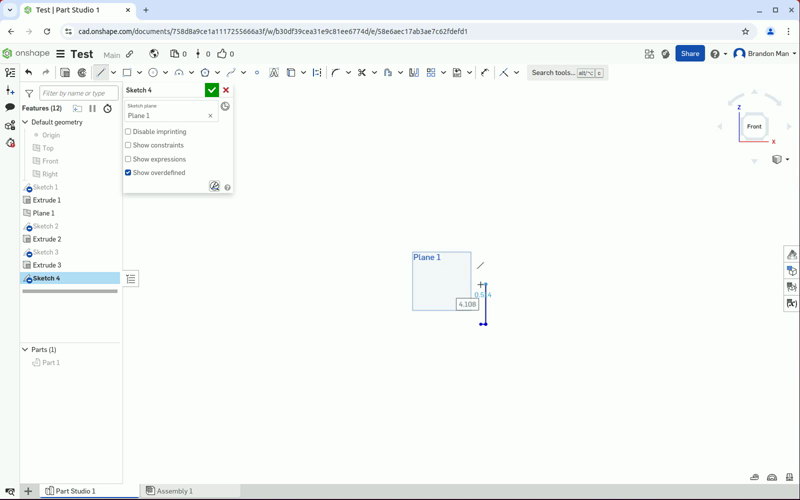
scroll(6)
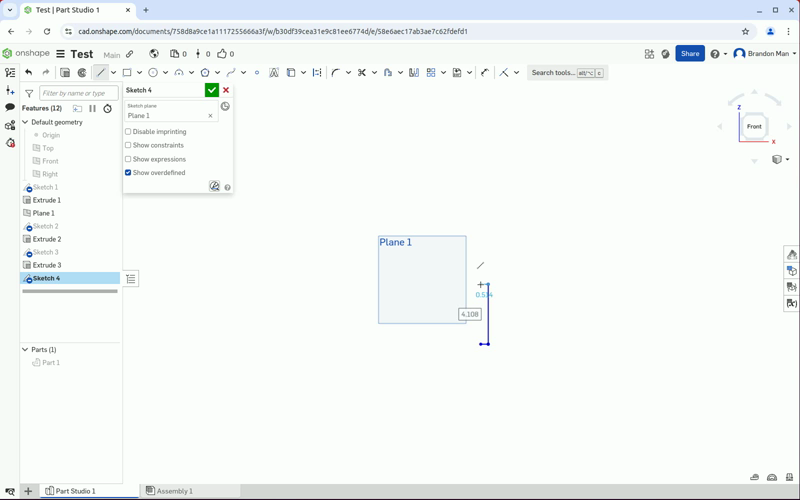
scroll(6)
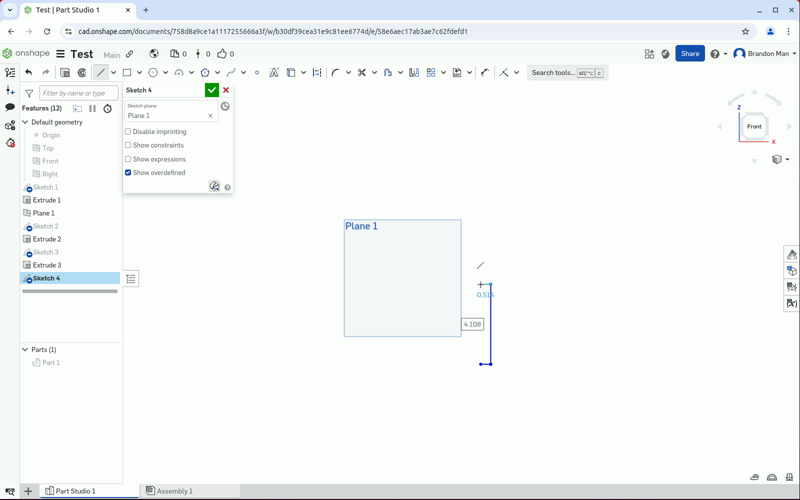
scroll(6)
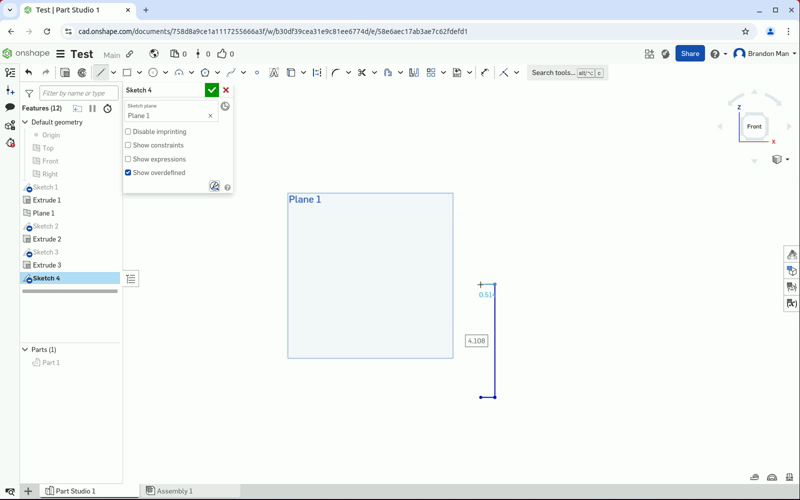
scroll(6)
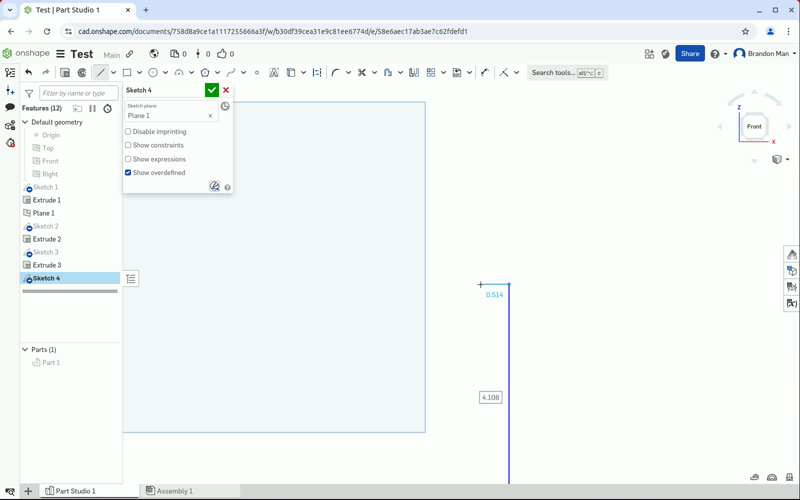
click(480, 284)
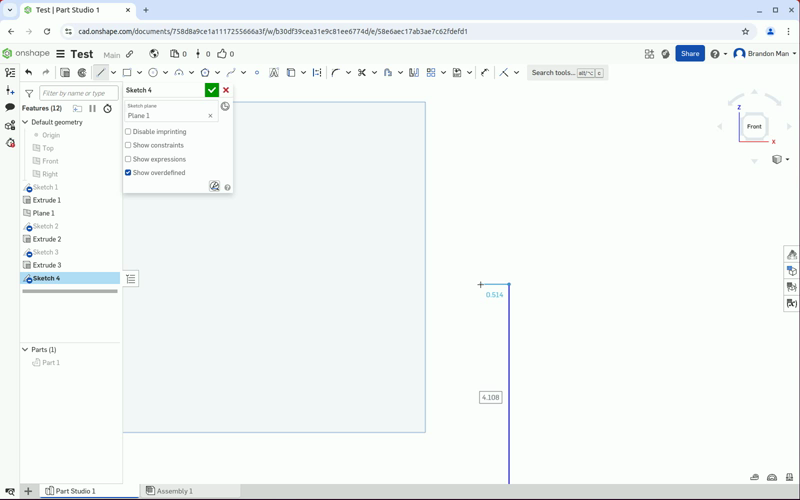
scroll(-6)
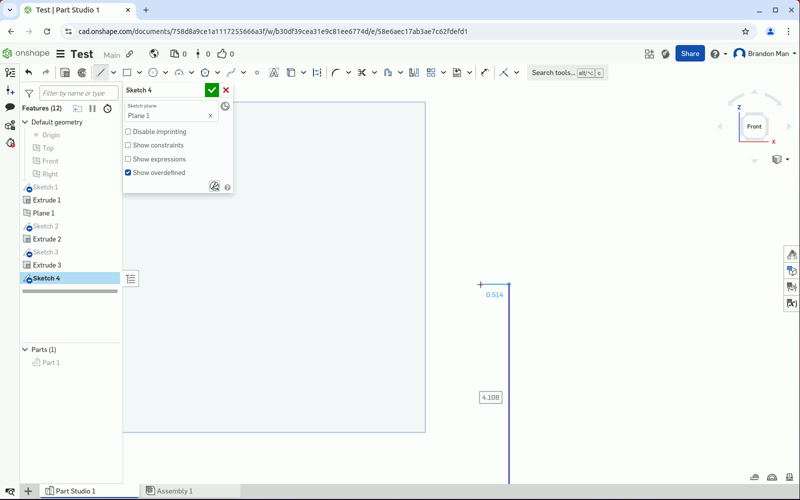
scroll(-6)
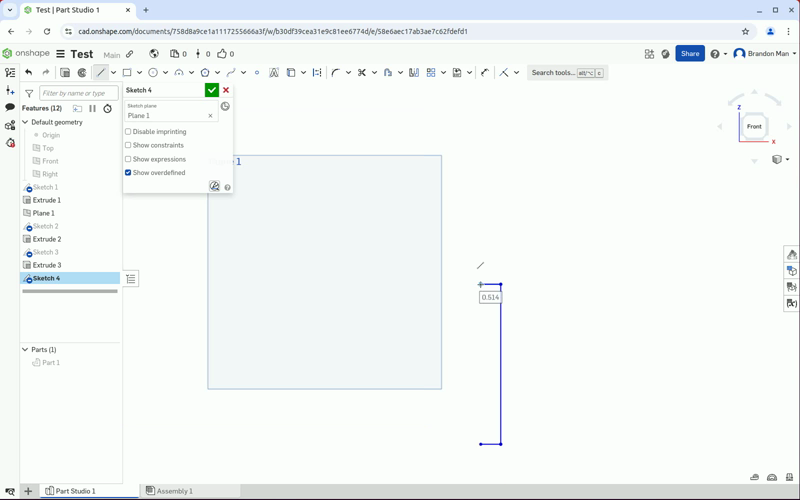
scroll(-6)
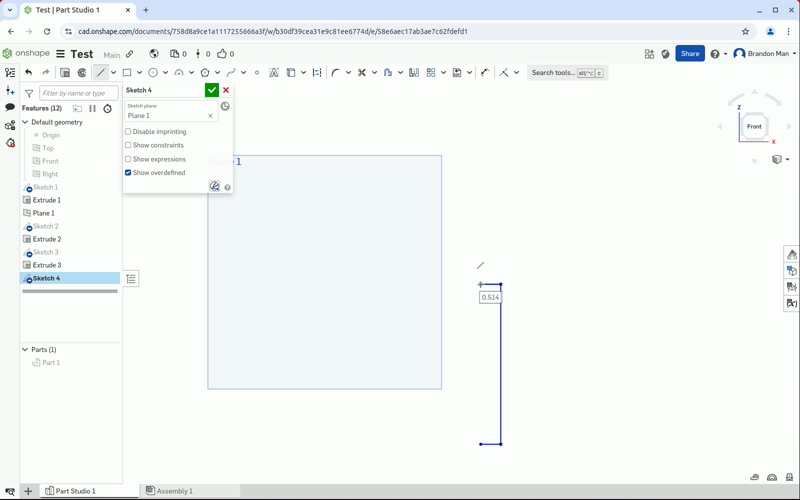
scroll(-6)
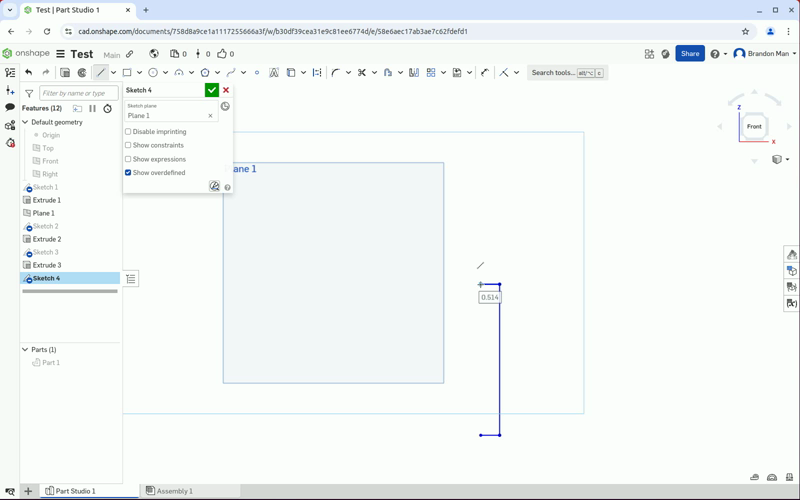
scroll(-6)
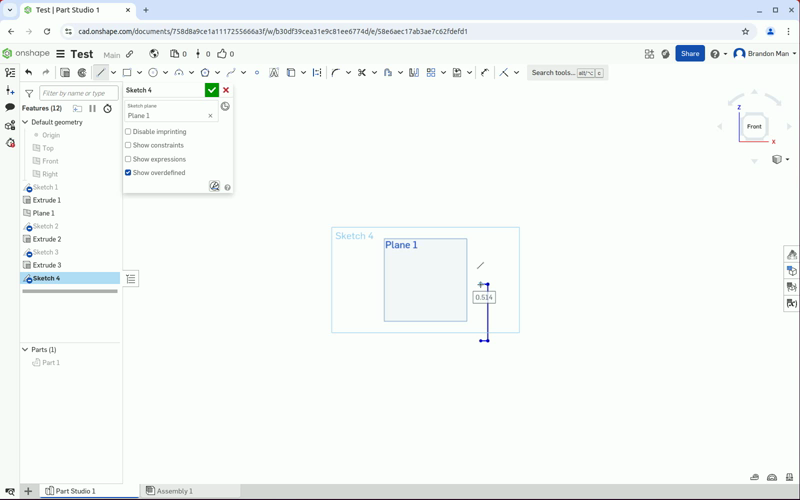
scroll(-6)
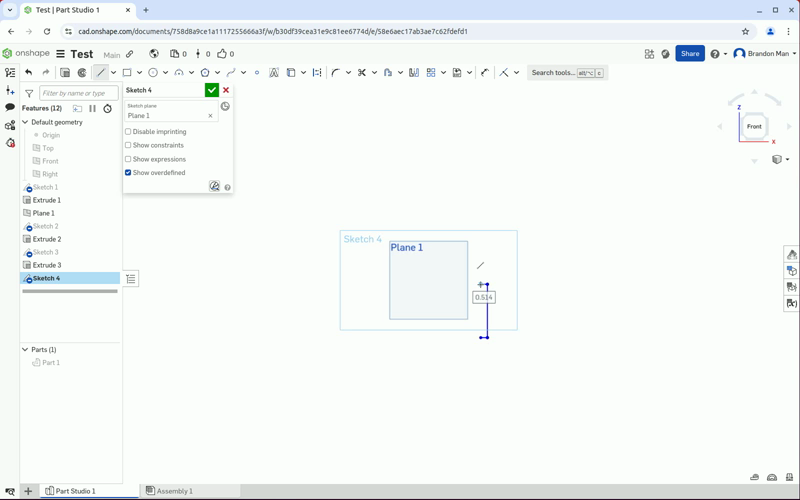
scroll(-6)
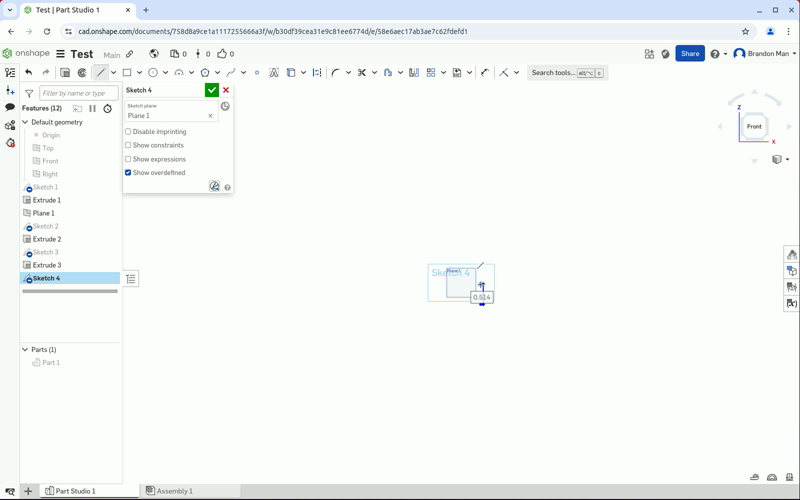
key_up(shift)
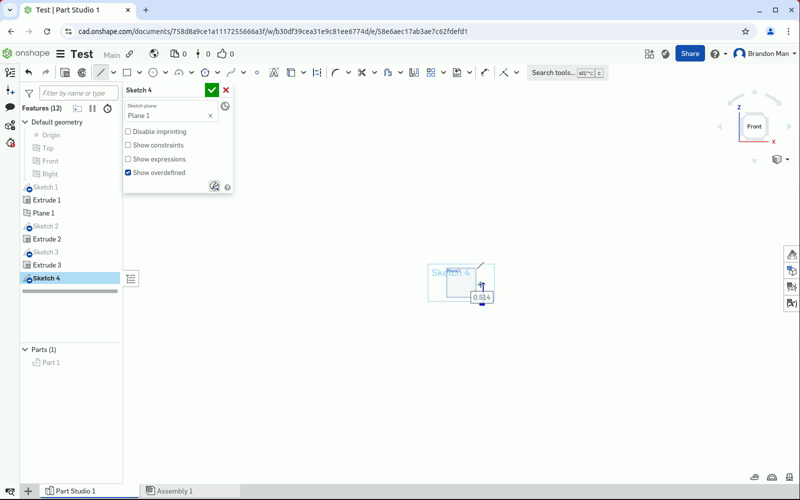
mouse_move(510, 284)
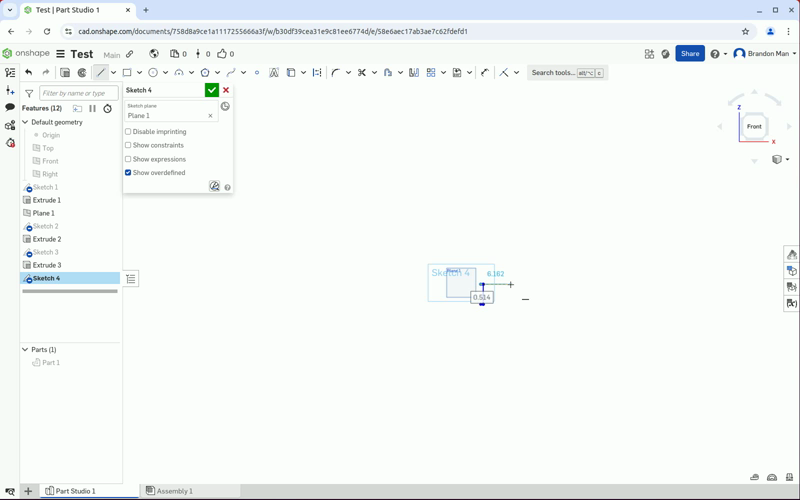
key_down(shift)
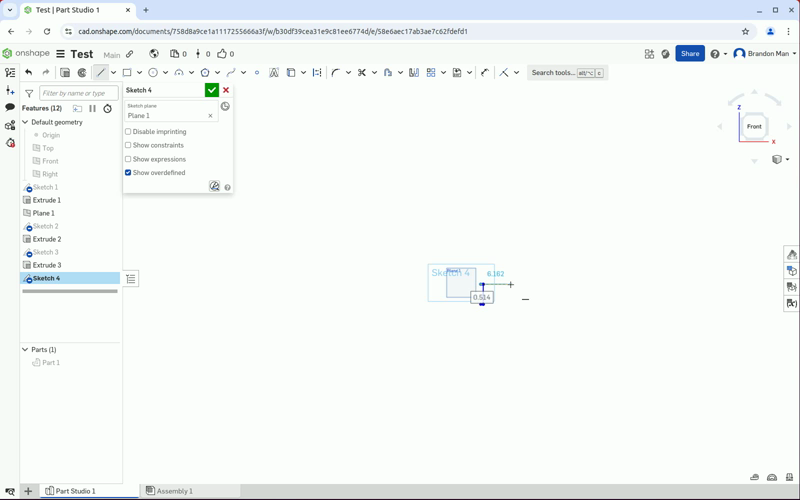
mouse_move(480, 304)
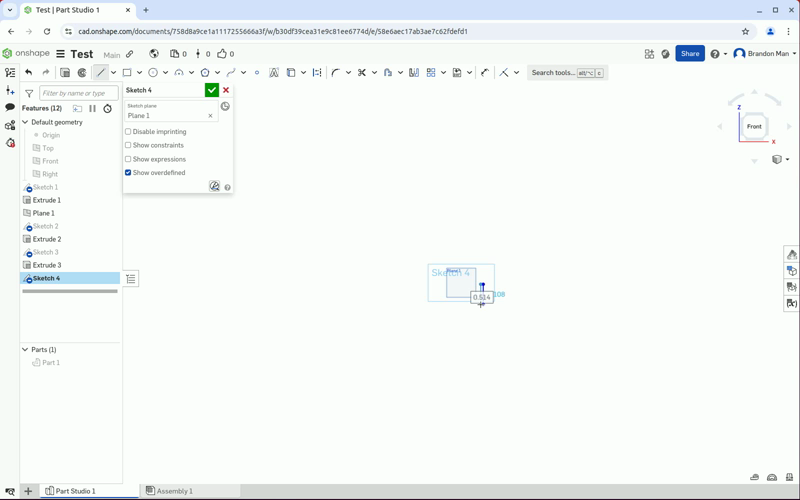
scroll(6)
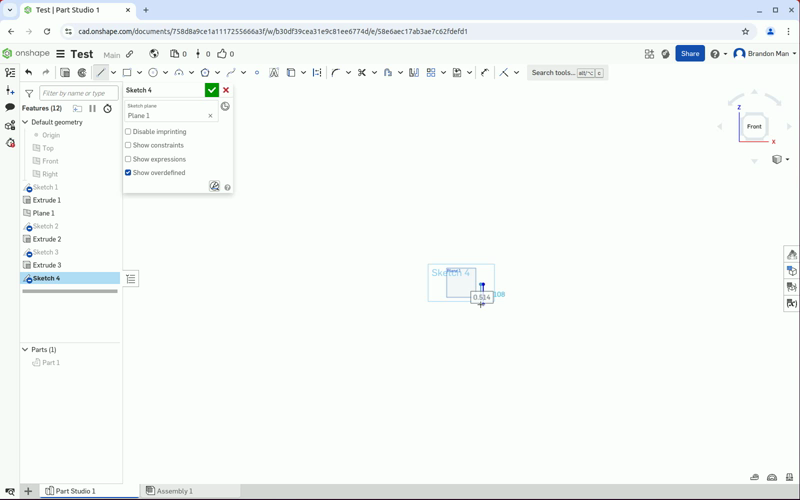
scroll(6)
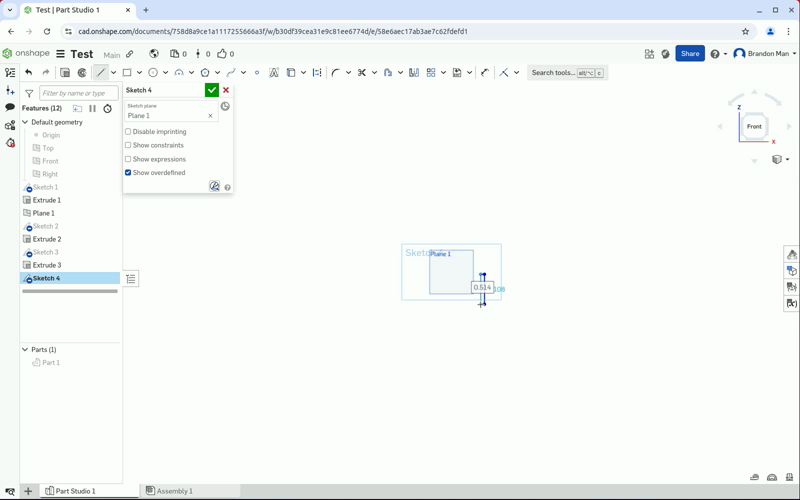
scroll(6)
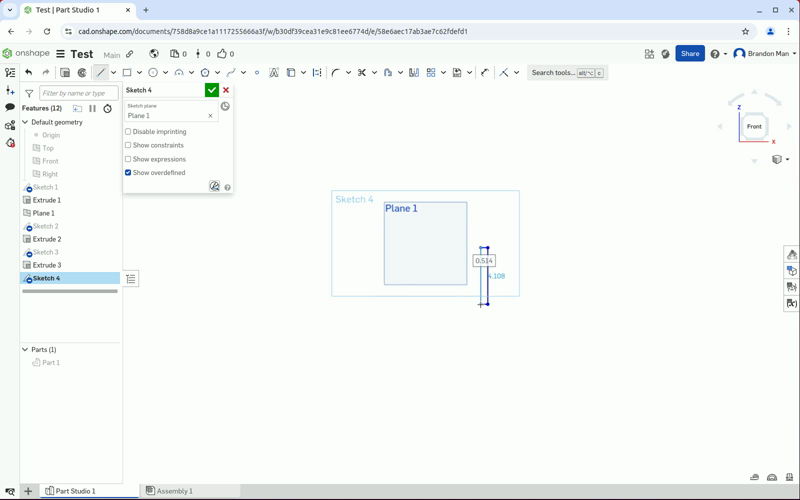
scroll(6)
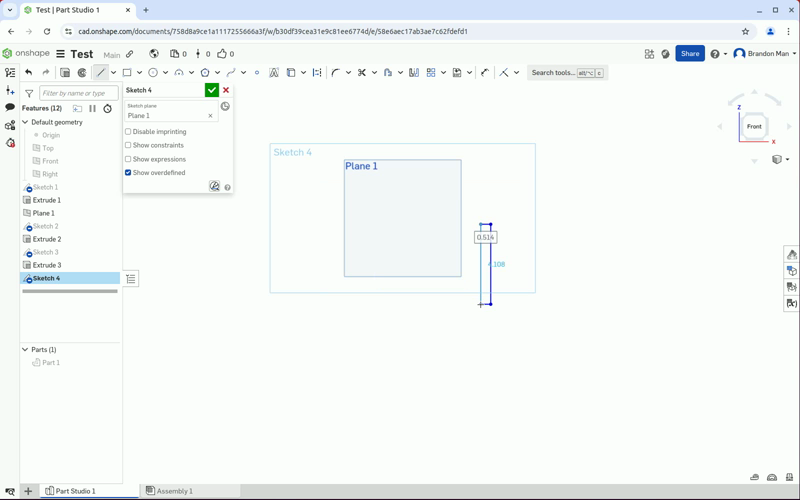
scroll(6)
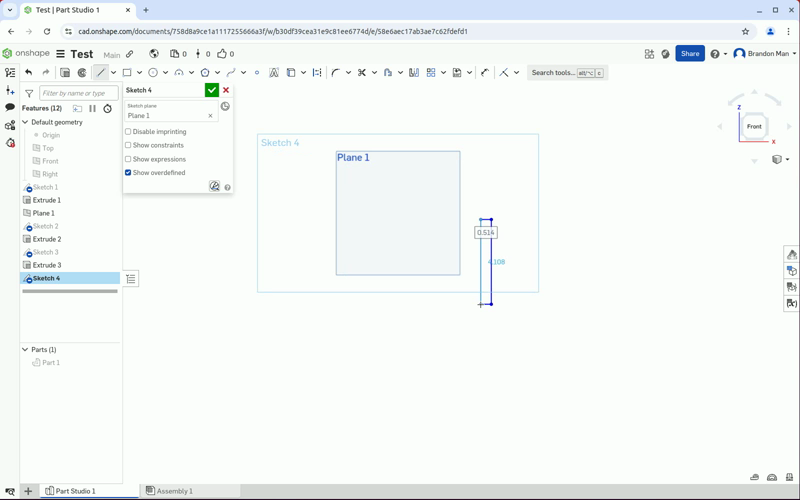
scroll(6)
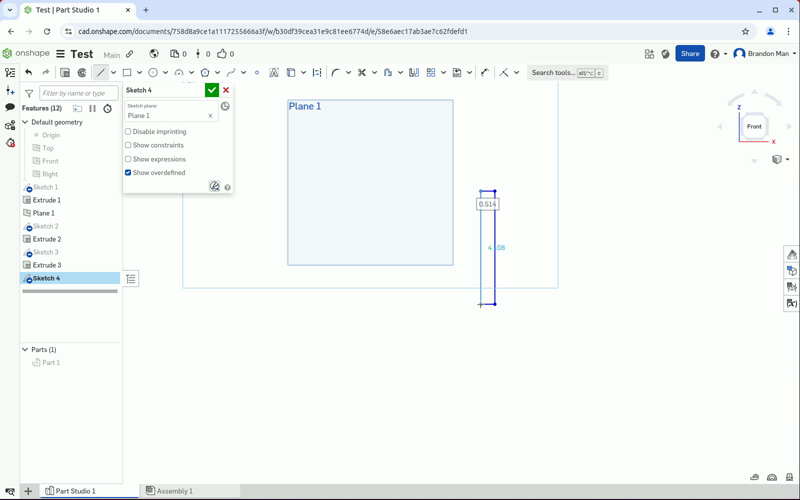
scroll(6)
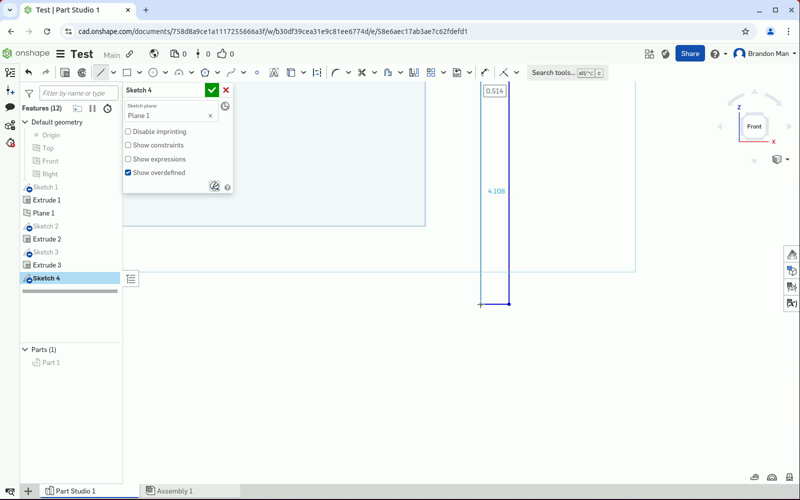
key_up(shift)
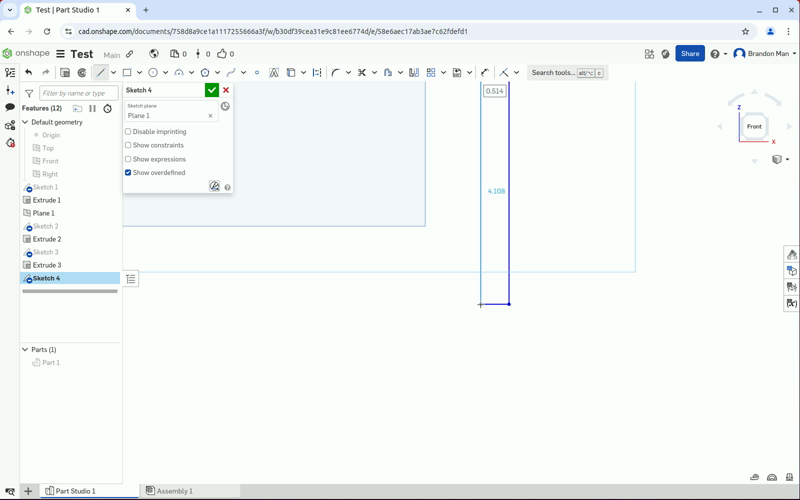
click(480, 304)
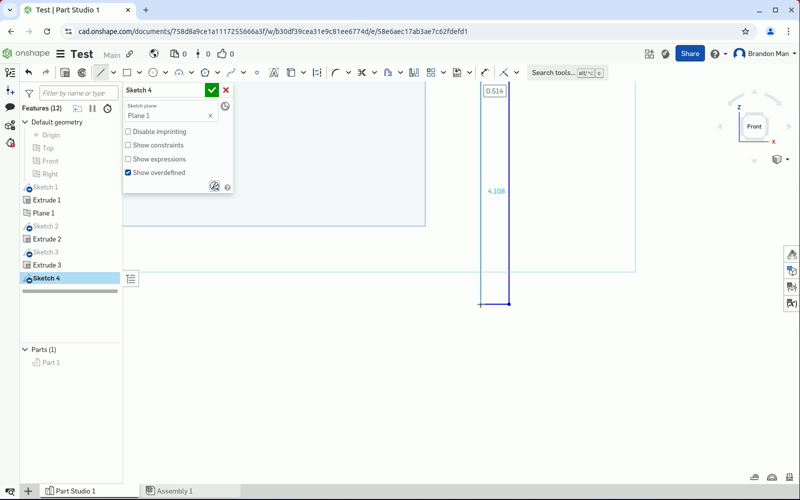
scroll(-6)
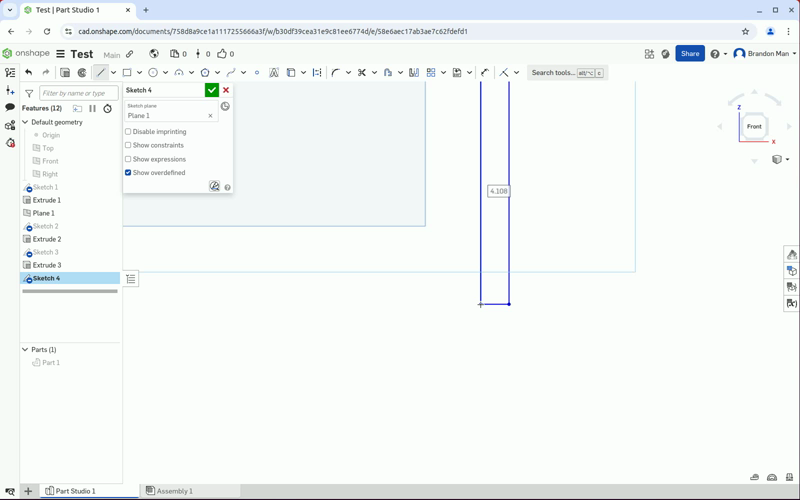
scroll(-6)
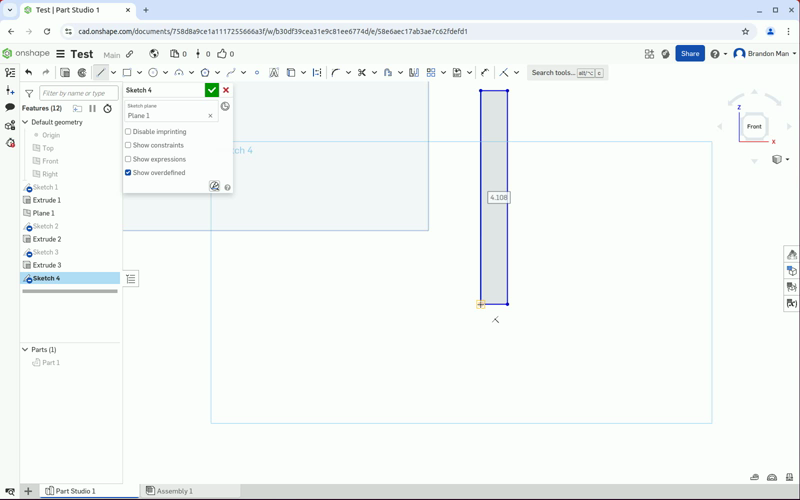
scroll(-6)
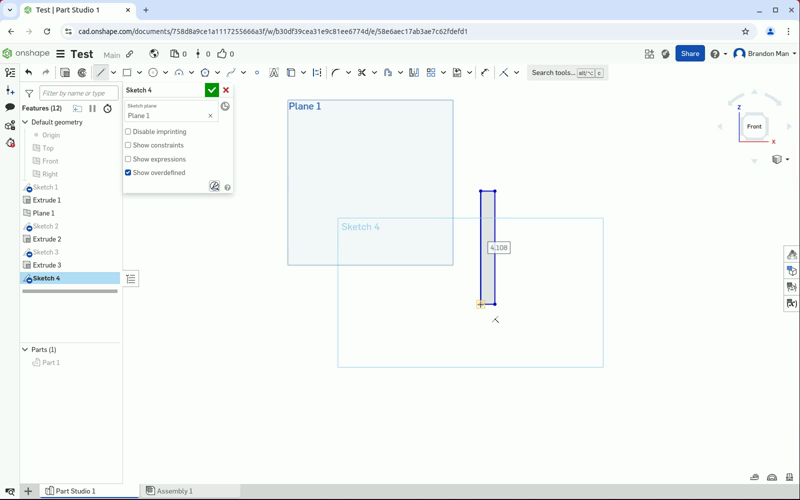
scroll(-6)
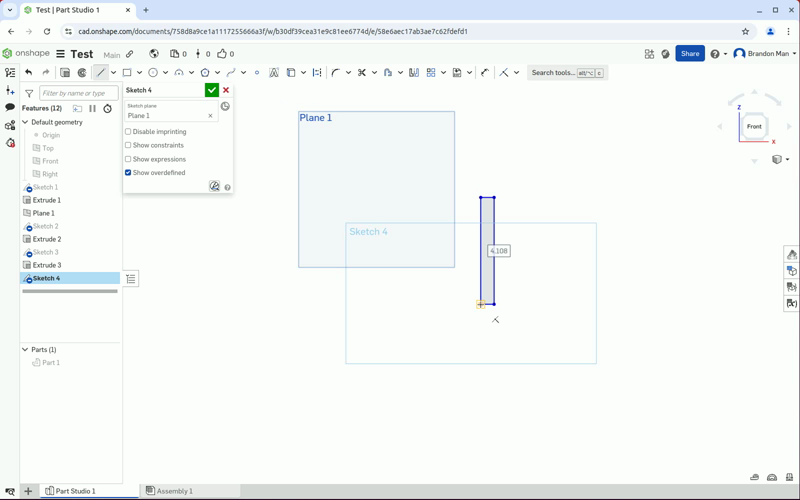
scroll(-6)
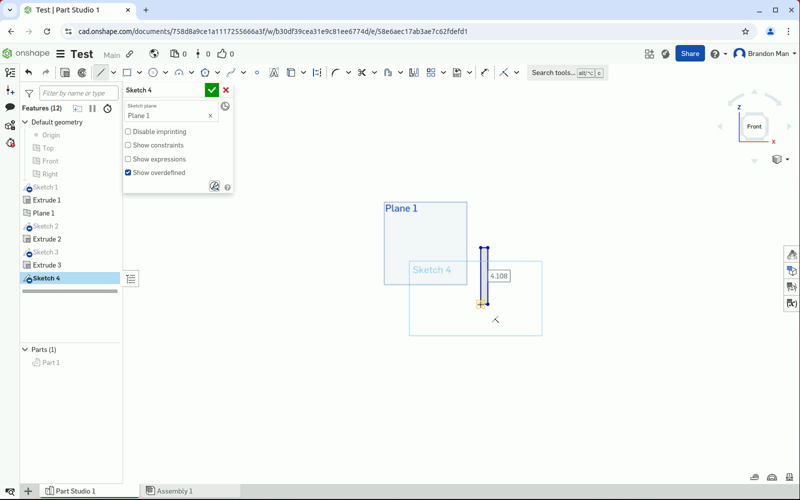
scroll(-6)
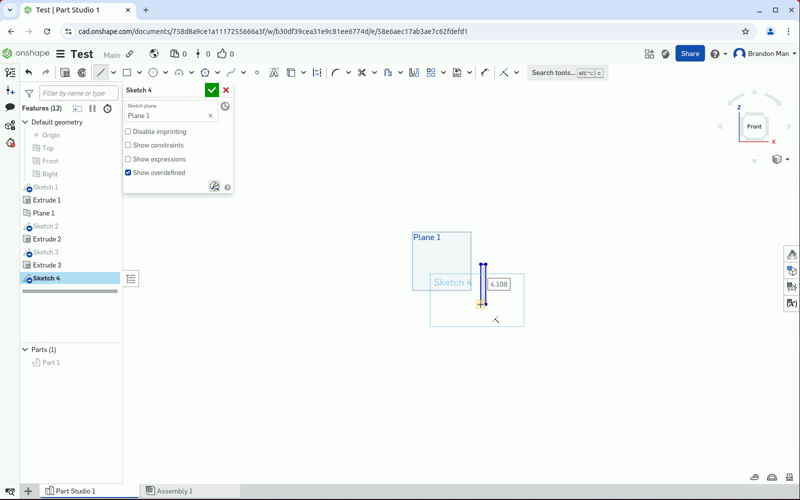
scroll(-6)
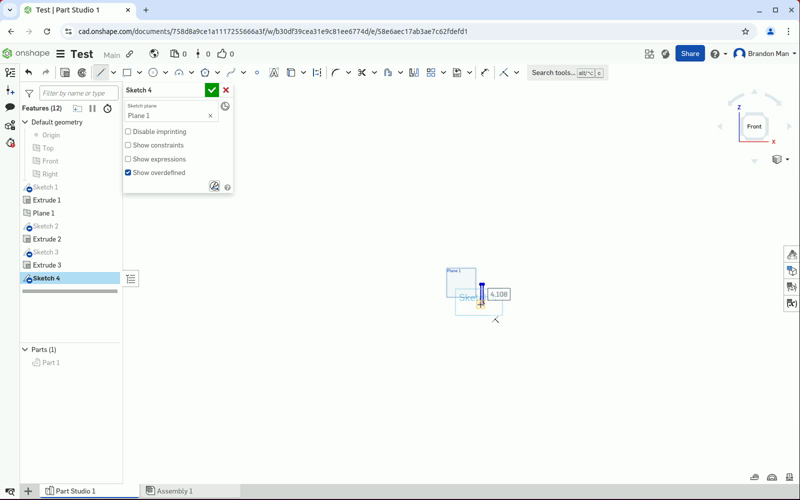
key(esc)
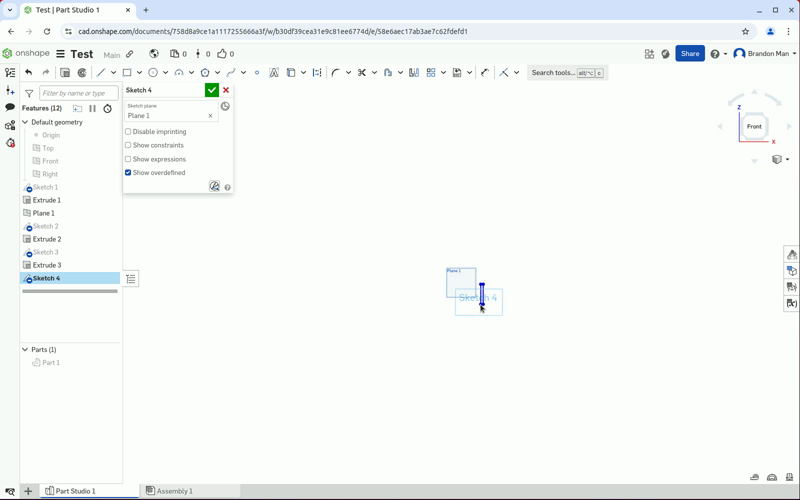
mouse_move(481, 284)
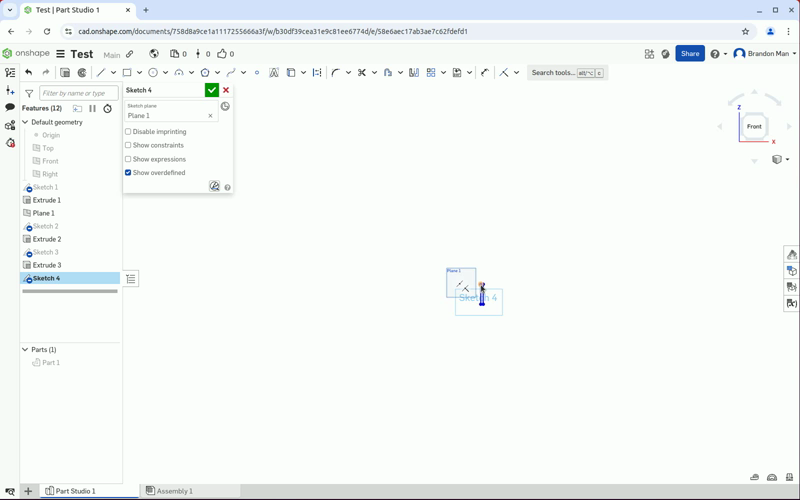
scroll(6)
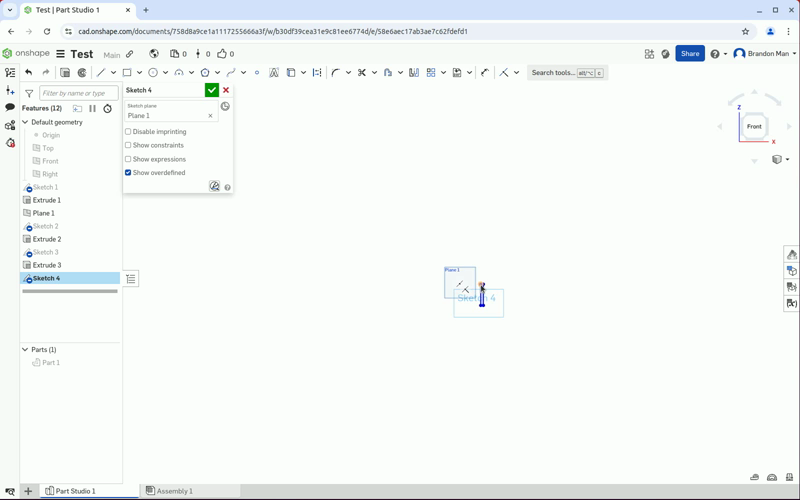
scroll(6)
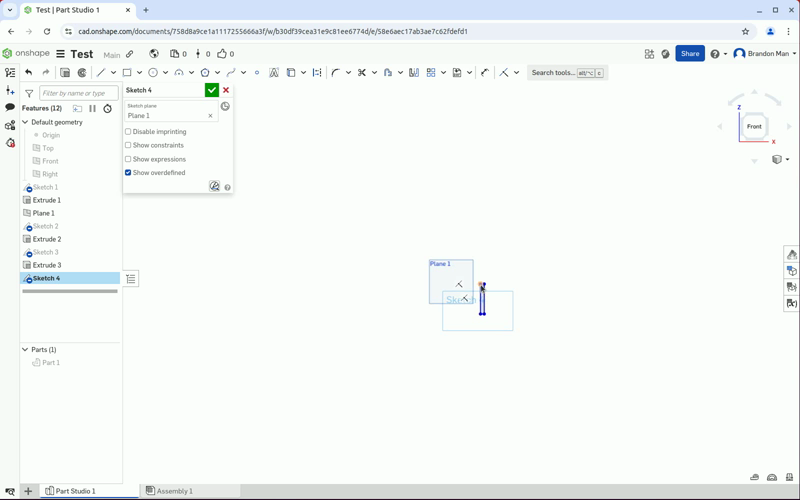
scroll(6)
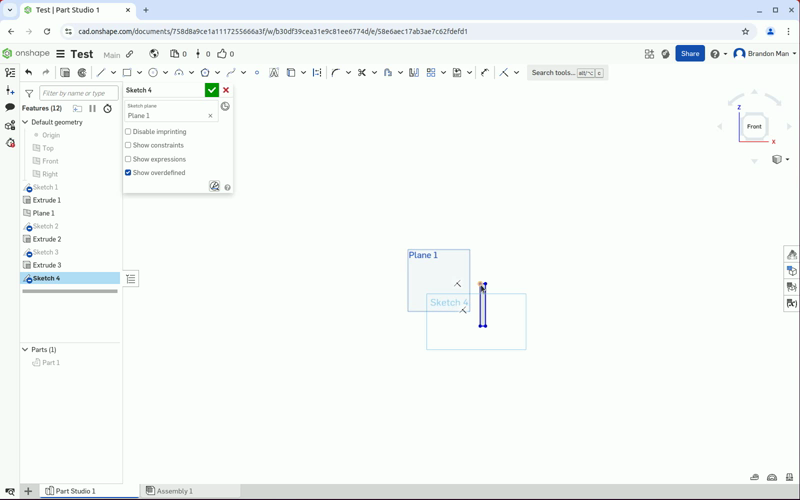
scroll(6)
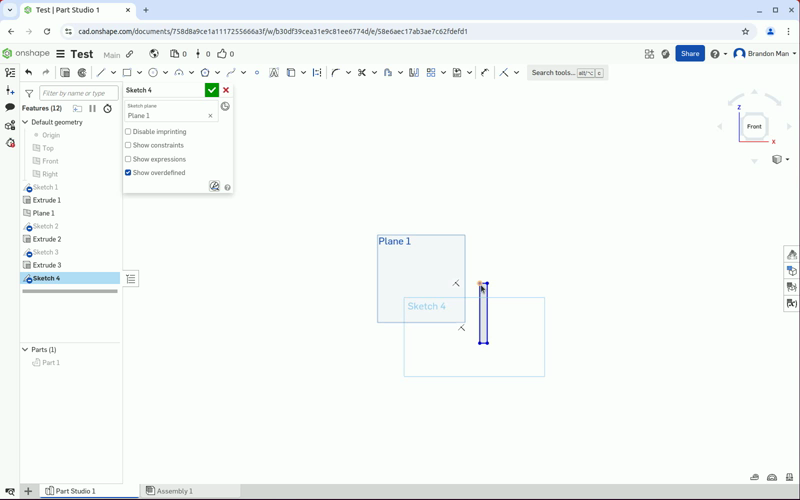
scroll(6)
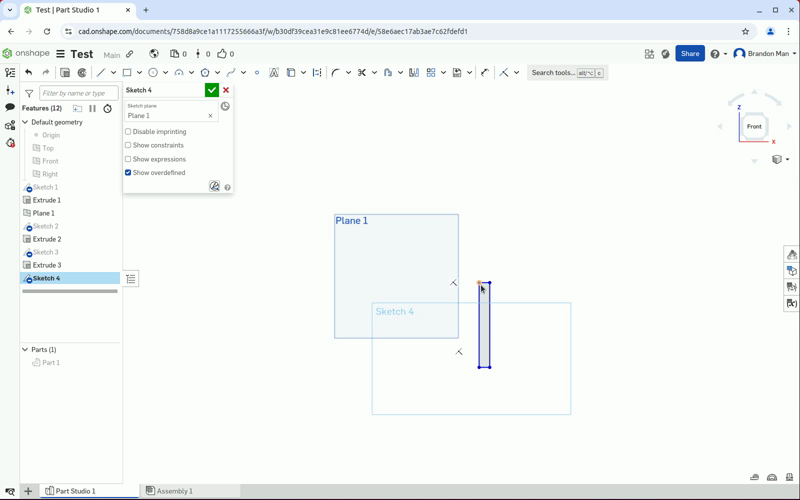
scroll(6)
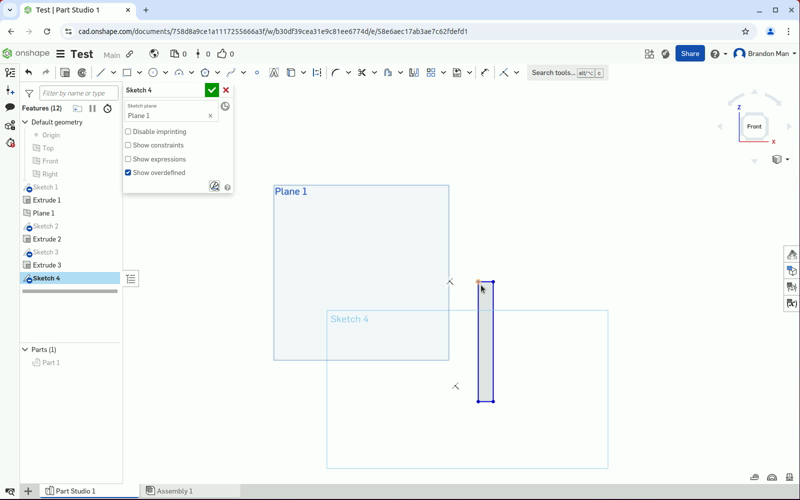
scroll(6)
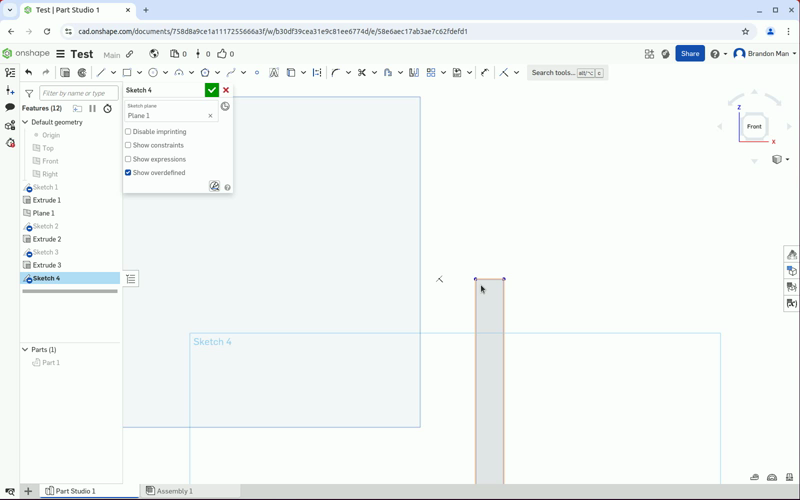
click(481, 284)
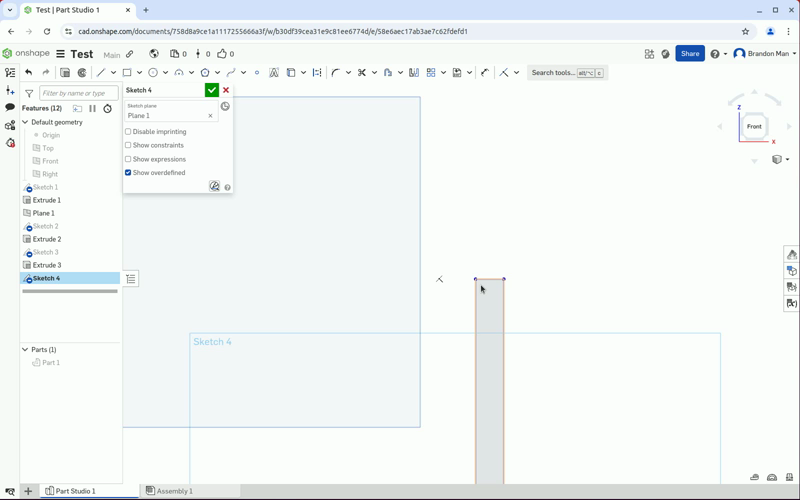
scroll(-6)
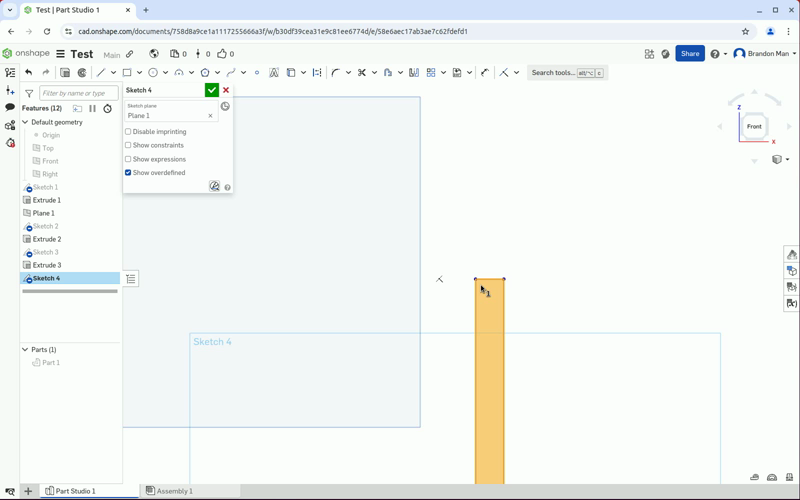
scroll(-6)
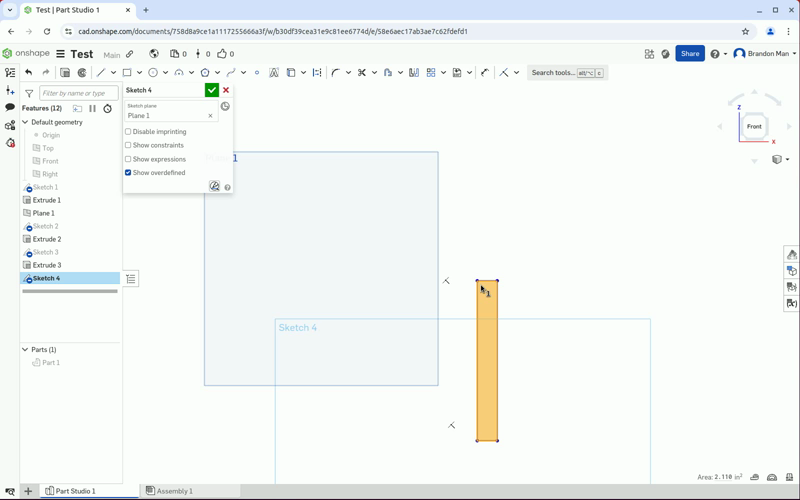
scroll(-6)
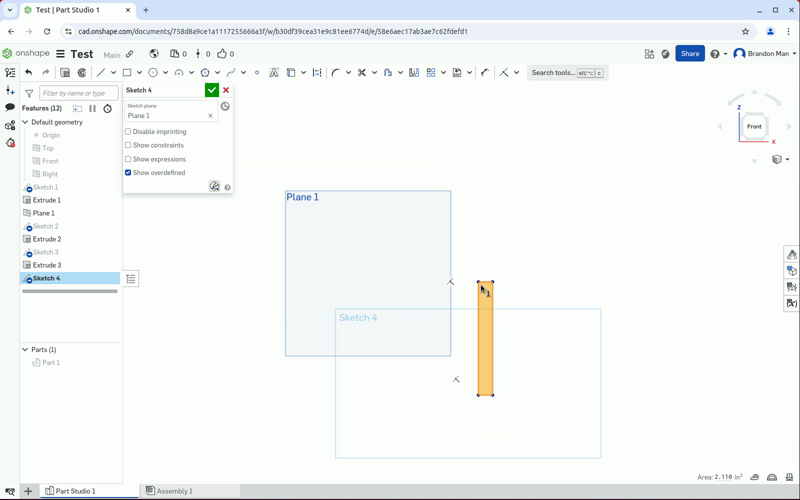
scroll(-6)
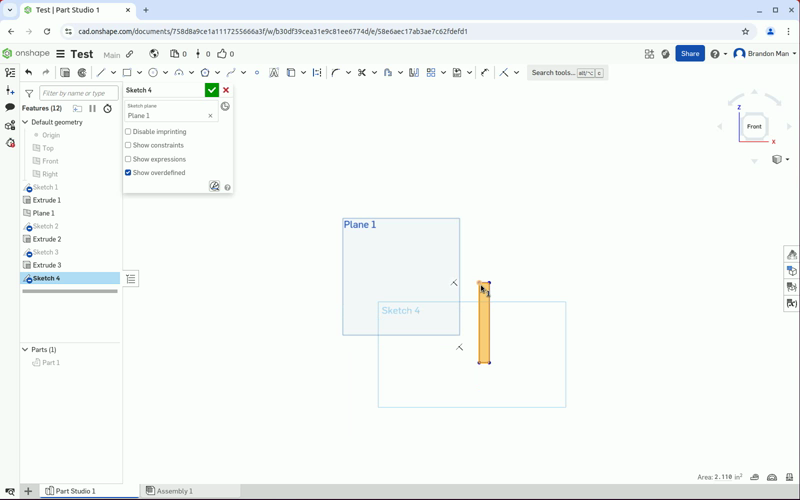
scroll(-6)
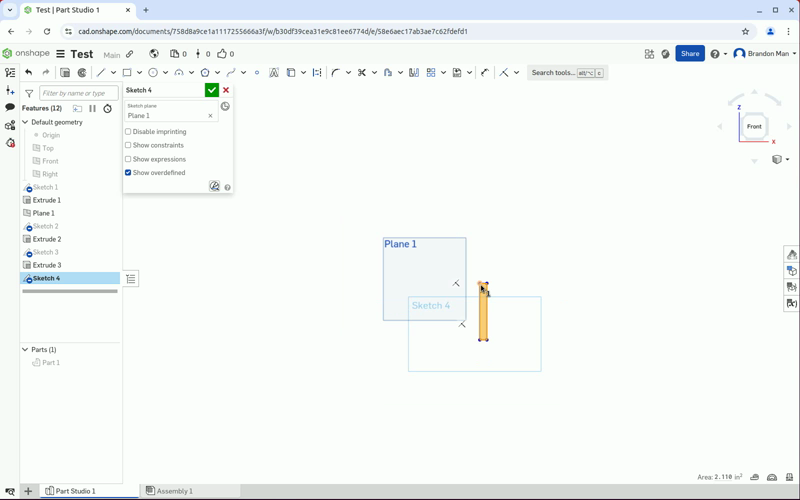
scroll(-6)
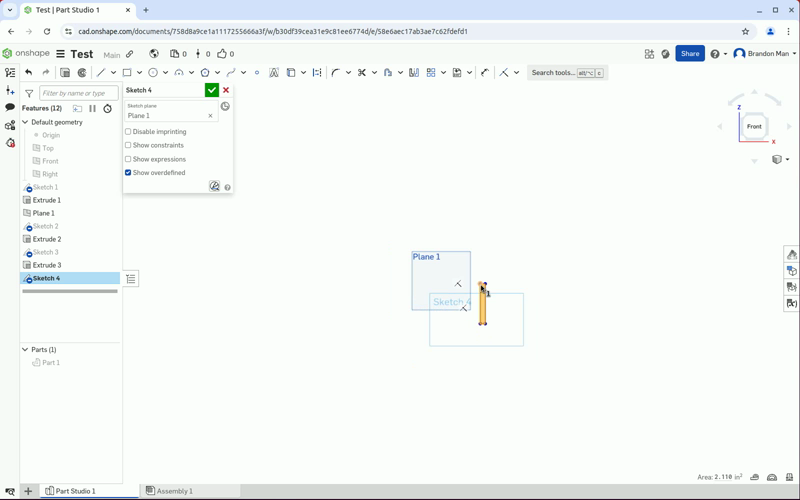
scroll(-6)
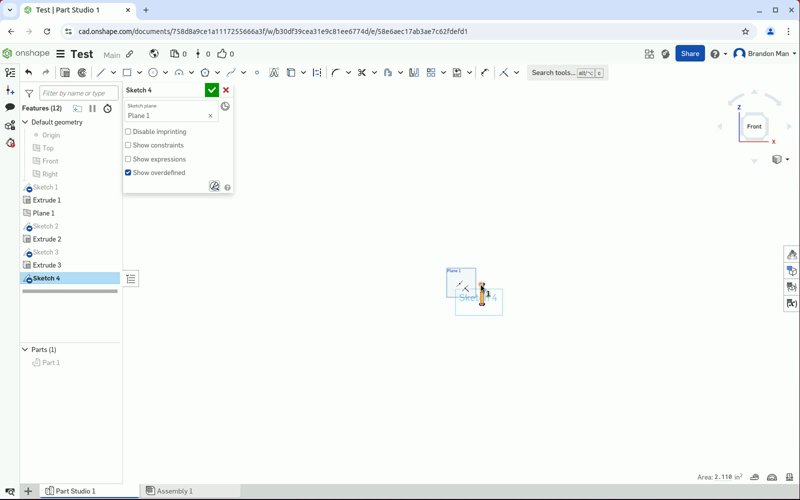
mouse_move(73, 352)
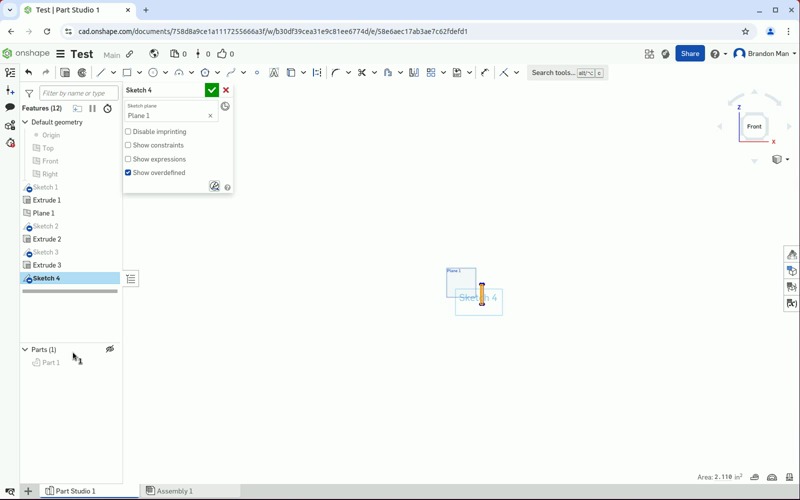
key(shift+y)
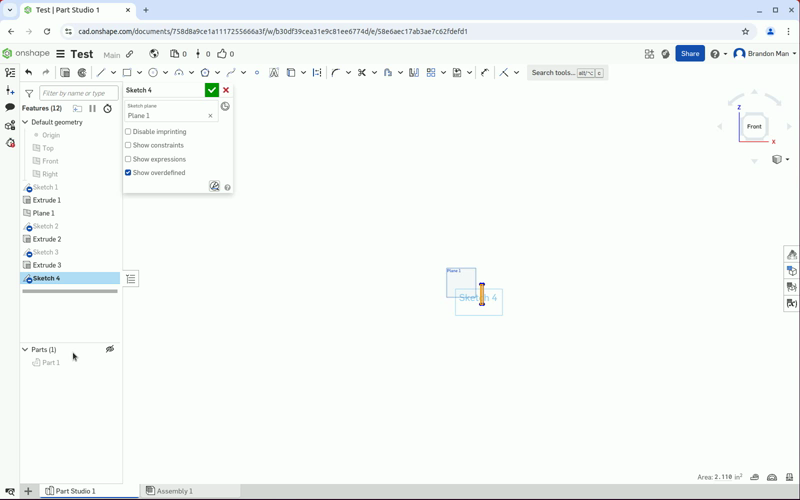
key(shift+e)
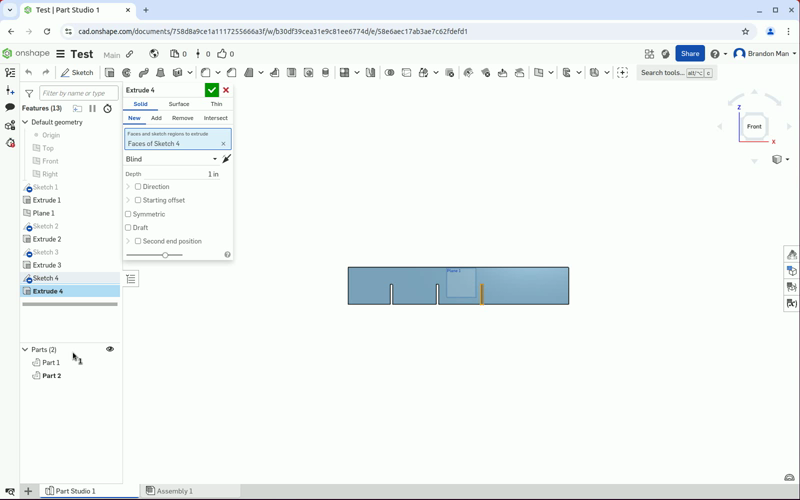
mouse_move(143, 106)
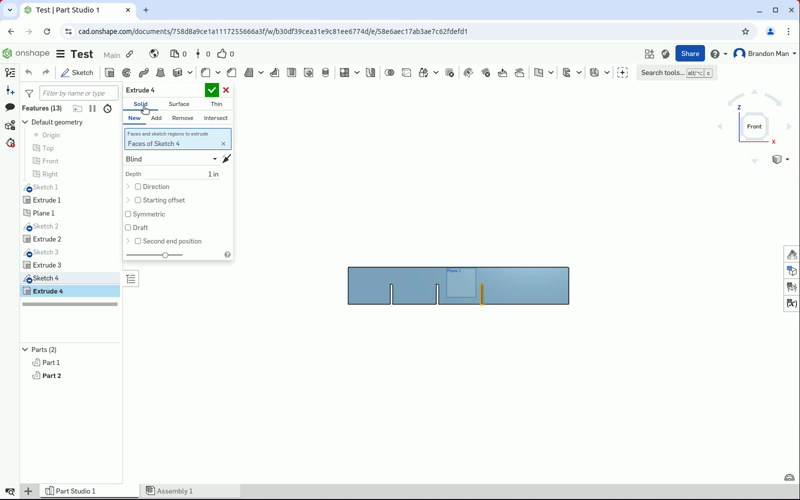
click(143, 106)
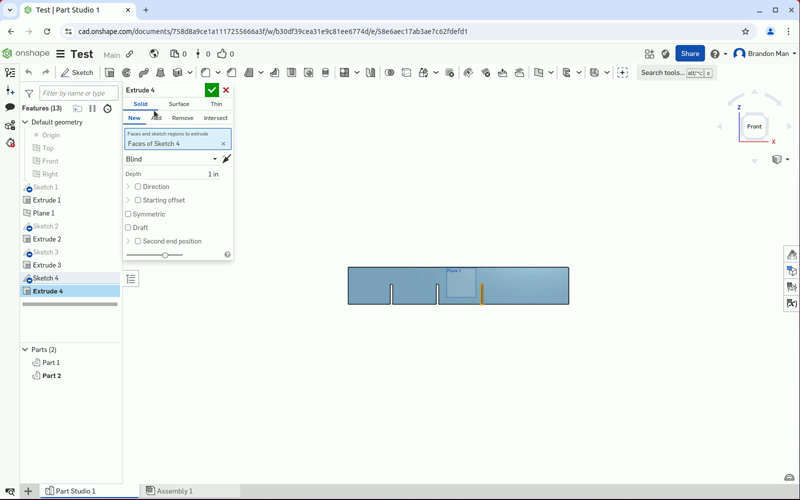
mouse_move(186, 120)
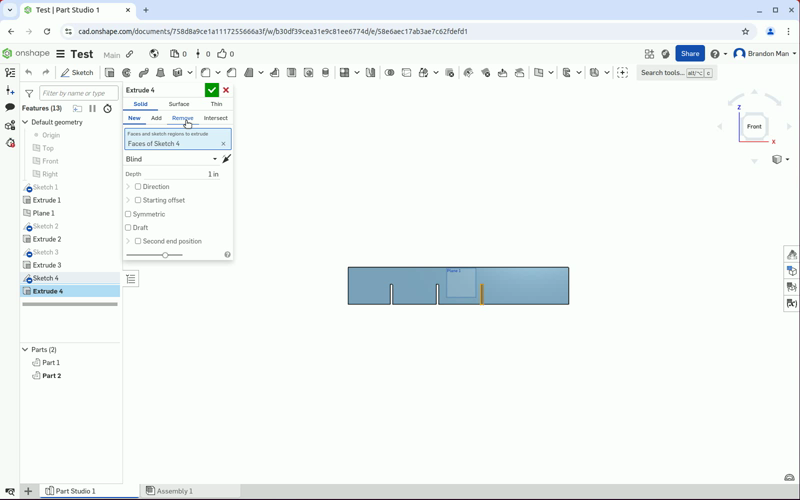
click(186, 120)
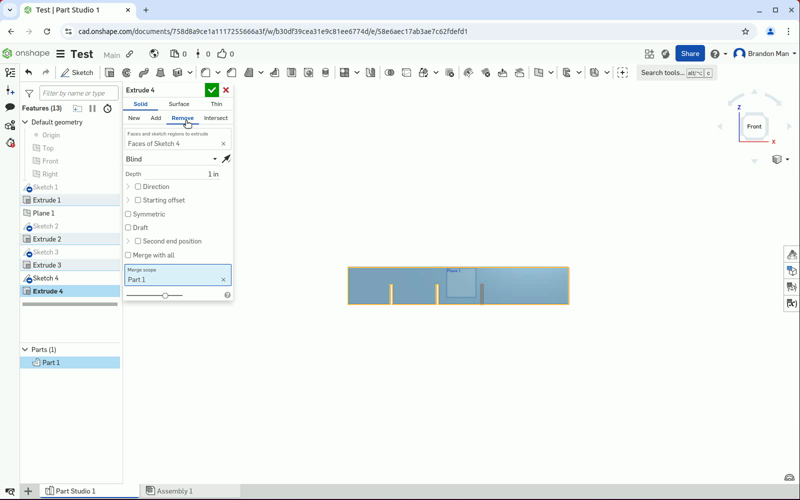
key(tab, 4)
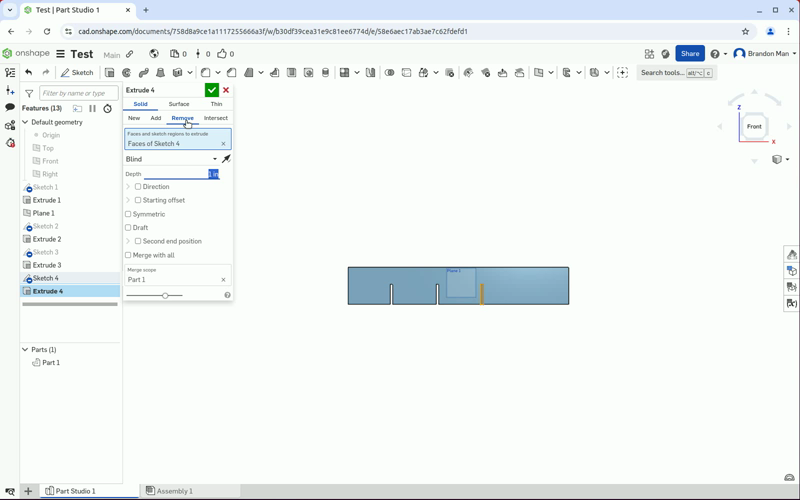
text(3.851)
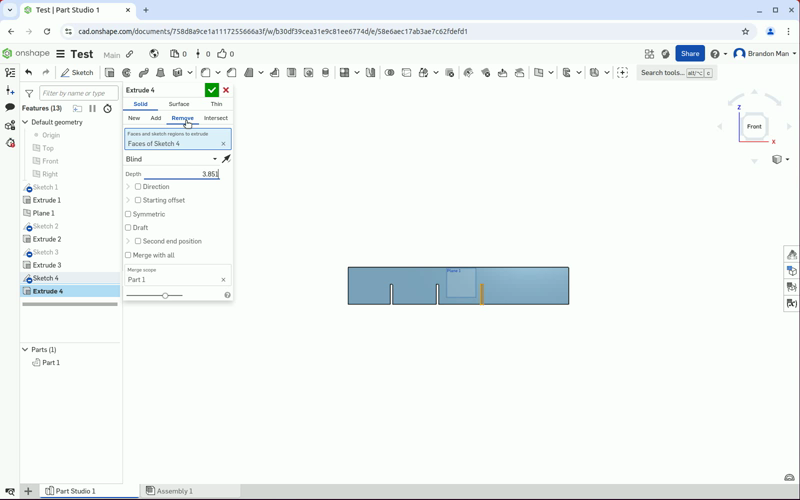
key(tab, 6)
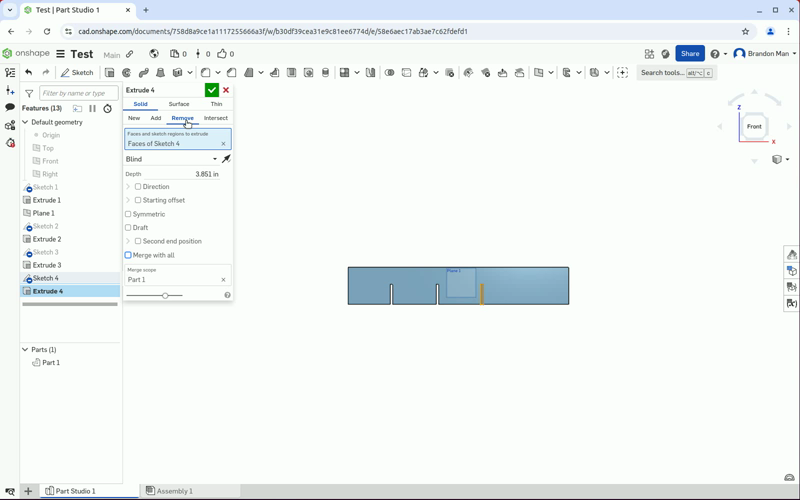
key(space)
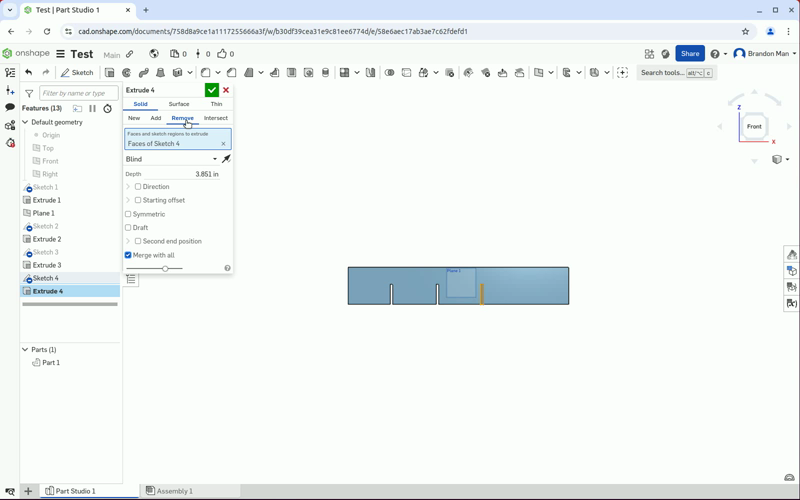
key(enter)
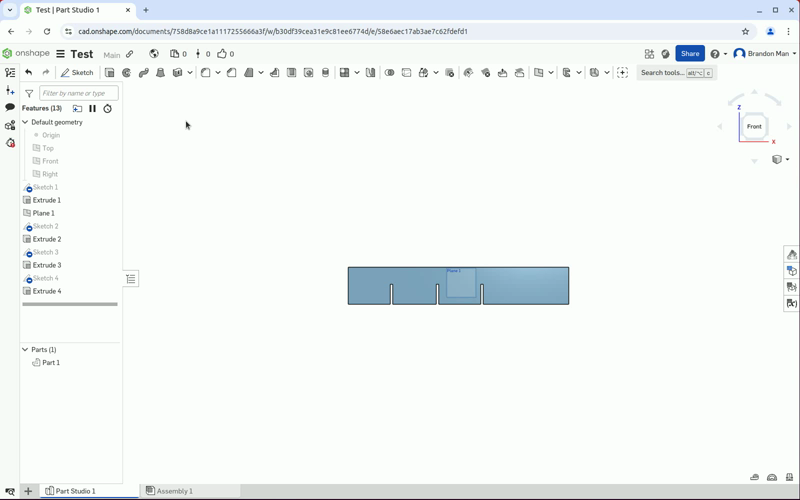
key(shift+h)
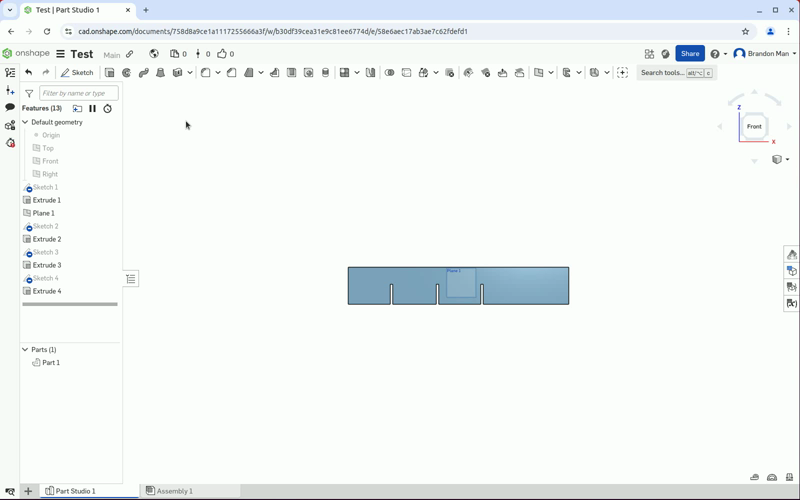
key(shift+h)
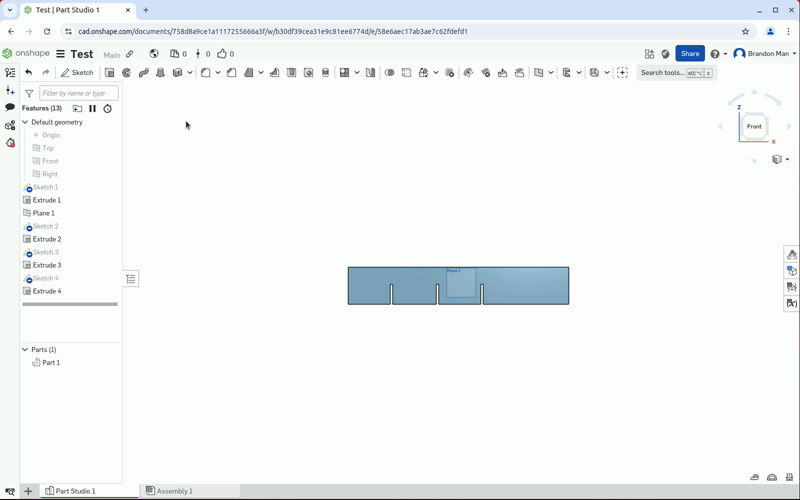
mouse_move(73, 189)
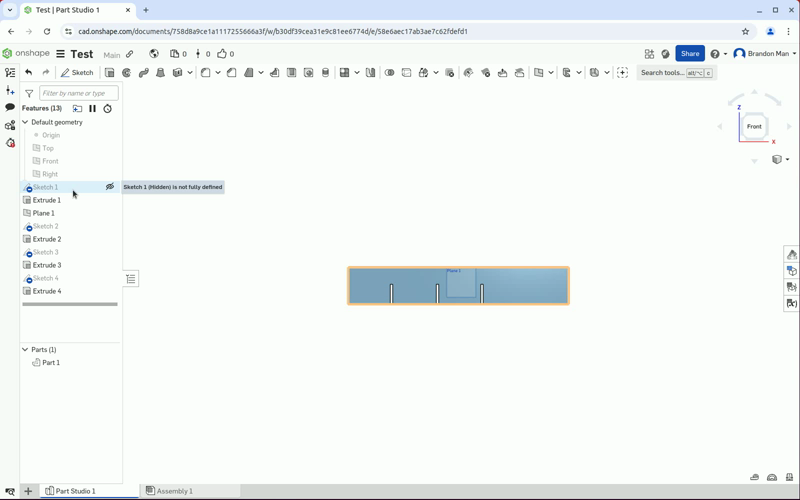
click(73, 189)
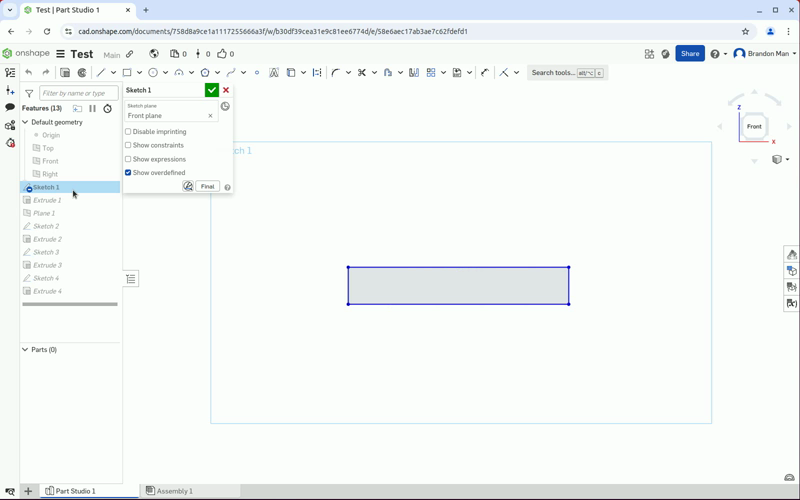
mouse_move(229, 92)
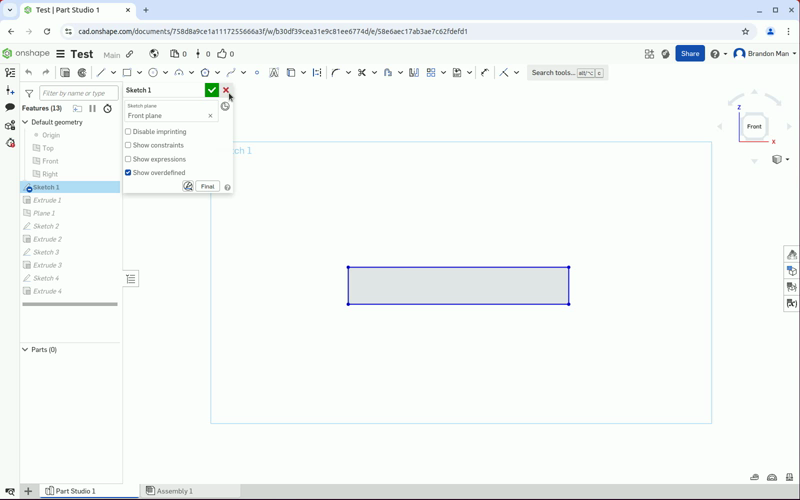
click(229, 92)
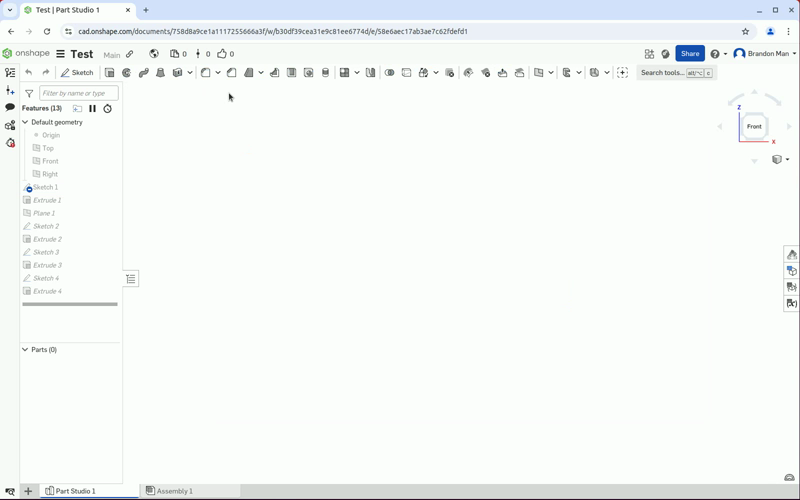
key(shift+s)
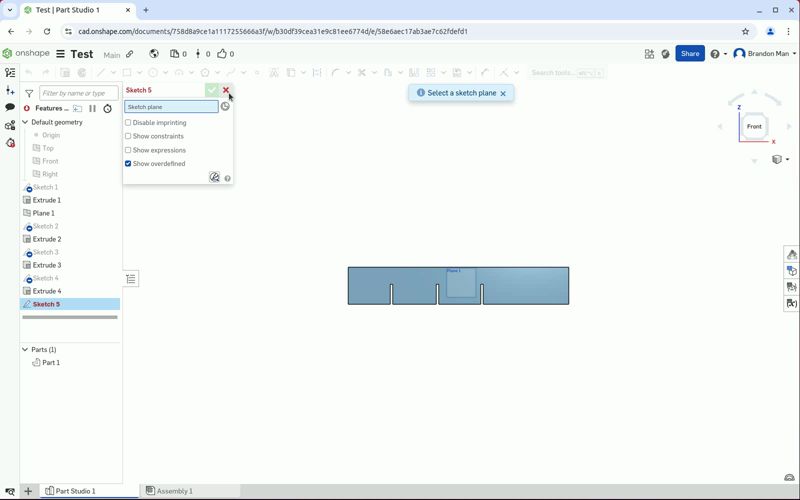
mouse_move(73, 215)
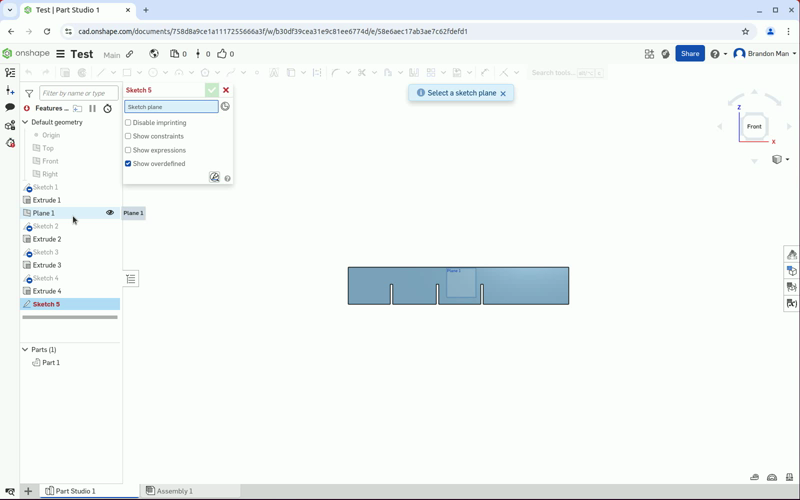
click(73, 215)
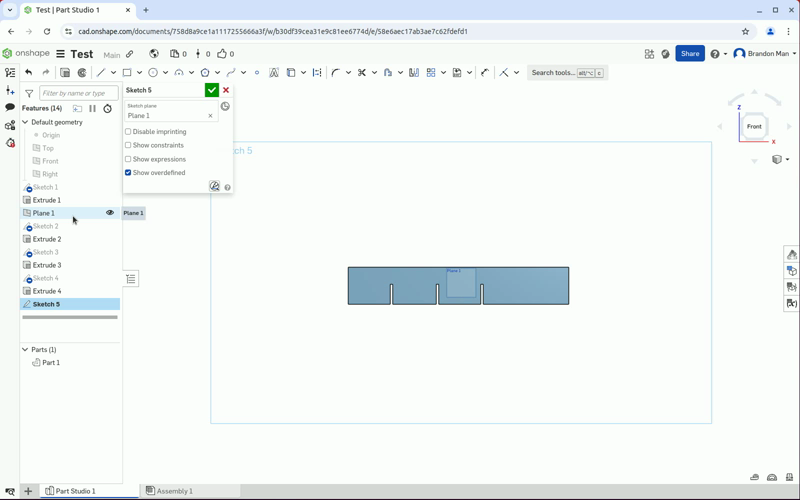
mouse_move(73, 352)
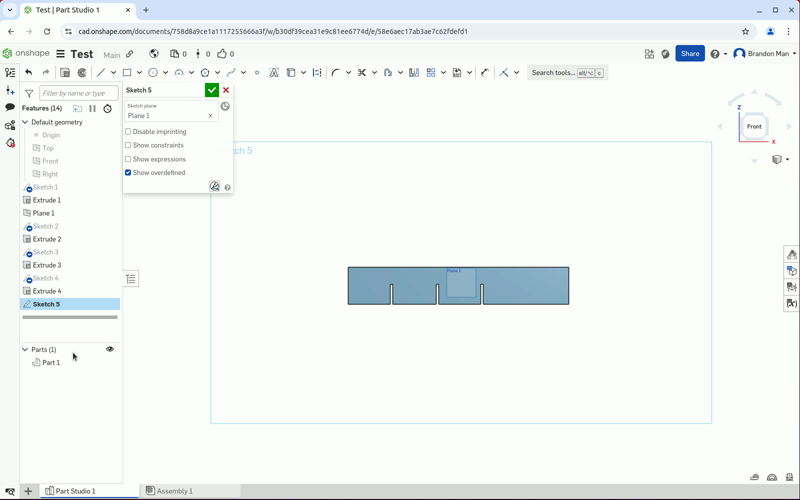
key(y)
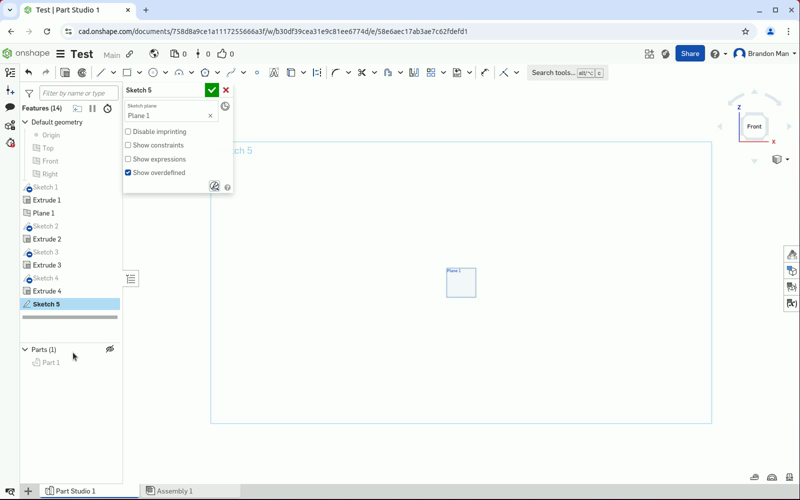
key(l)
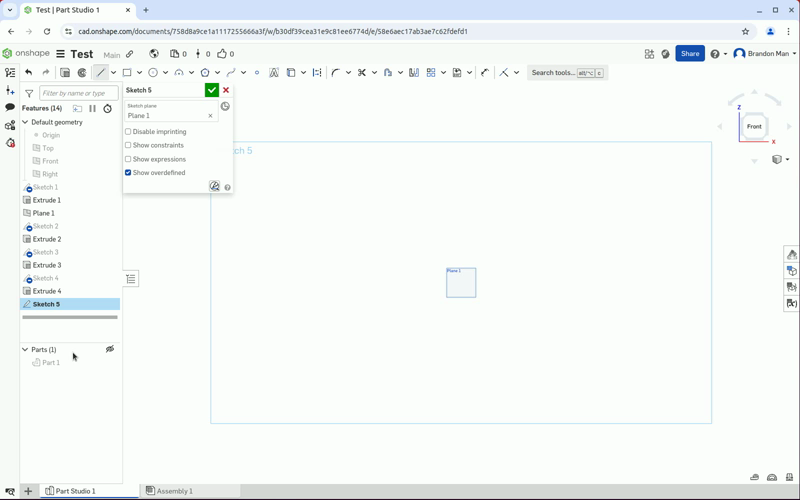
key_down(shift)
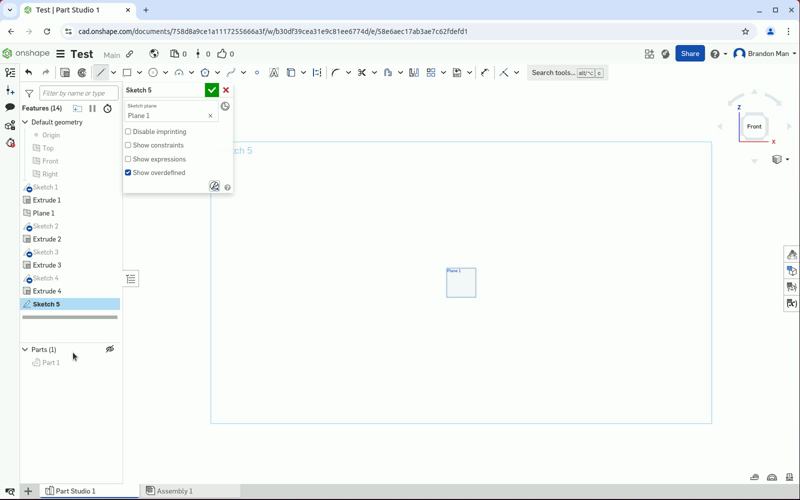
mouse_move(525, 304)
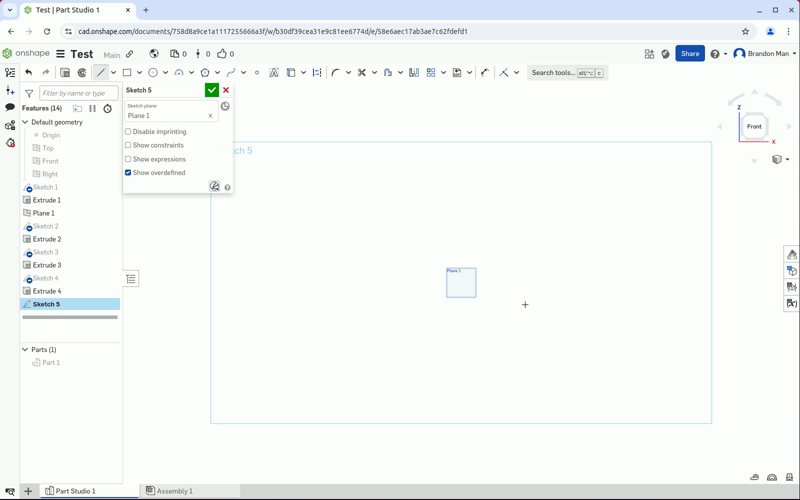
click(525, 304)
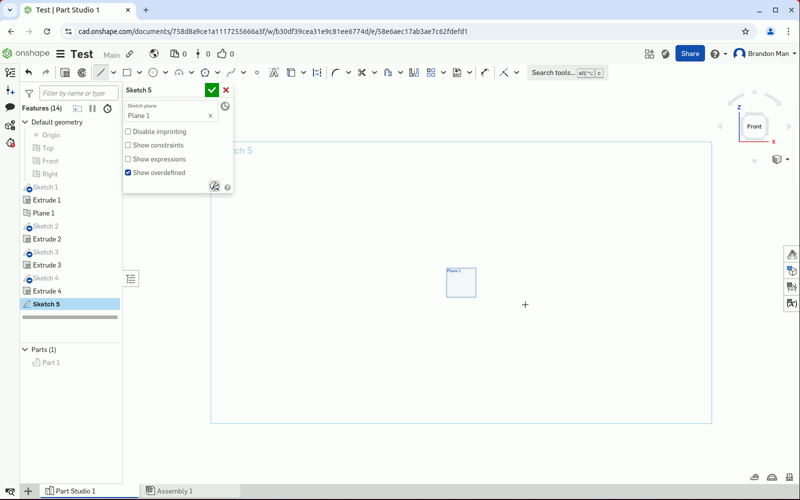
key_up(shift)
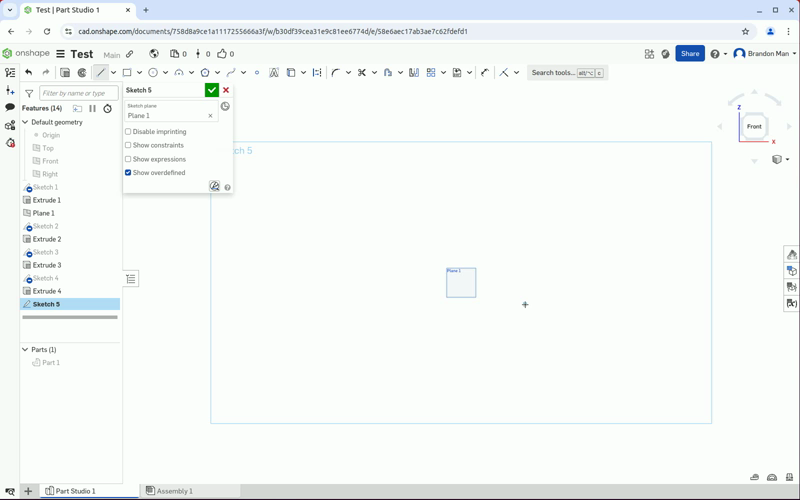
key_down(shift)
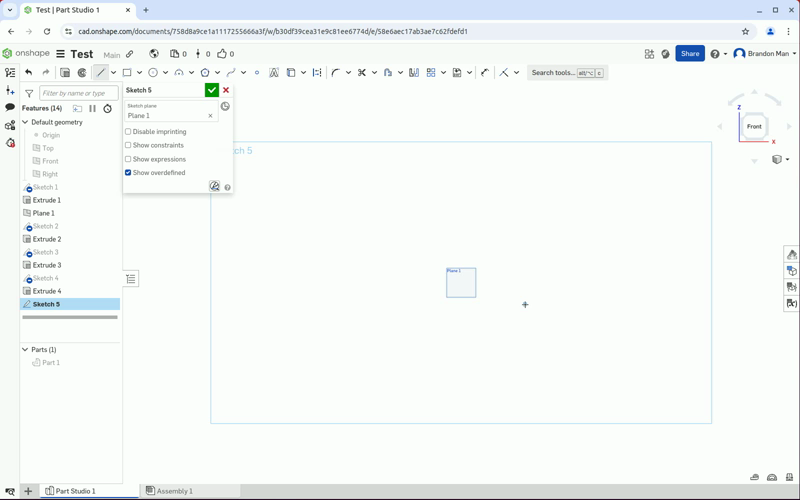
mouse_move(555, 304)
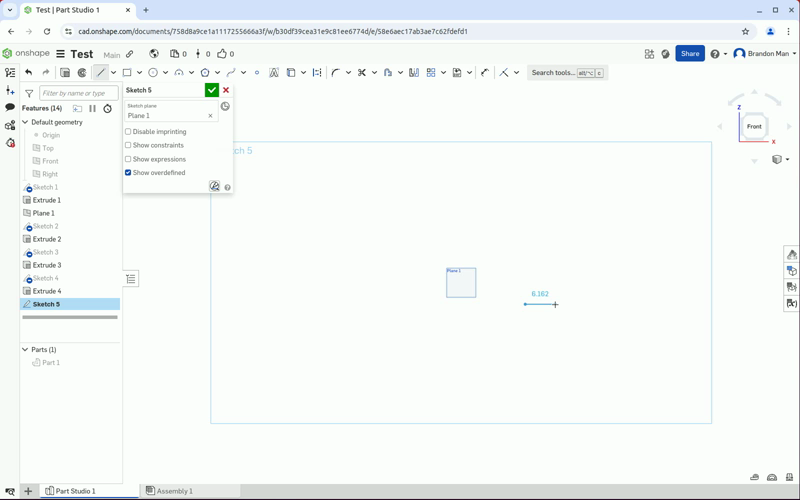
mouse_move(527, 304)
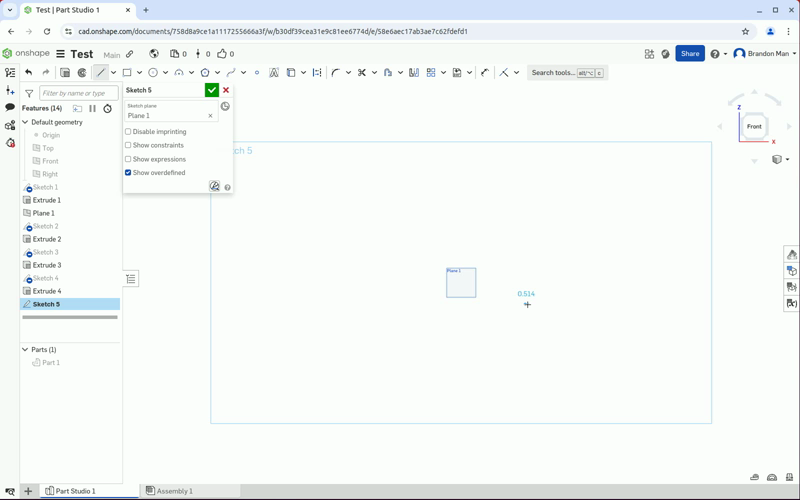
scroll(6)
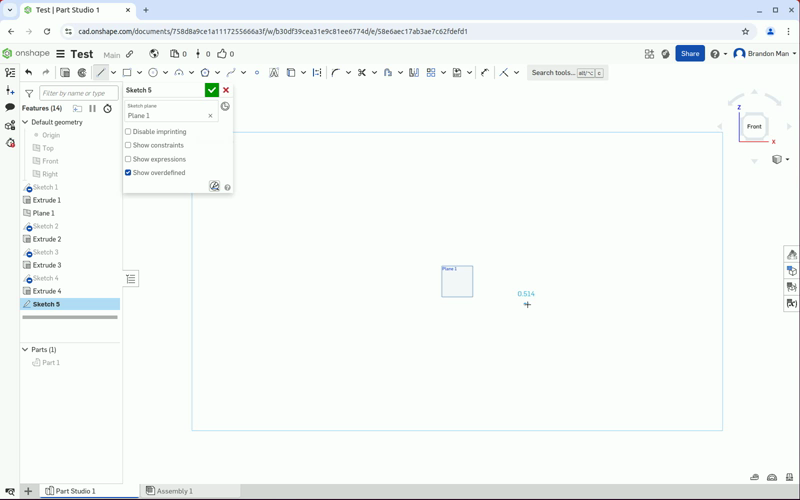
scroll(6)
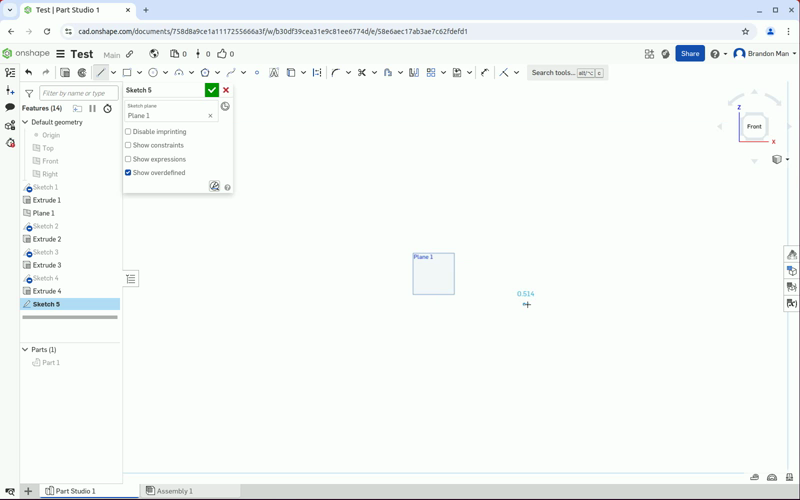
scroll(6)
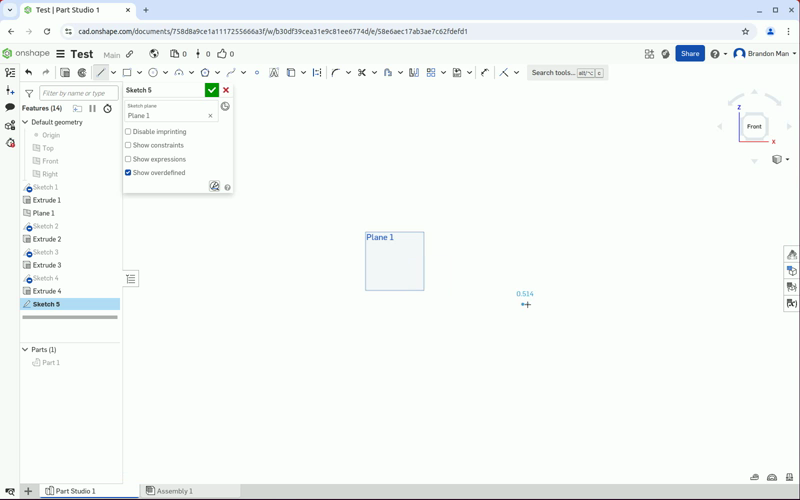
scroll(6)
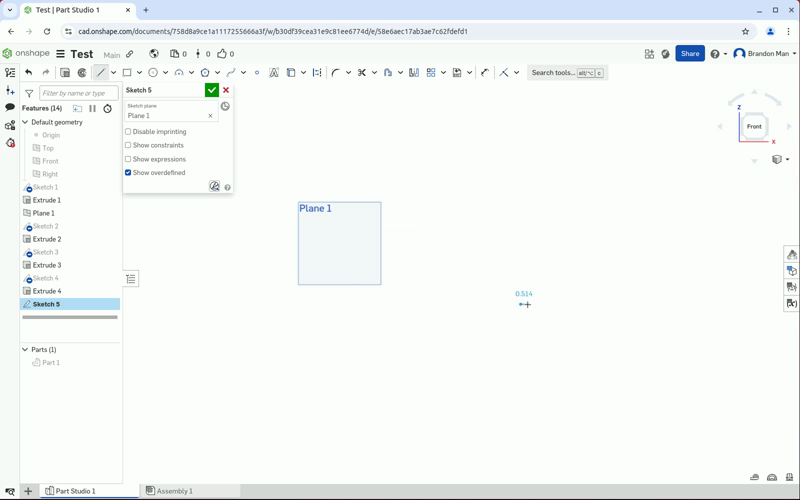
scroll(6)
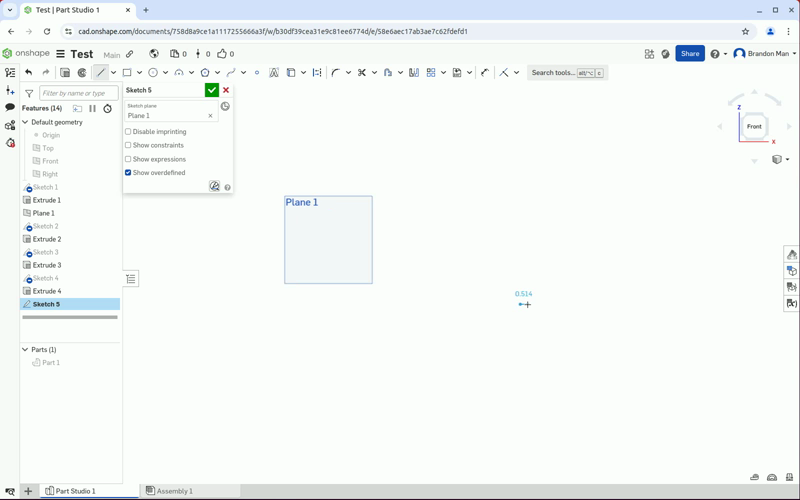
scroll(6)
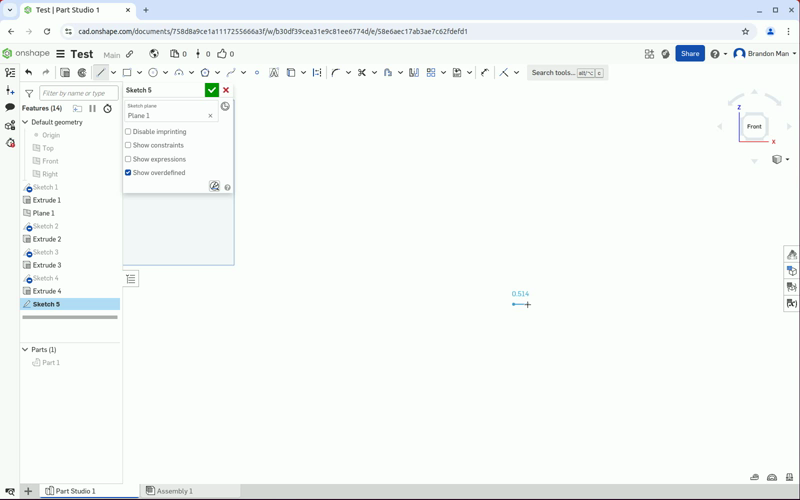
scroll(6)
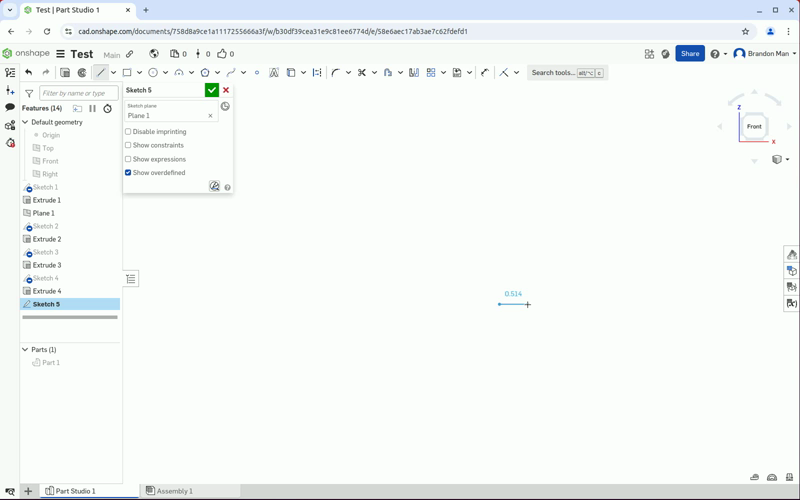
click(527, 304)
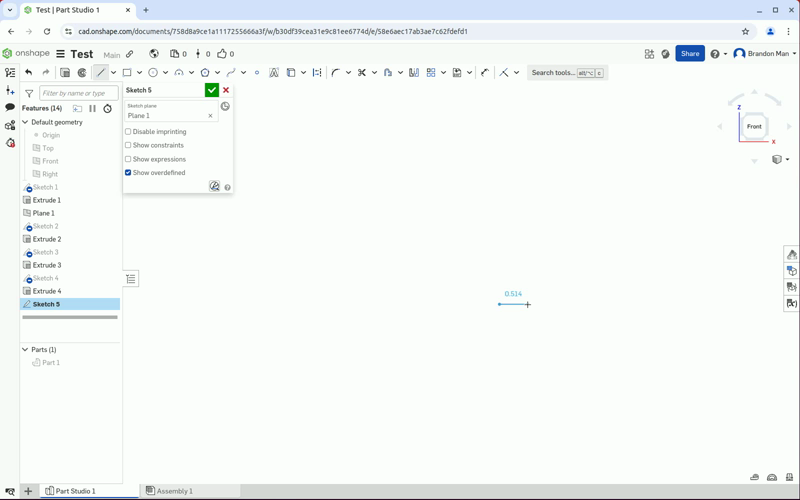
scroll(-6)
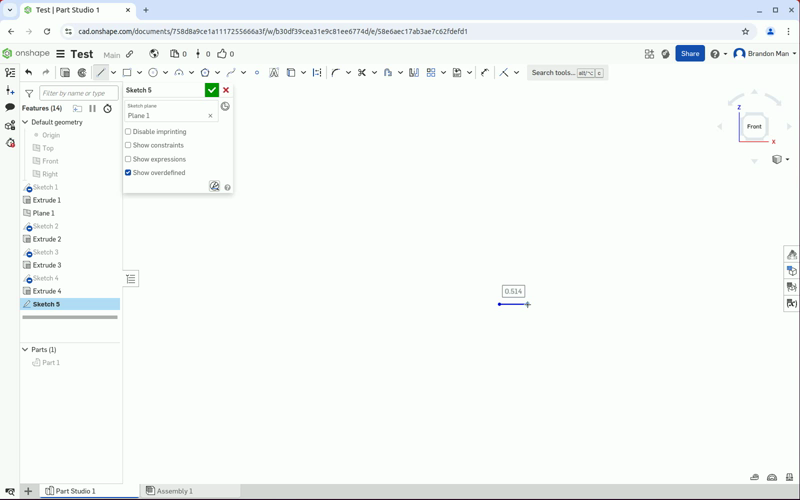
scroll(-6)
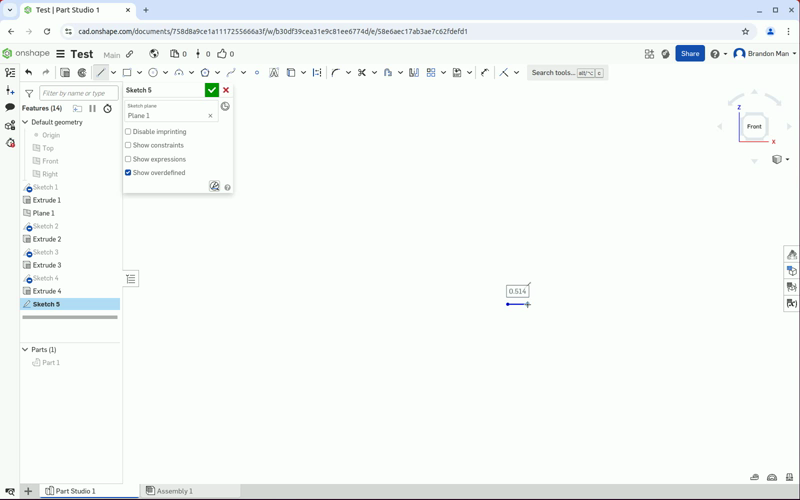
scroll(-6)
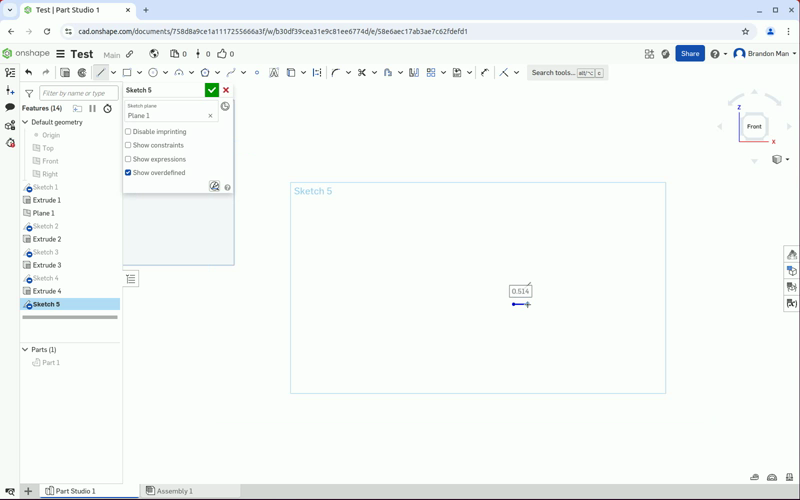
scroll(-6)
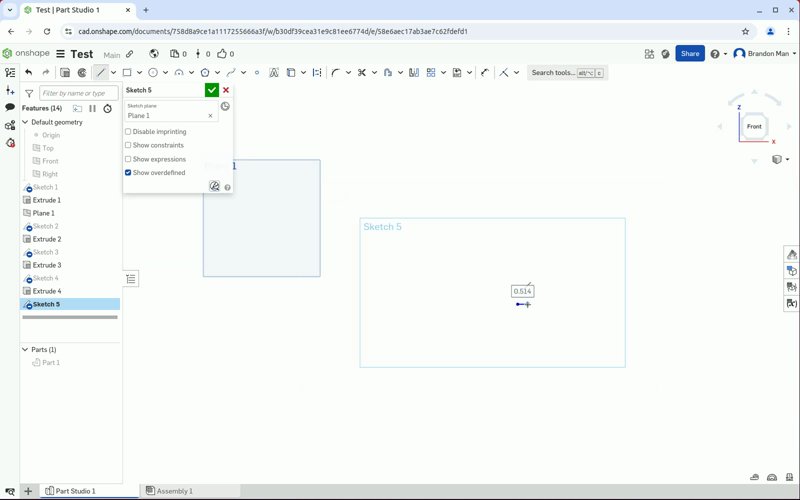
scroll(-6)
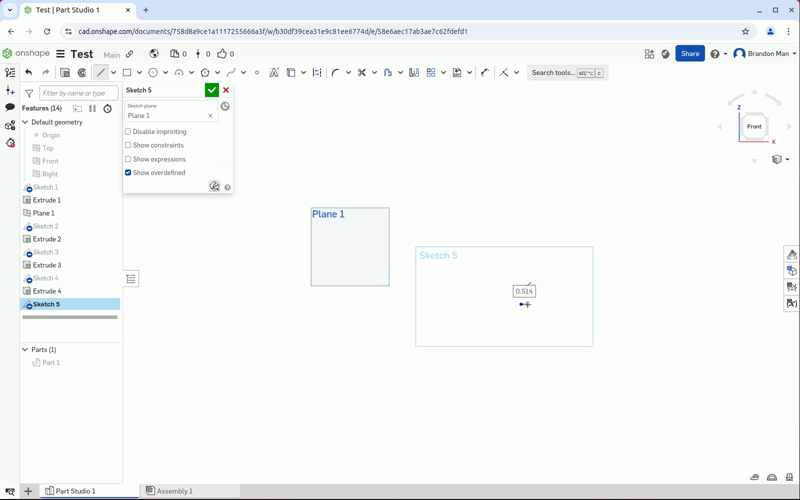
scroll(-6)
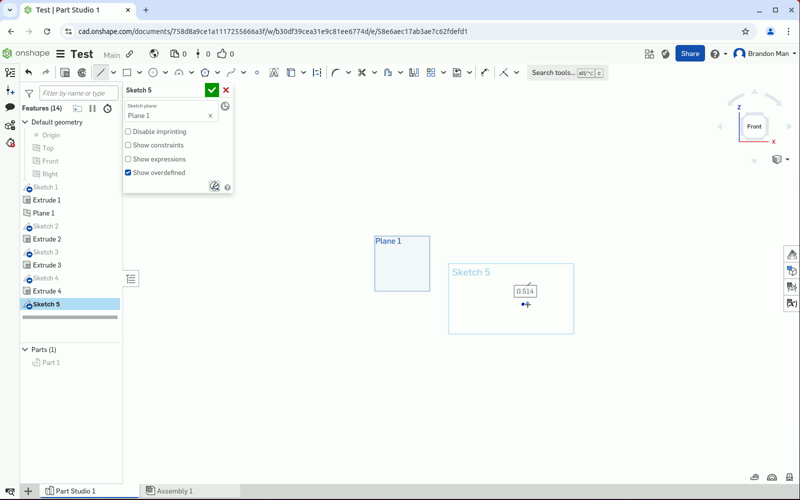
scroll(-6)
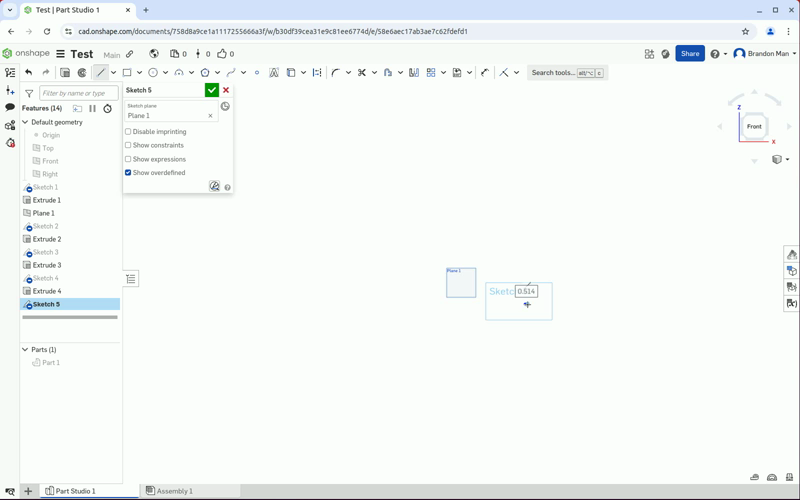
key_up(shift)
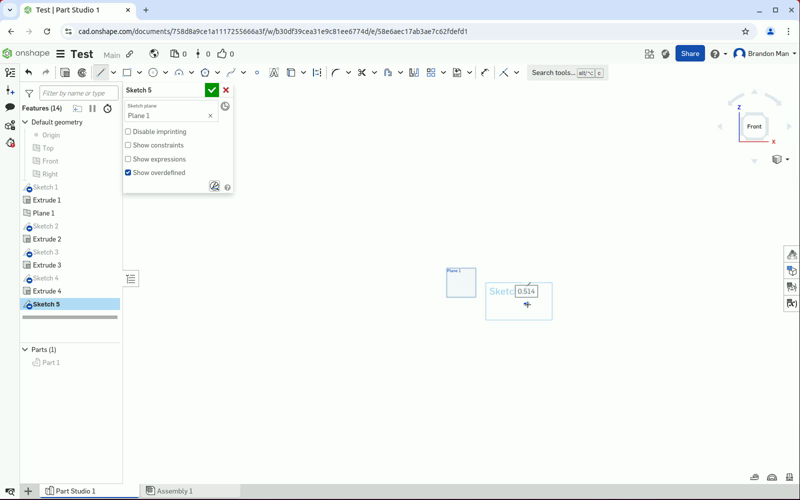
key_down(shift)
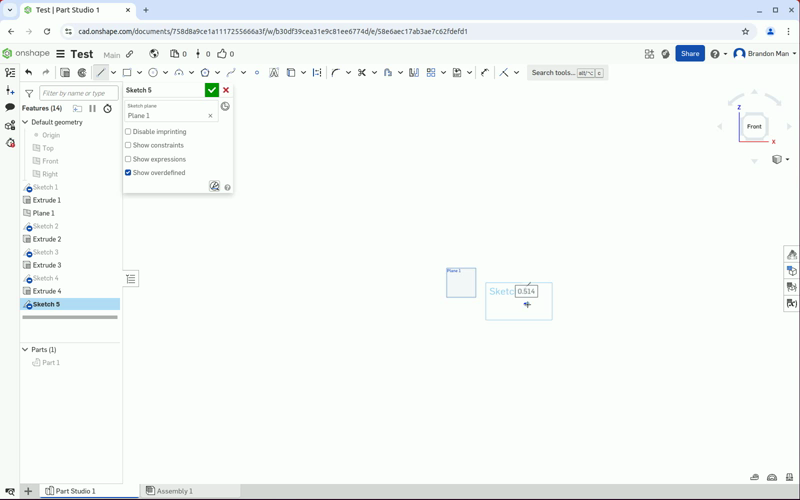
mouse_move(557, 304)
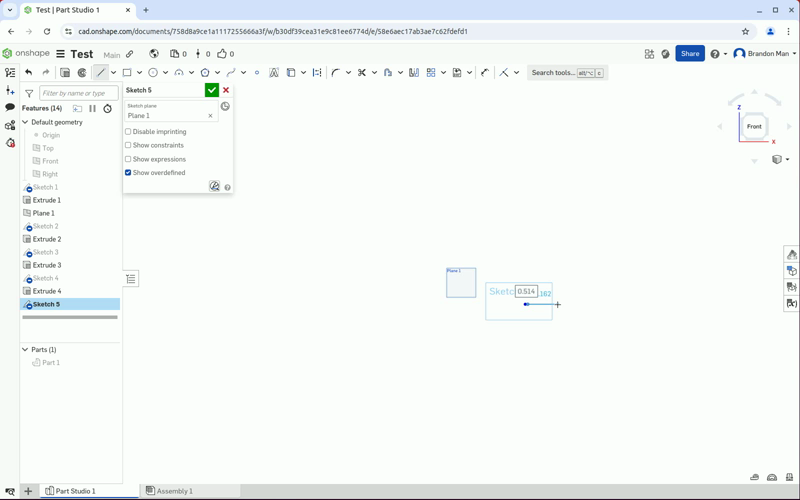
mouse_move(527, 284)
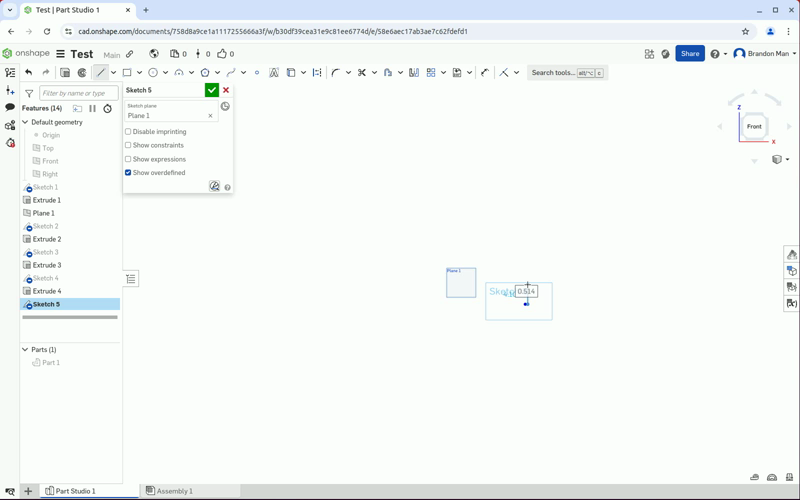
click(527, 284)
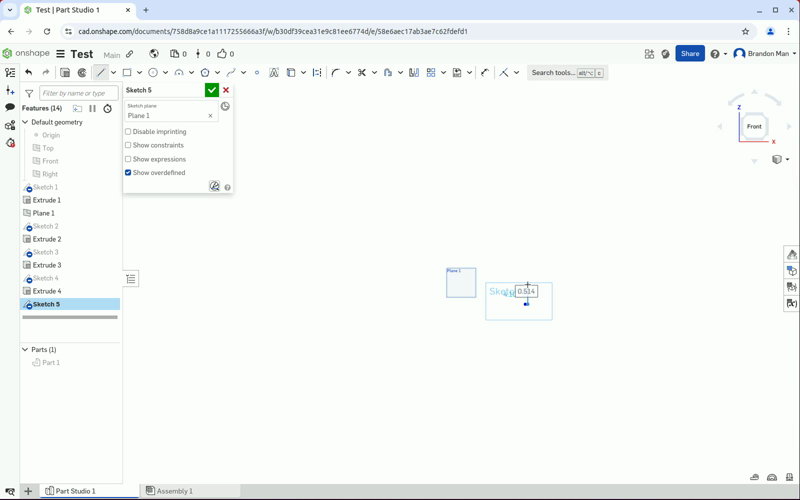
key_up(shift)
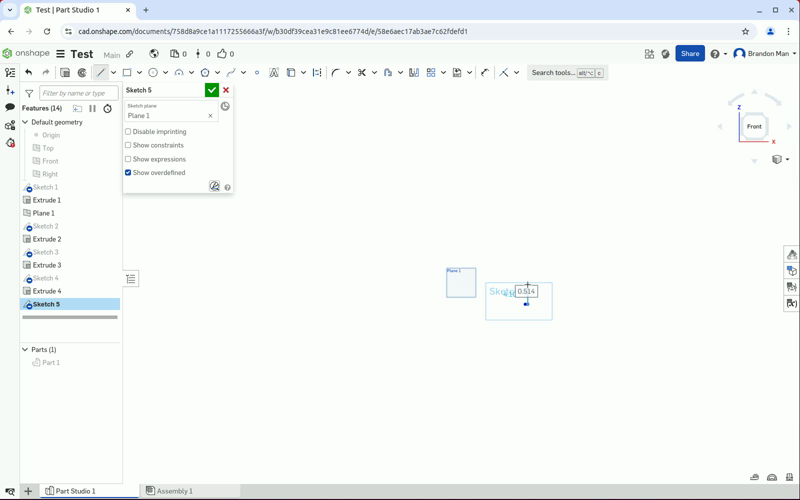
key_down(shift)
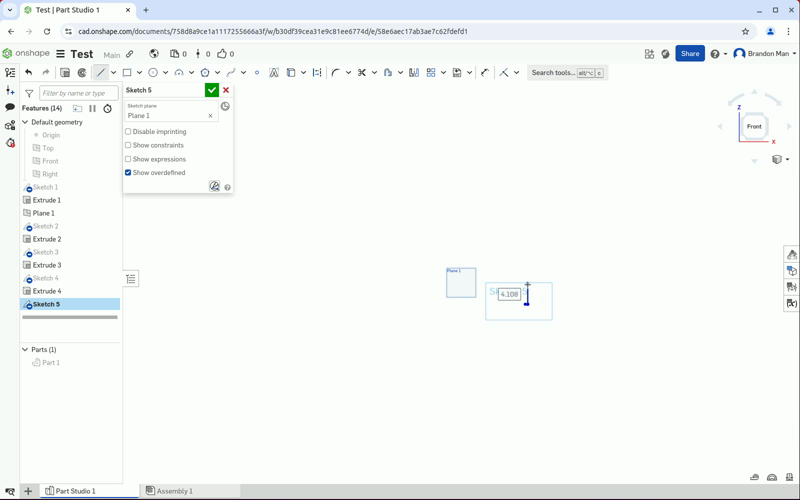
mouse_move(557, 284)
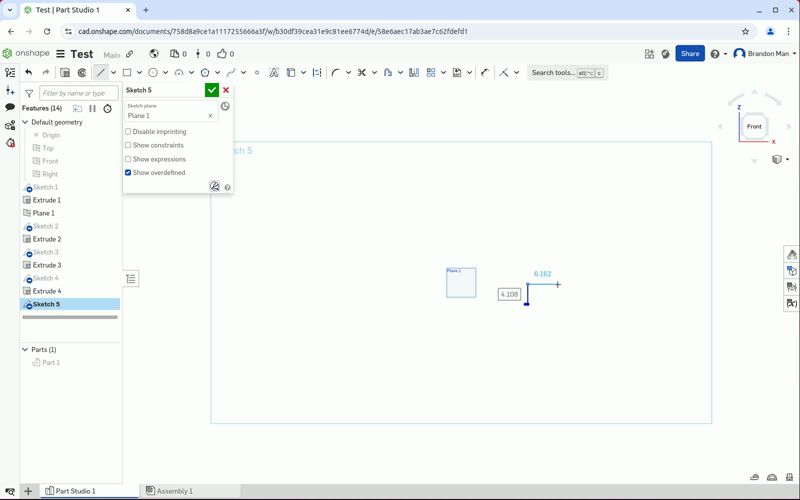
mouse_move(525, 284)
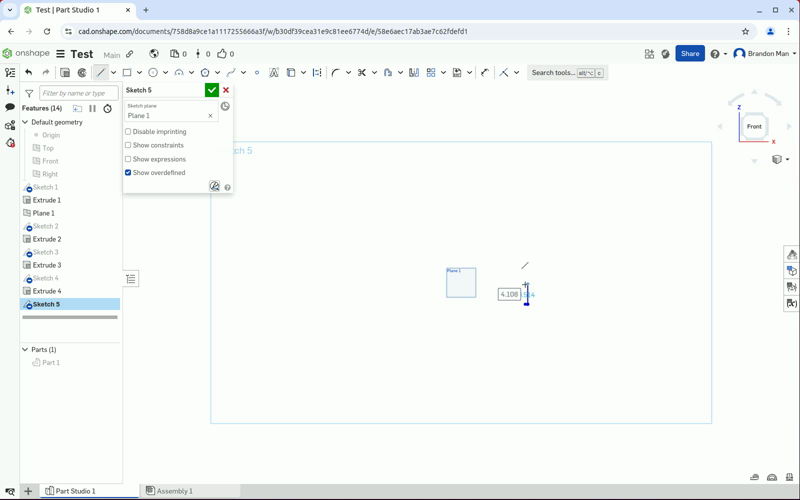
scroll(6)
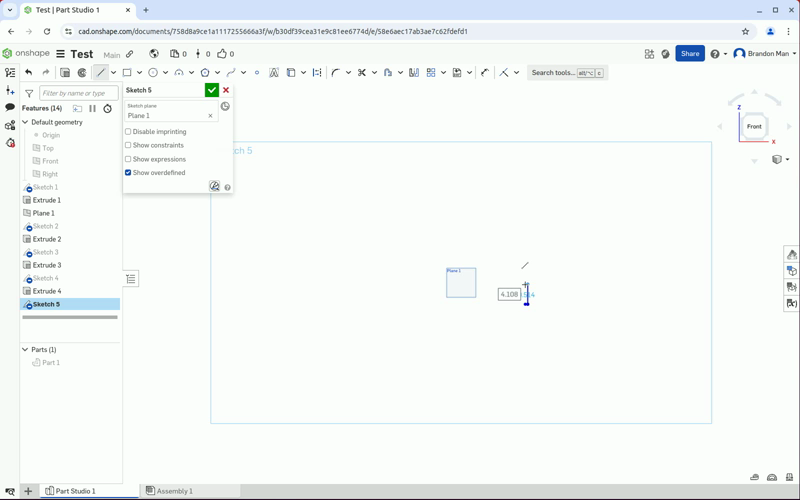
scroll(6)
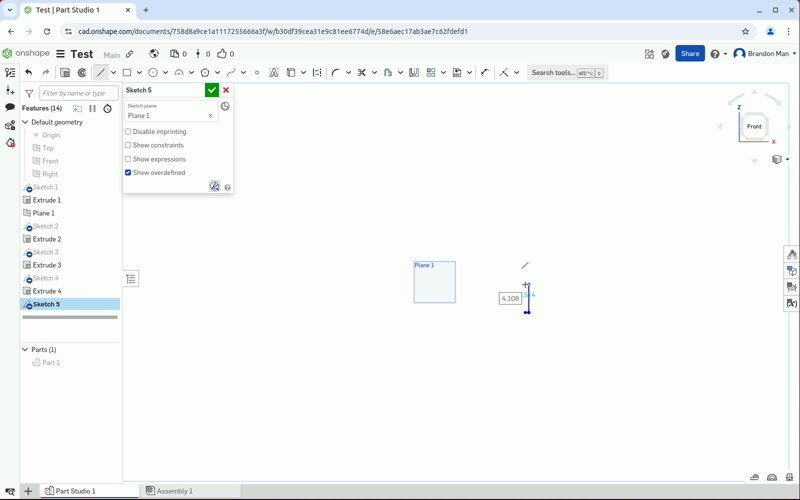
scroll(6)
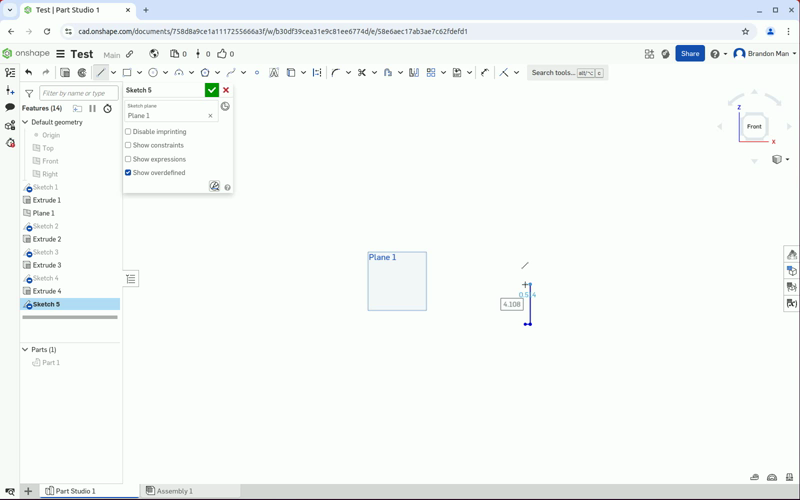
scroll(6)
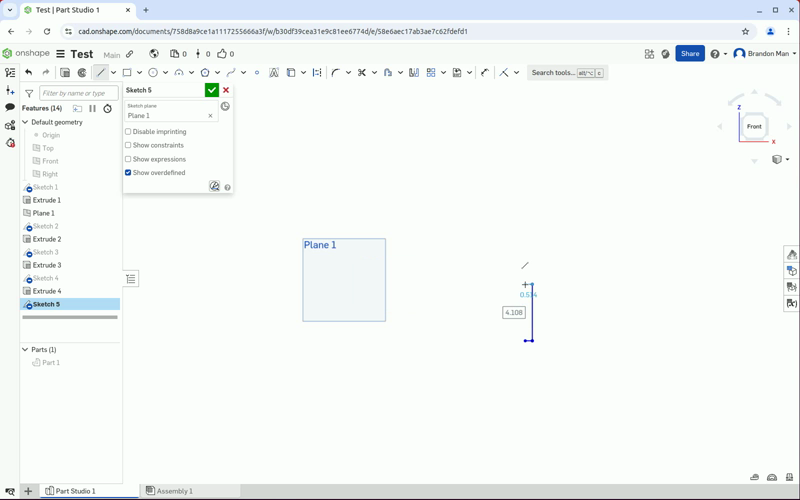
scroll(6)
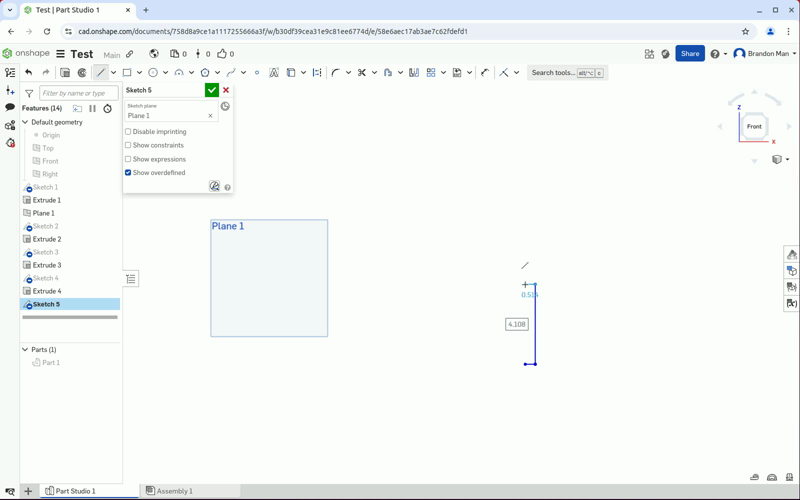
scroll(6)
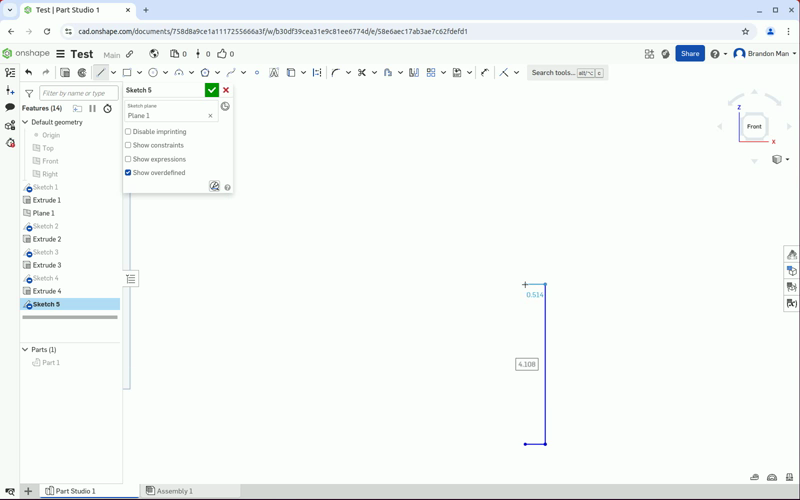
scroll(6)
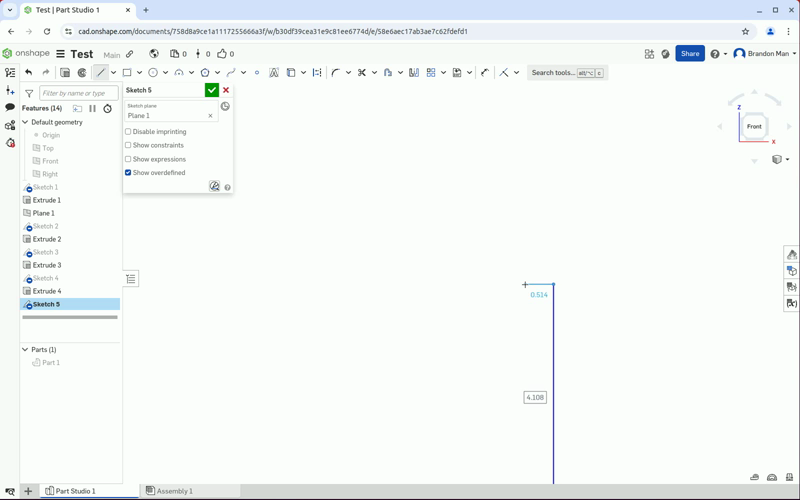
click(525, 284)
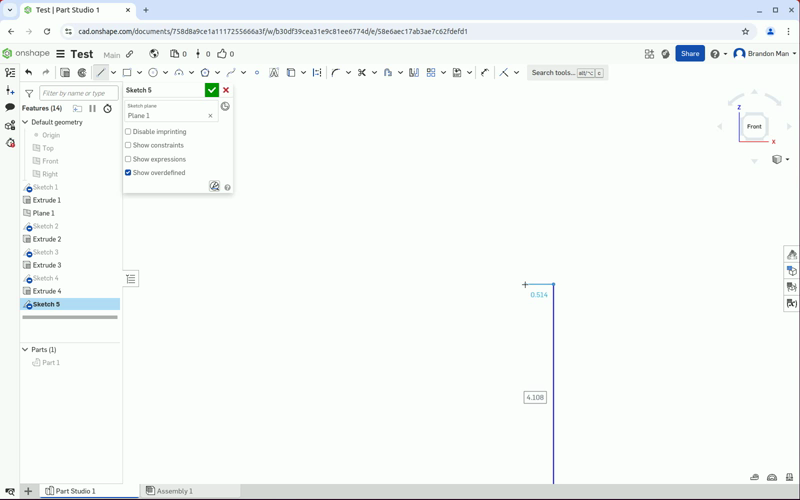
scroll(-6)
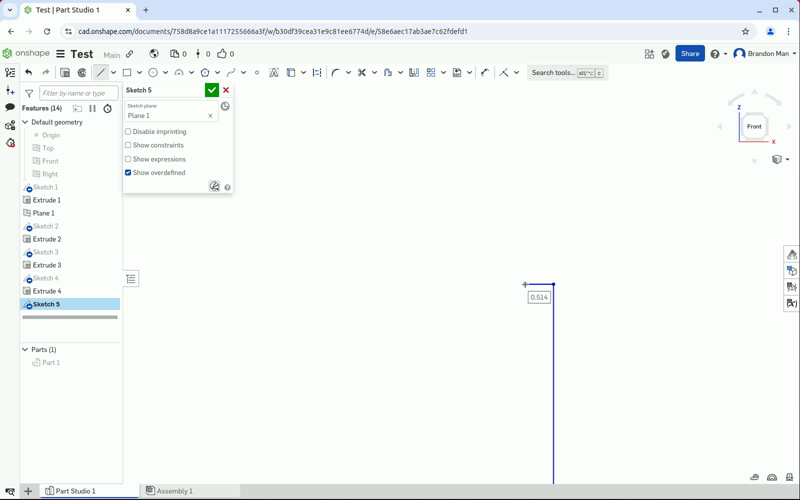
scroll(-6)
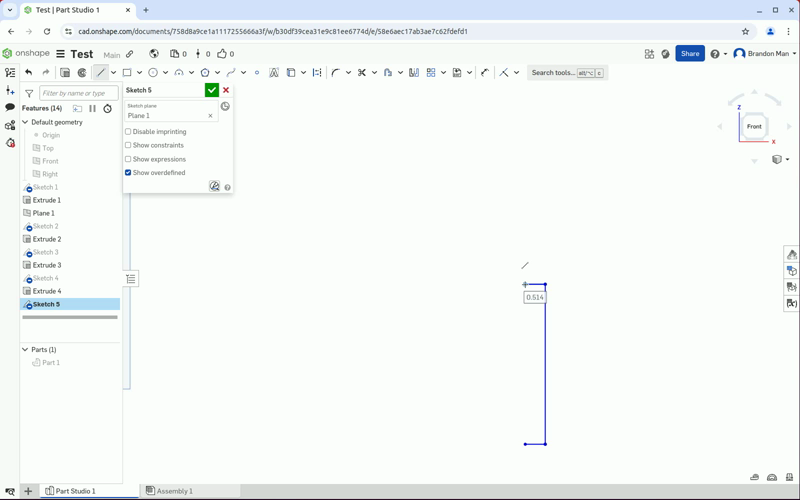
scroll(-6)
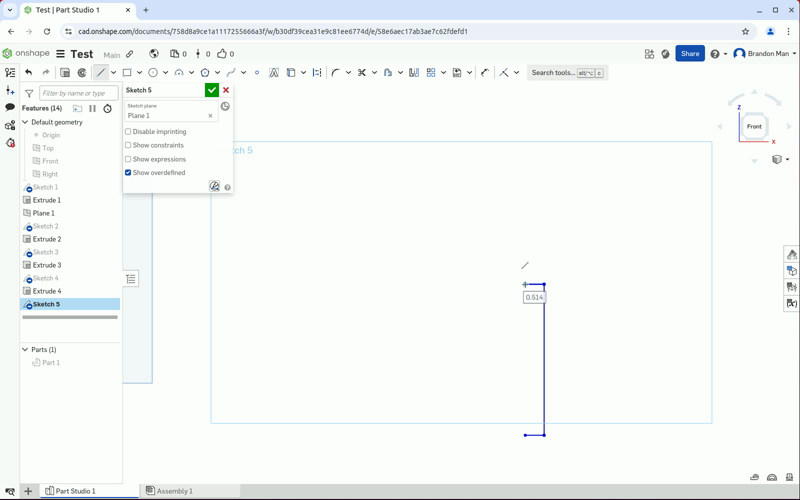
scroll(-6)
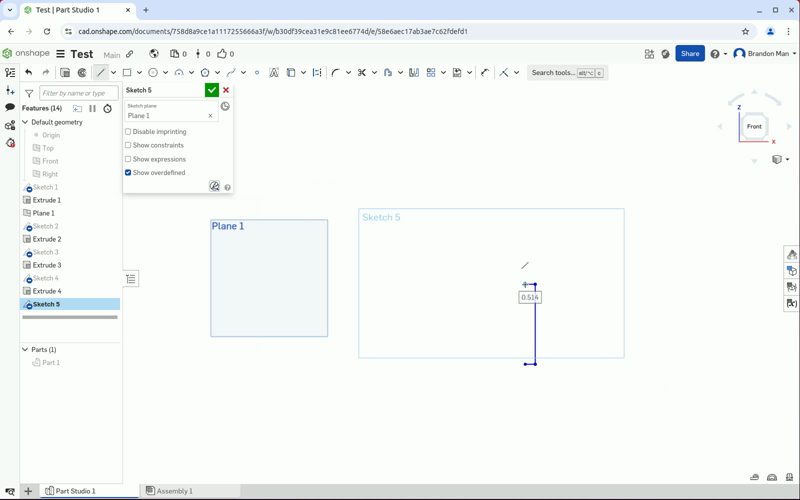
scroll(-6)
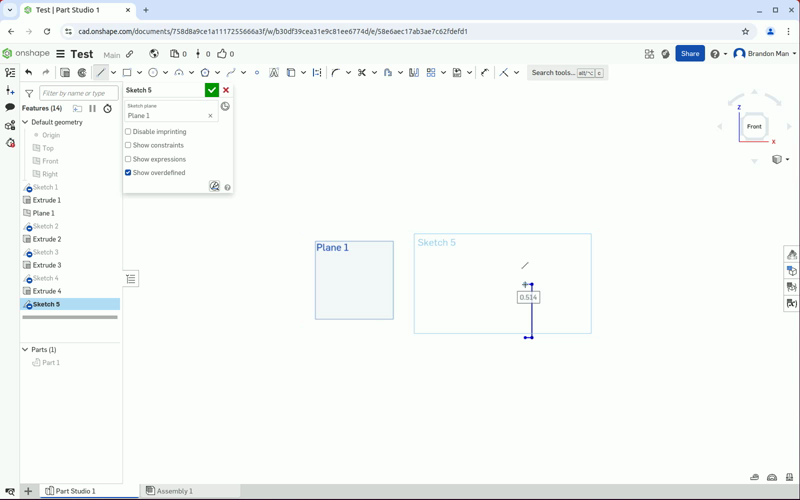
scroll(-6)
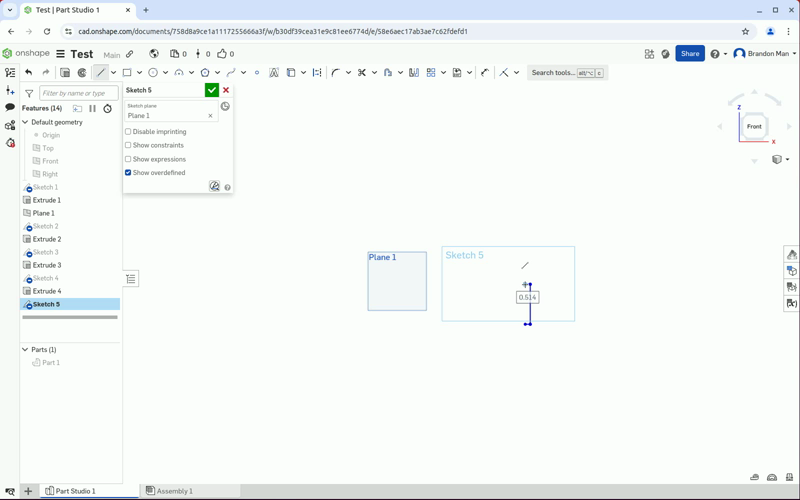
scroll(-6)
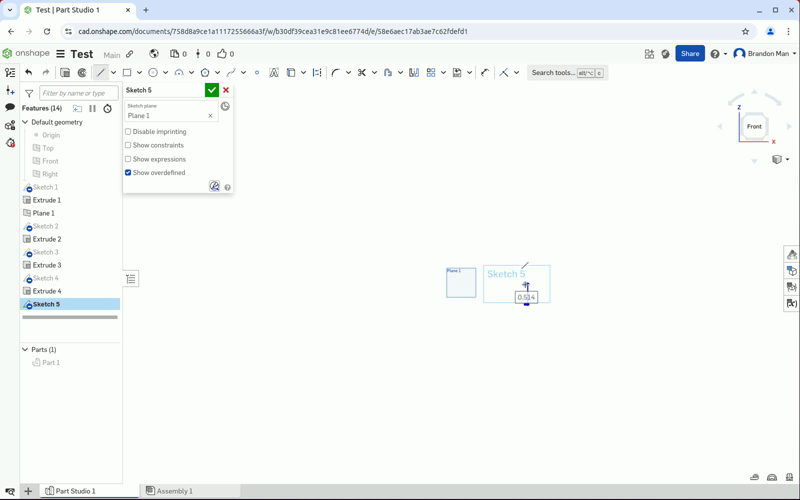
key_up(shift)
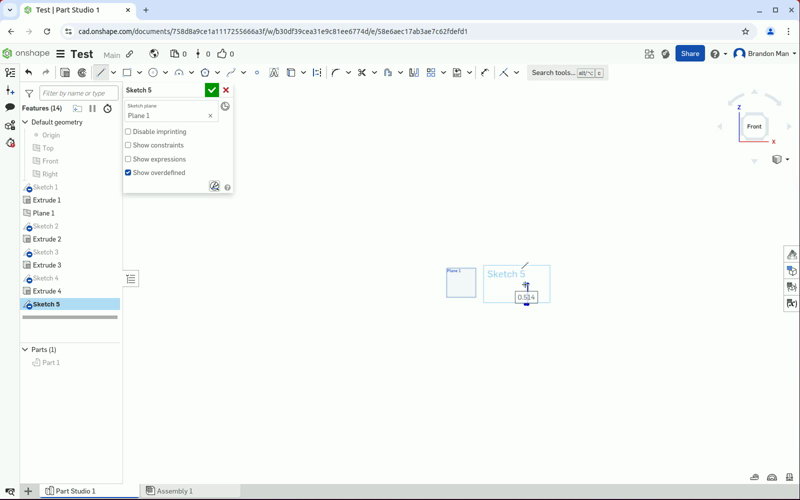
mouse_move(555, 284)
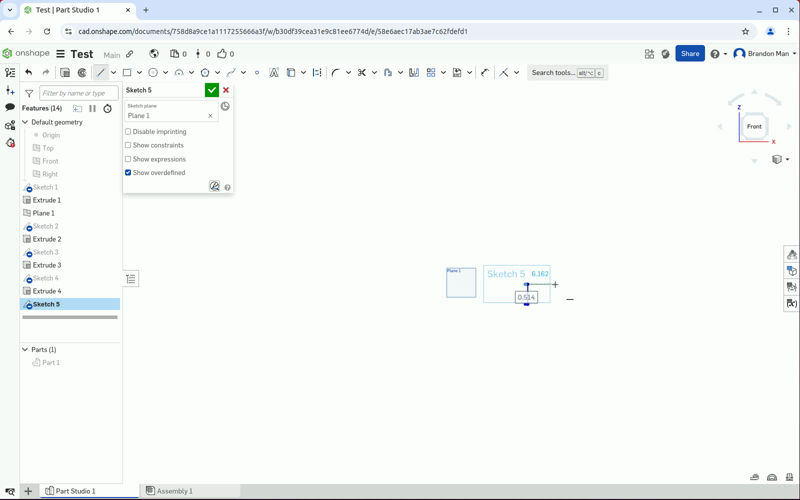
key_down(shift)
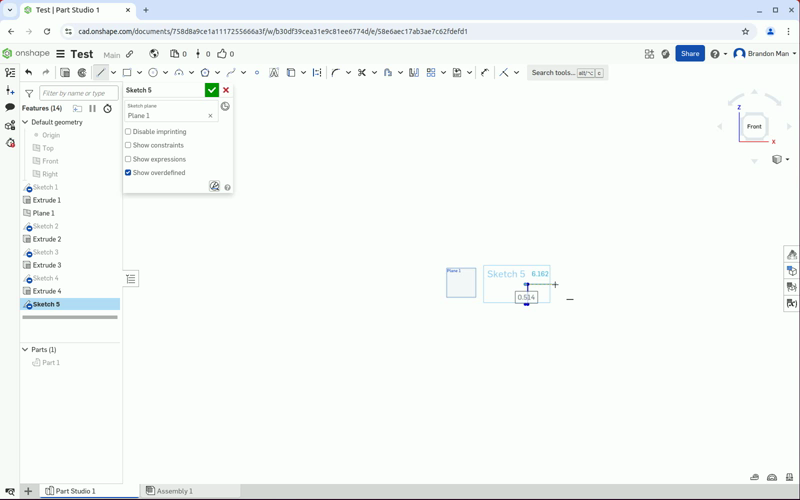
mouse_move(525, 304)
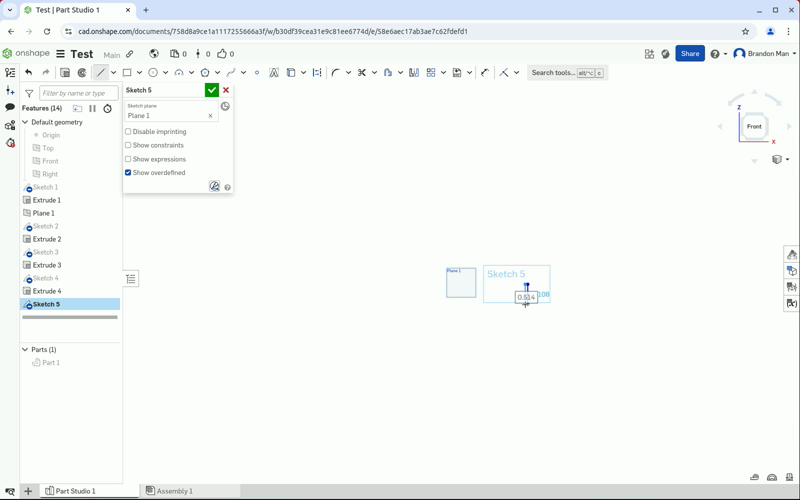
scroll(6)
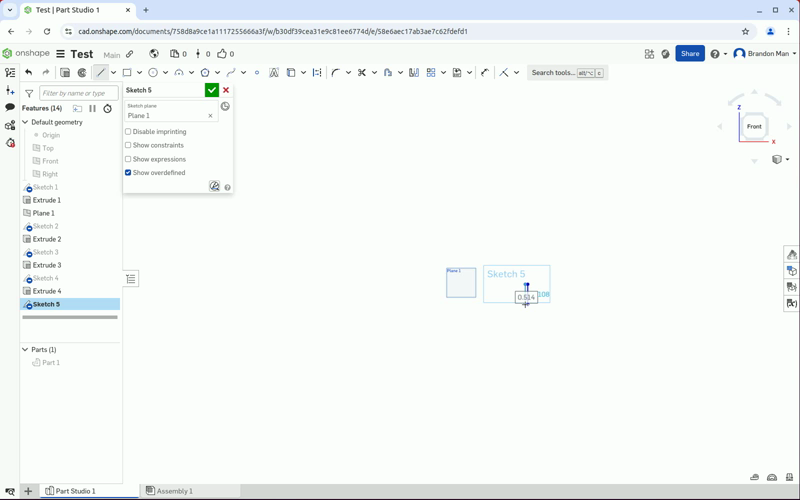
scroll(6)
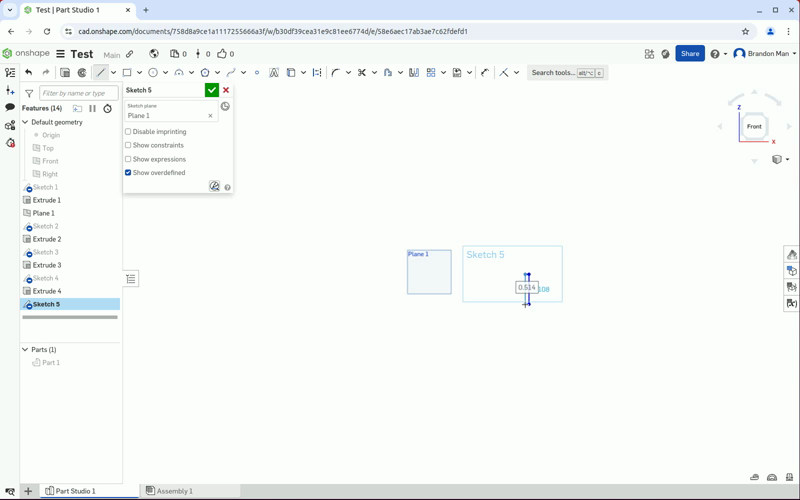
scroll(6)
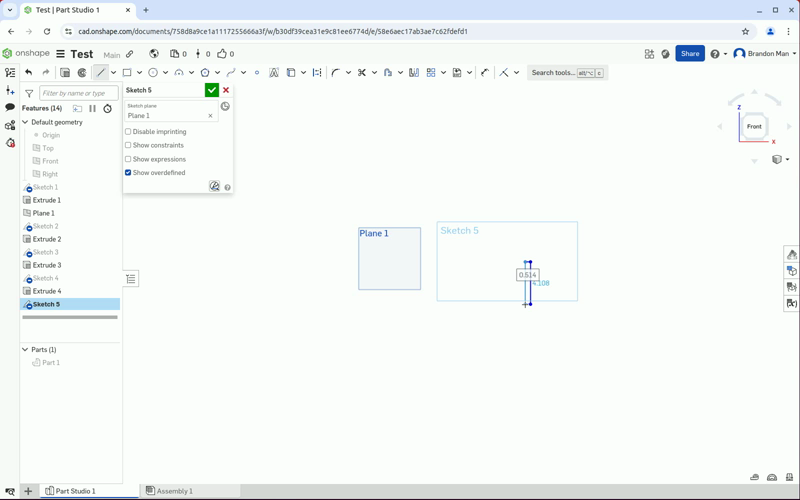
scroll(6)
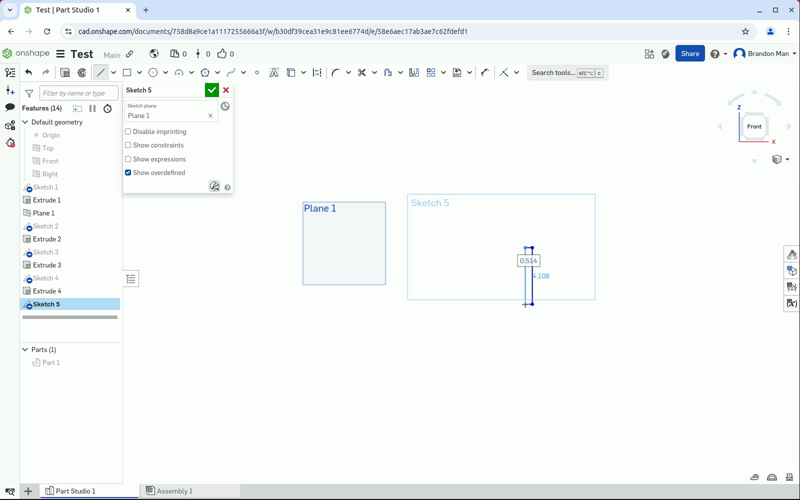
scroll(6)
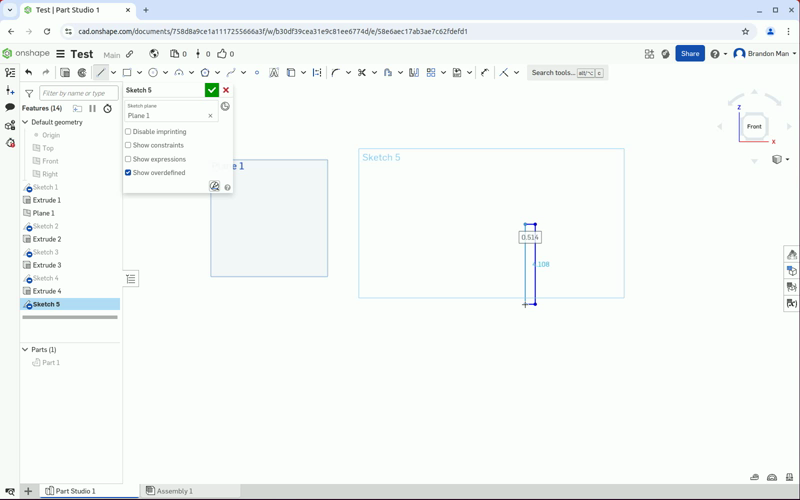
scroll(6)
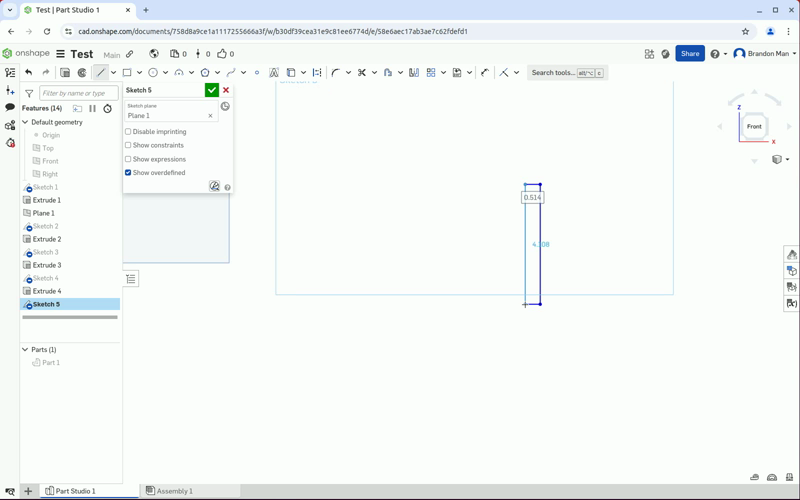
scroll(6)
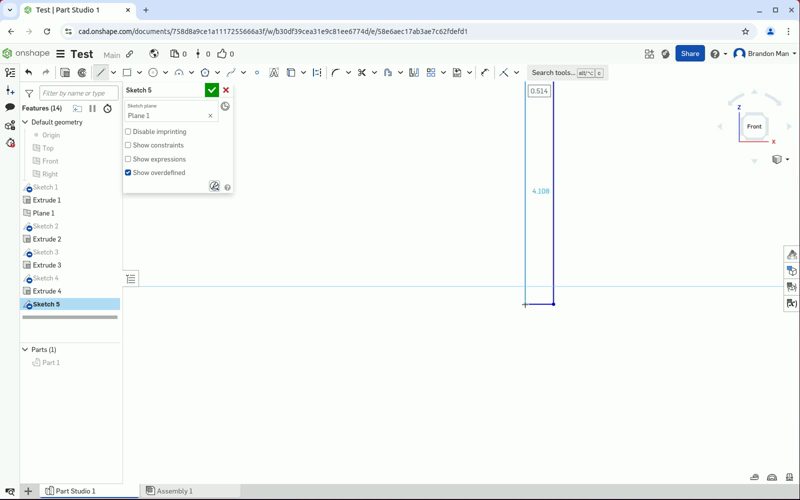
key_up(shift)
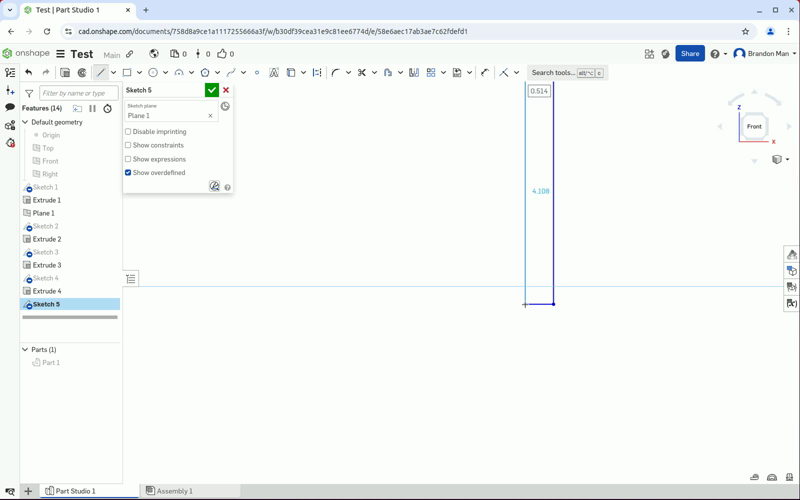
click(525, 304)
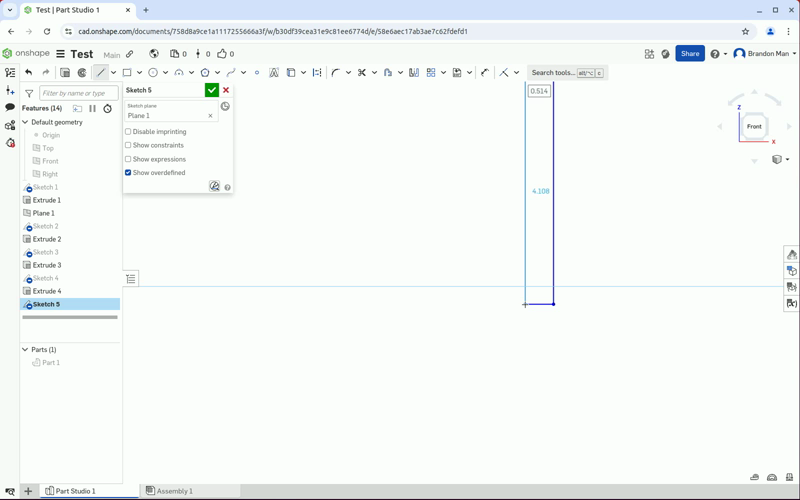
scroll(-6)
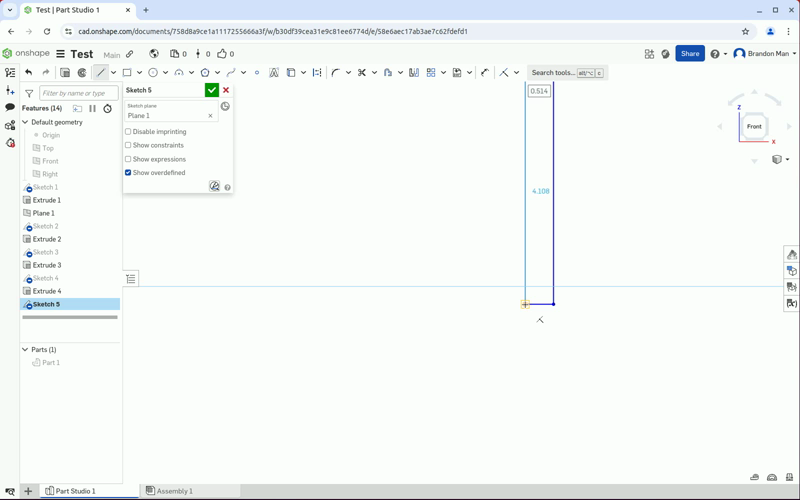
scroll(-6)
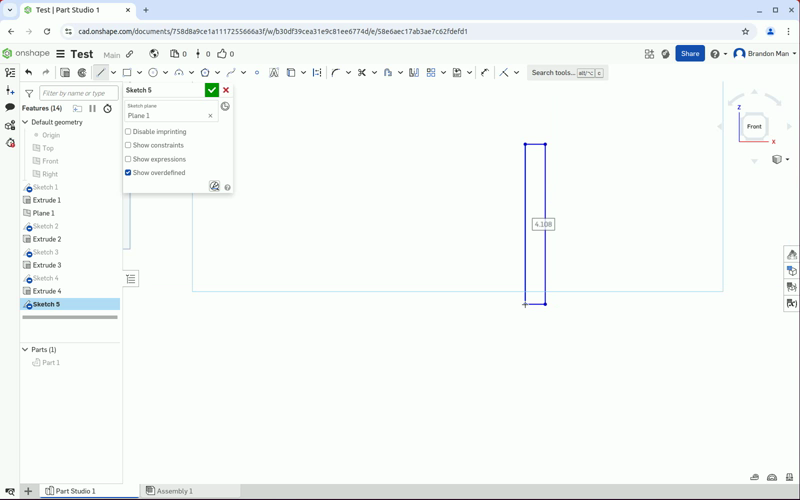
scroll(-6)
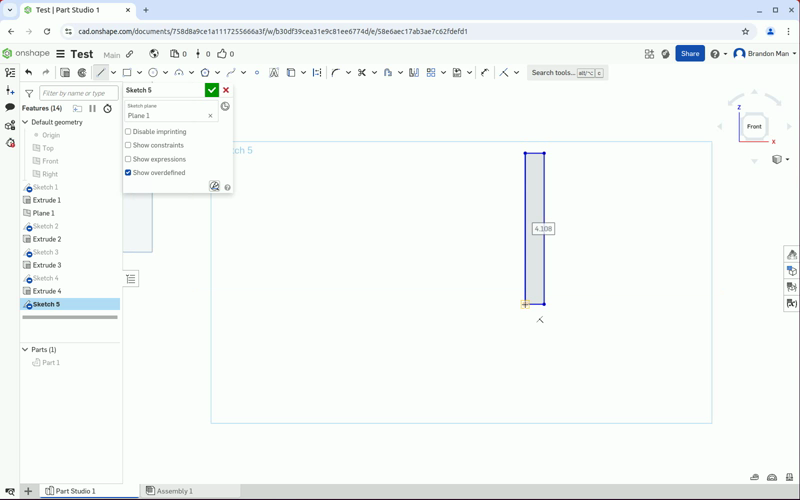
scroll(-6)
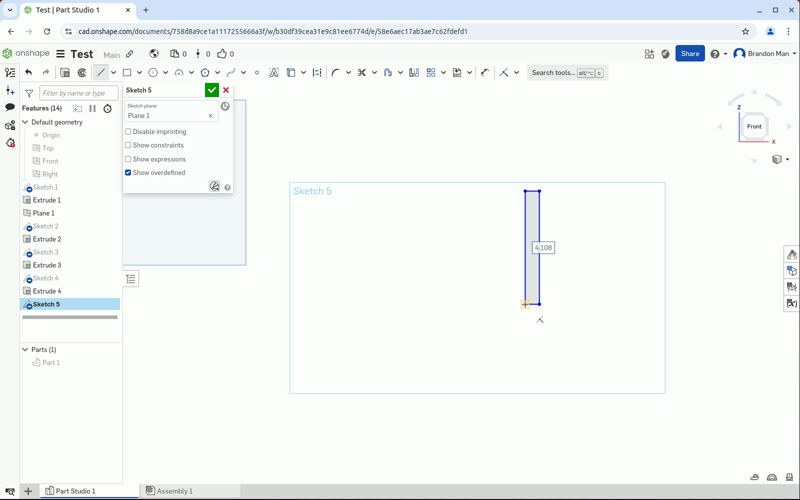
scroll(-6)
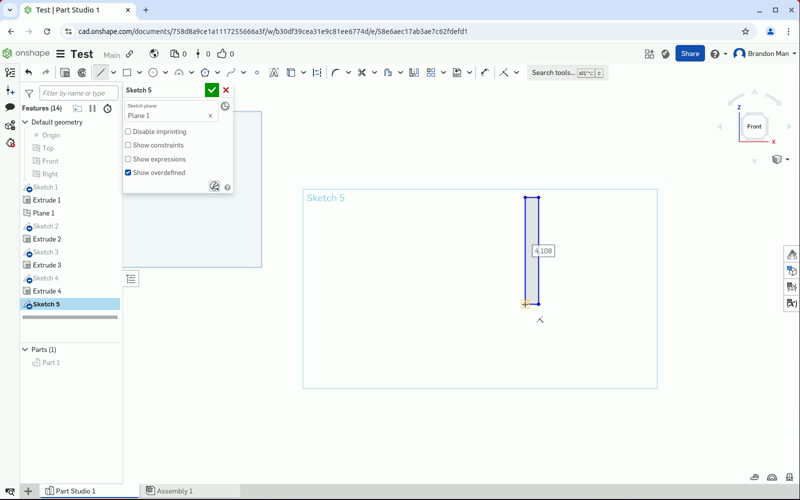
scroll(-6)
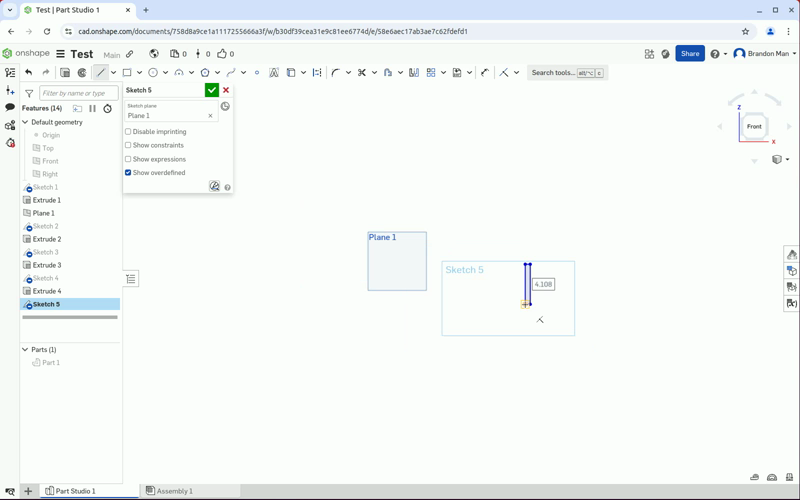
scroll(-6)
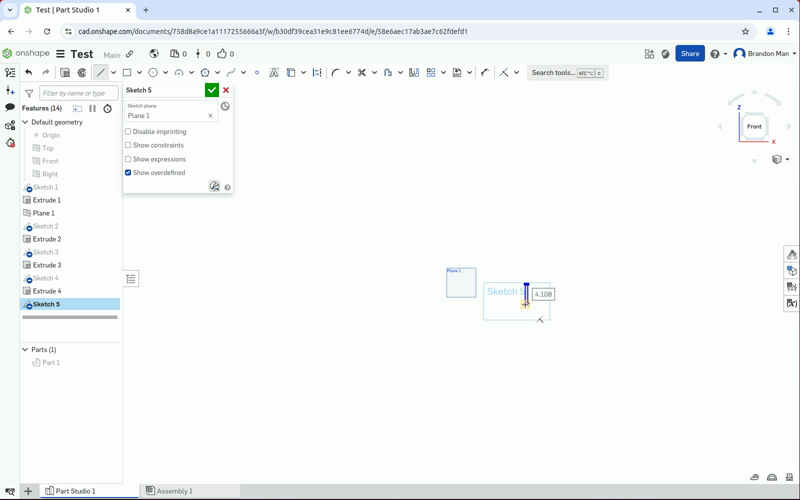
key(esc)
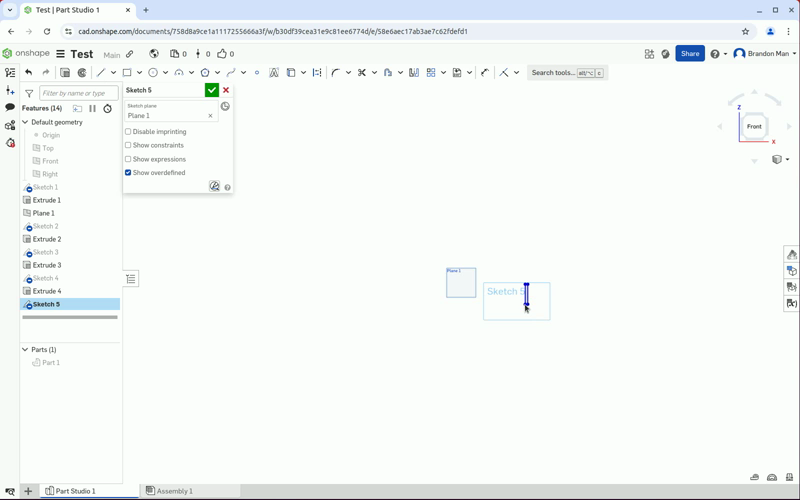
mouse_move(525, 286)
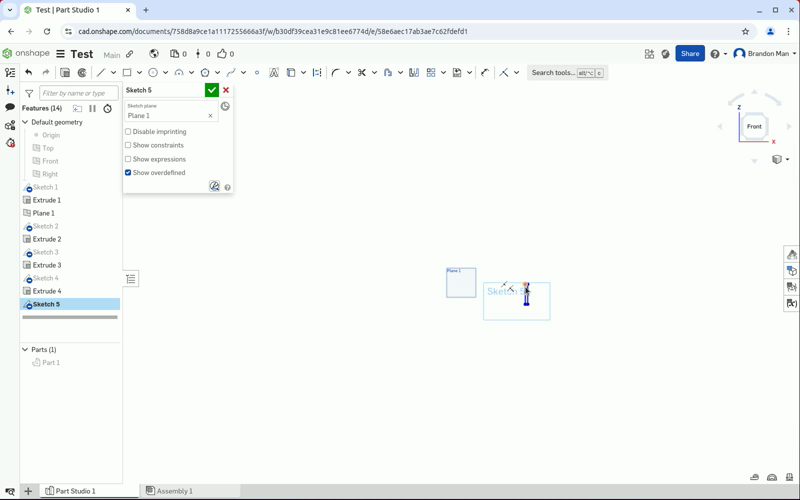
scroll(6)
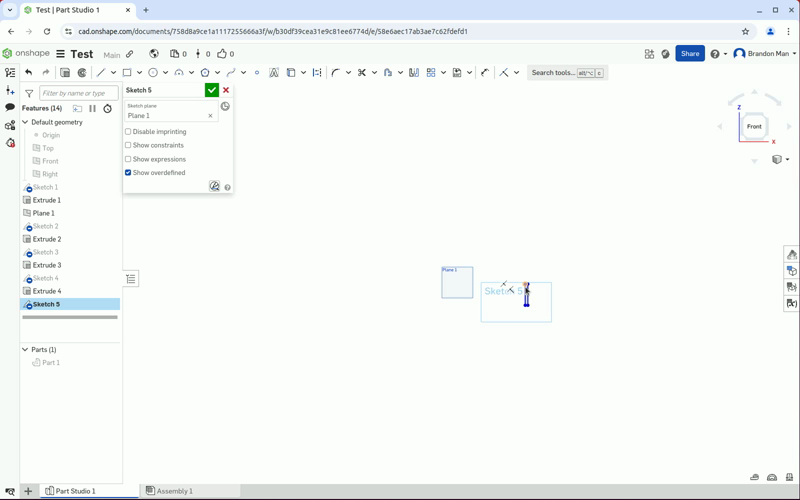
scroll(6)
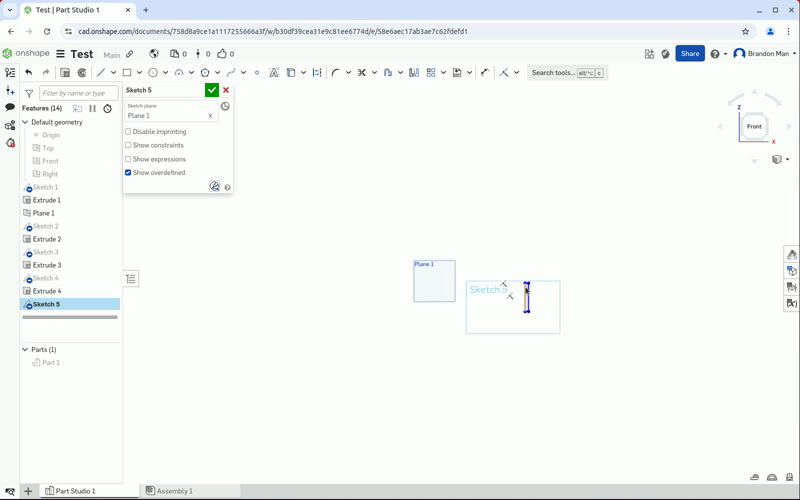
scroll(6)
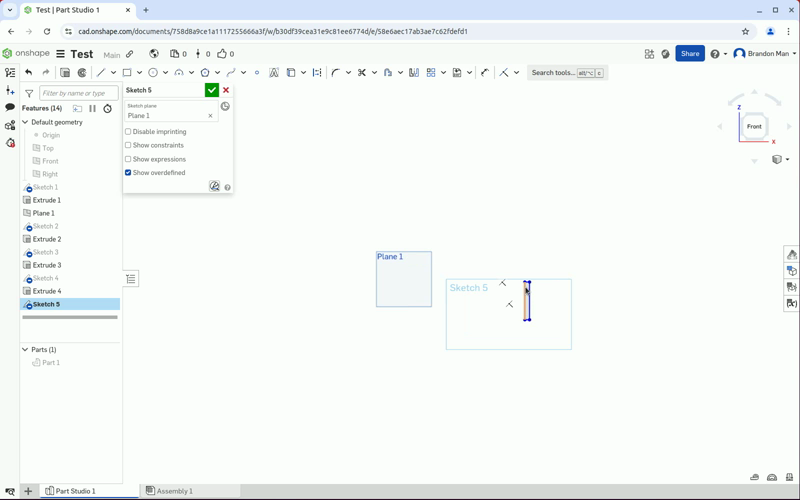
scroll(6)
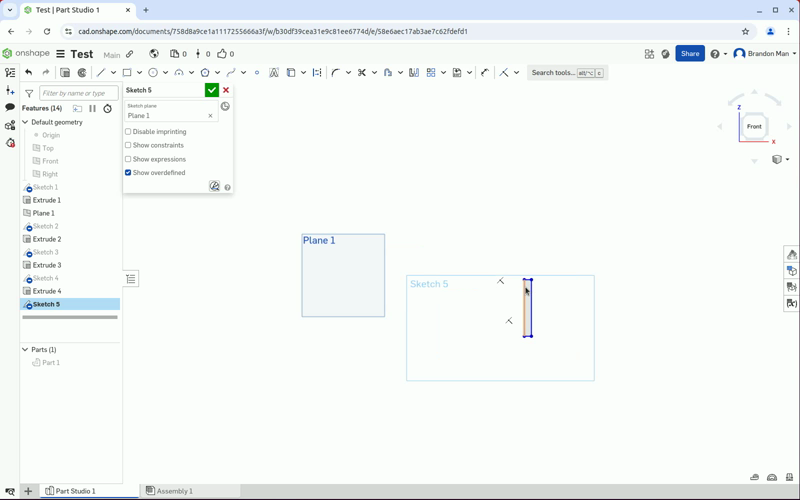
scroll(6)
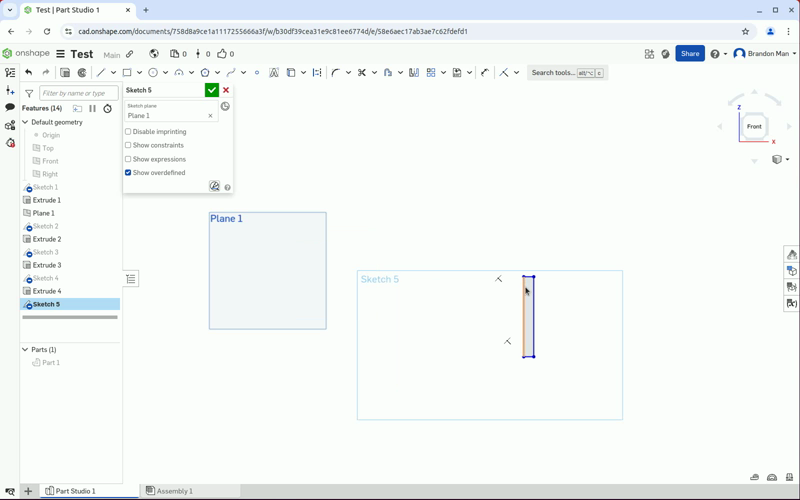
scroll(6)
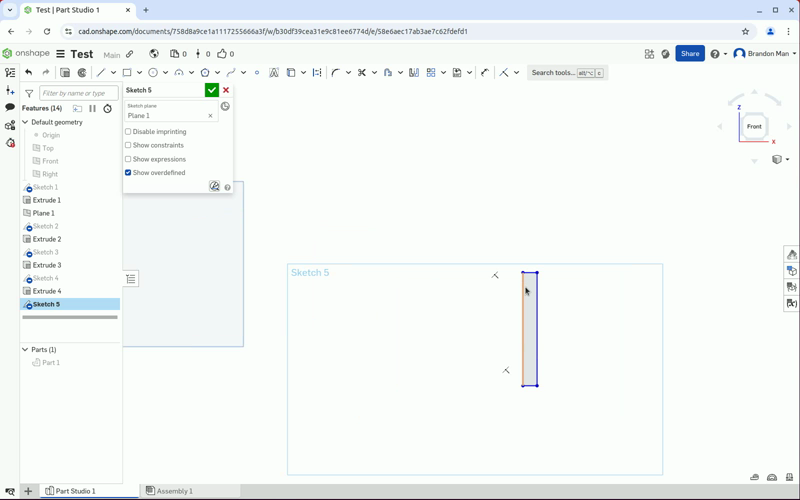
scroll(6)
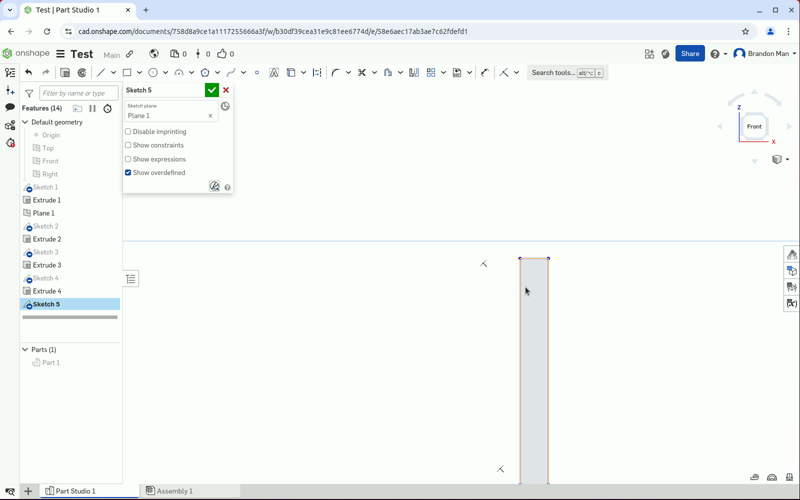
click(525, 286)
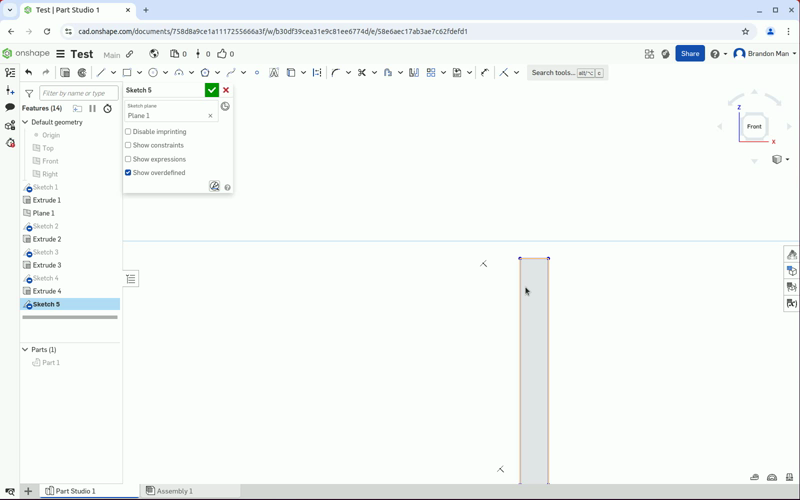
scroll(-6)
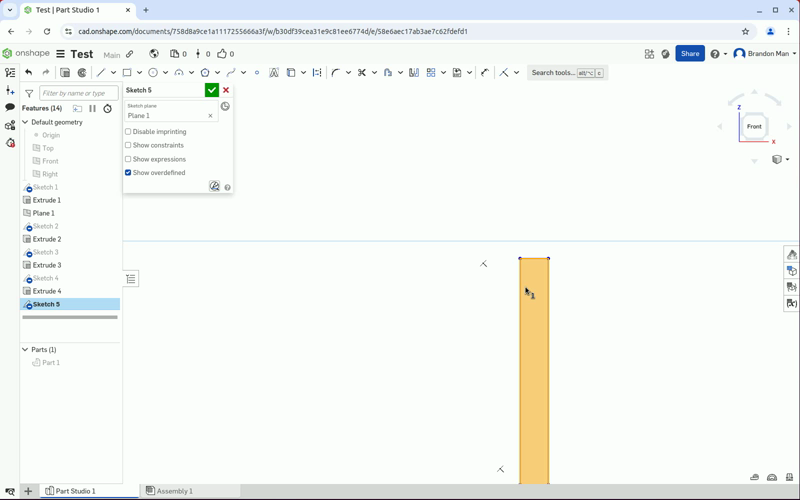
scroll(-6)
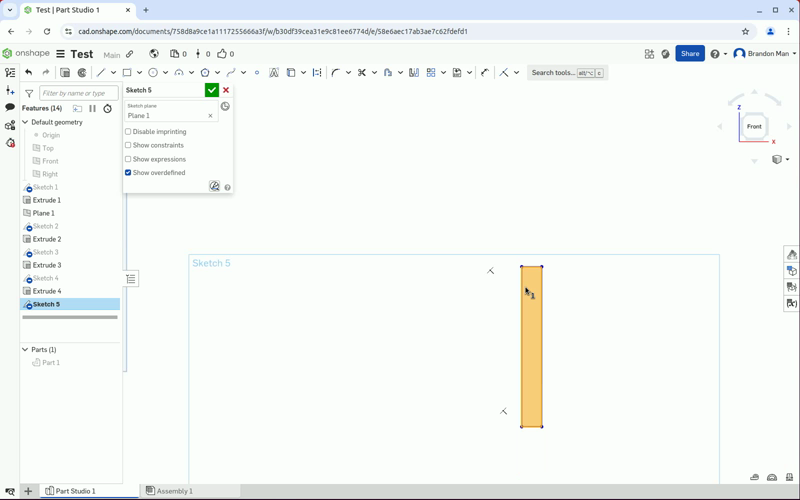
scroll(-6)
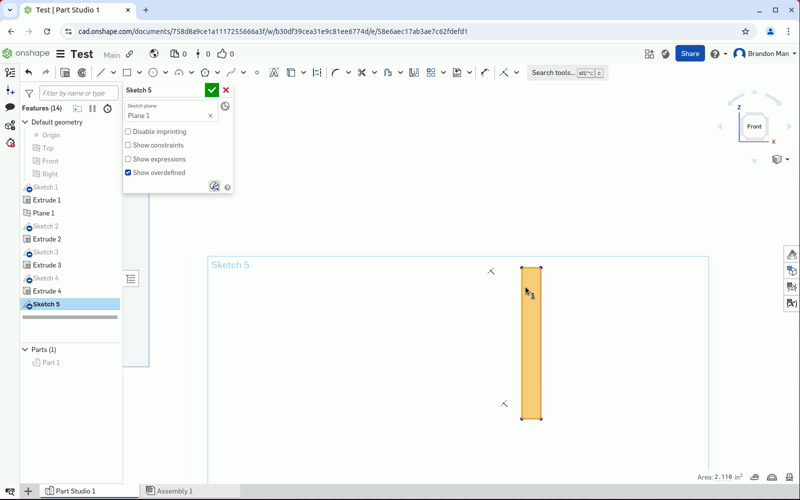
scroll(-6)
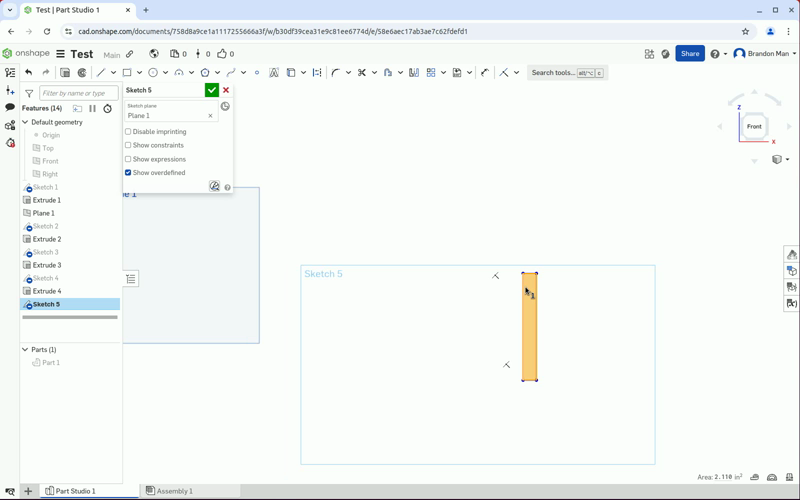
scroll(-6)
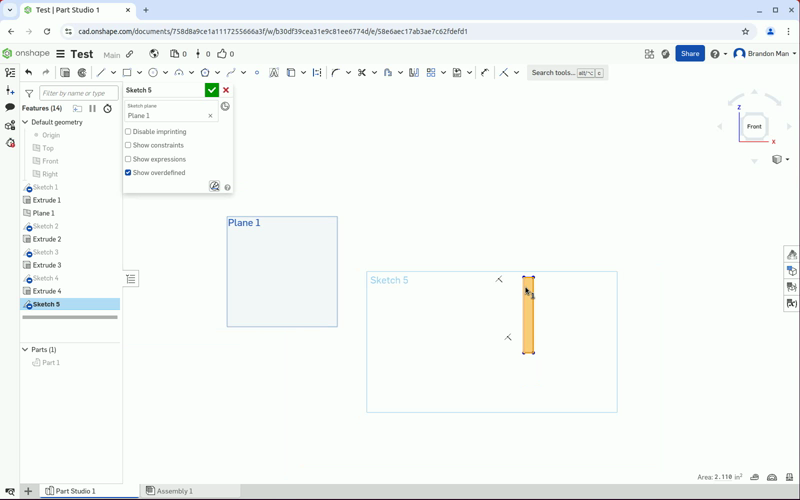
scroll(-6)
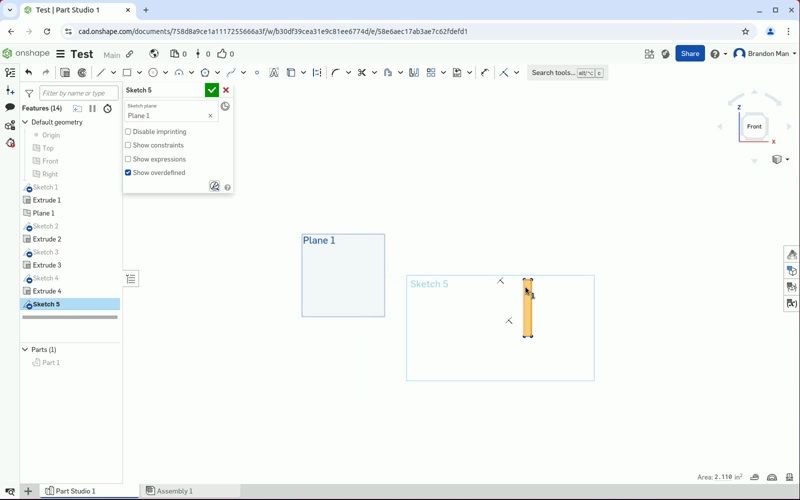
scroll(-6)
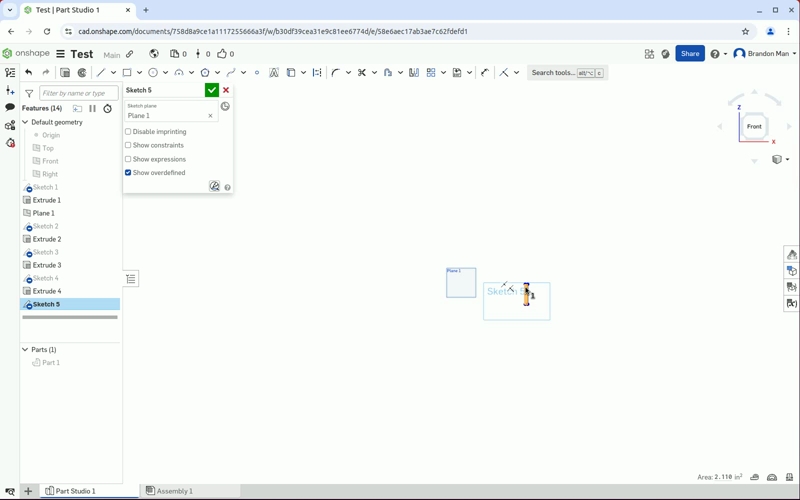
mouse_move(73, 352)
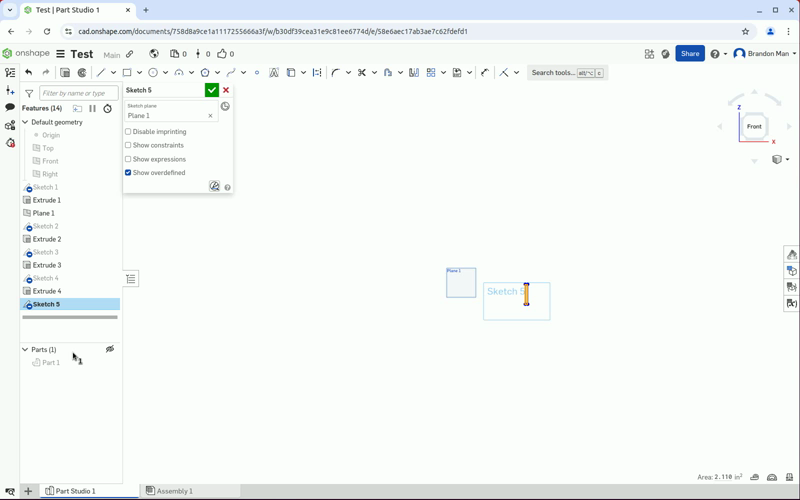
key(shift+y)
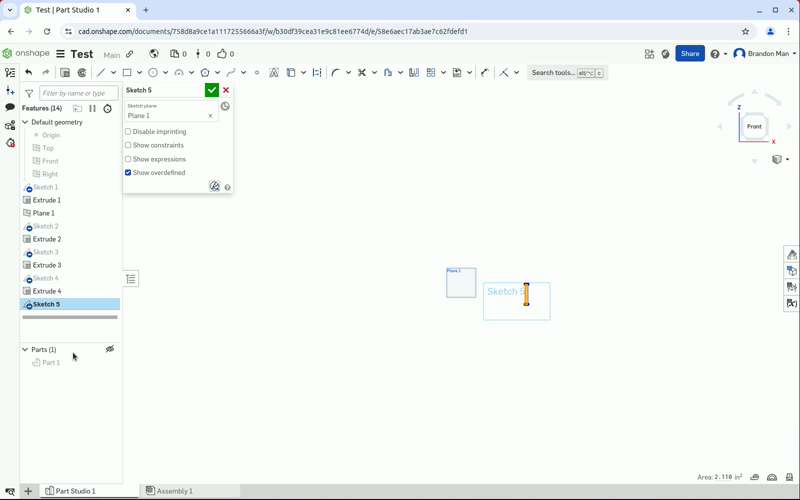
key(shift+e)
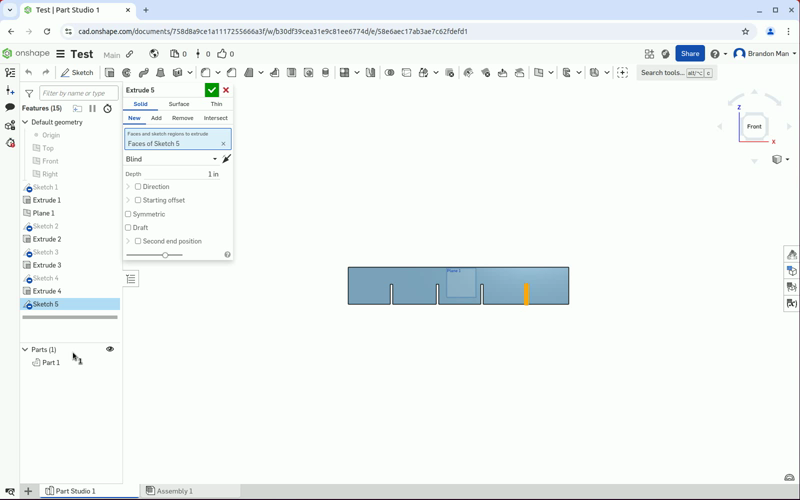
mouse_move(143, 106)
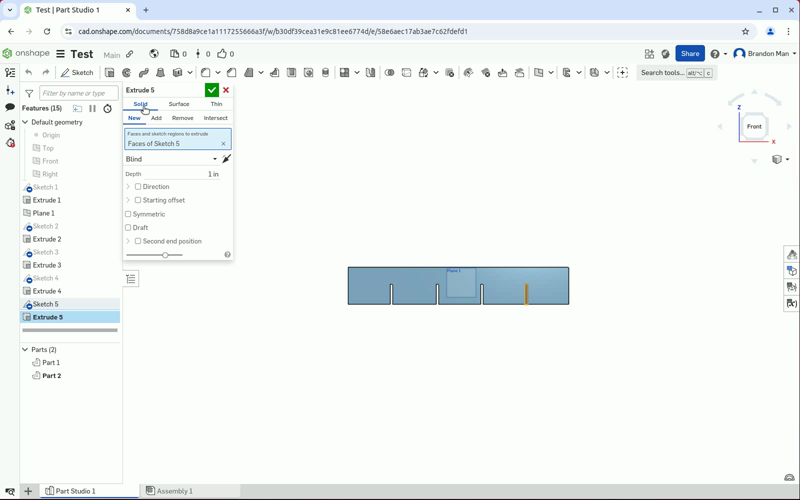
click(143, 106)
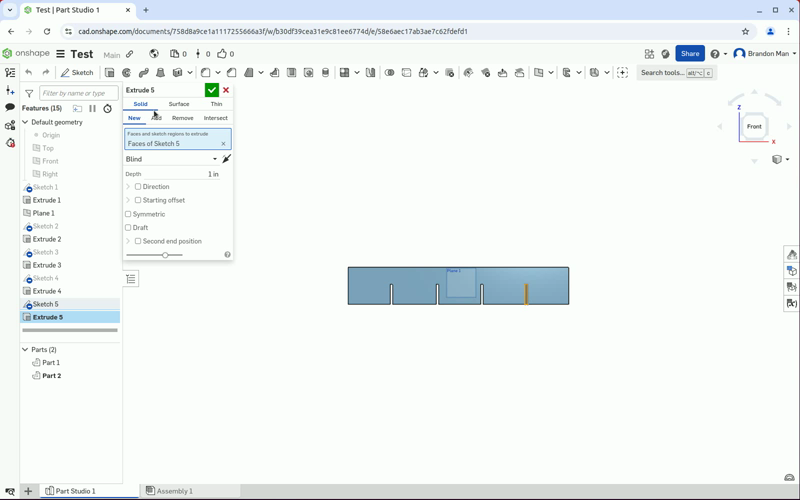
mouse_move(186, 120)
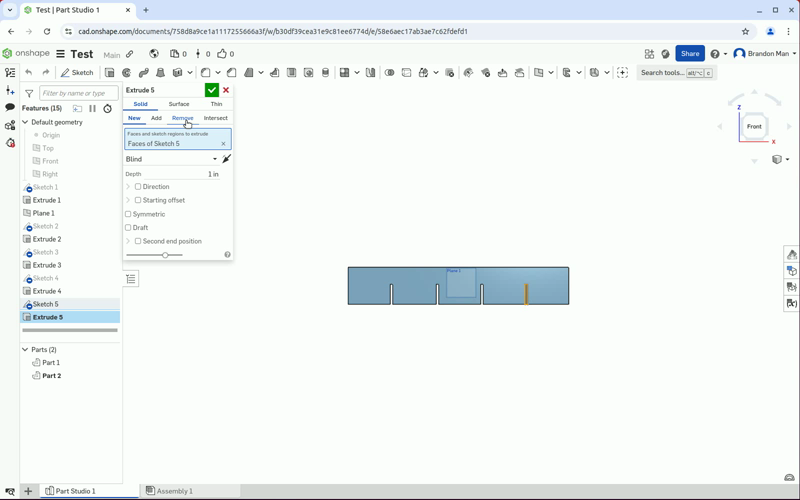
click(186, 120)
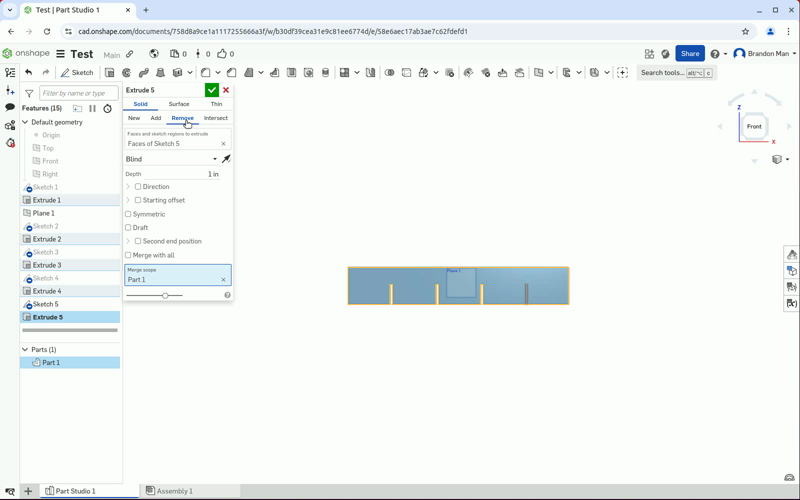
key(tab, 4)
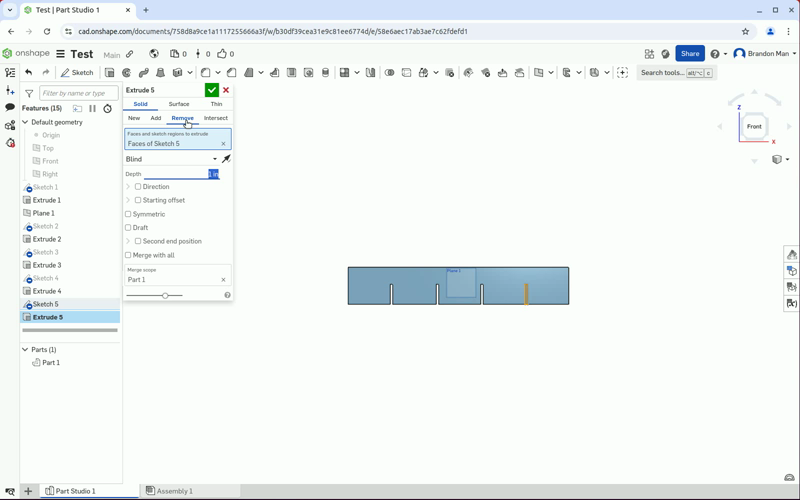
text(3.851)
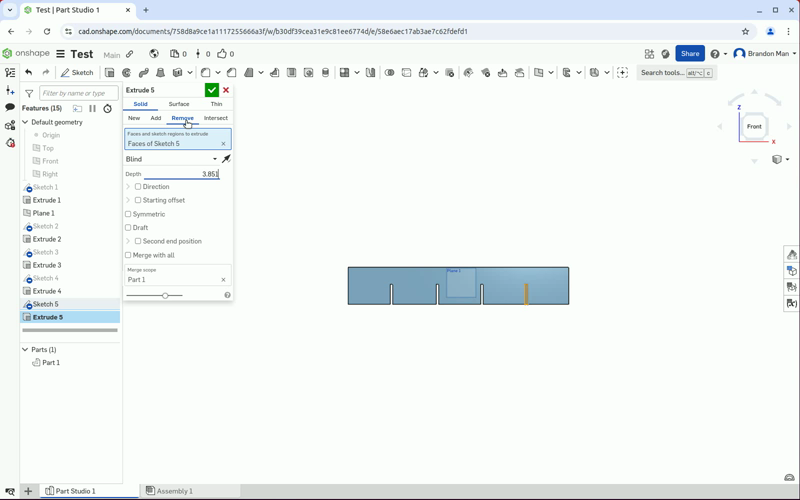
key(tab, 6)
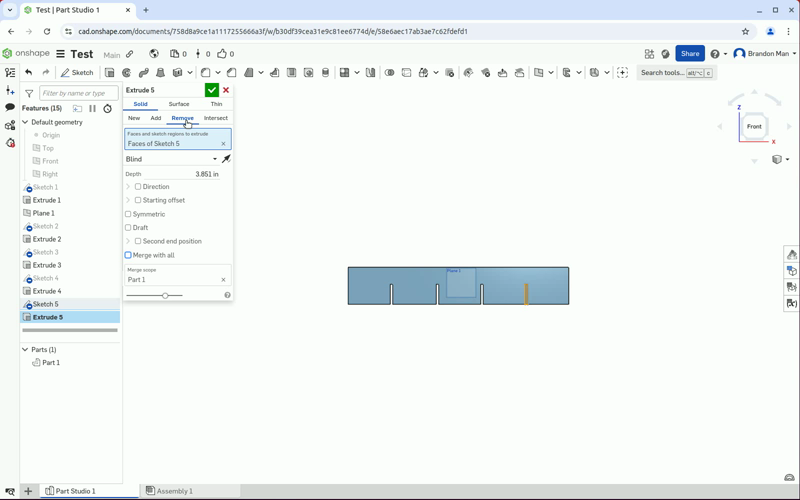
key(space)
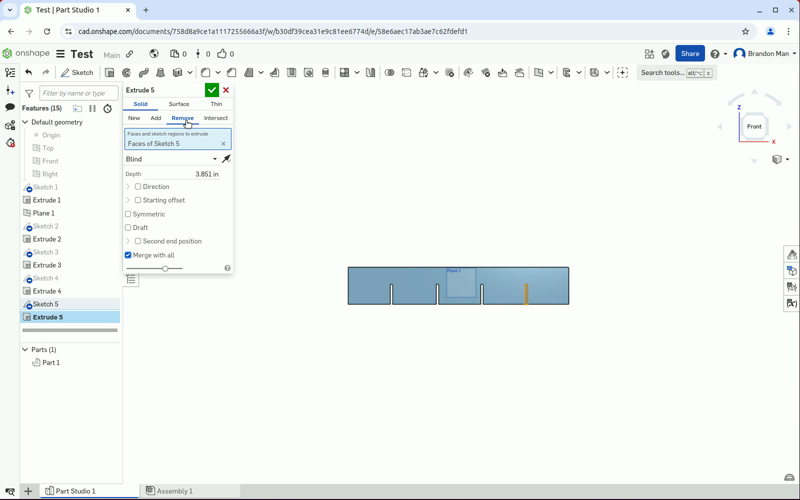
key(enter)
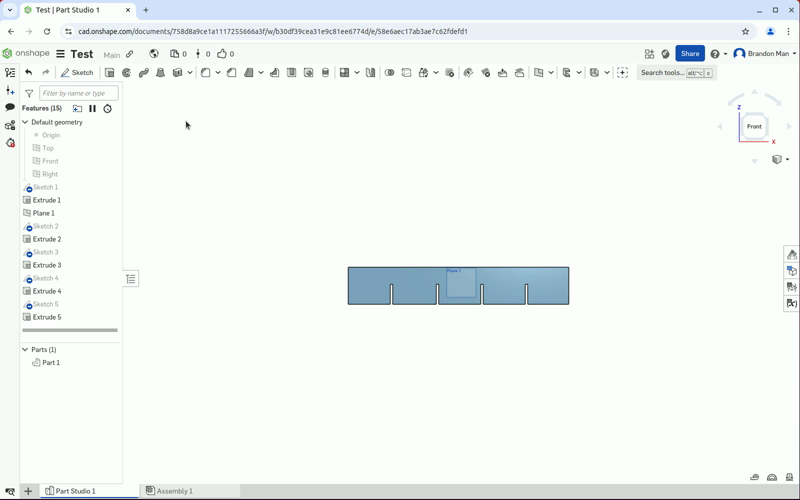
key(shift+h)
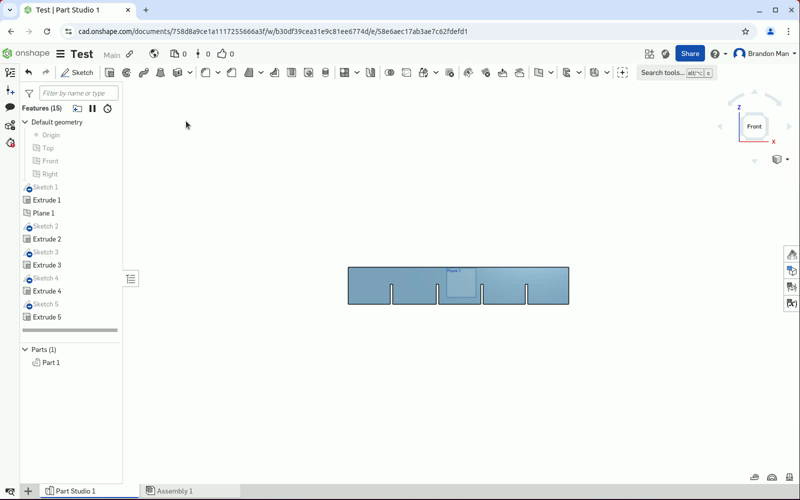
key(shift+h)
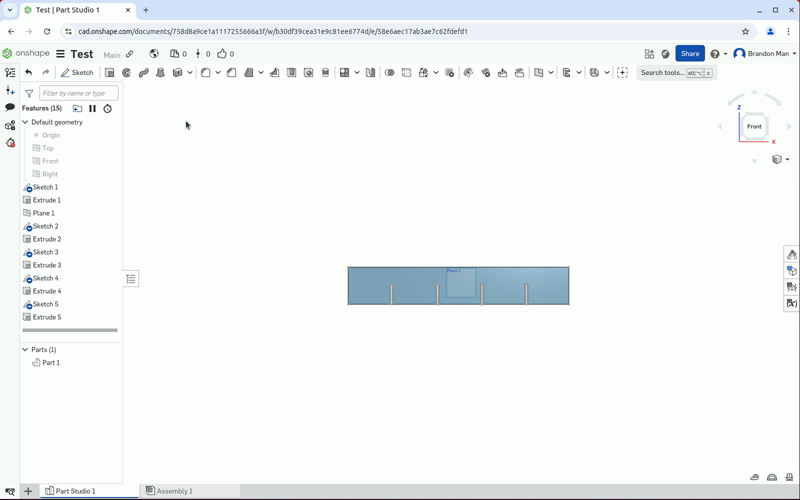
key(shift+7)
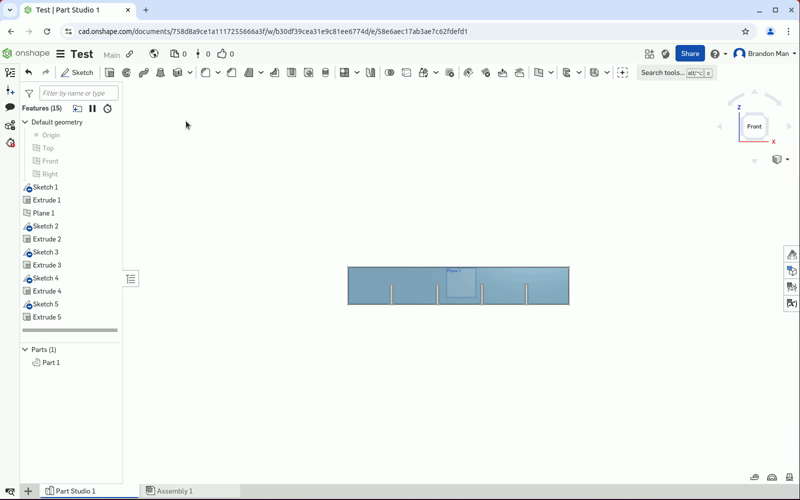
key(left, 2)
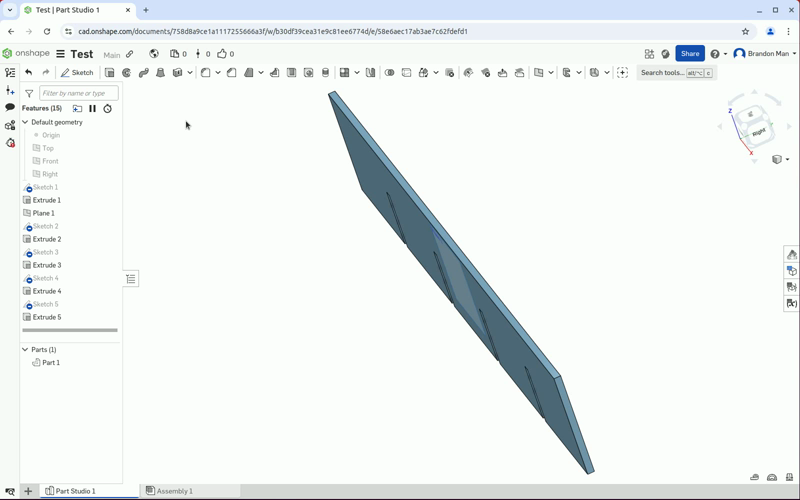
key(down, 2)
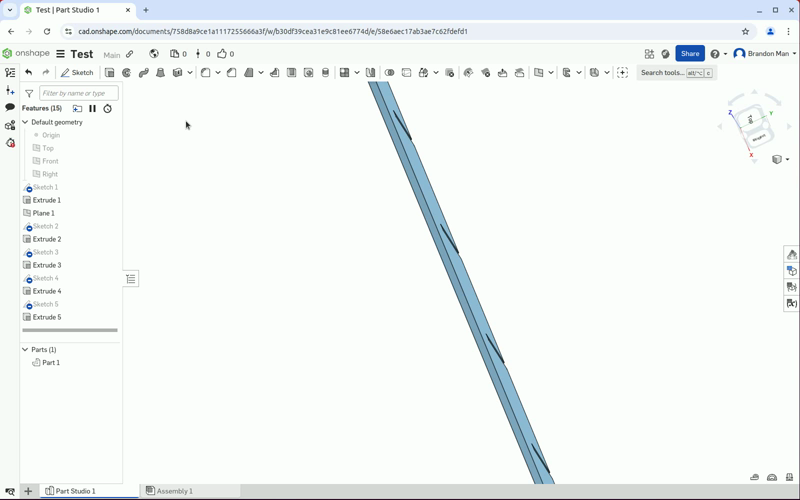
key(up, 2)
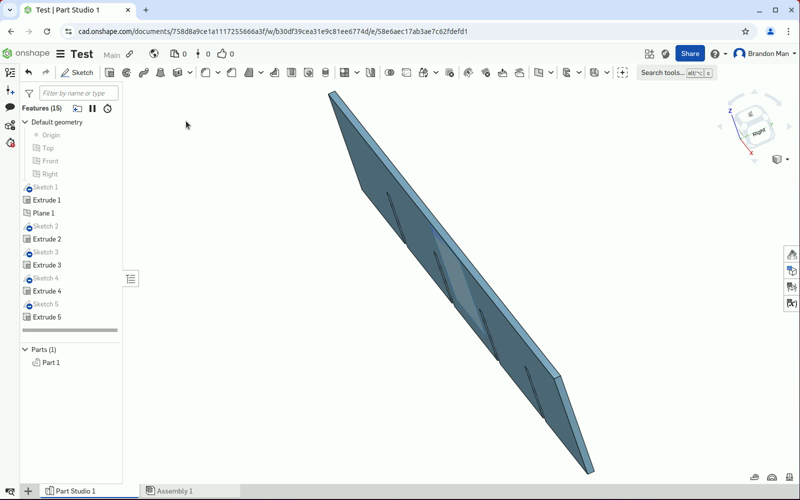
key(right, 2)
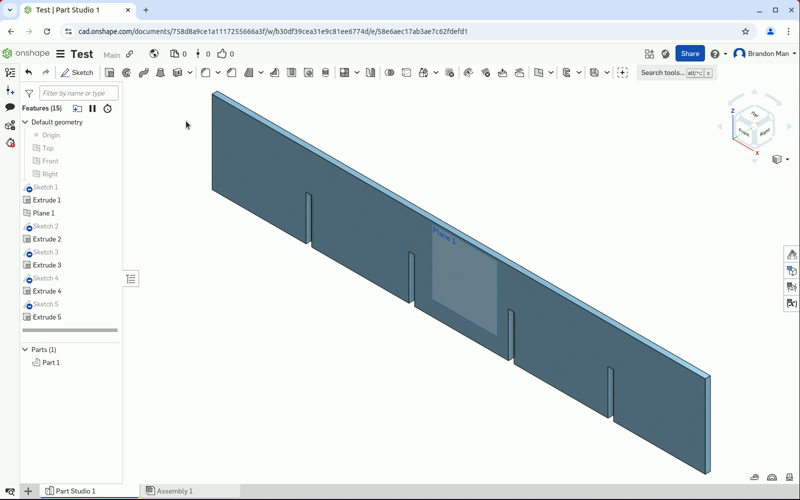
mouse_move(73, 189)
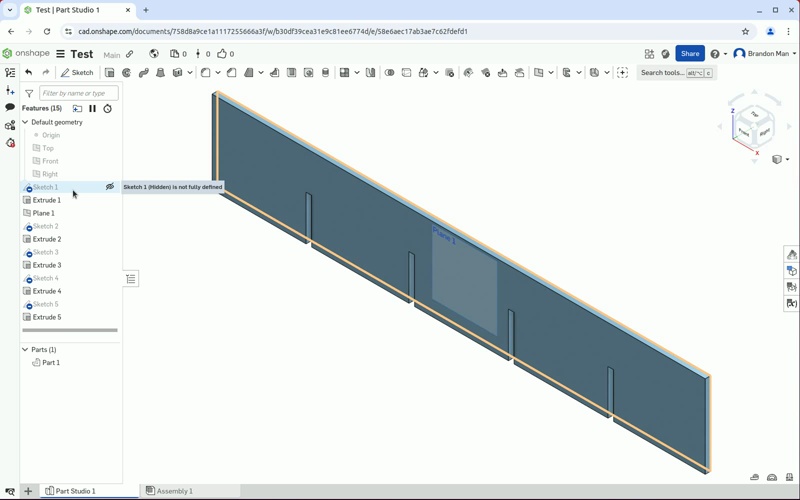
click(73, 189)